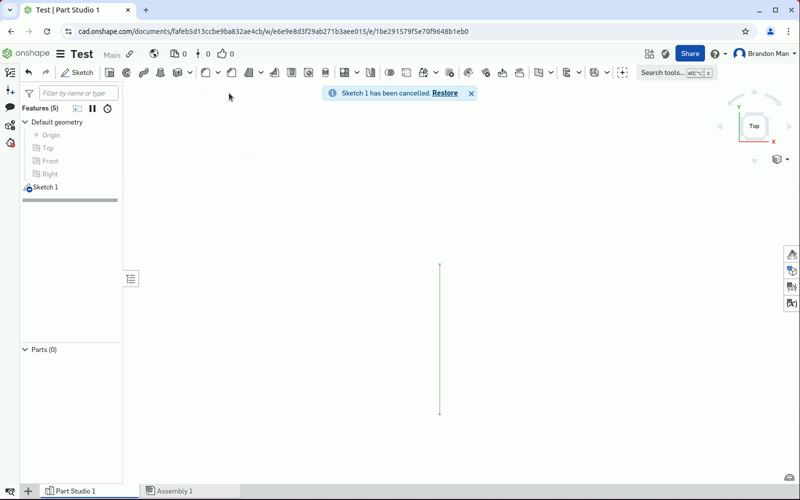
key(shift+h)
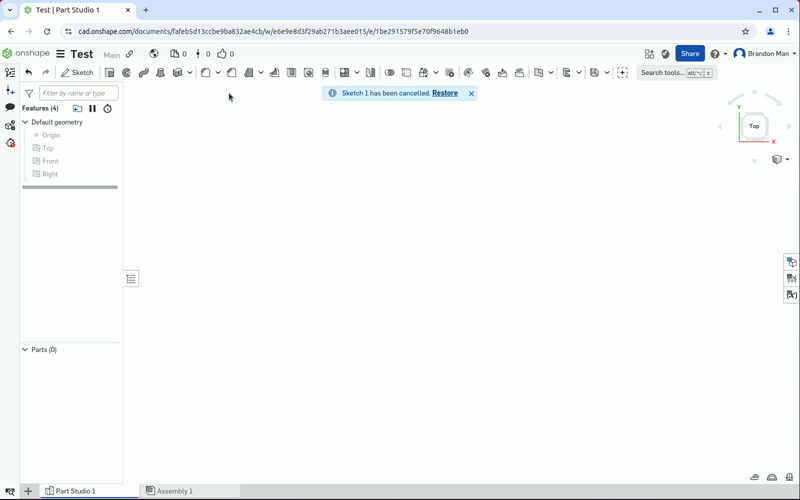
mouse_move(73, 352)
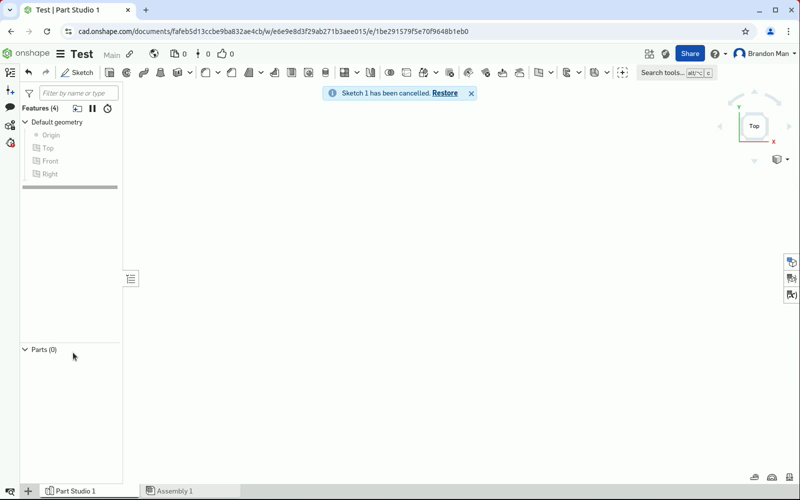
key(y)
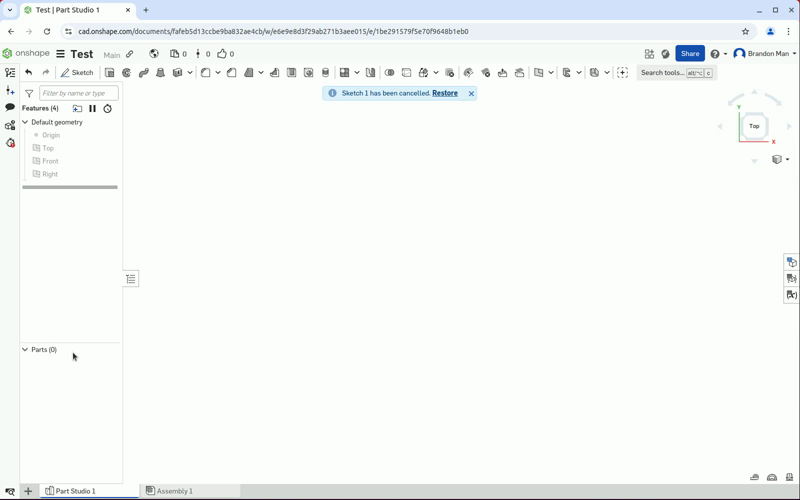
key(shift+p)
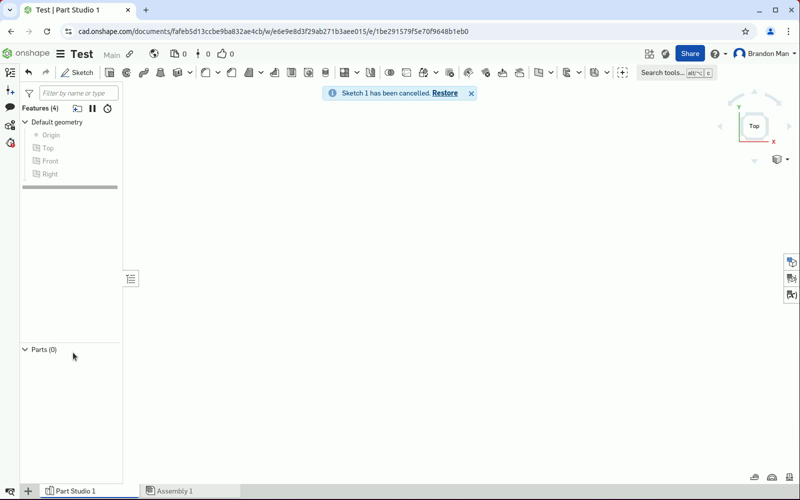
key(space)
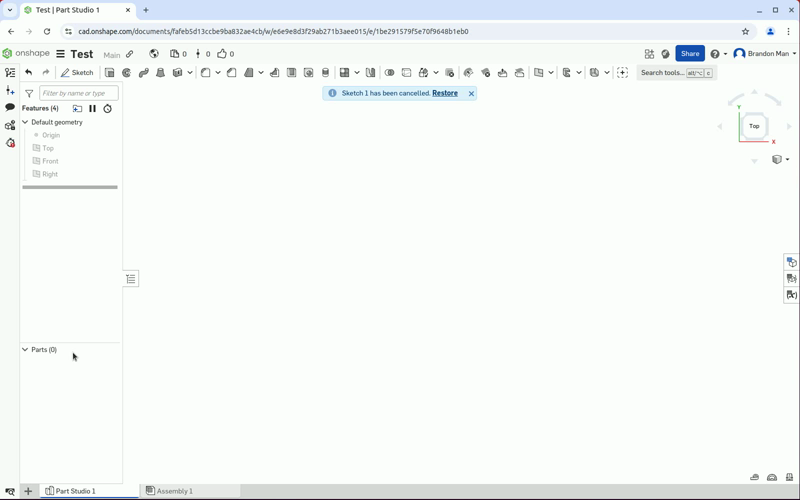
key_down(shift)
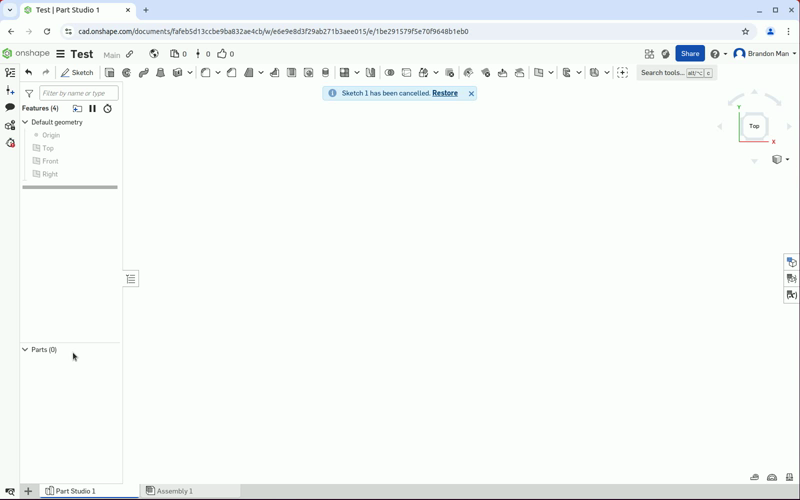
key(up)
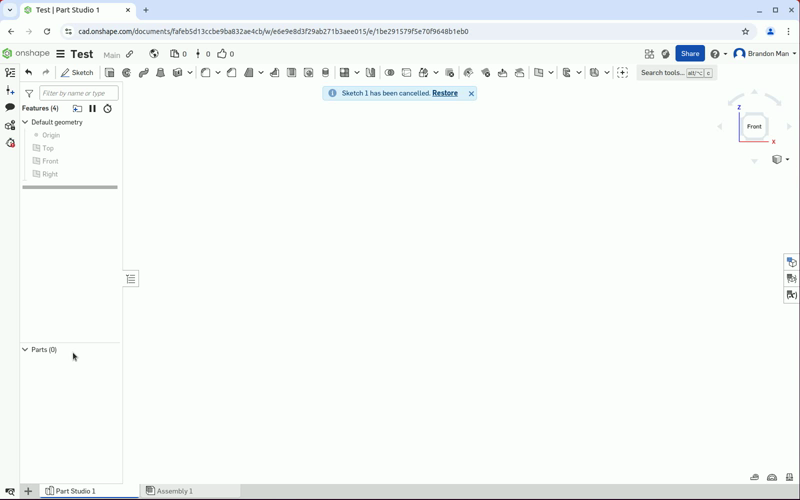
key_up(shift)
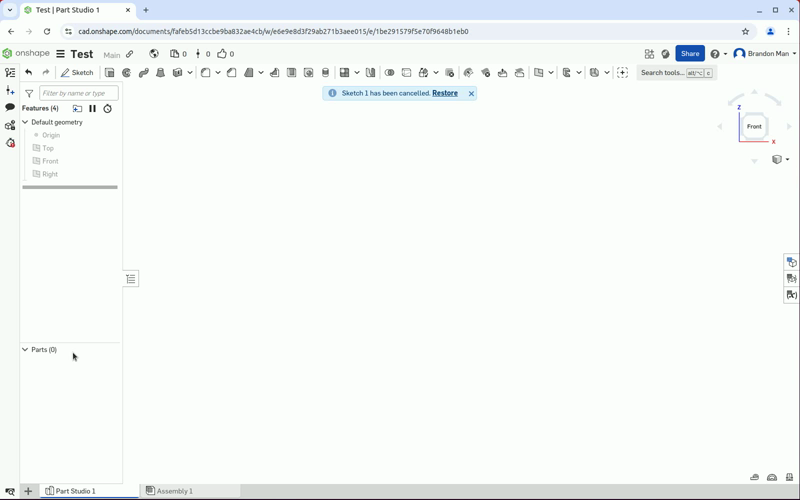
mouse_move(73, 352)
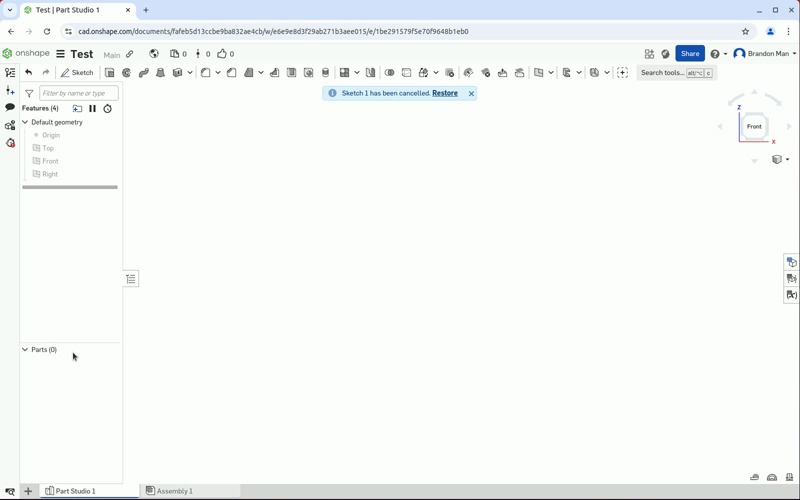
key(shift+y)
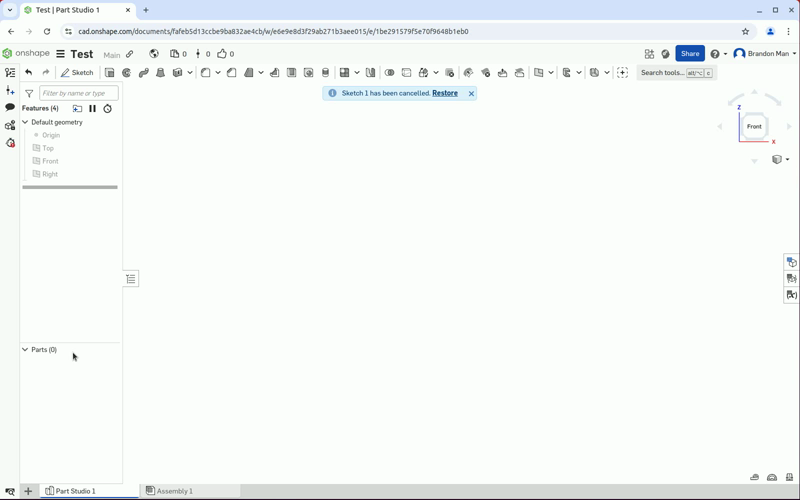
key(shift+s)
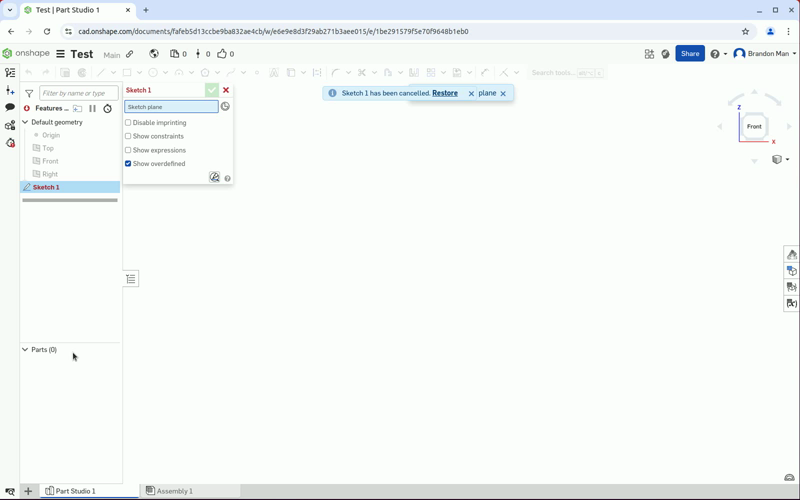
mouse_move(73, 163)
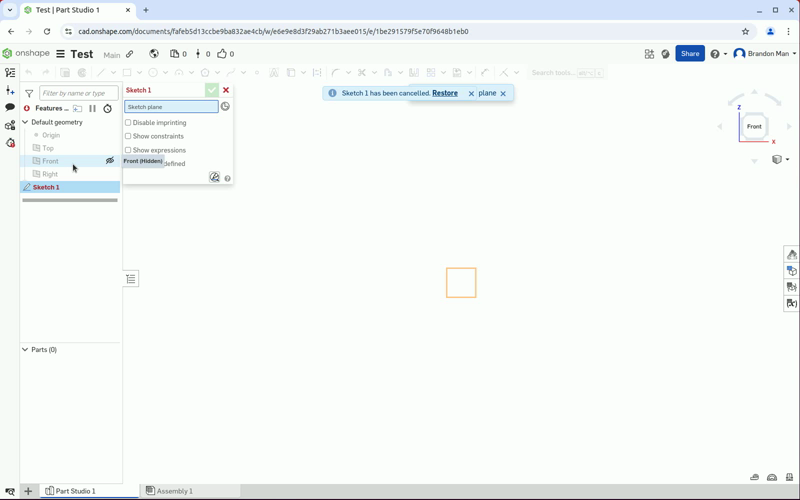
click(73, 163)
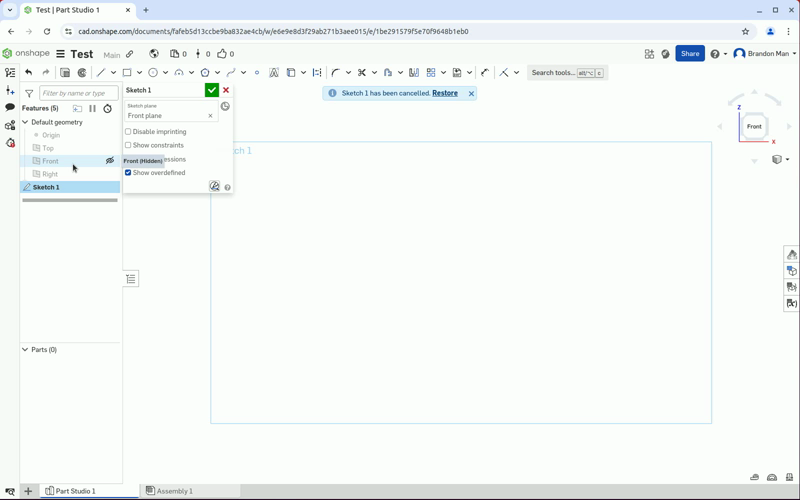
mouse_move(73, 352)
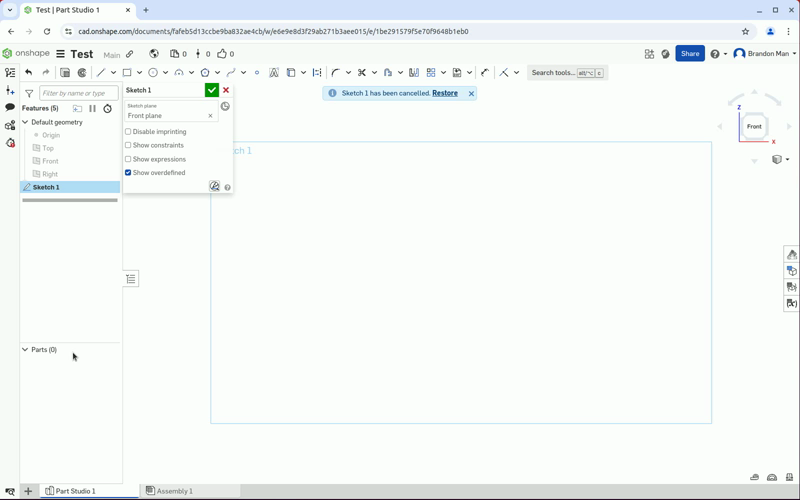
key(y)
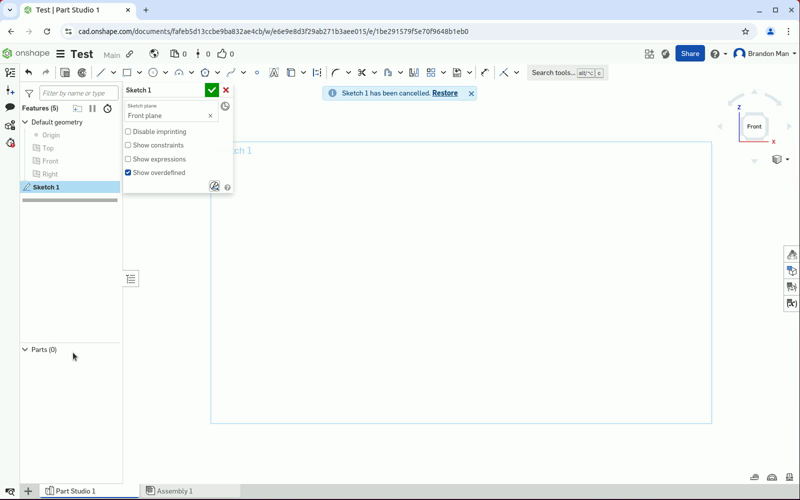
key(a)
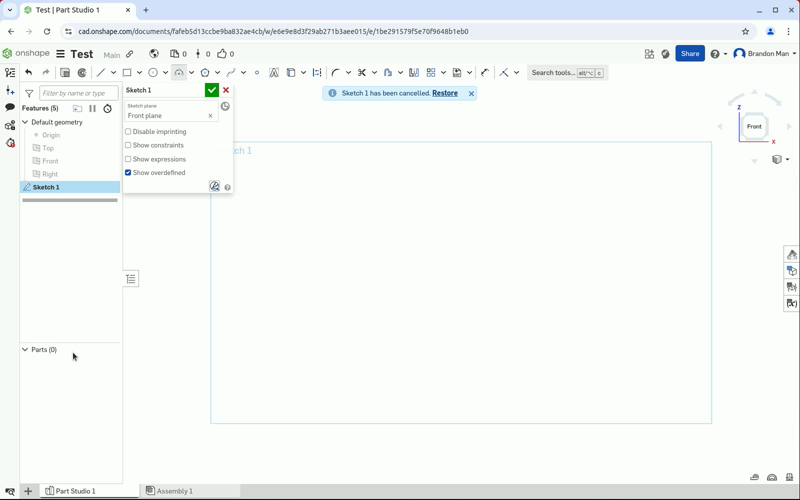
key_down(shift)
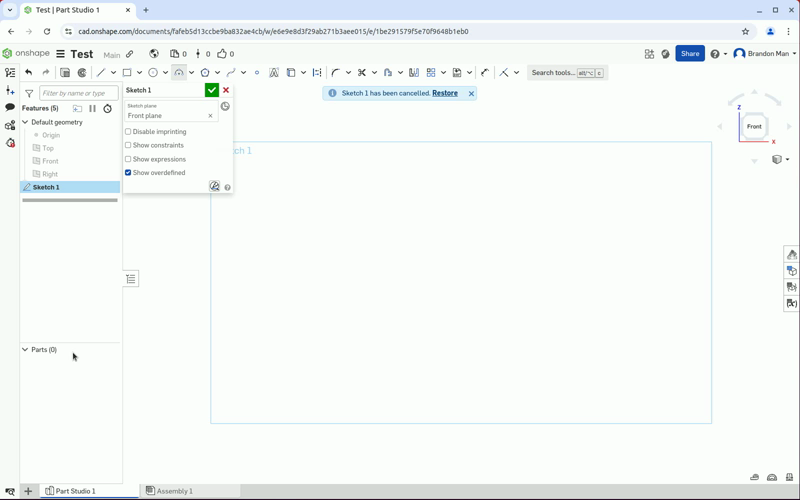
mouse_move(460, 280)
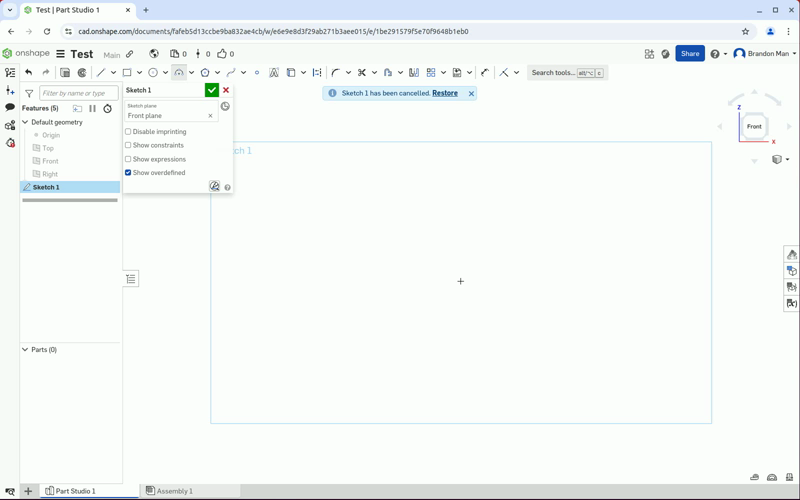
click(460, 280)
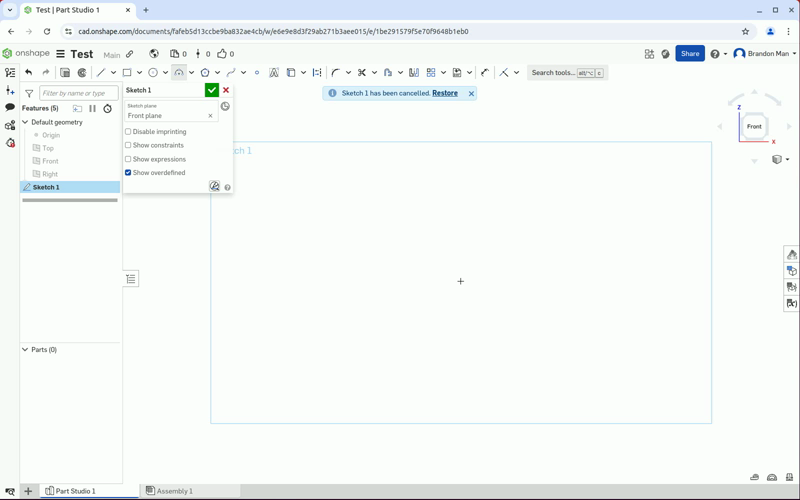
key_up(shift)
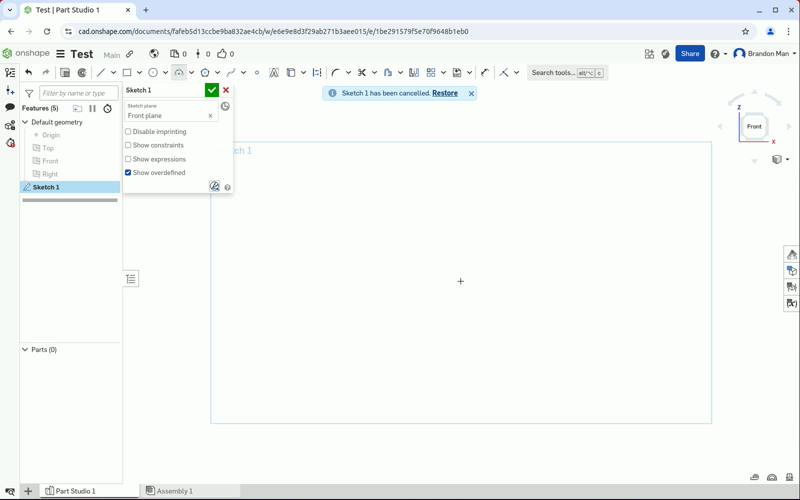
key_down(shift)
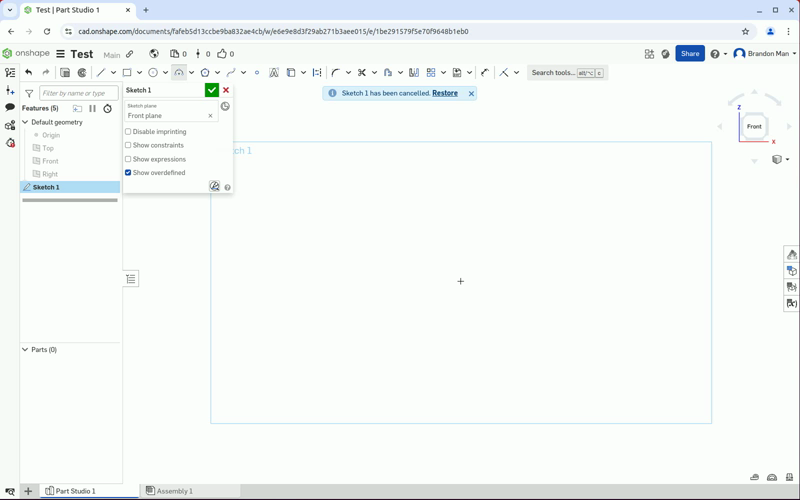
mouse_move(461, 280)
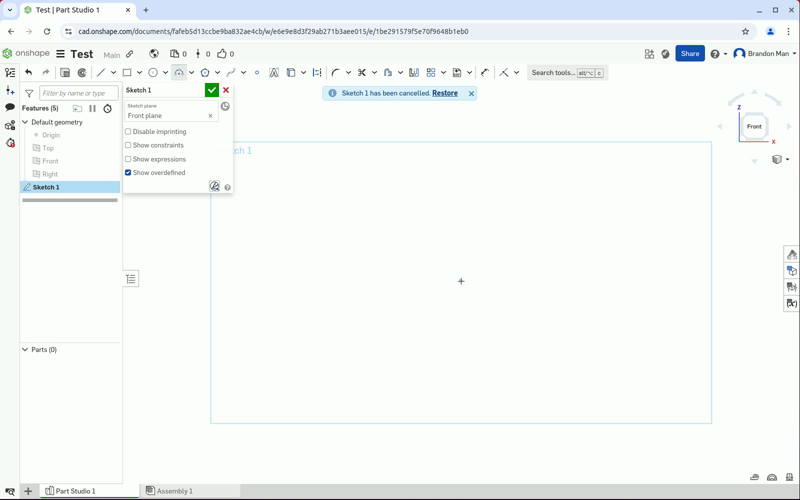
scroll(6)
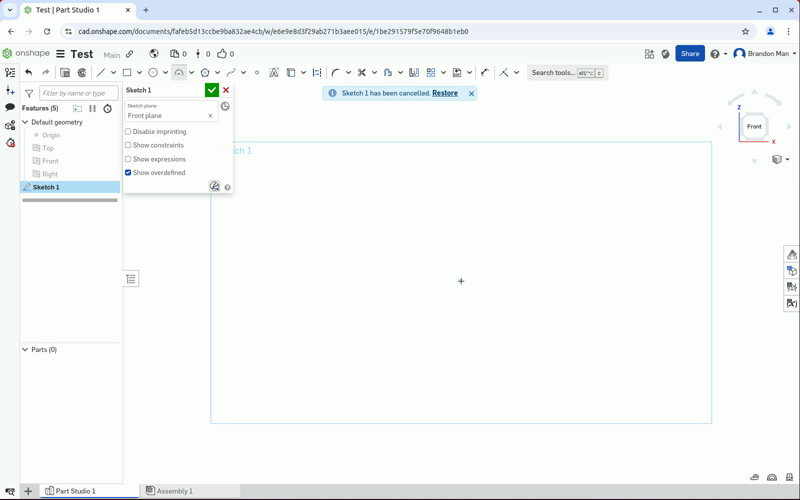
scroll(6)
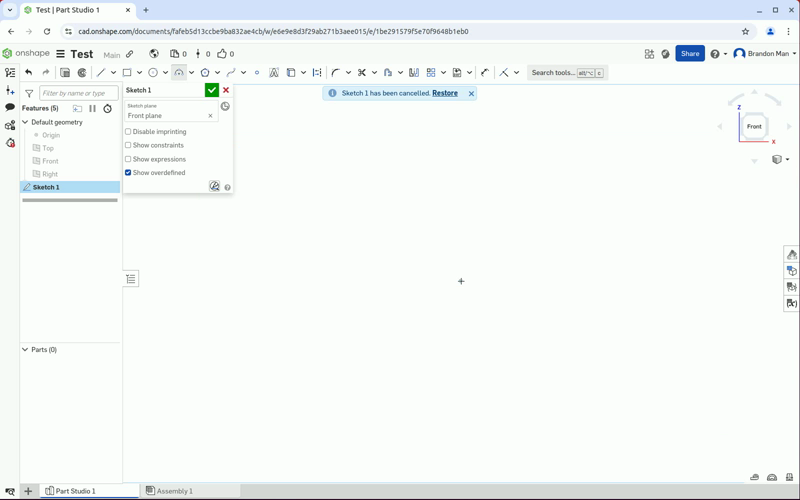
scroll(6)
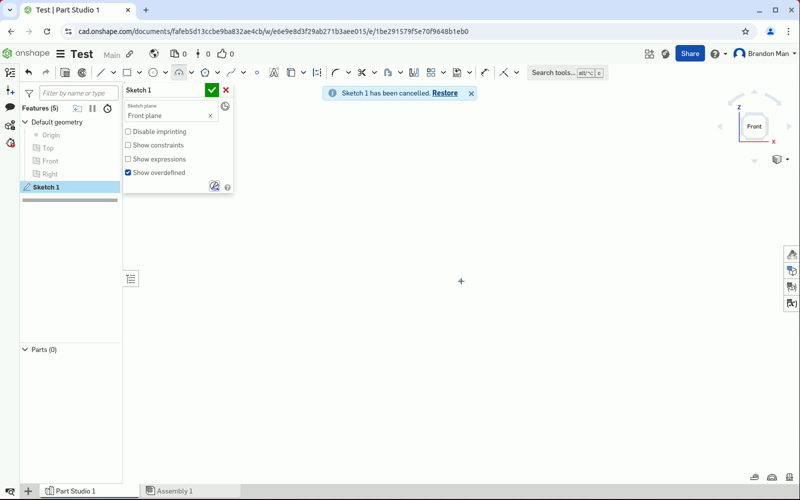
scroll(6)
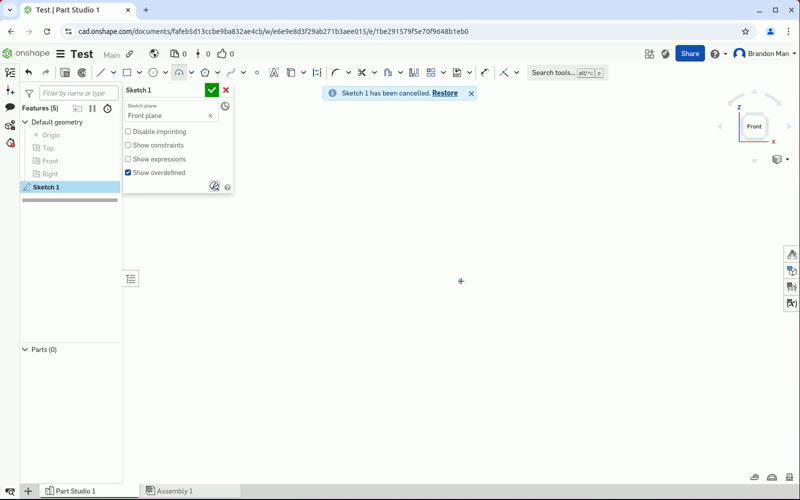
scroll(6)
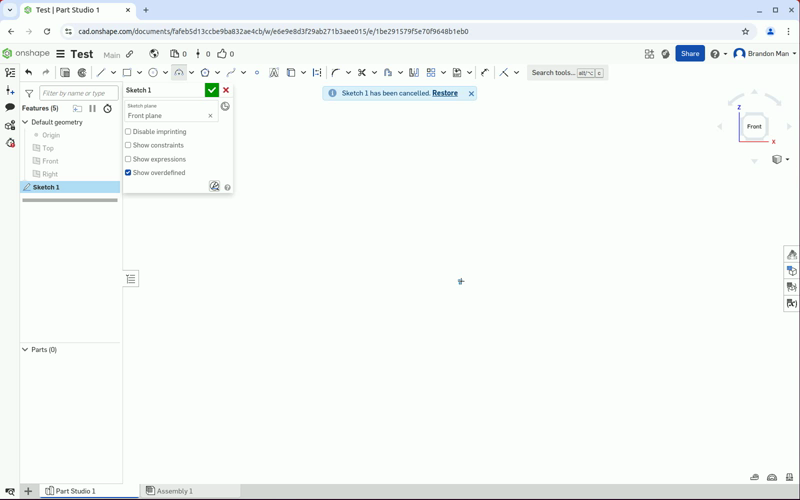
scroll(6)
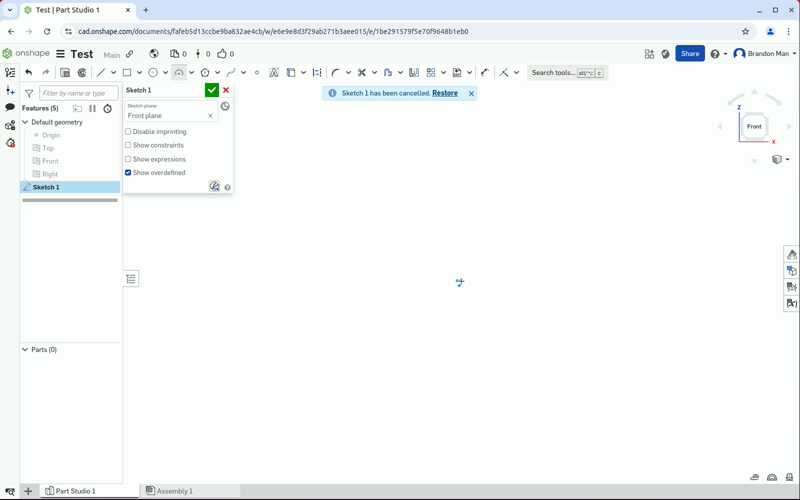
scroll(6)
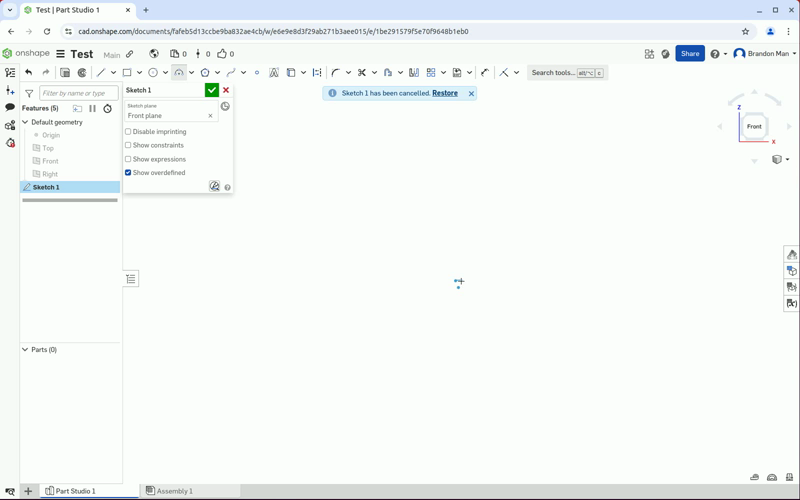
click(461, 280)
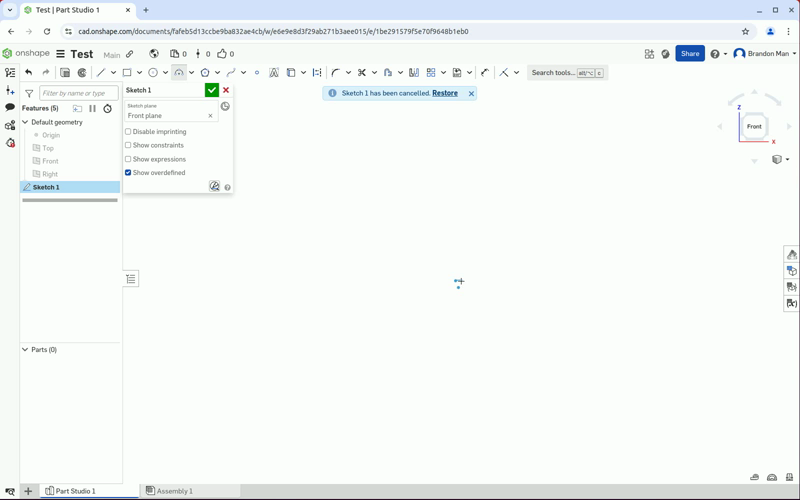
scroll(-6)
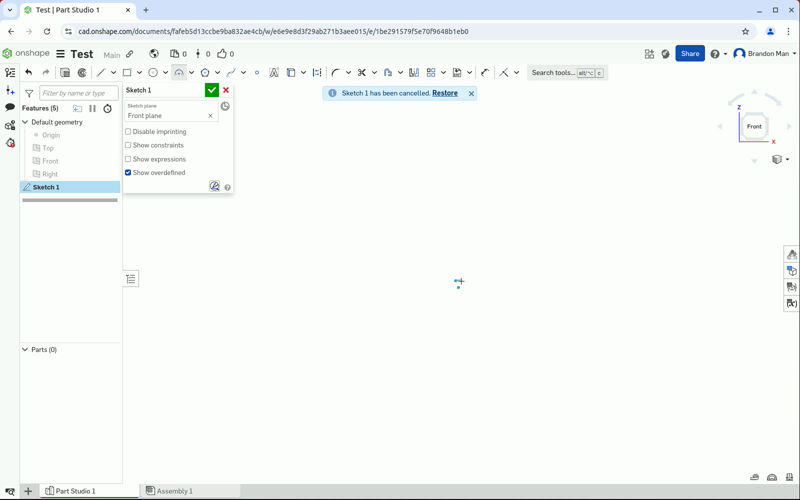
scroll(-6)
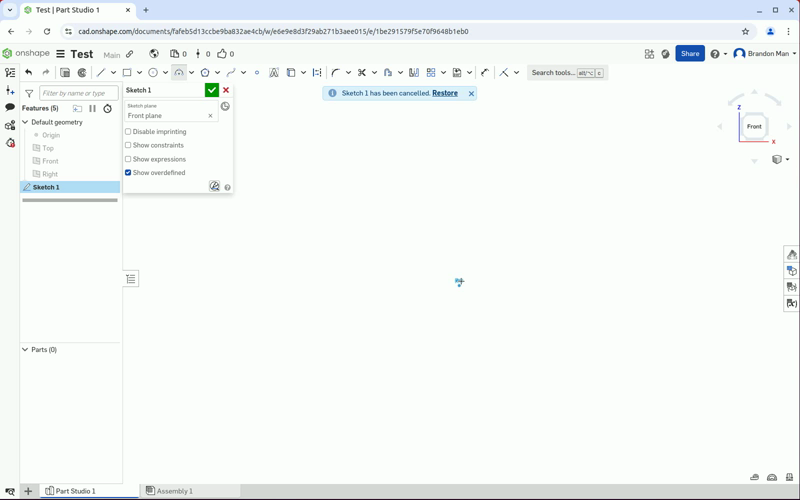
scroll(-6)
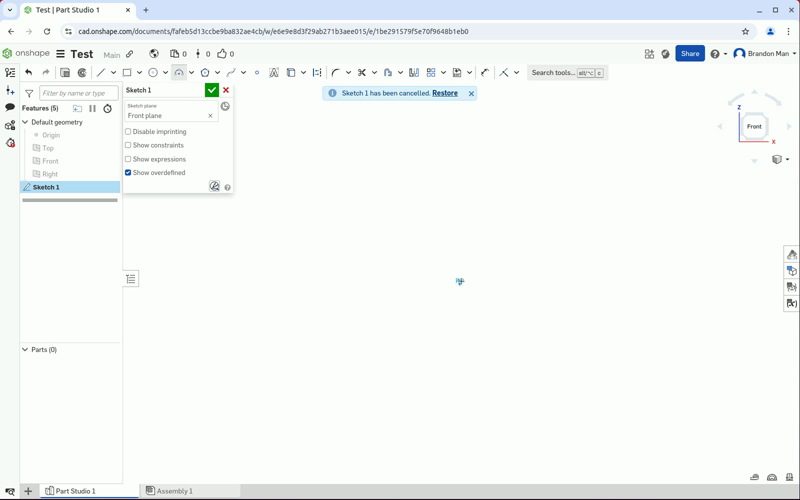
scroll(-6)
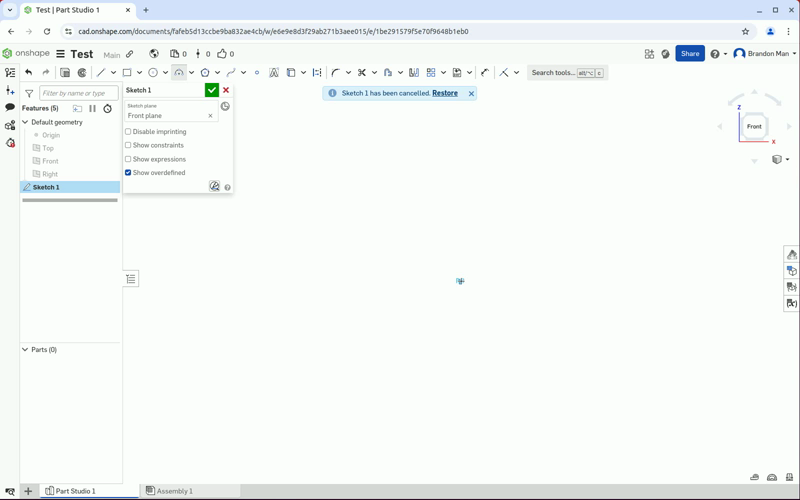
scroll(-6)
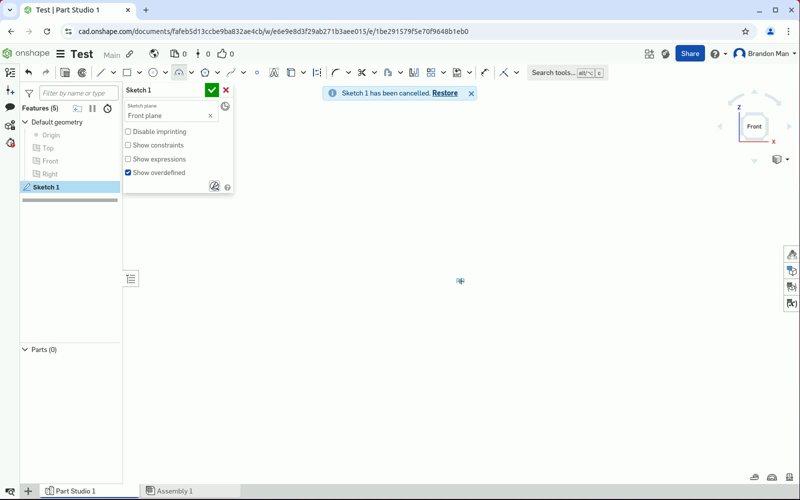
scroll(-6)
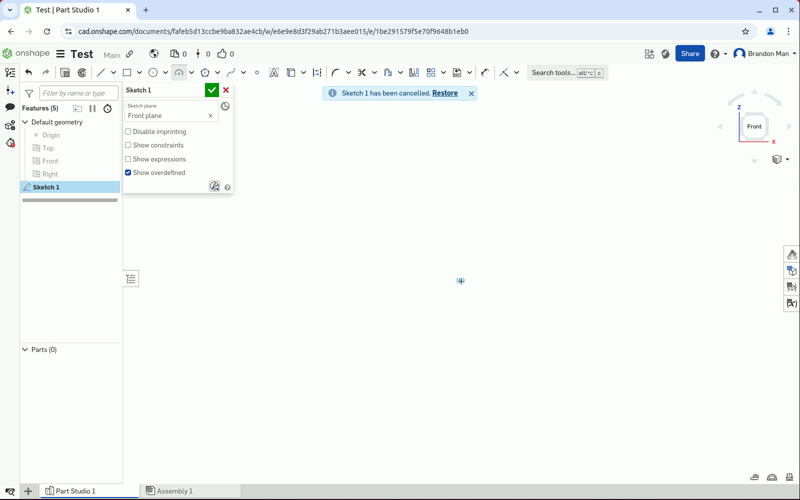
scroll(-6)
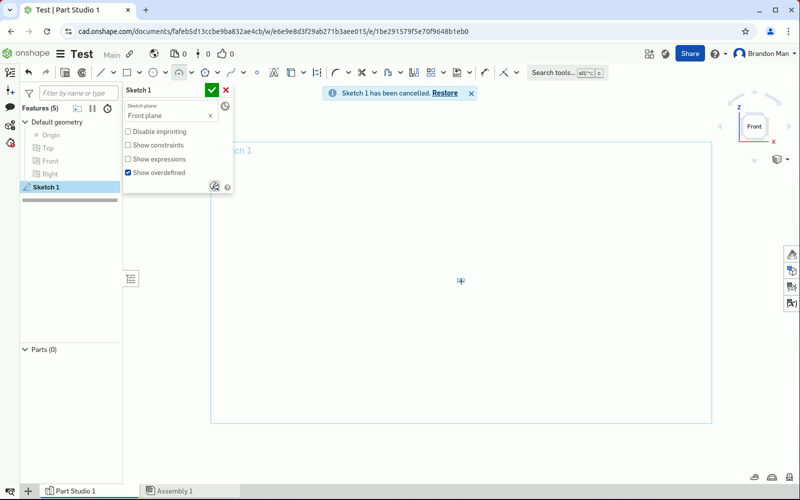
mouse_move(461, 280)
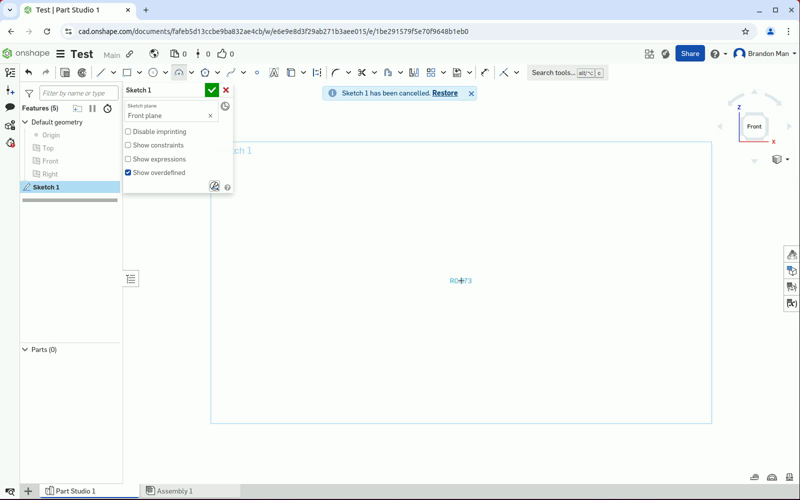
scroll(6)
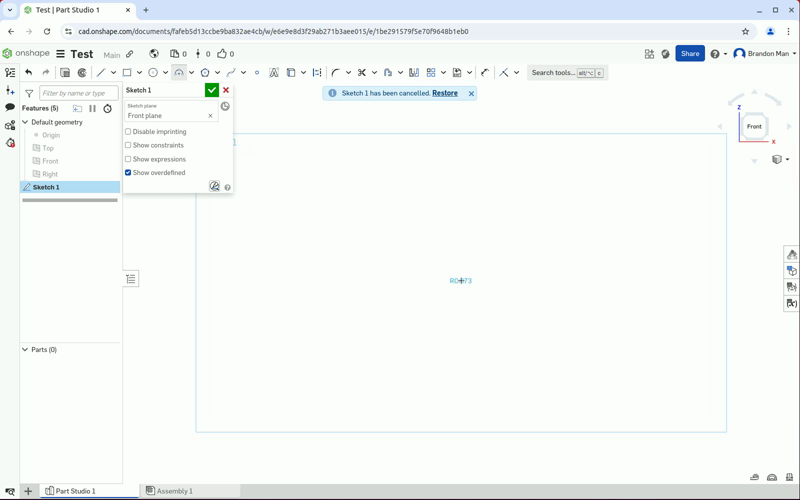
scroll(6)
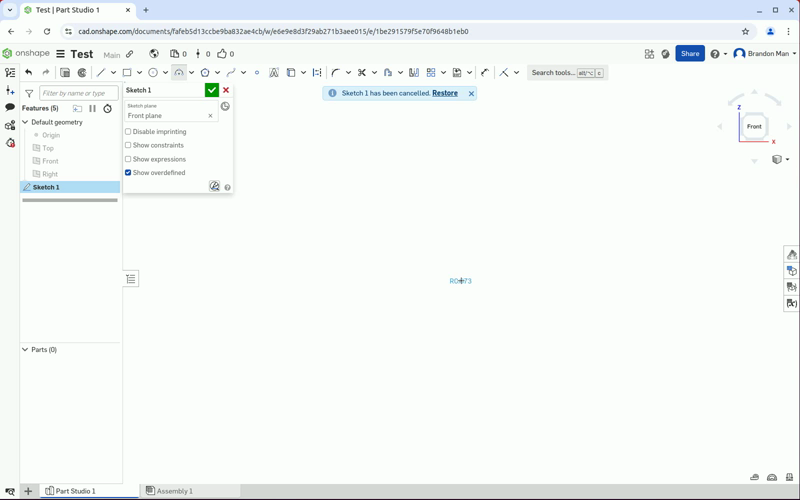
scroll(6)
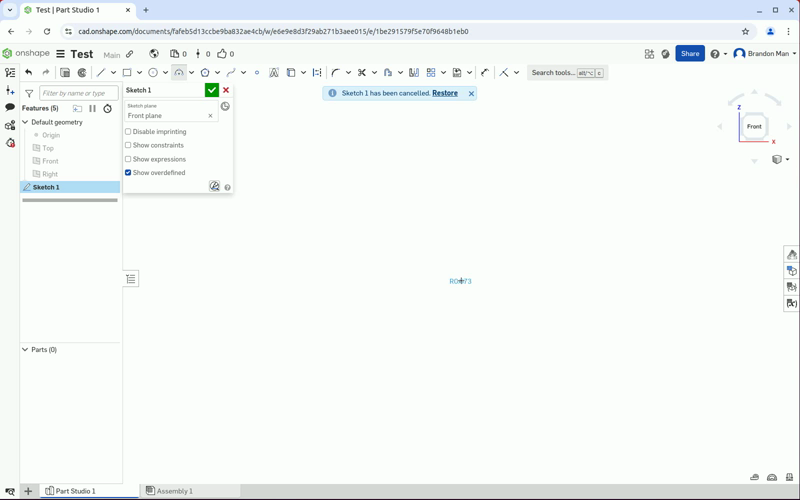
scroll(6)
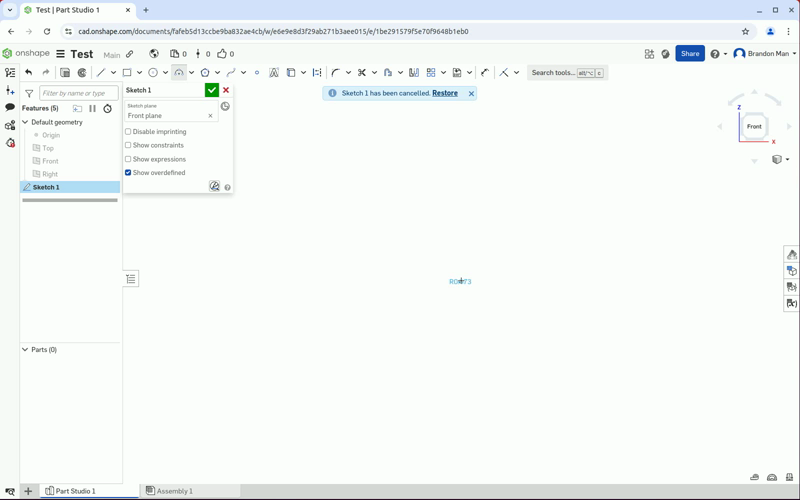
scroll(6)
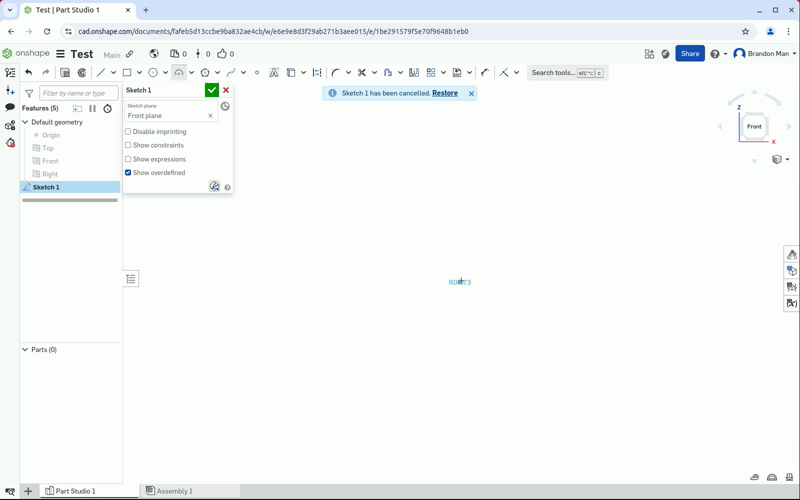
scroll(6)
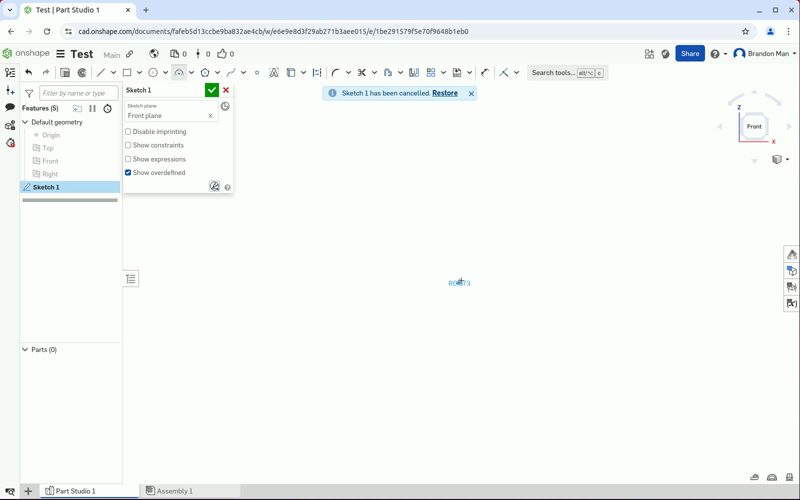
scroll(6)
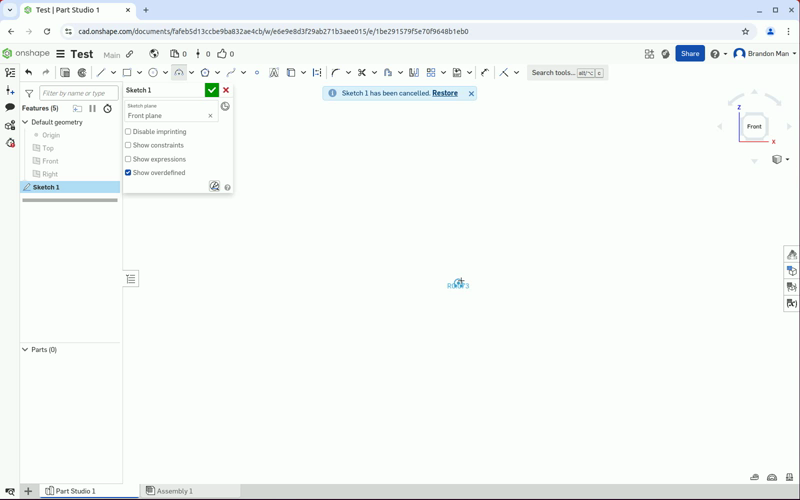
click(461, 280)
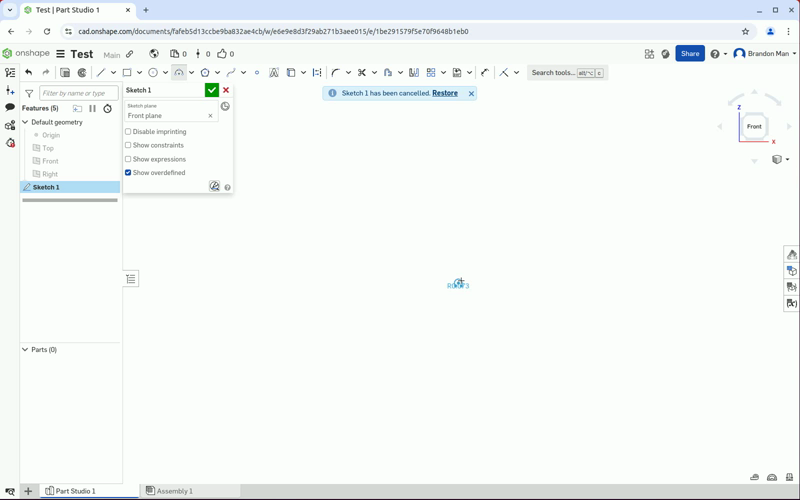
scroll(-6)
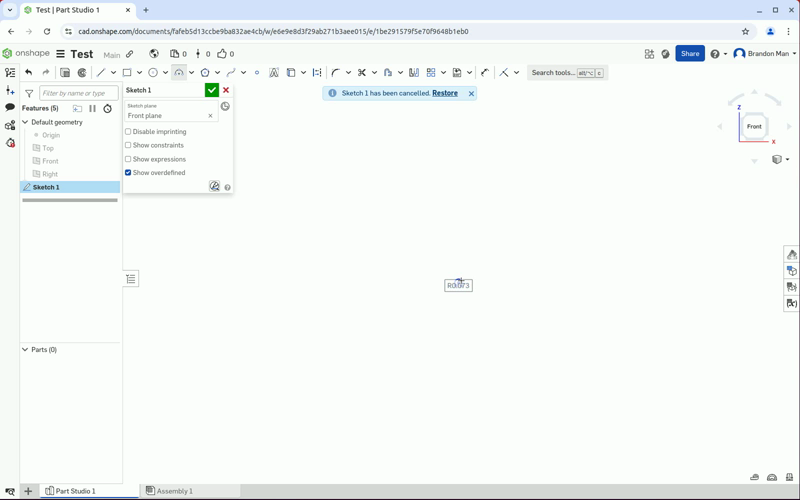
scroll(-6)
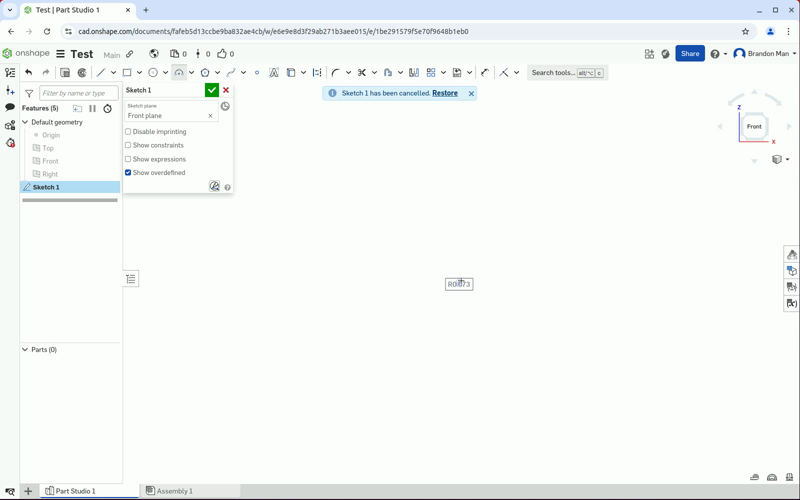
scroll(-6)
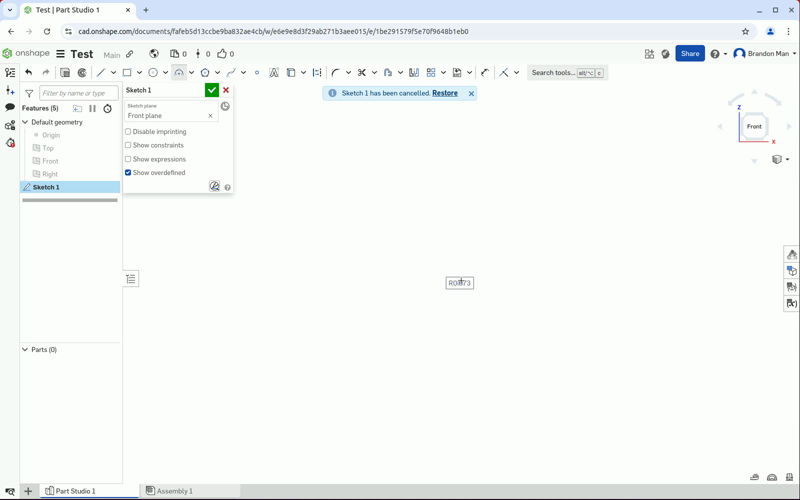
scroll(-6)
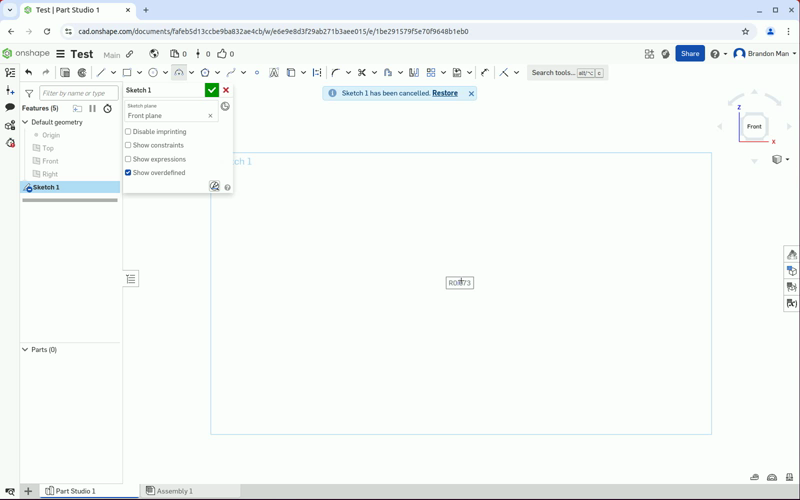
scroll(-6)
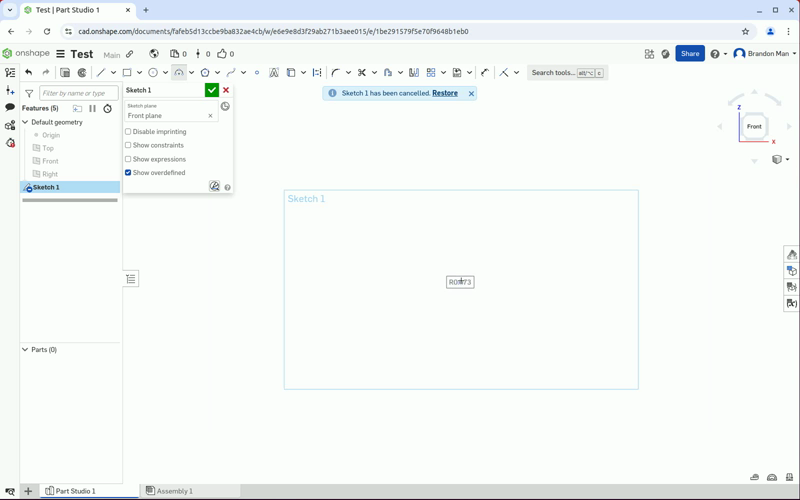
scroll(-6)
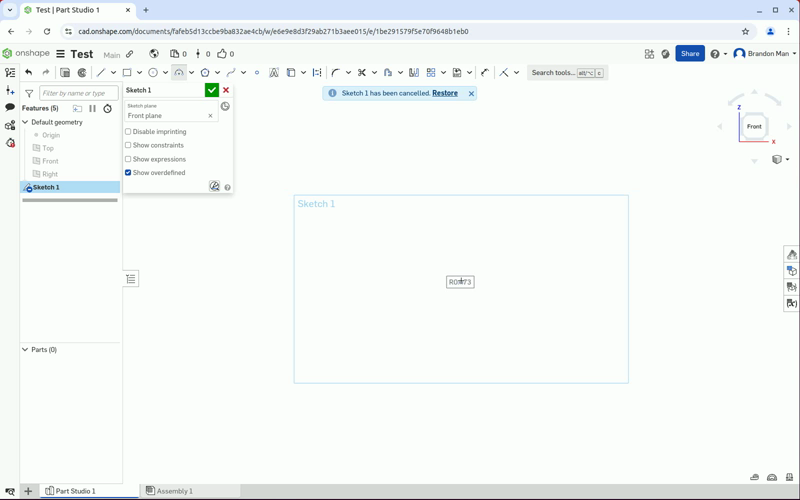
scroll(-6)
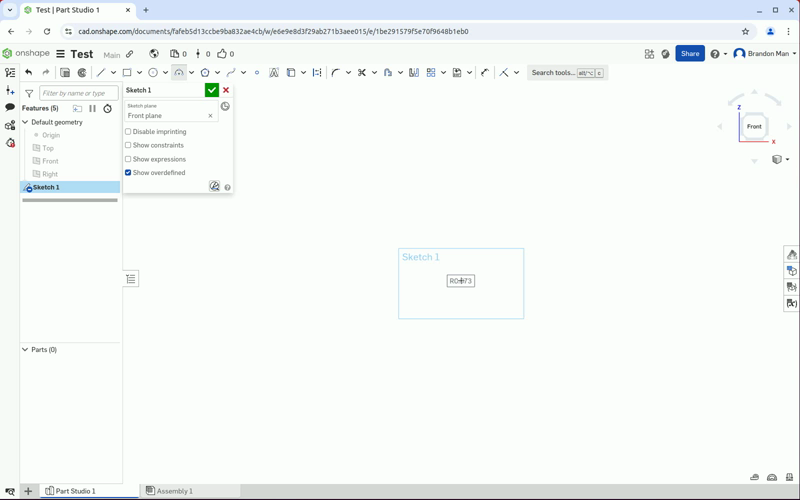
key_up(shift)
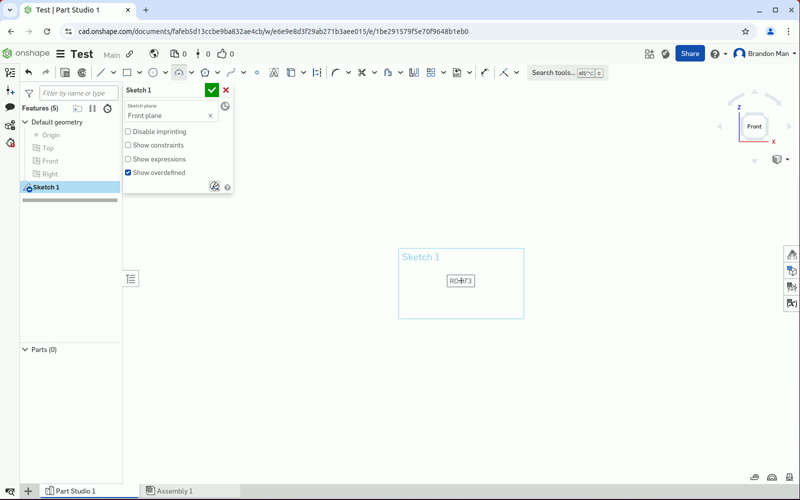
key(esc)
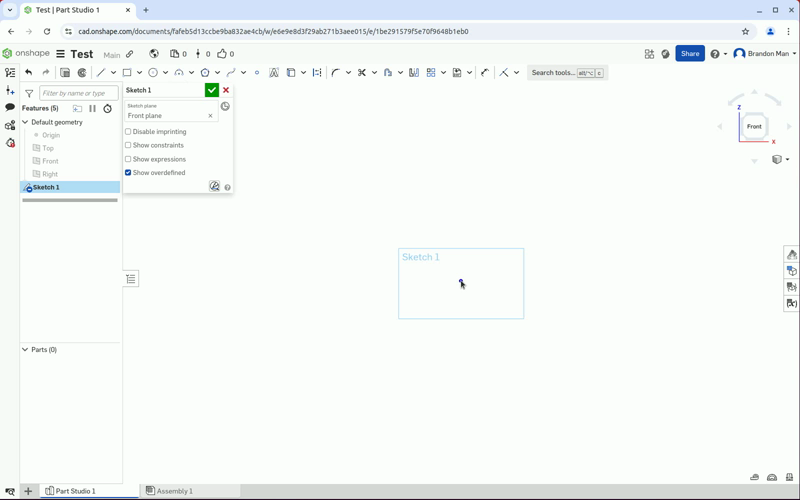
key(l)
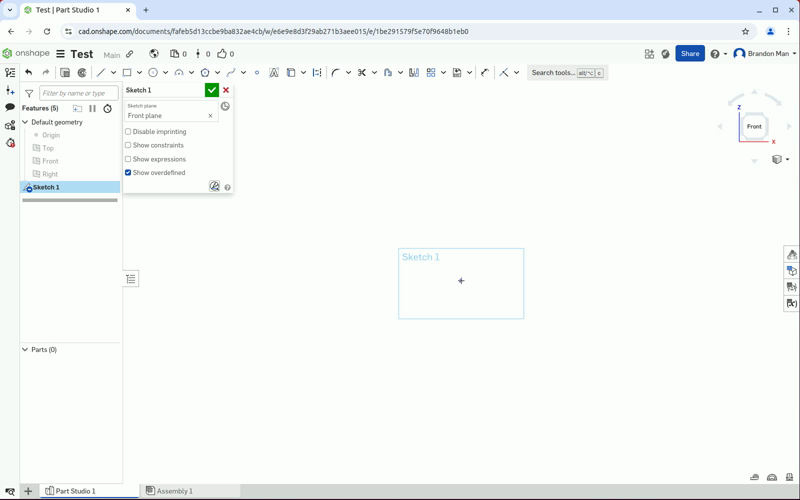
mouse_move(461, 280)
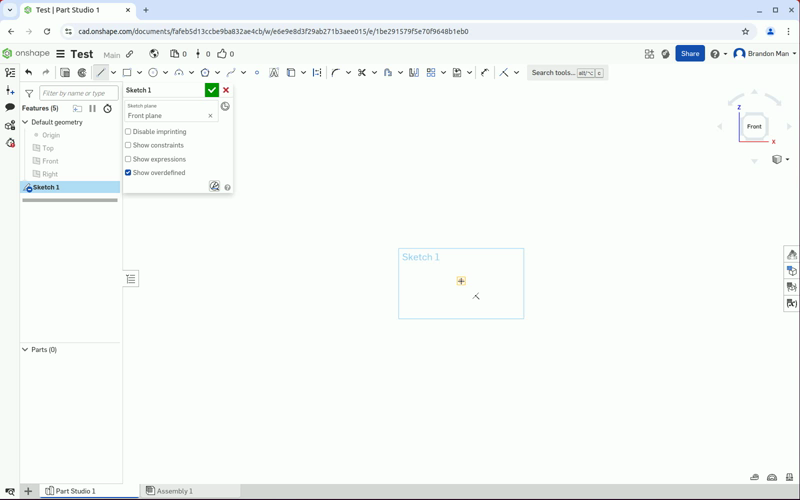
scroll(6)
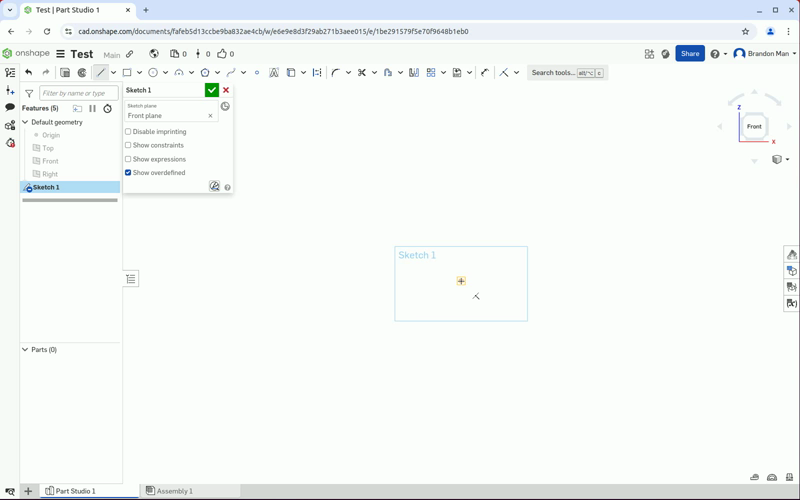
scroll(6)
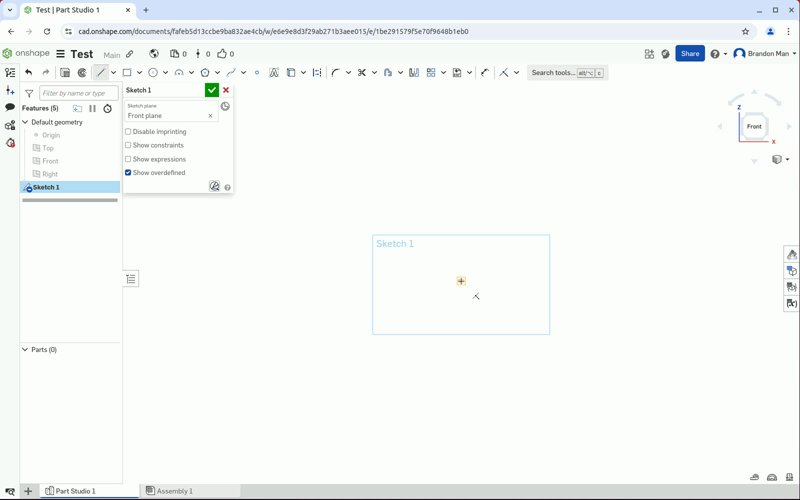
scroll(6)
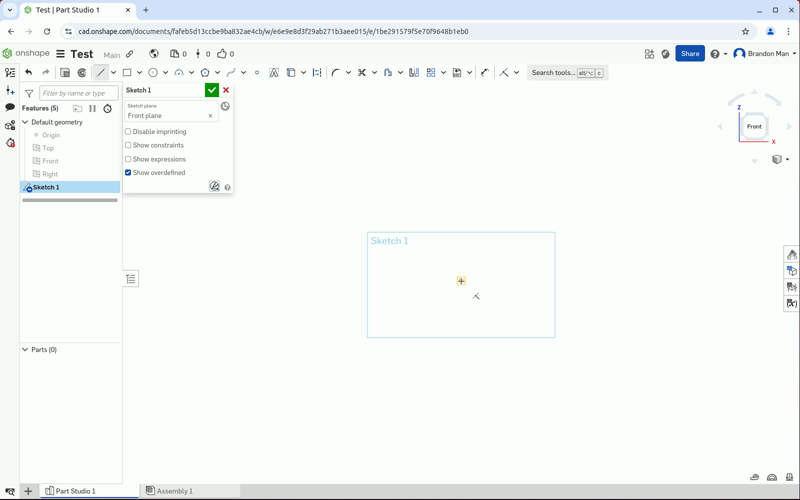
scroll(6)
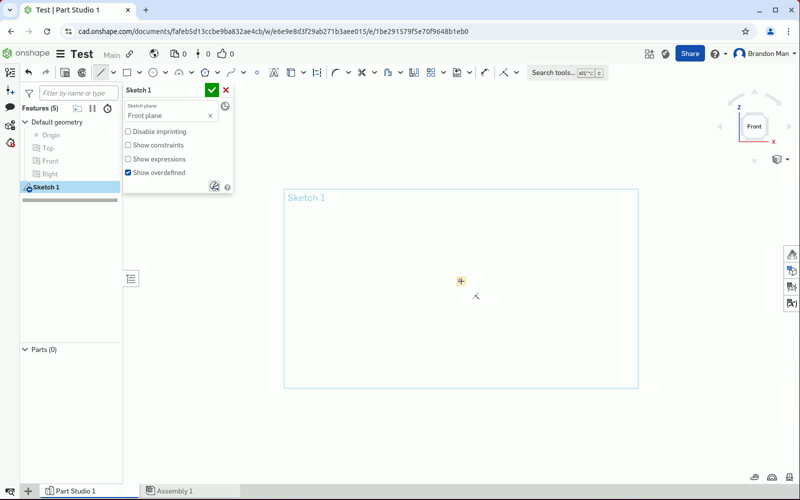
scroll(6)
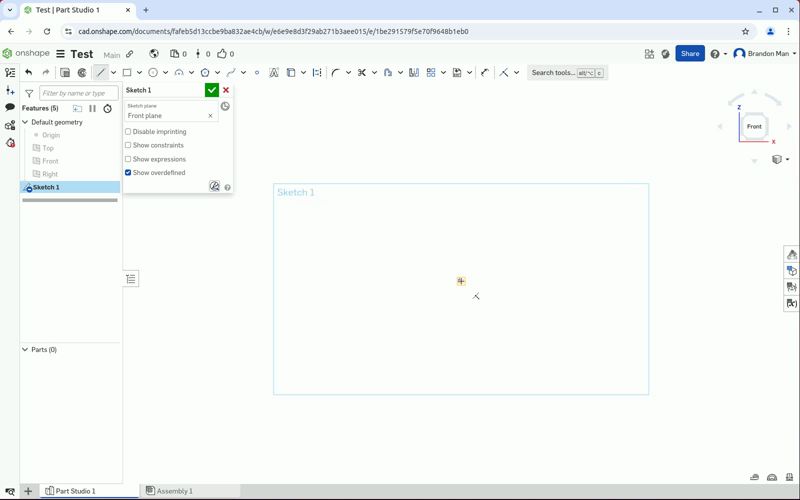
scroll(6)
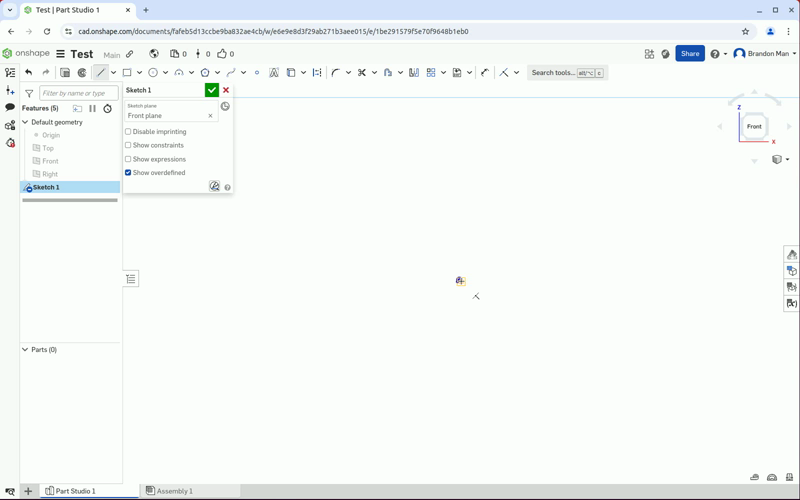
scroll(6)
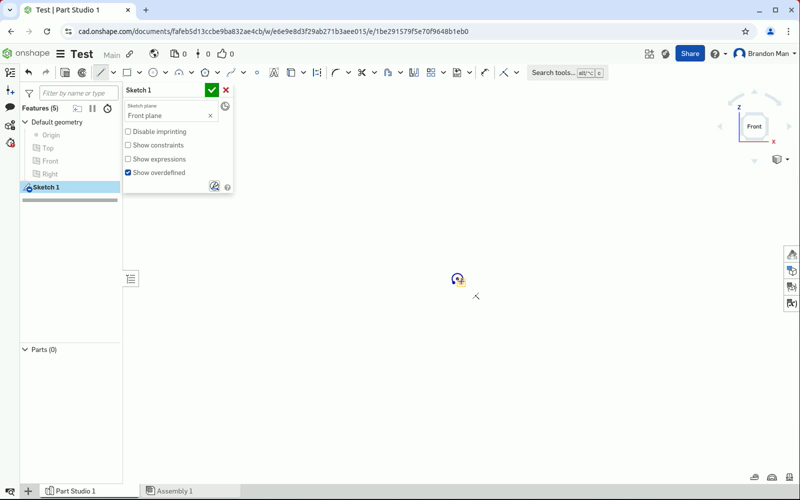
click(461, 280)
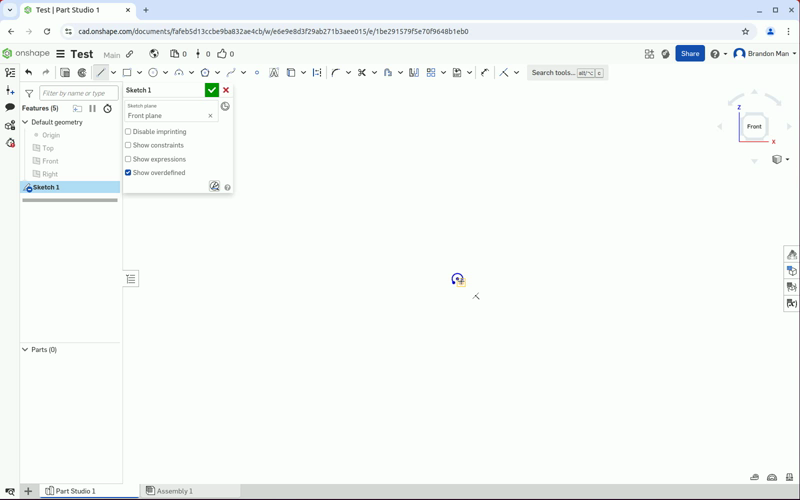
scroll(-6)
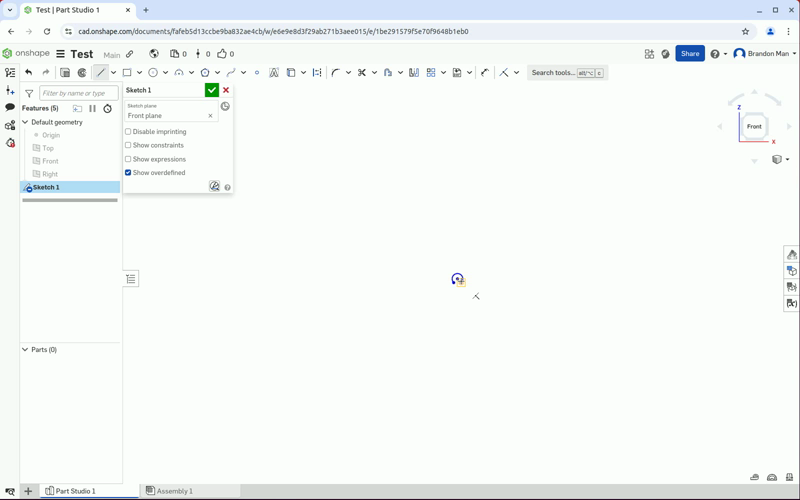
scroll(-6)
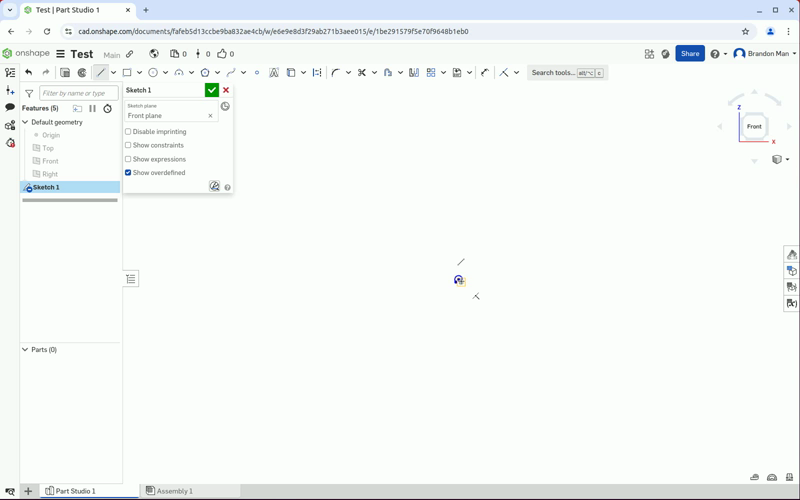
scroll(-6)
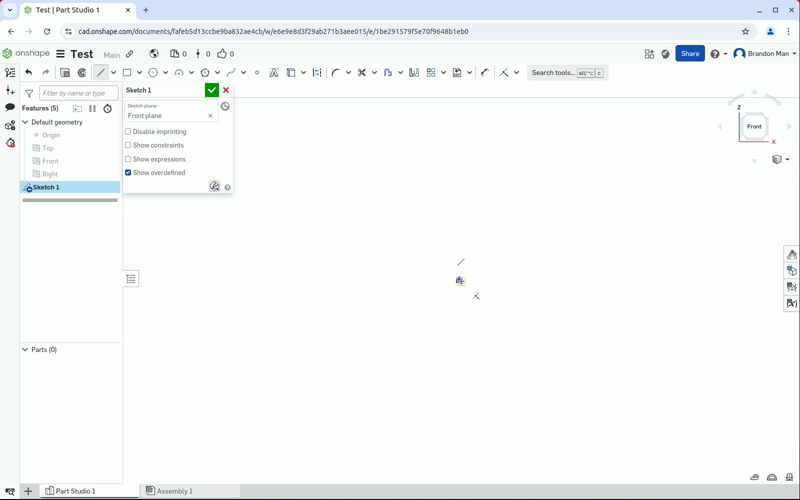
scroll(-6)
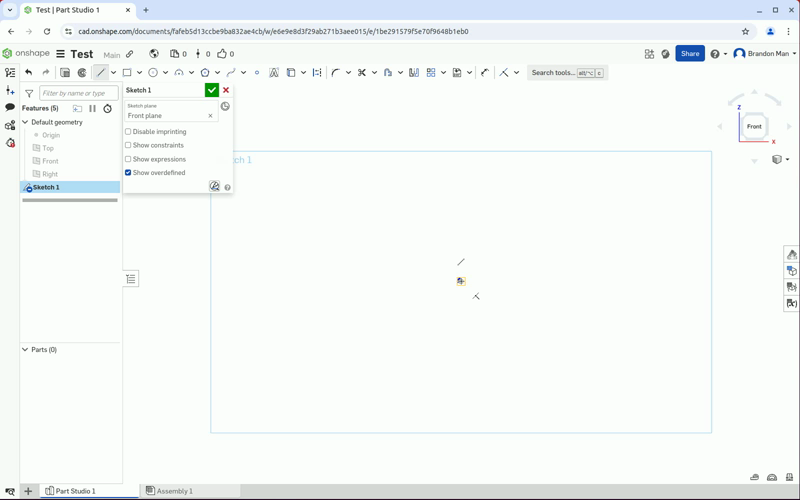
scroll(-6)
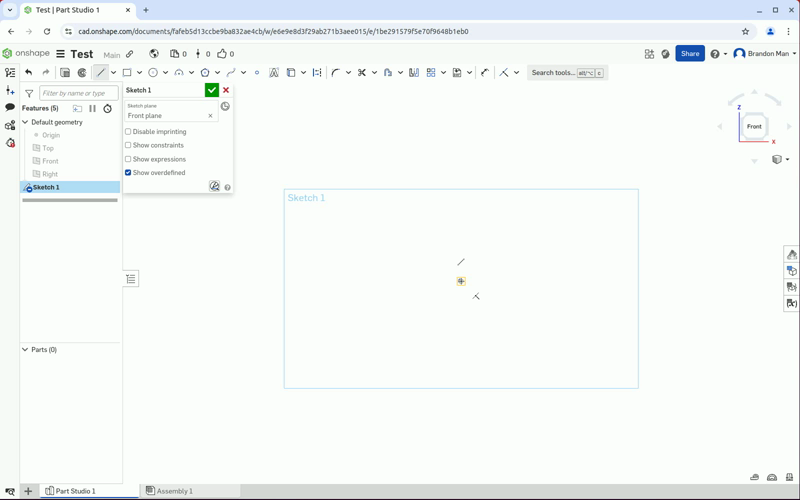
scroll(-6)
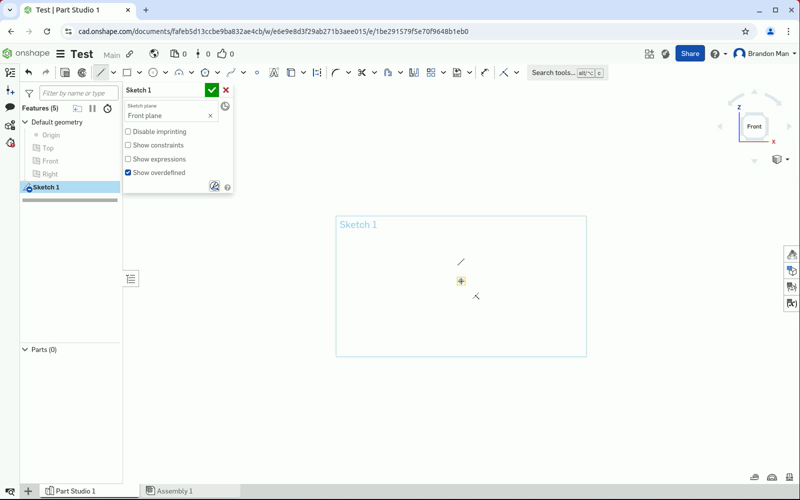
scroll(-6)
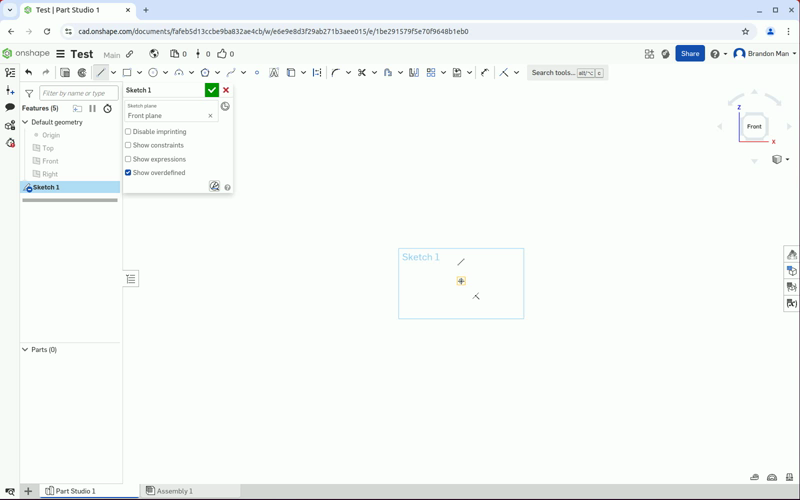
key_down(shift)
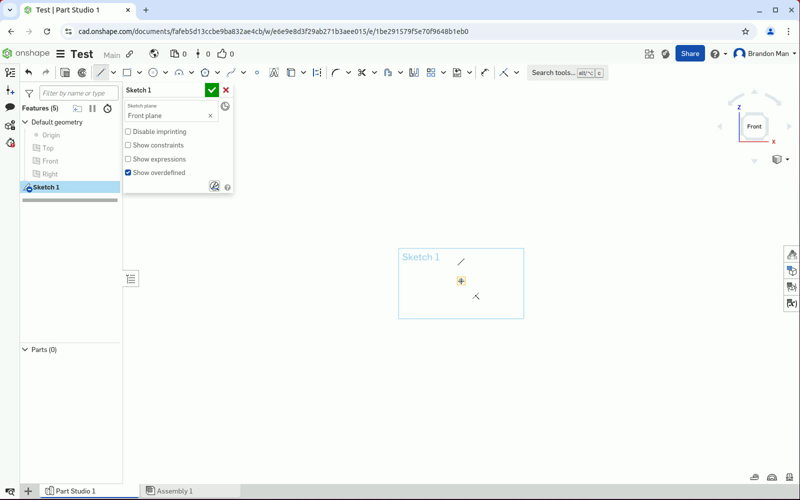
mouse_move(491, 280)
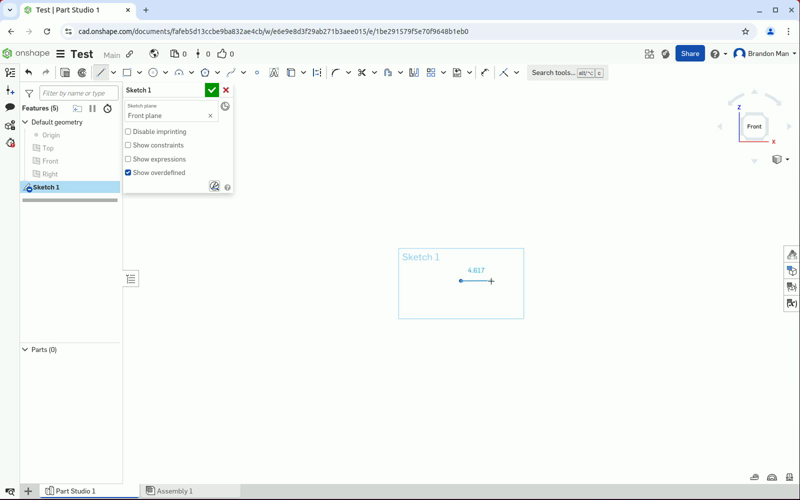
mouse_move(473, 280)
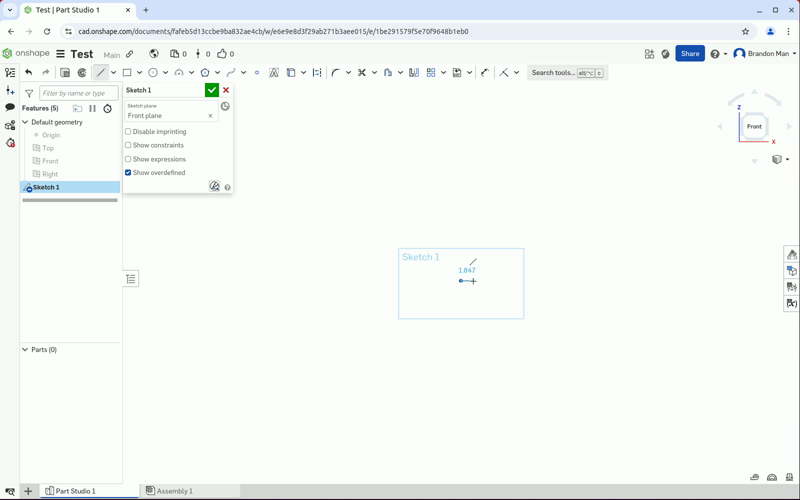
click(473, 280)
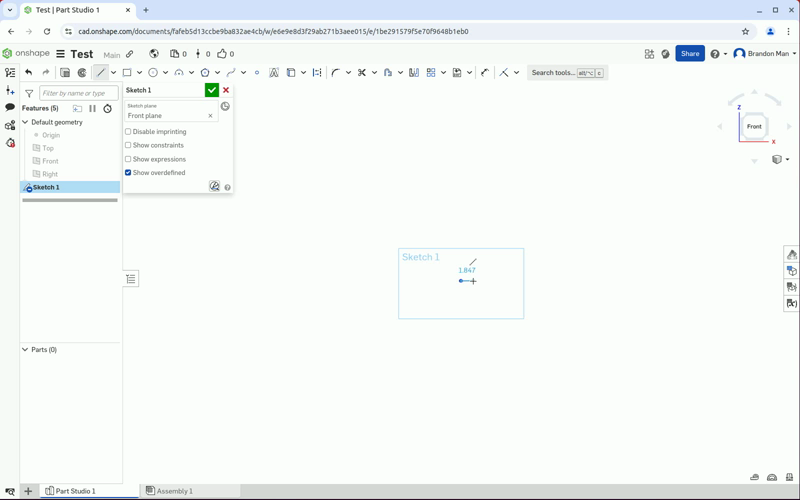
key_up(shift)
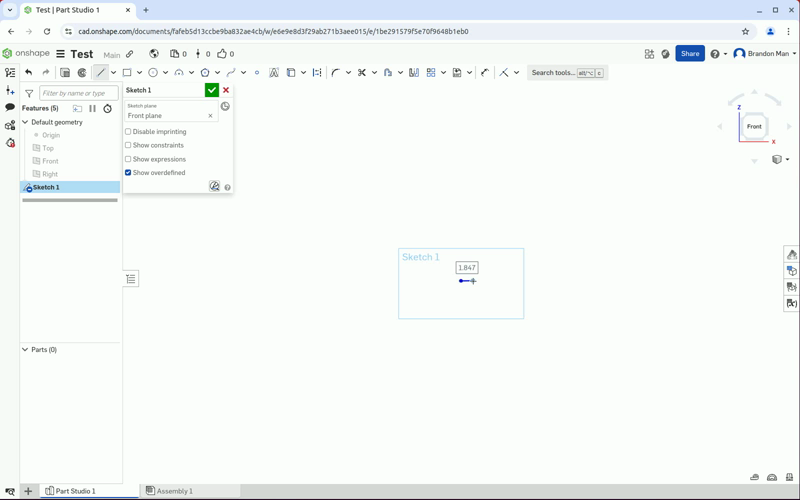
key(esc)
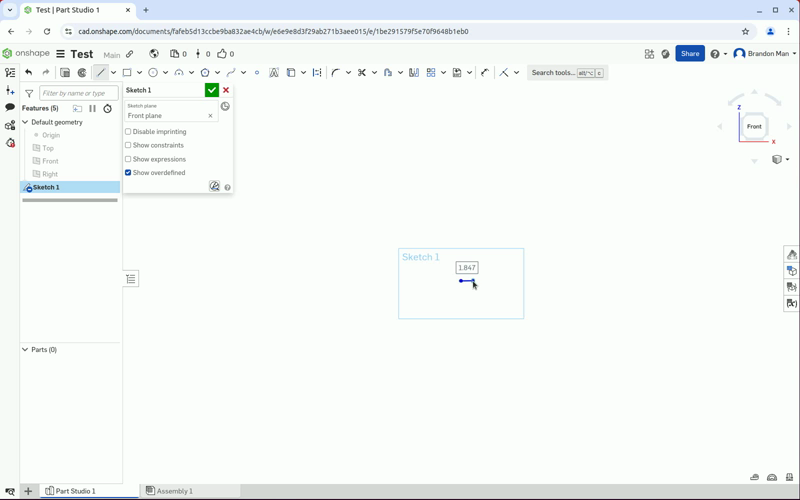
key(a)
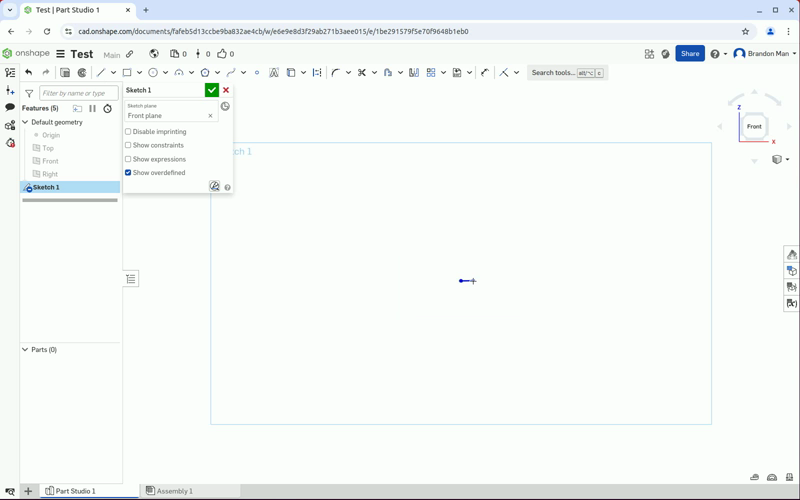
mouse_move(473, 280)
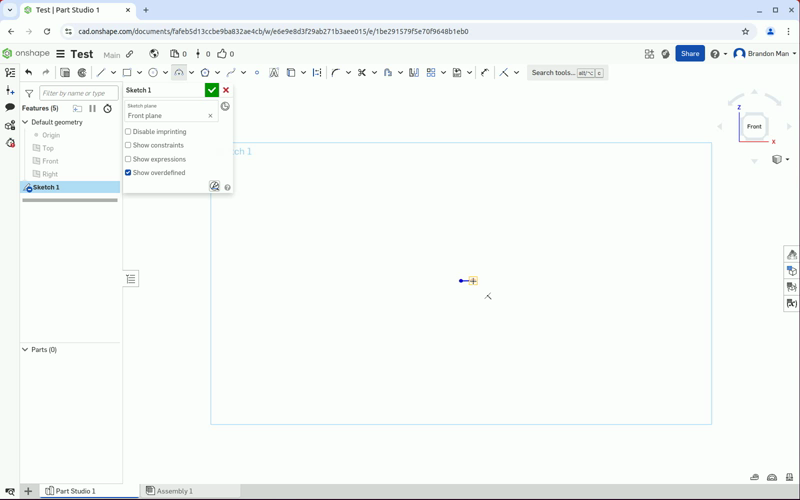
click(473, 280)
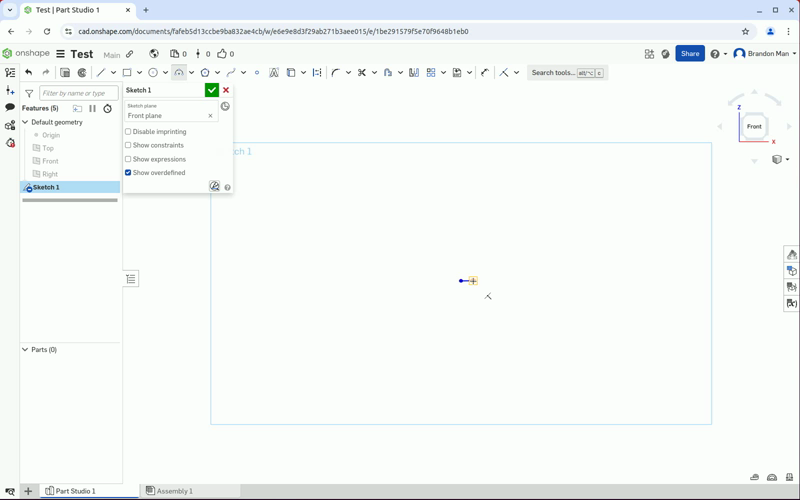
key_down(shift)
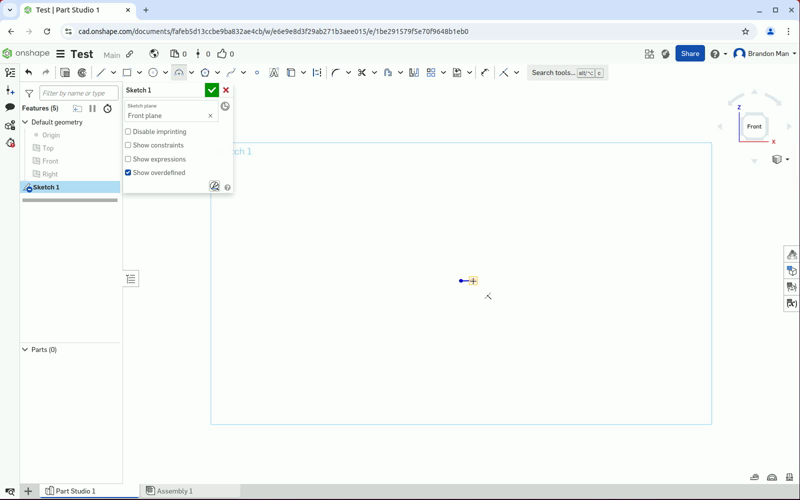
mouse_move(473, 280)
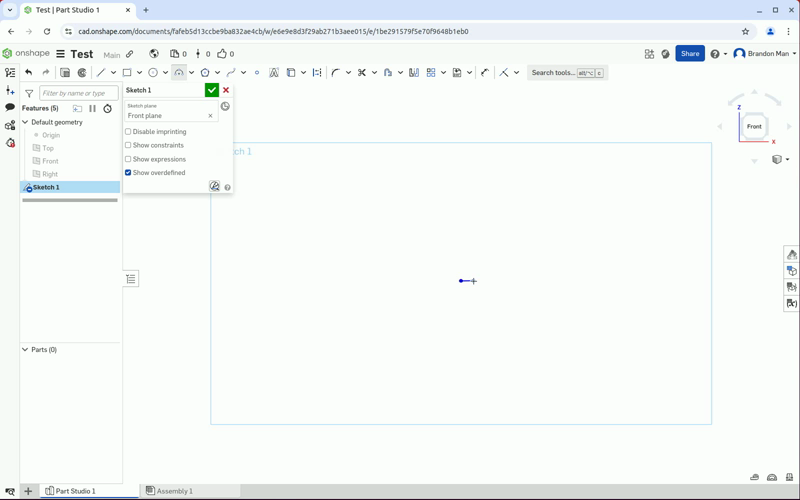
scroll(6)
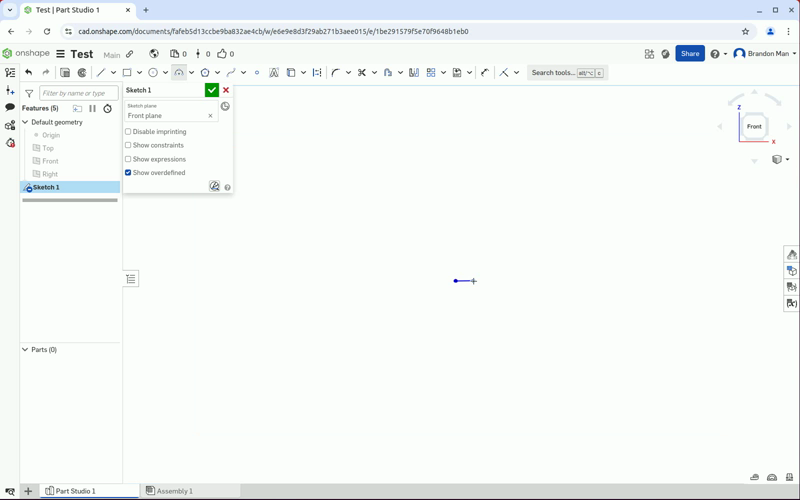
scroll(6)
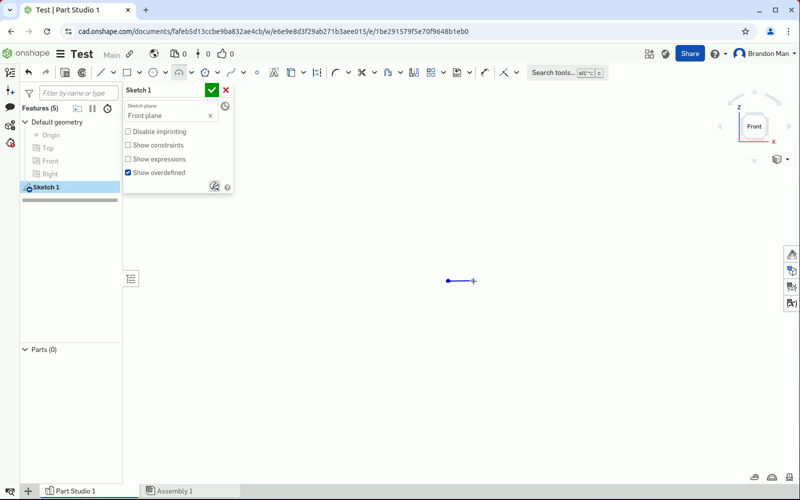
scroll(6)
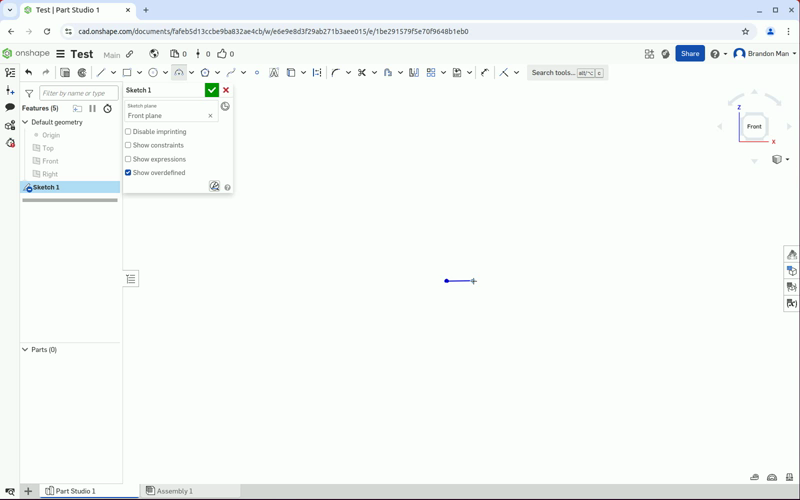
scroll(6)
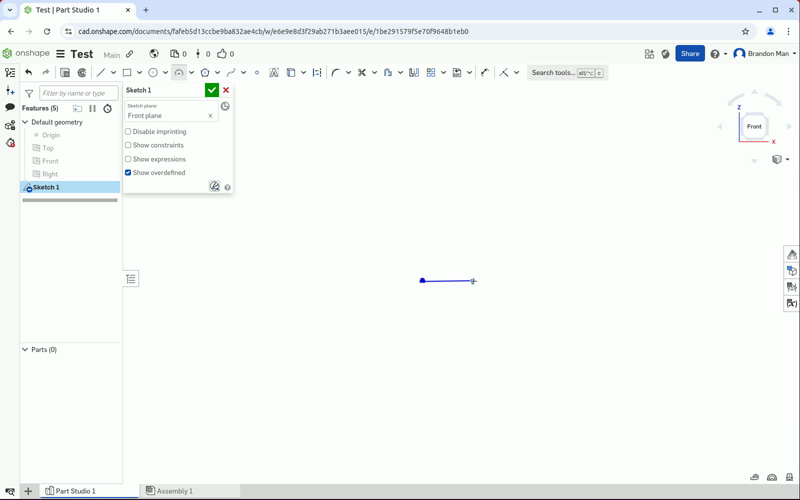
scroll(6)
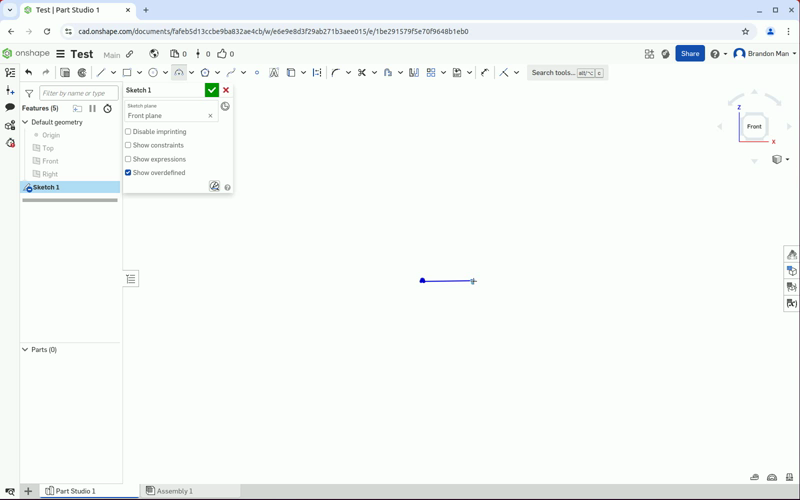
scroll(6)
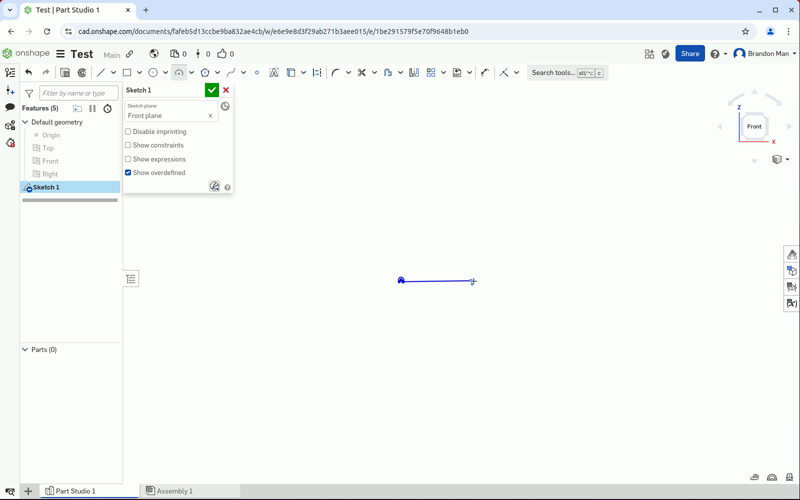
scroll(6)
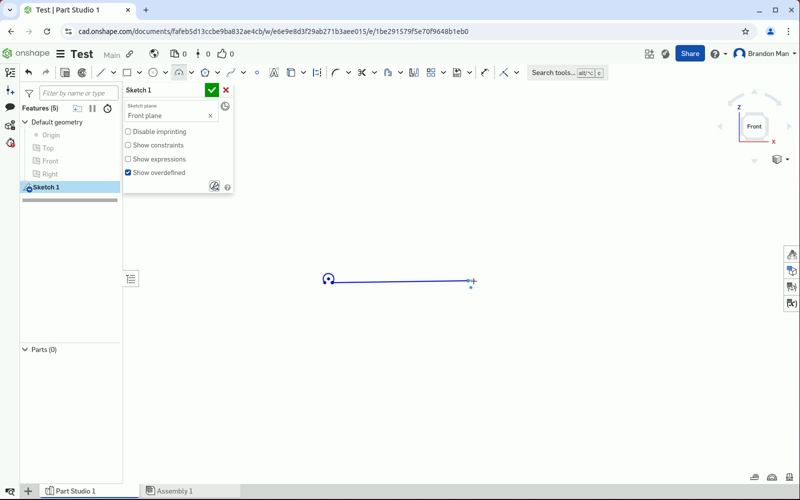
click(473, 280)
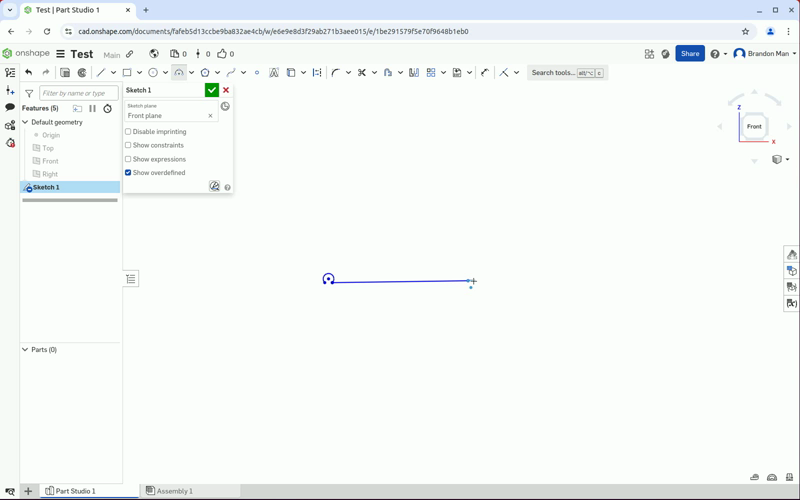
scroll(-6)
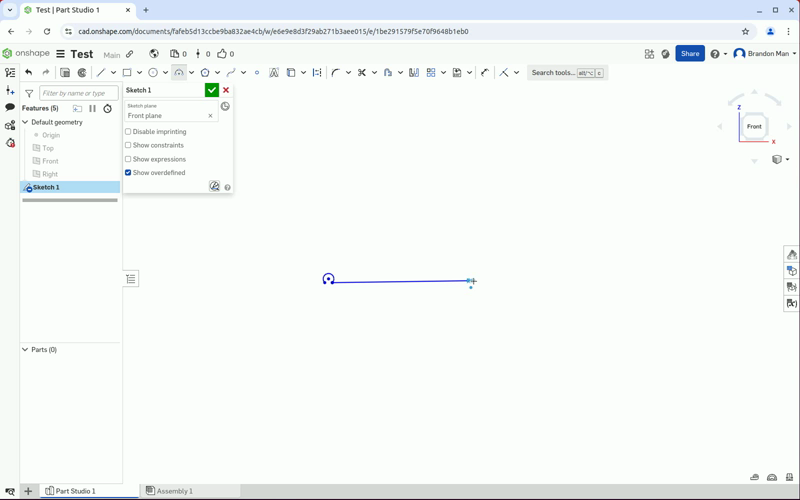
scroll(-6)
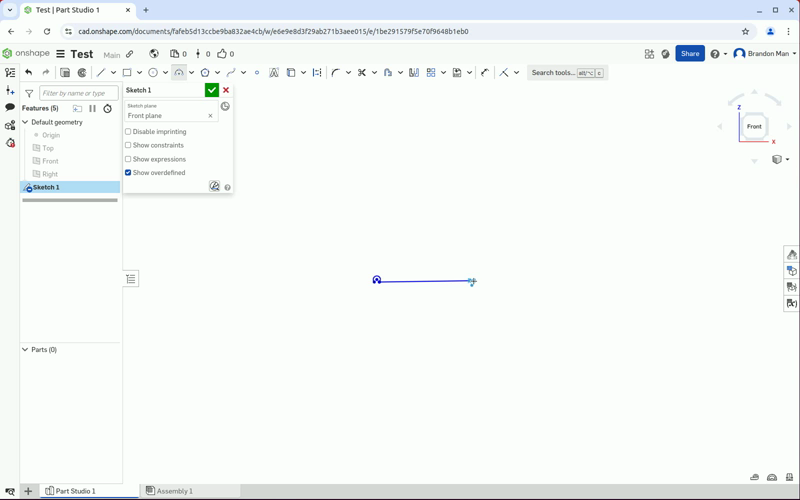
scroll(-6)
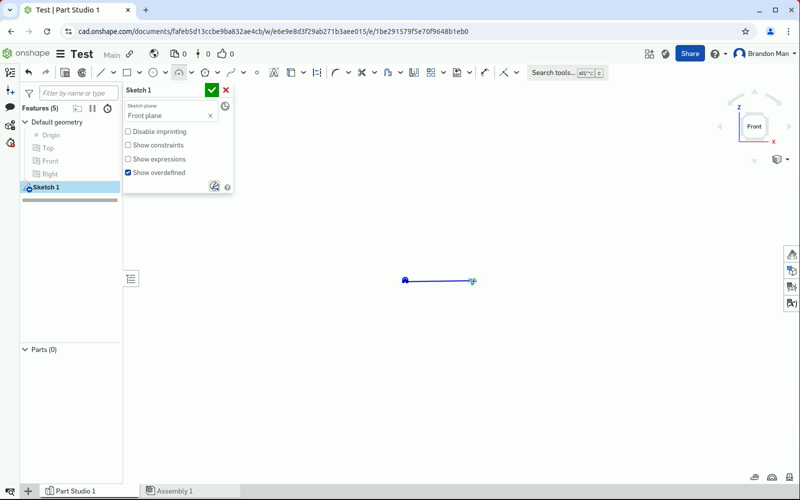
scroll(-6)
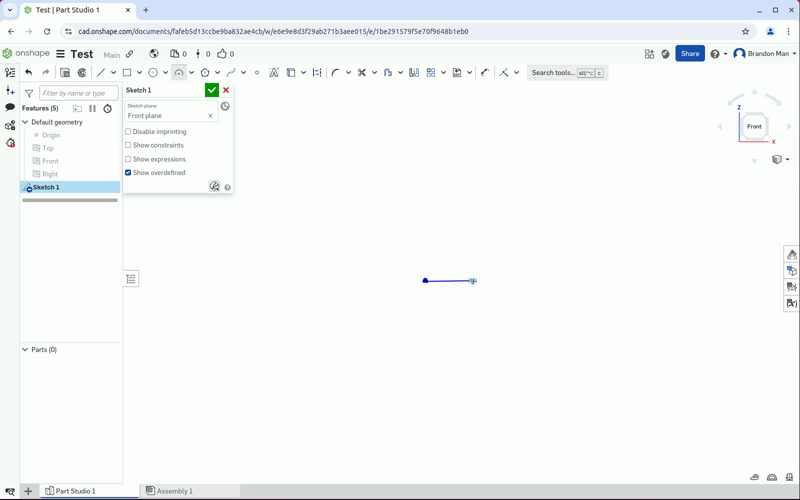
scroll(-6)
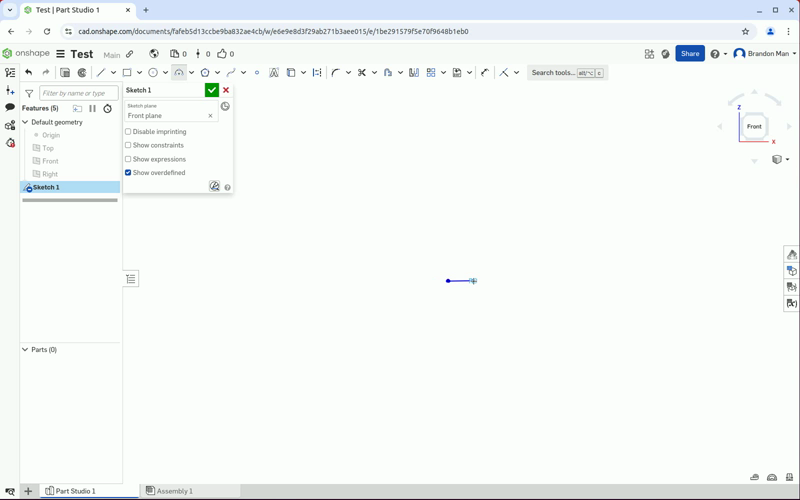
scroll(-6)
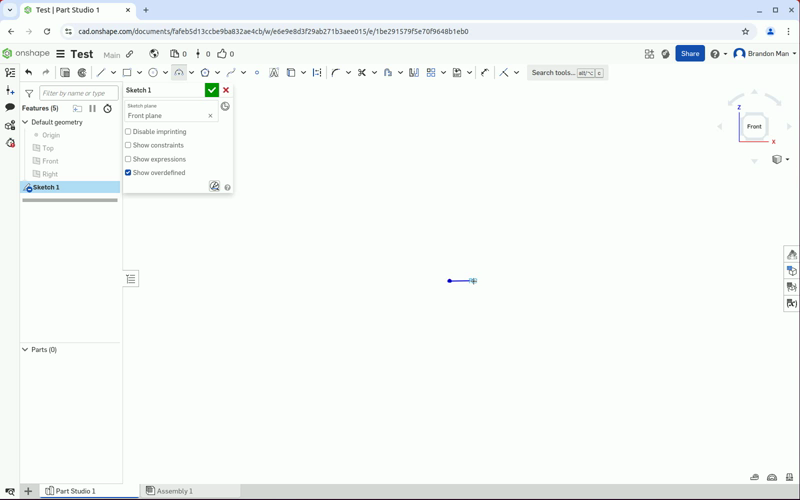
scroll(-6)
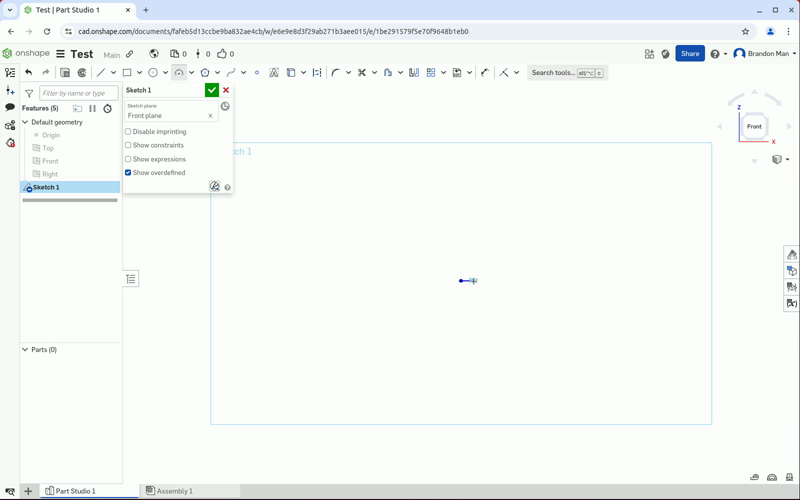
mouse_move(473, 280)
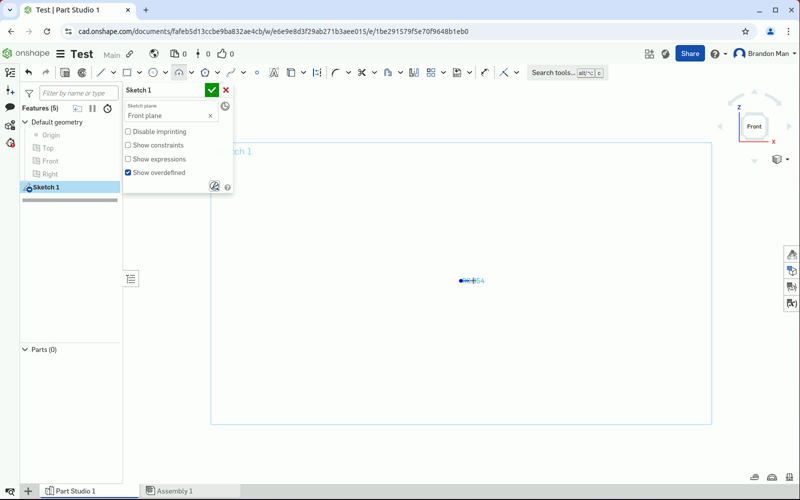
scroll(6)
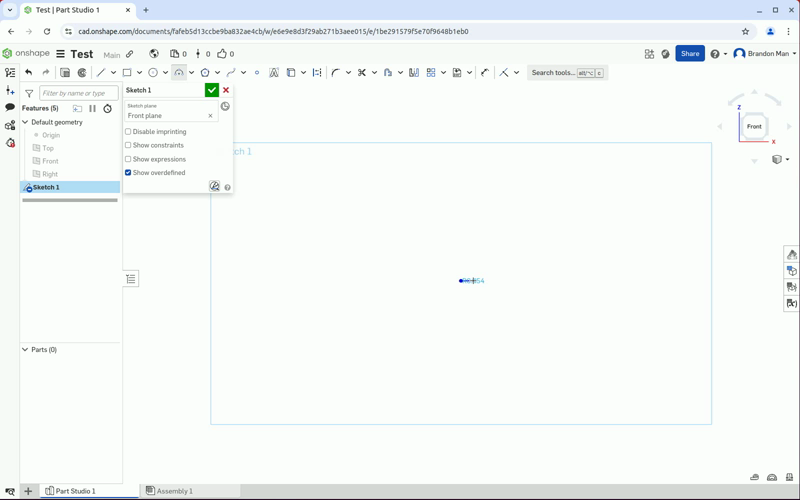
scroll(6)
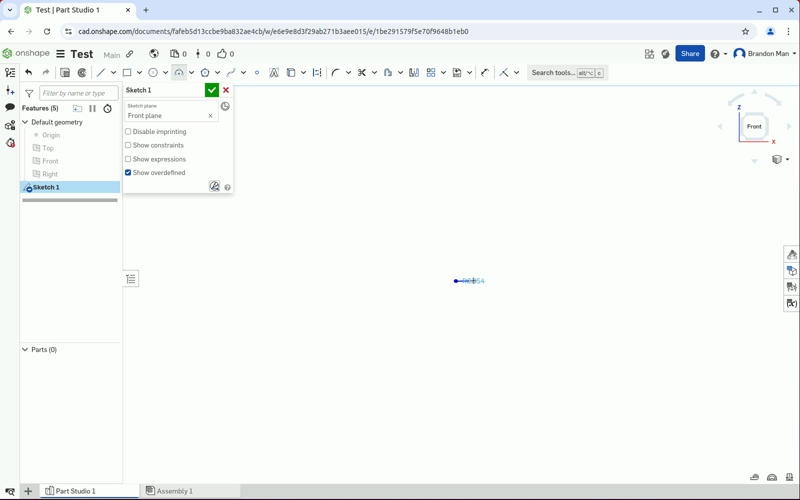
scroll(6)
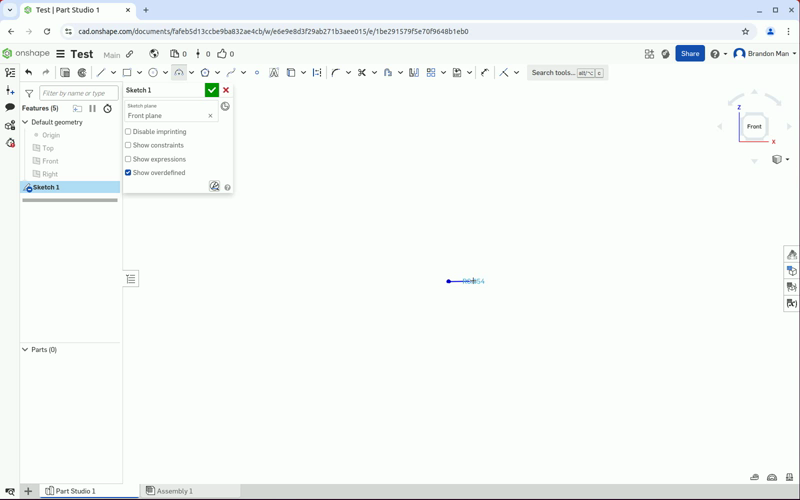
scroll(6)
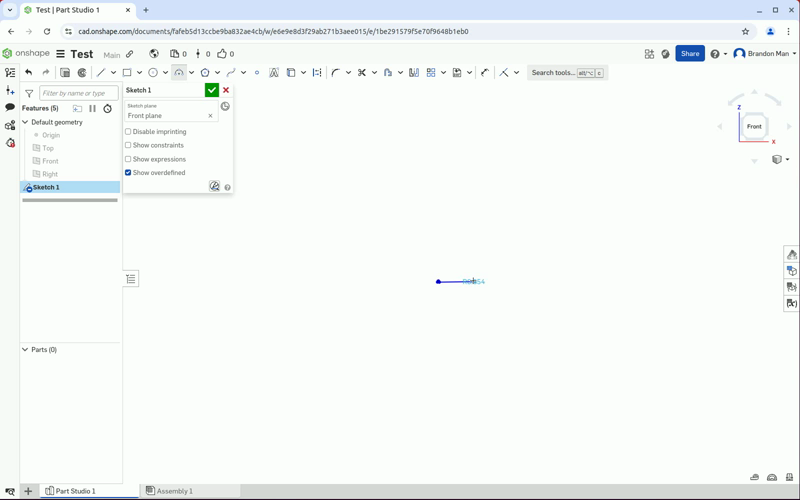
scroll(6)
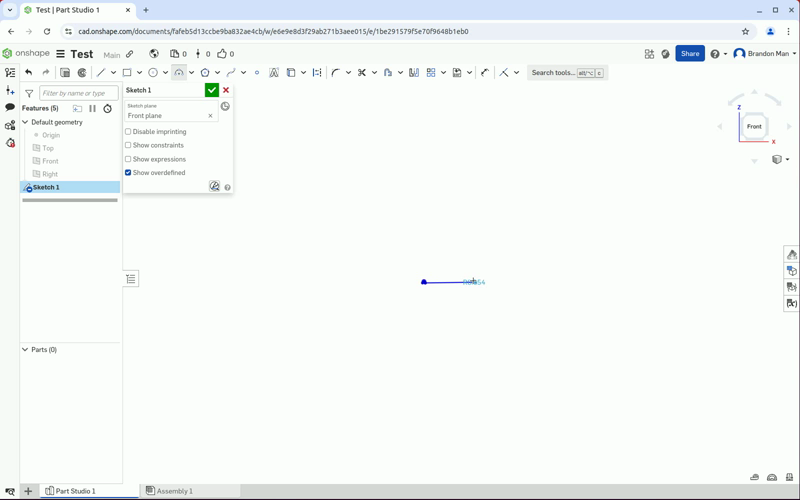
scroll(6)
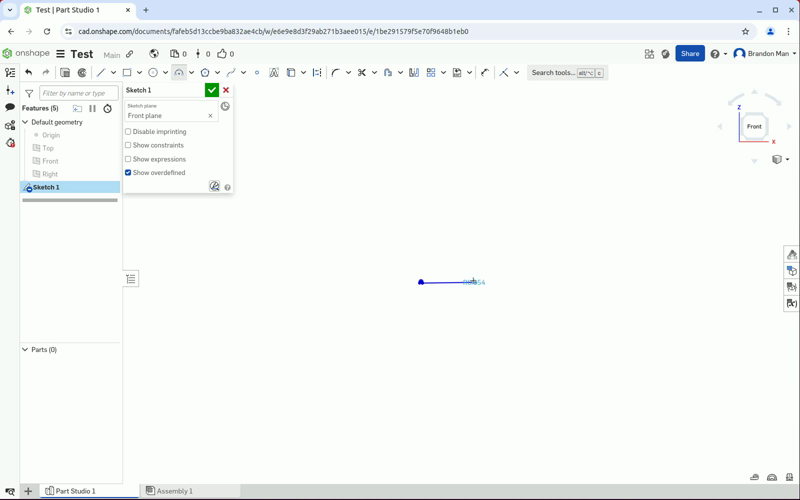
scroll(6)
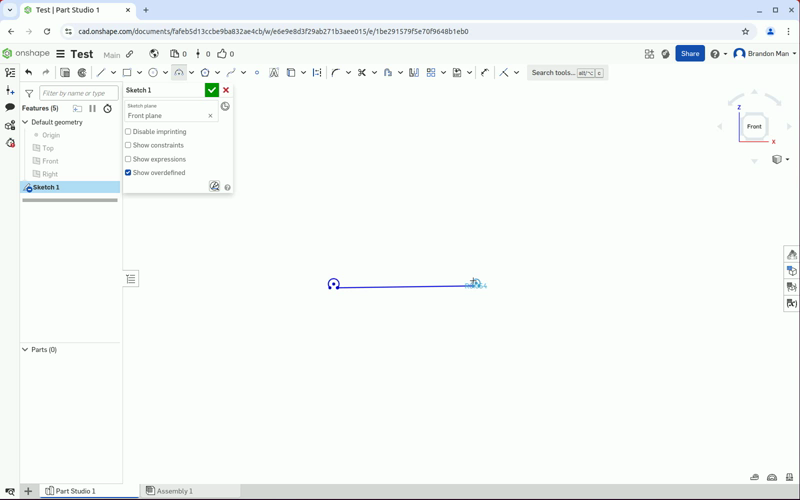
click(473, 280)
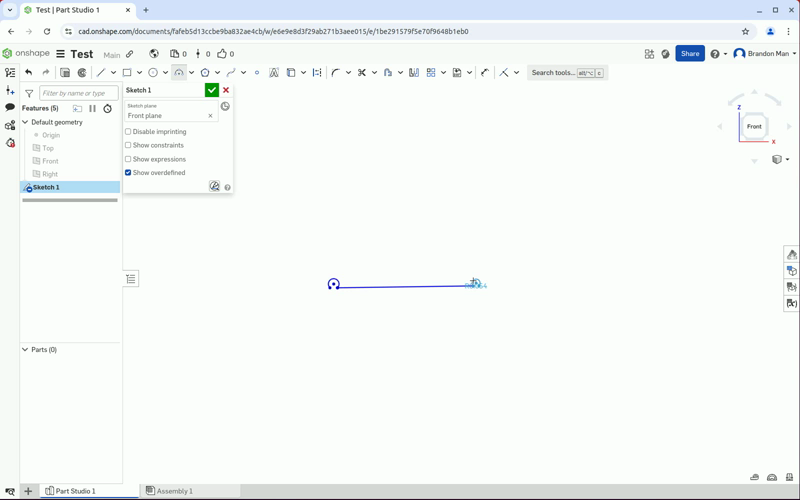
scroll(-6)
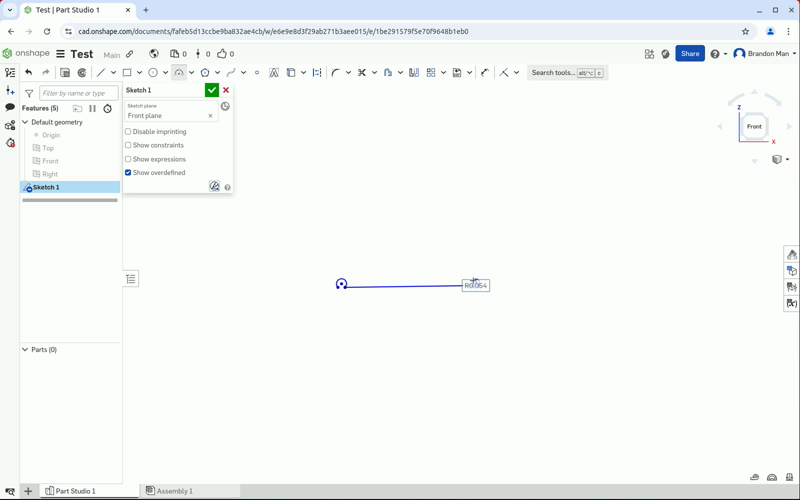
scroll(-6)
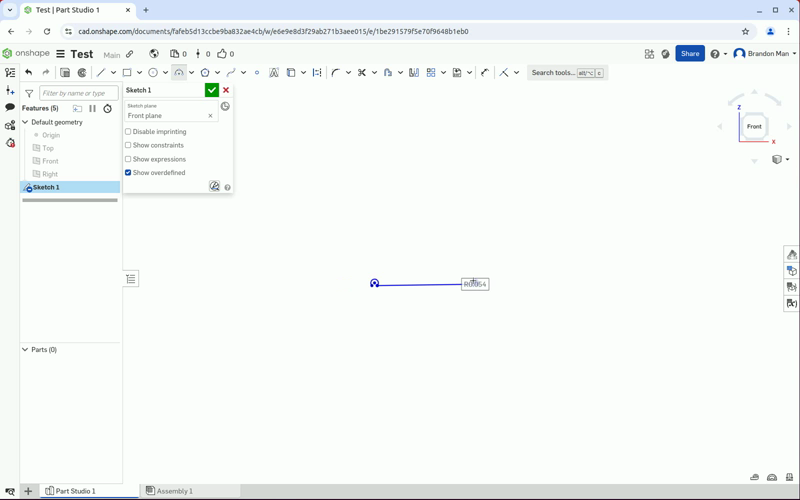
scroll(-6)
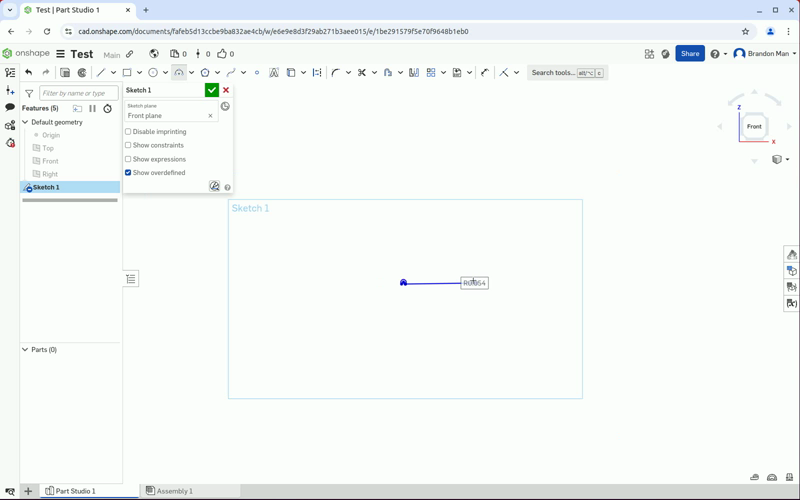
scroll(-6)
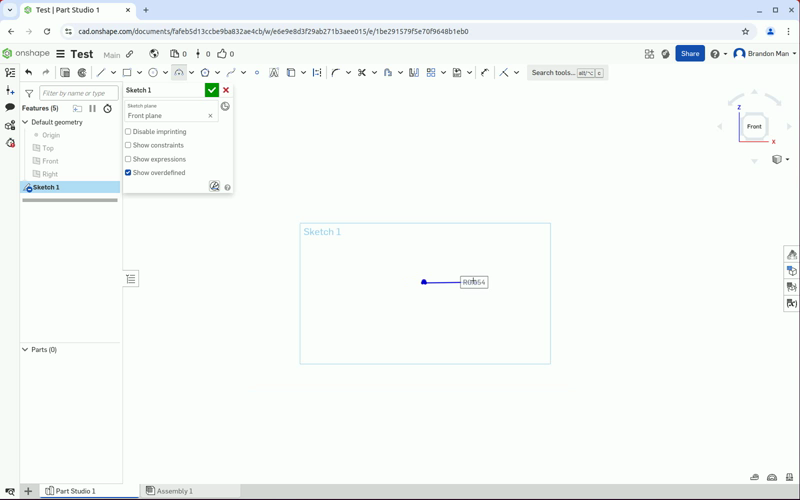
scroll(-6)
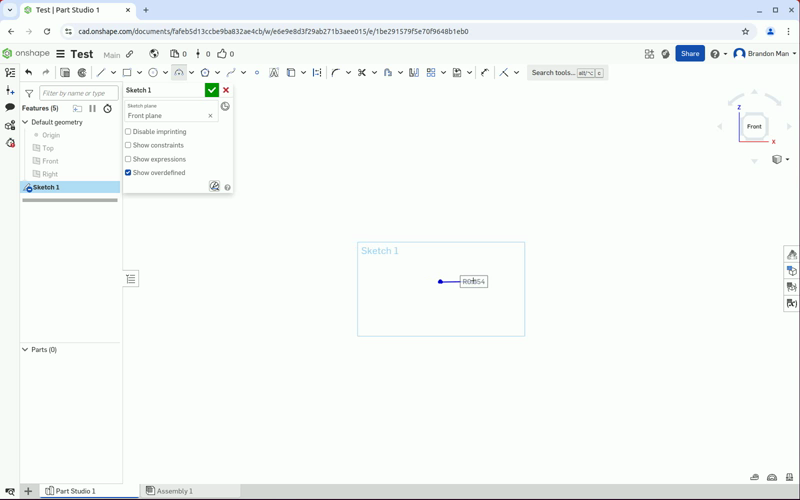
scroll(-6)
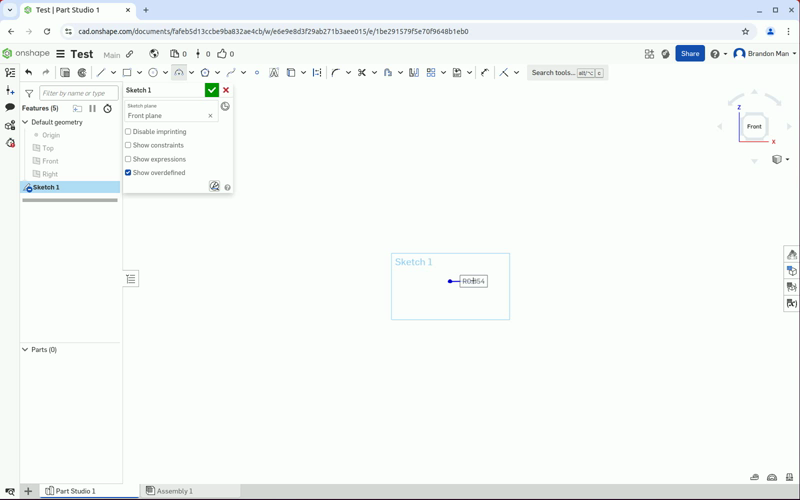
scroll(-6)
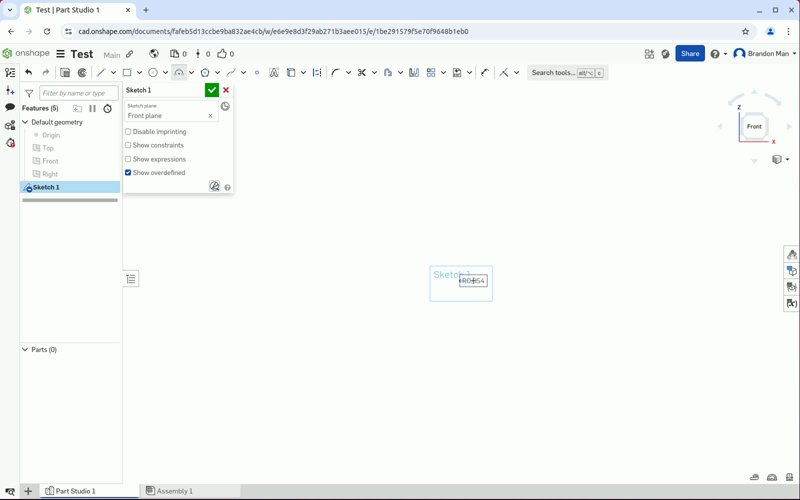
key_up(shift)
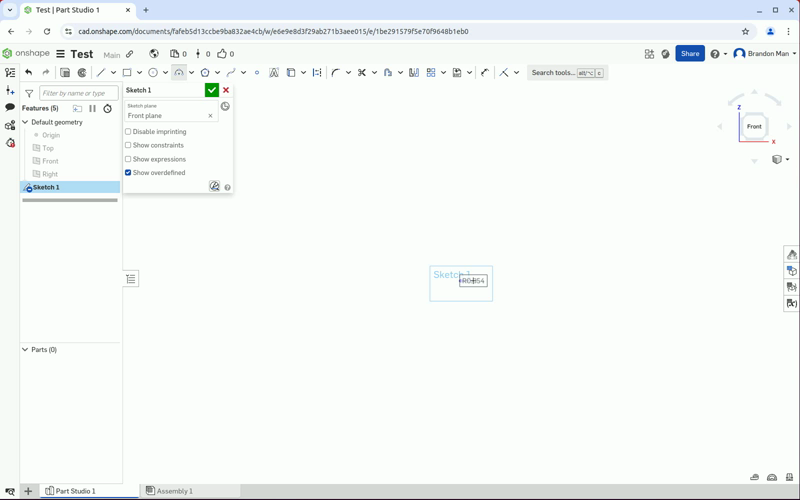
key(esc)
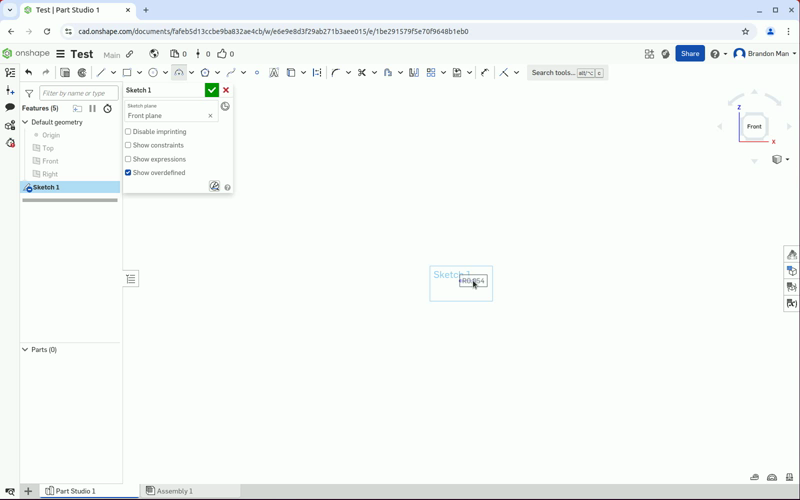
key(l)
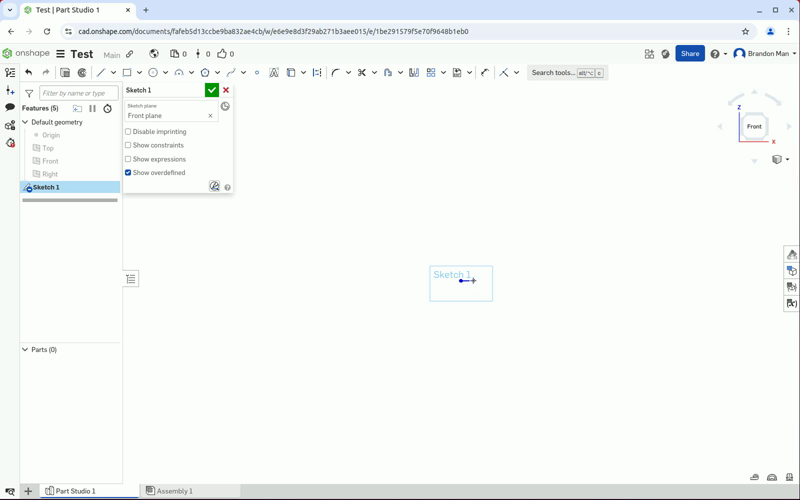
mouse_move(473, 280)
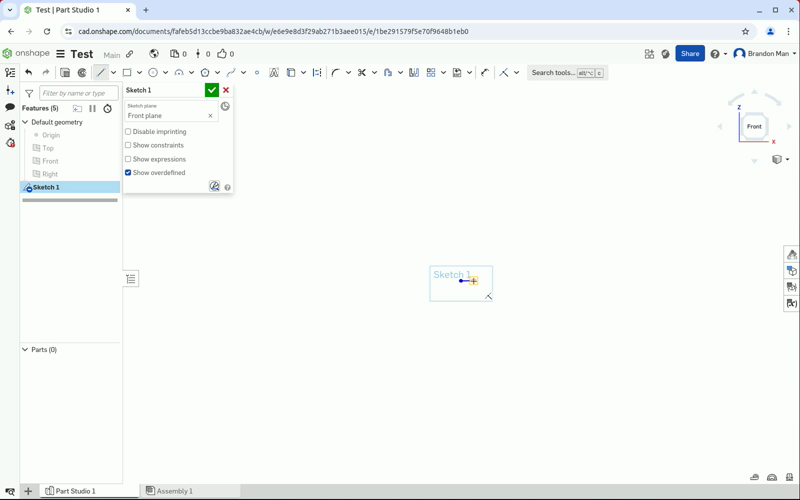
scroll(6)
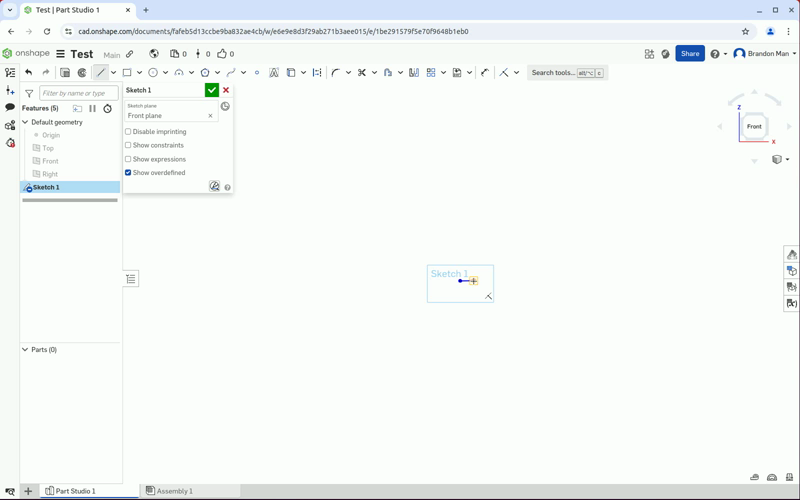
scroll(6)
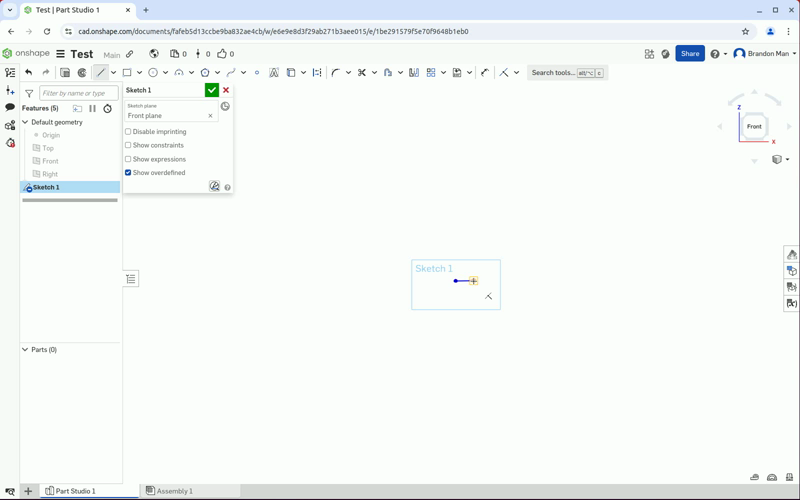
scroll(6)
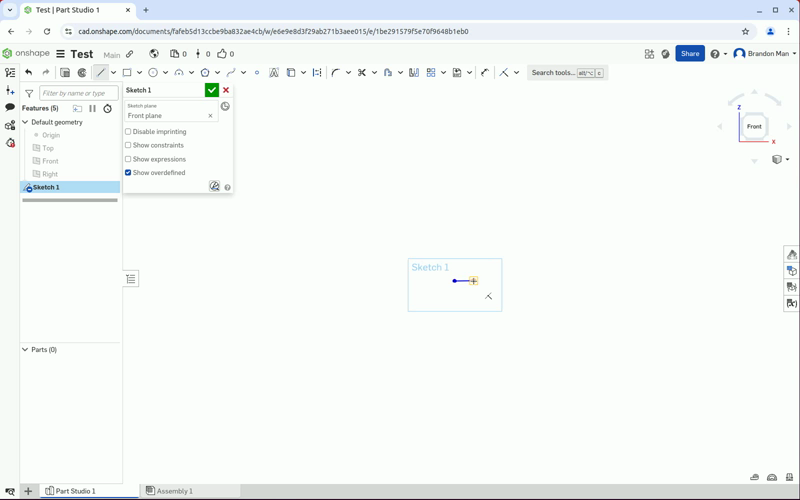
scroll(6)
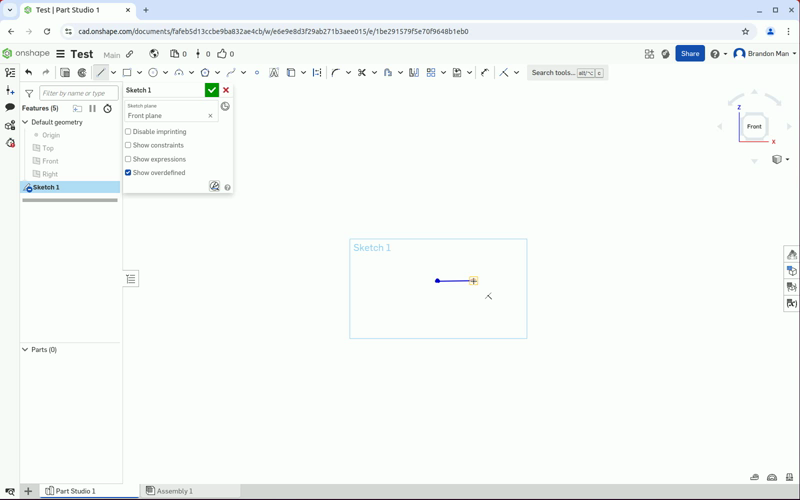
scroll(6)
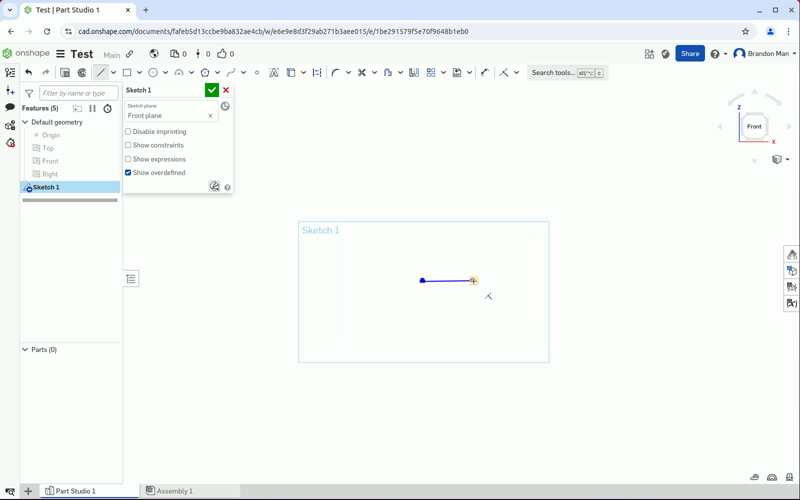
scroll(6)
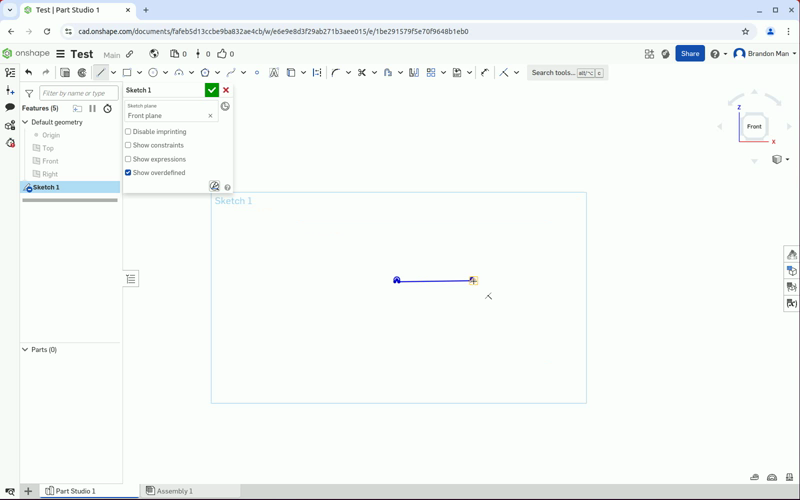
scroll(6)
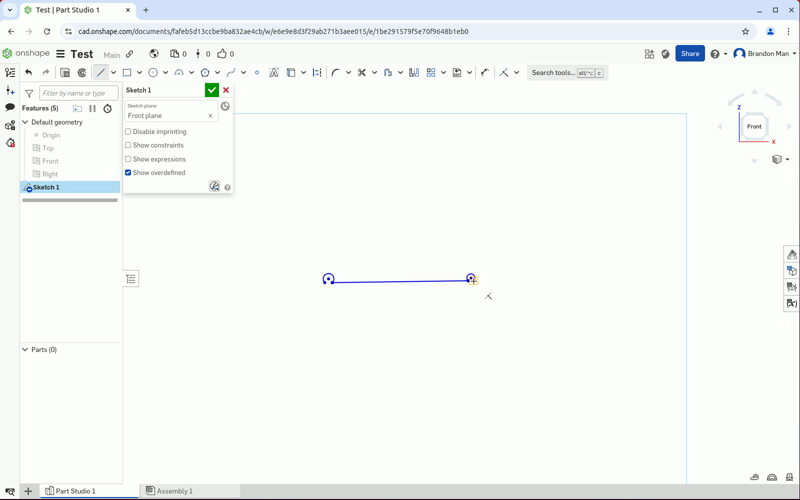
click(473, 280)
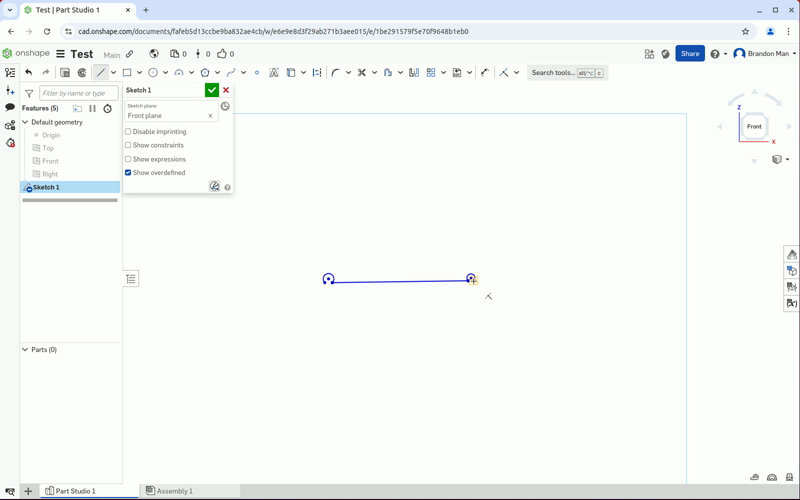
scroll(-6)
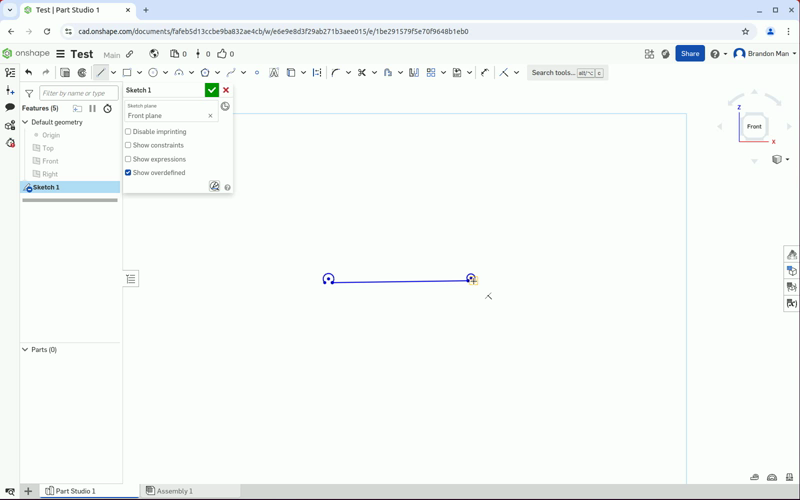
scroll(-6)
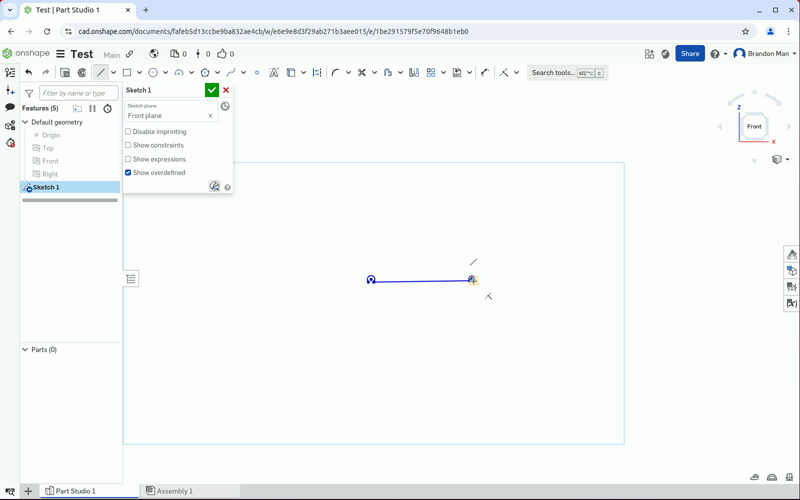
scroll(-6)
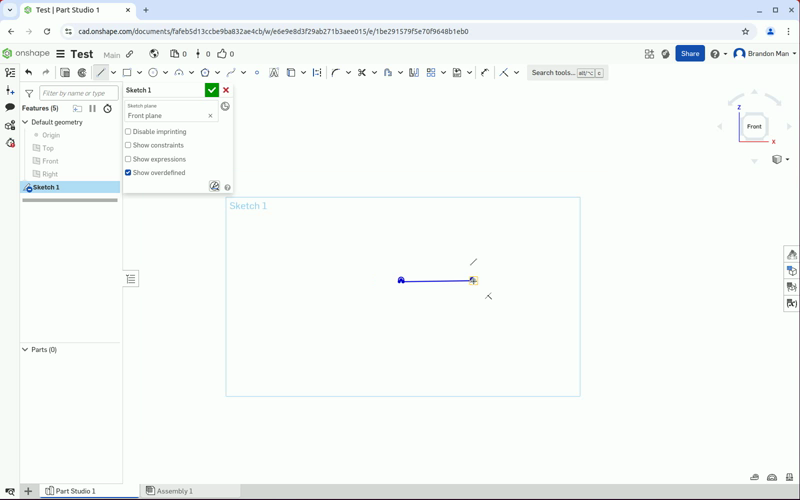
scroll(-6)
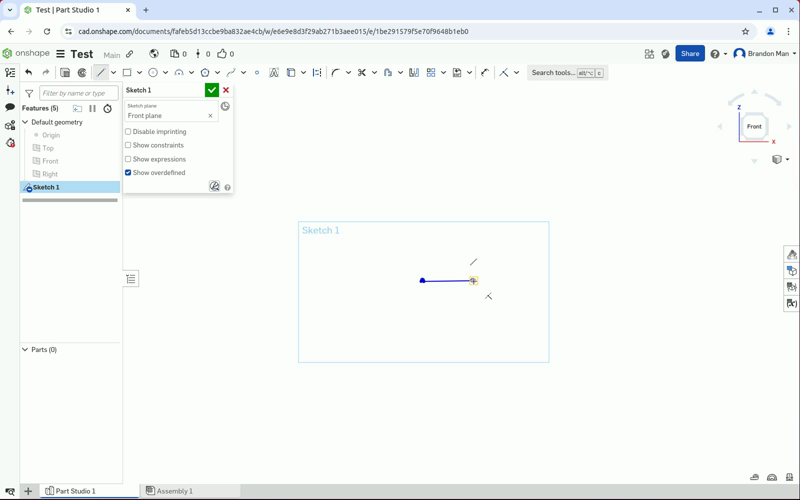
scroll(-6)
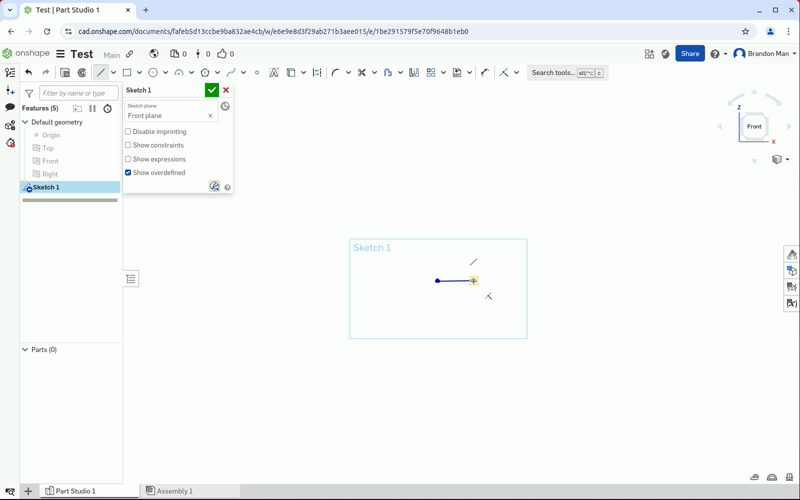
scroll(-6)
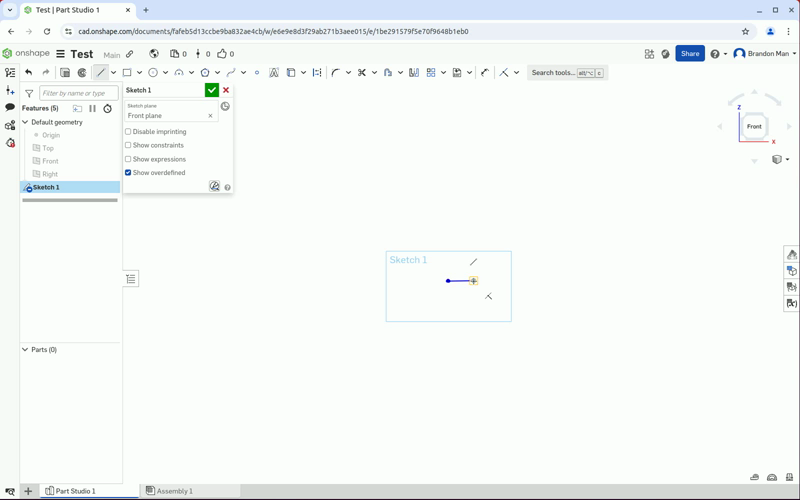
scroll(-6)
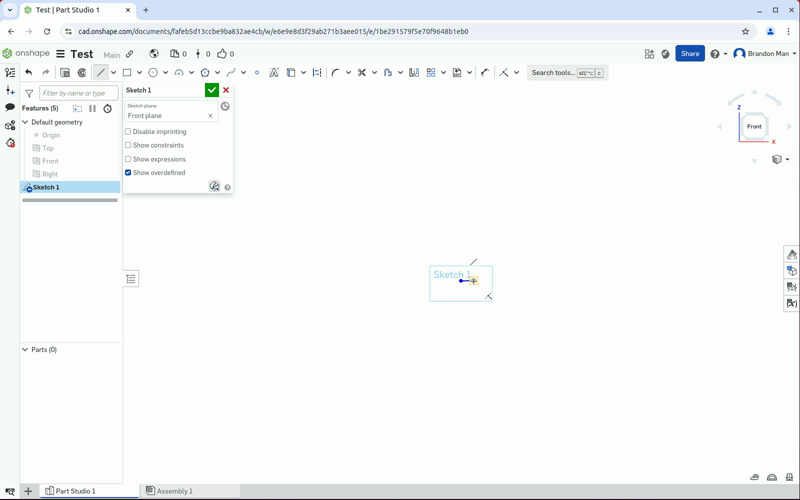
key_down(shift)
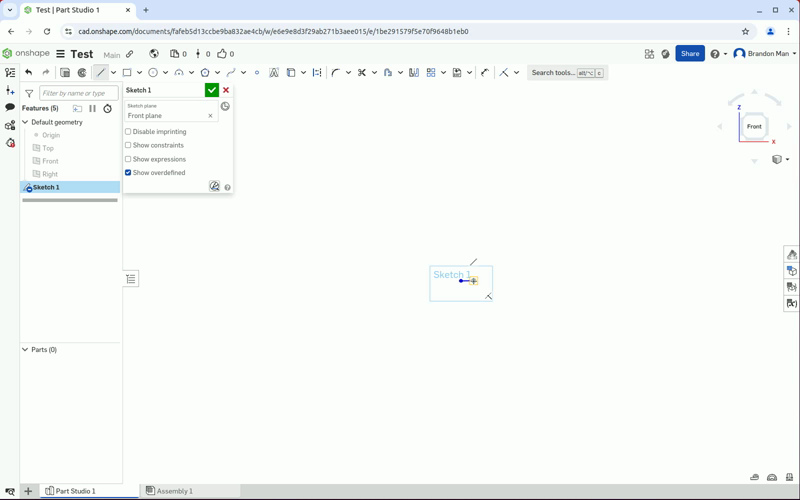
mouse_move(503, 280)
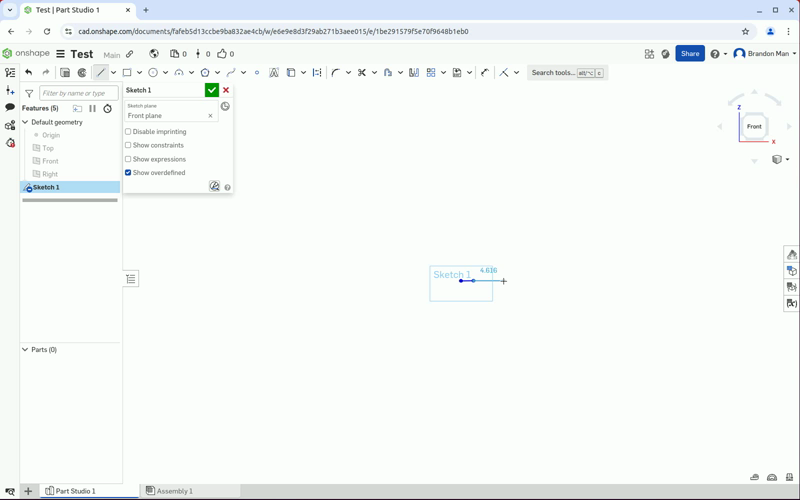
mouse_move(473, 268)
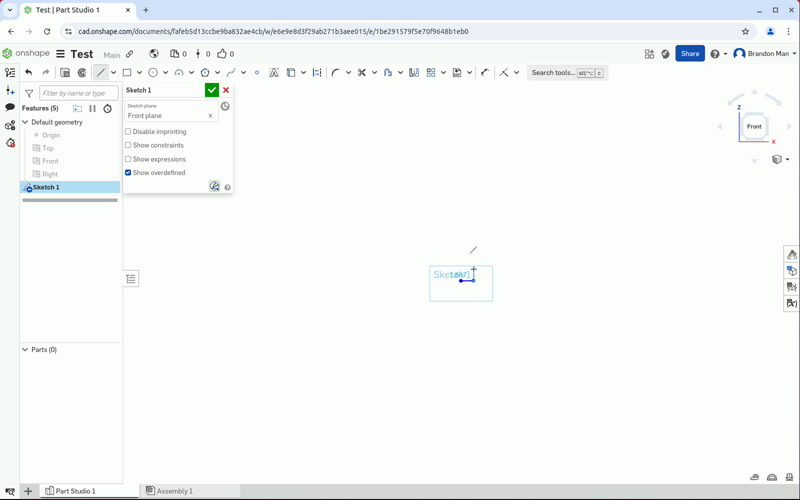
click(473, 268)
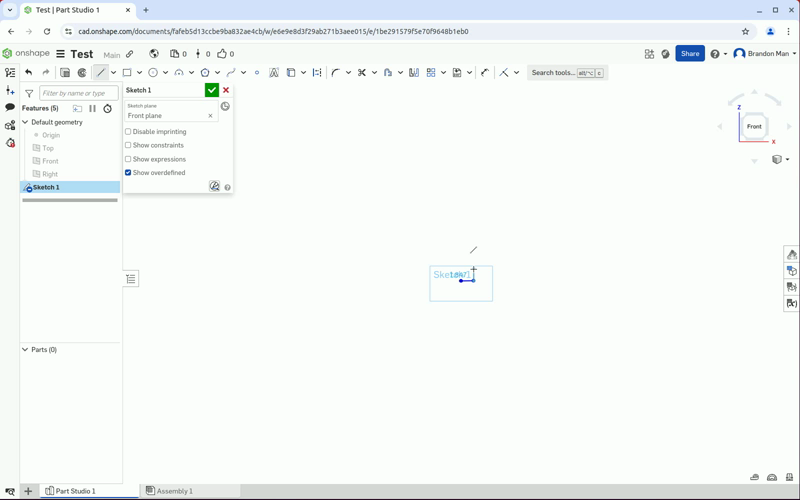
key_up(shift)
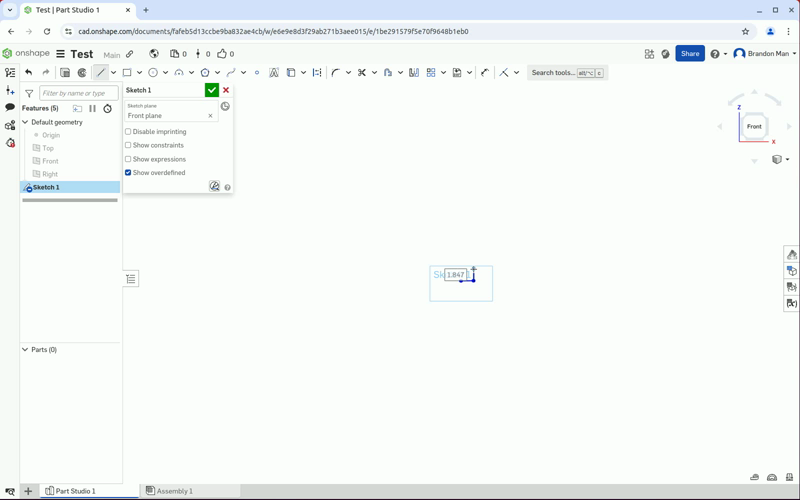
key(esc)
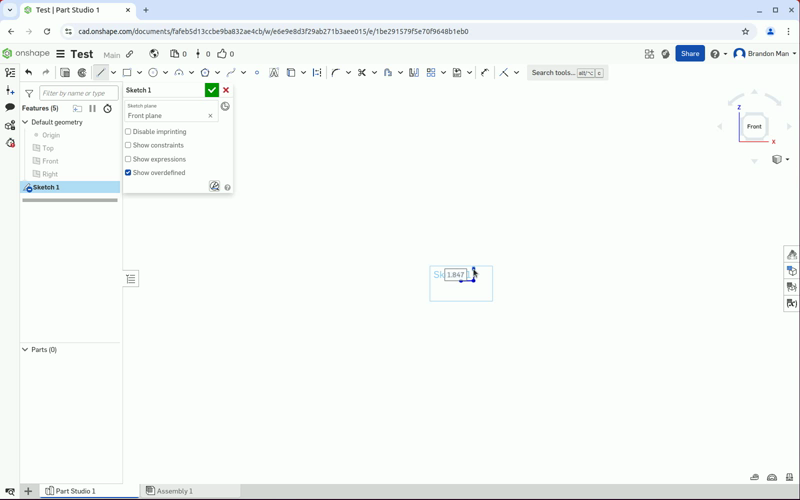
key(a)
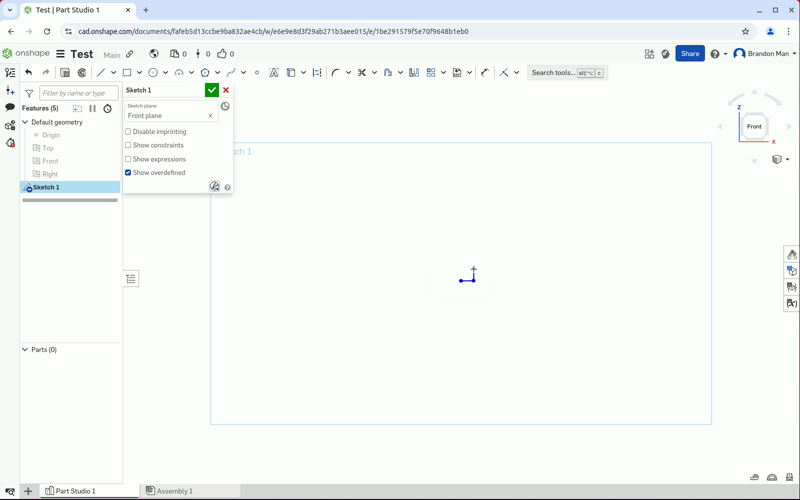
mouse_move(473, 268)
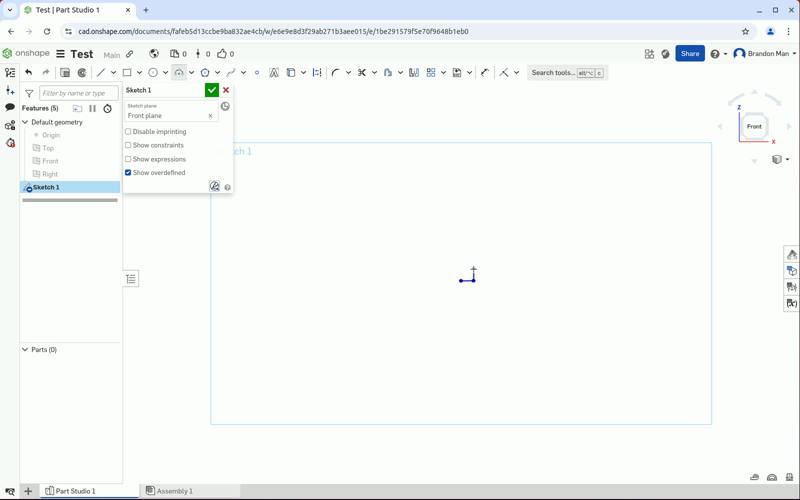
click(473, 268)
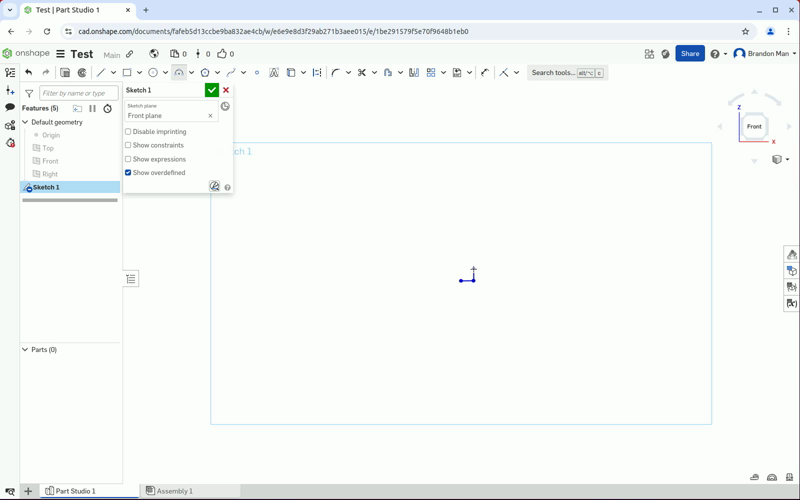
key_down(shift)
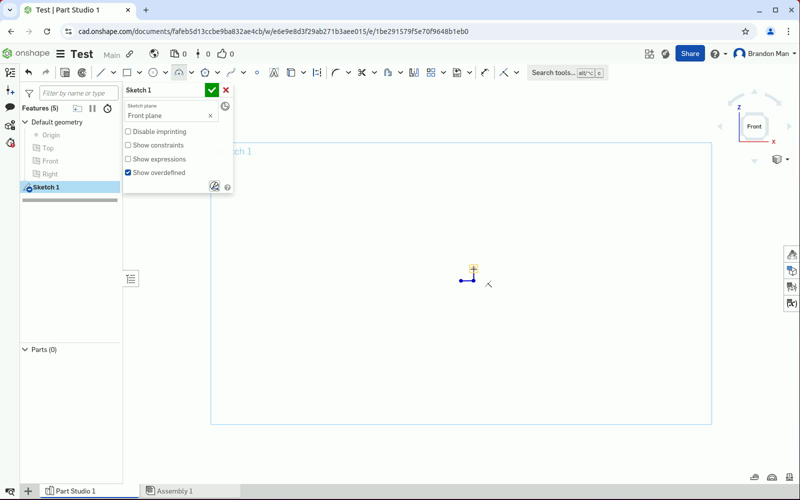
mouse_move(473, 267)
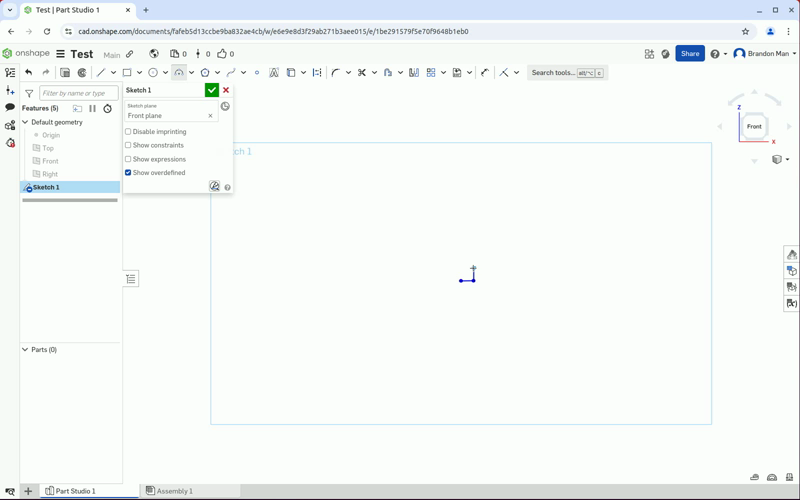
scroll(6)
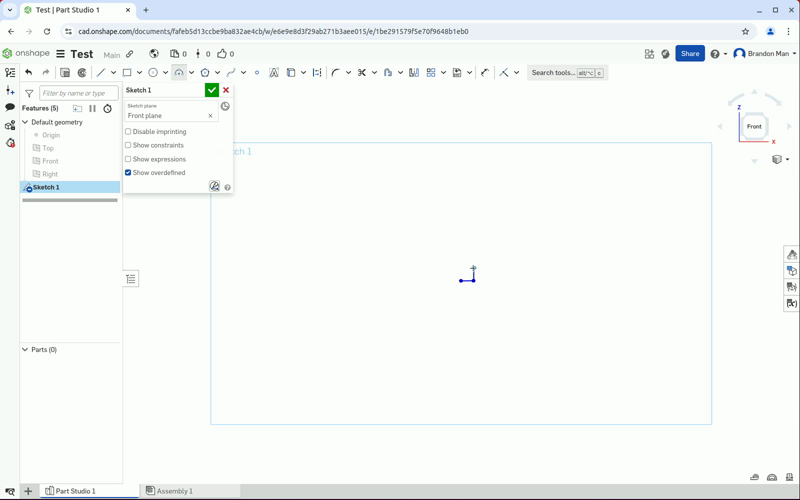
scroll(6)
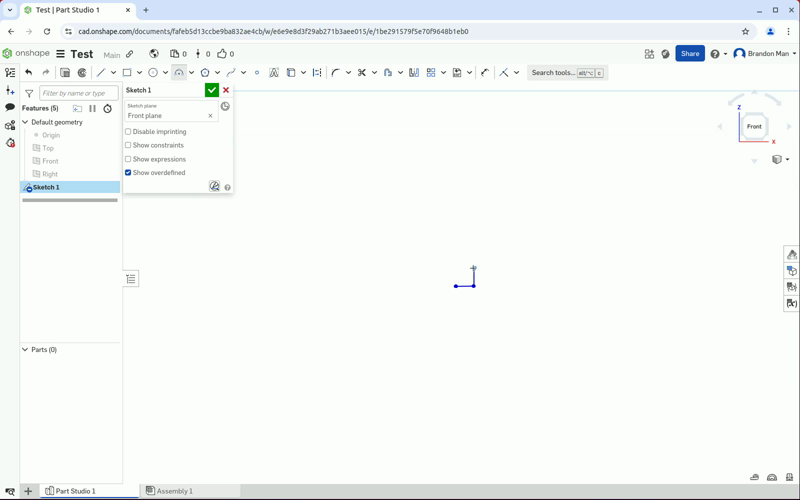
scroll(6)
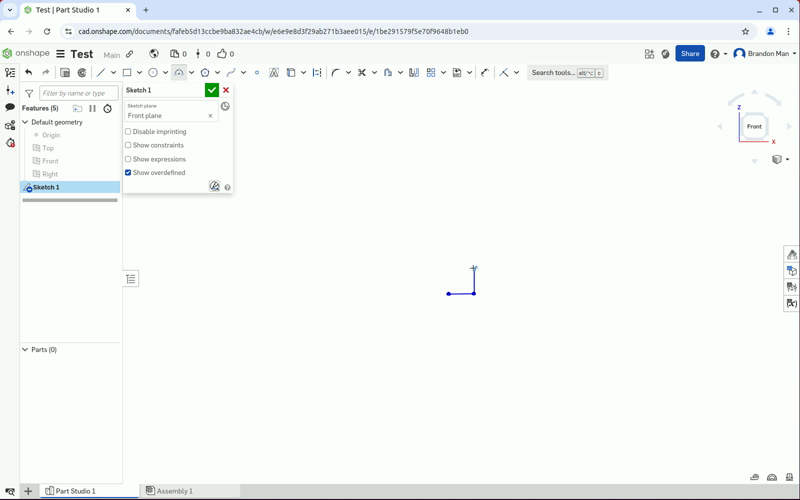
scroll(6)
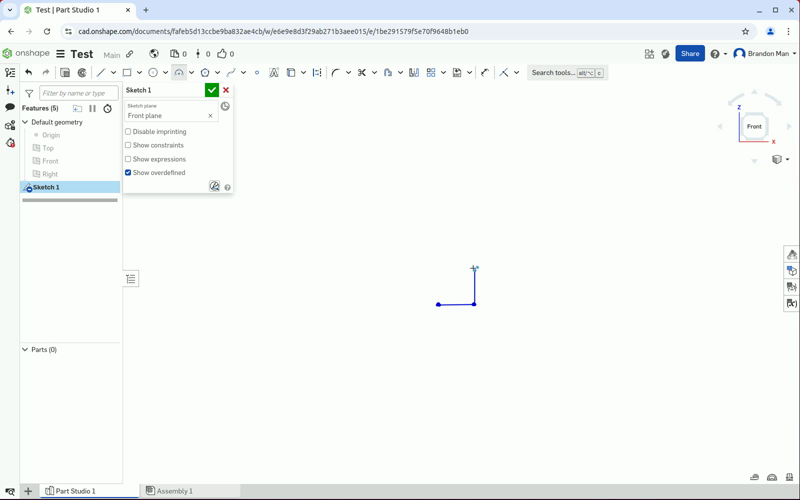
scroll(6)
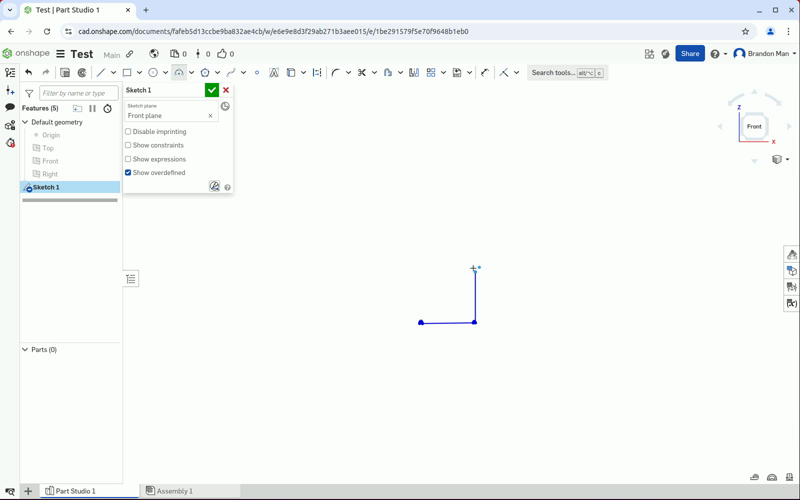
scroll(6)
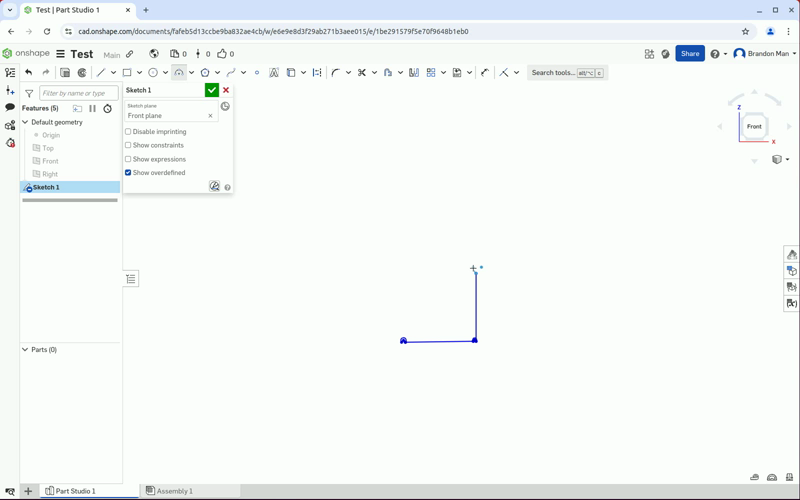
scroll(6)
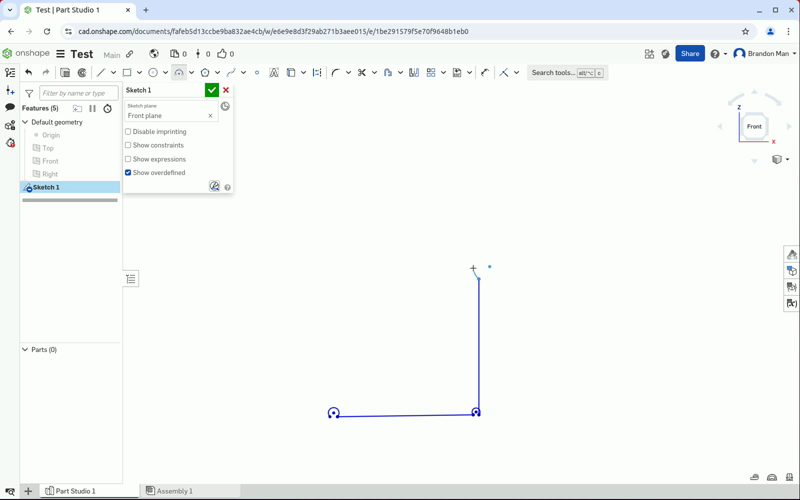
click(473, 267)
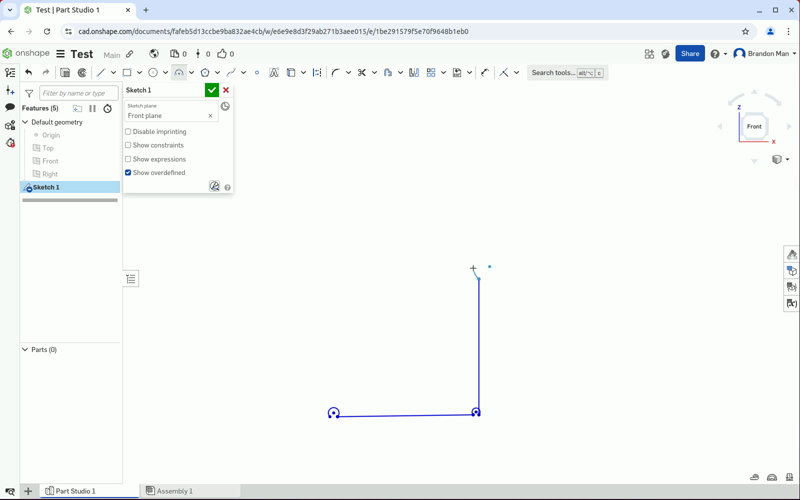
scroll(-6)
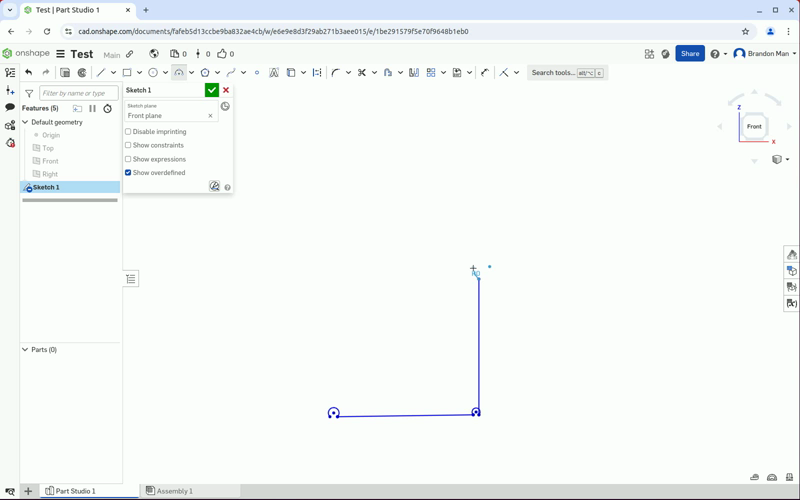
scroll(-6)
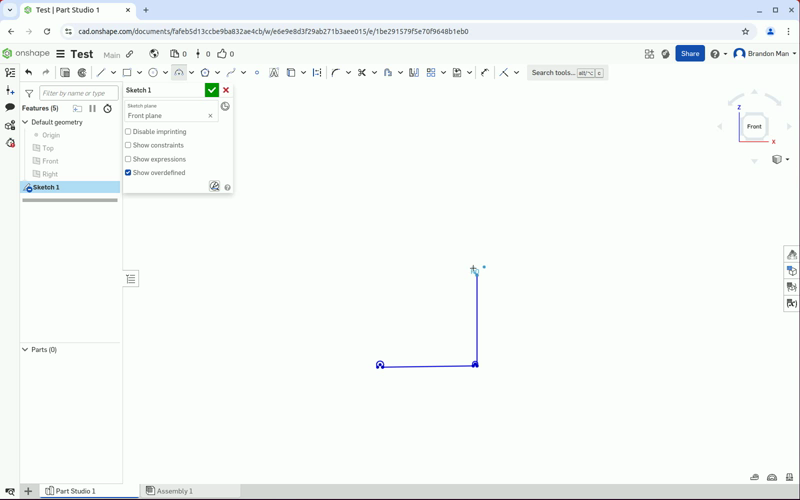
scroll(-6)
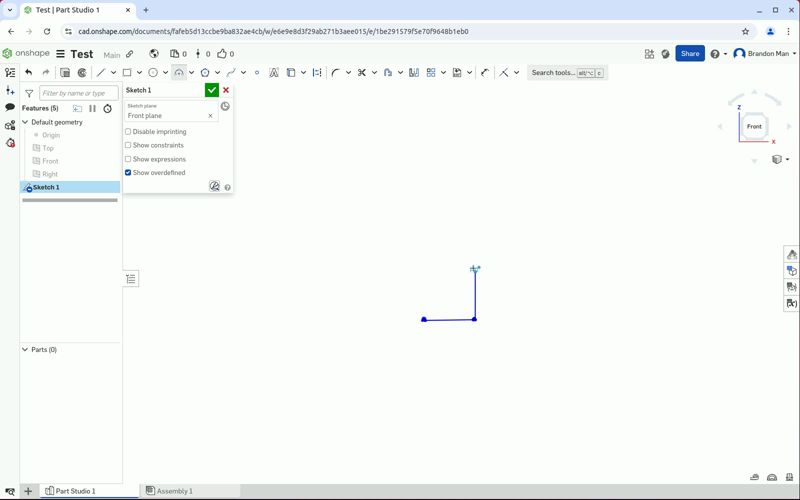
scroll(-6)
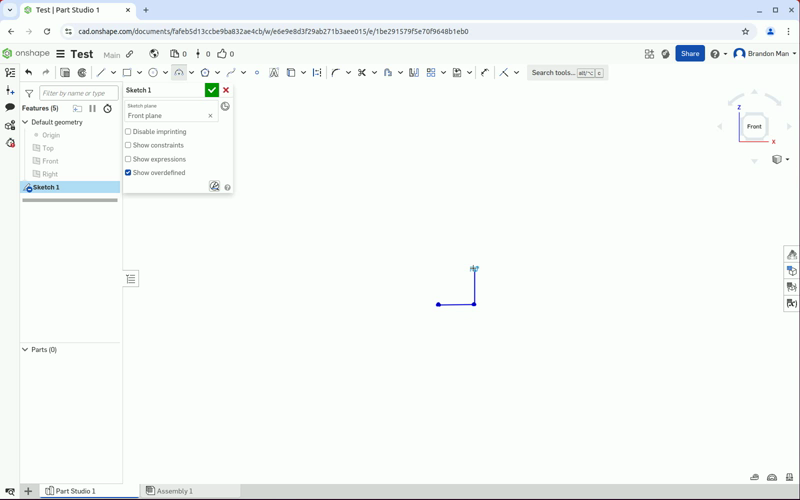
scroll(-6)
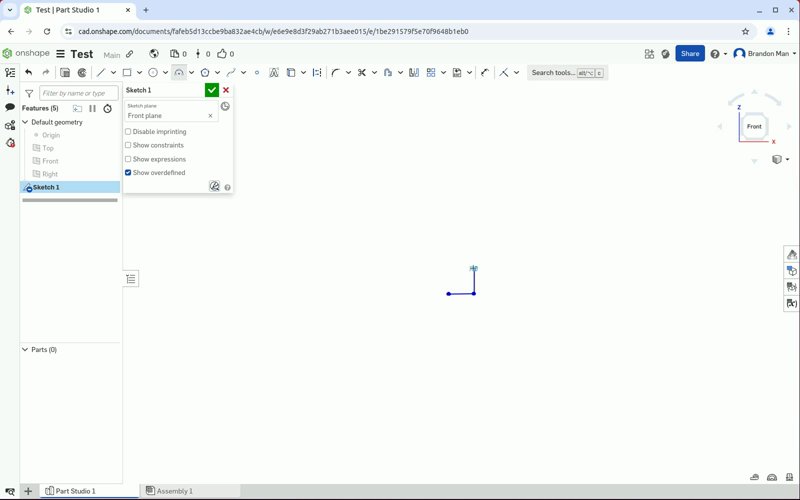
scroll(-6)
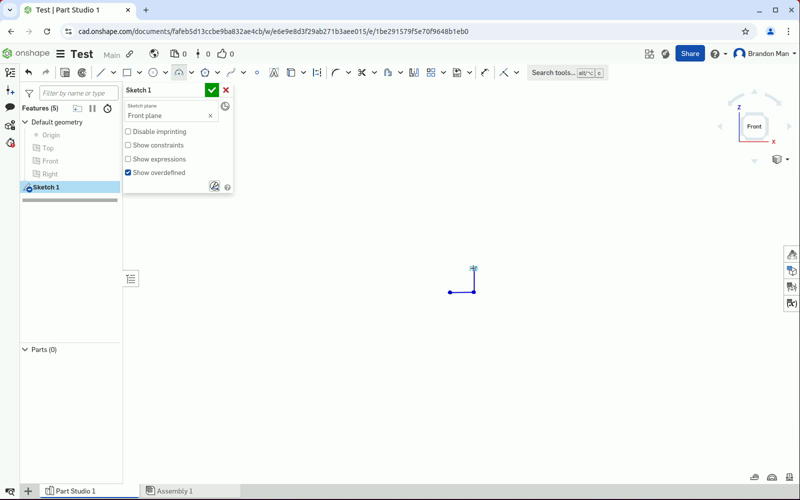
scroll(-6)
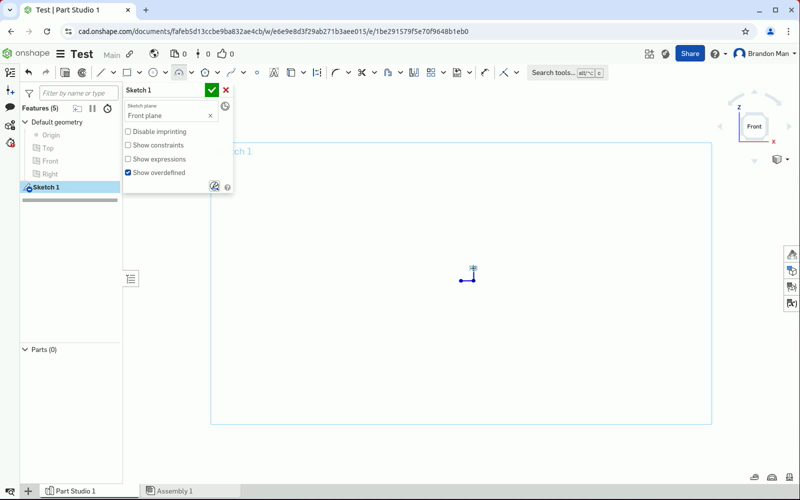
mouse_move(472, 268)
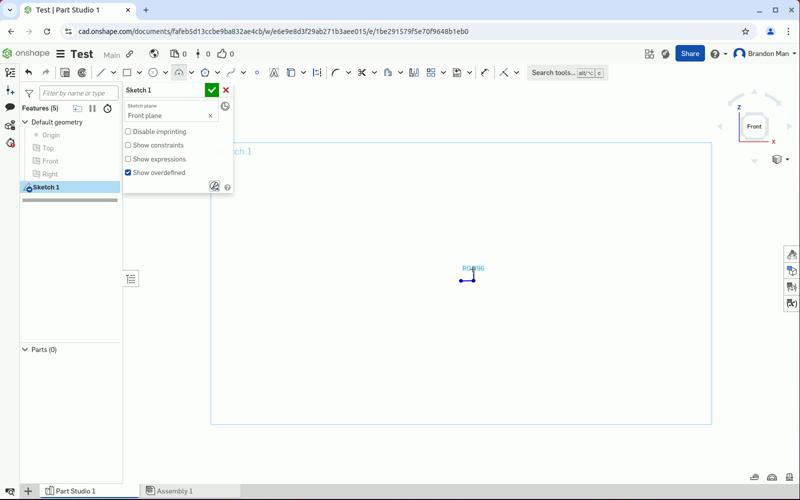
scroll(6)
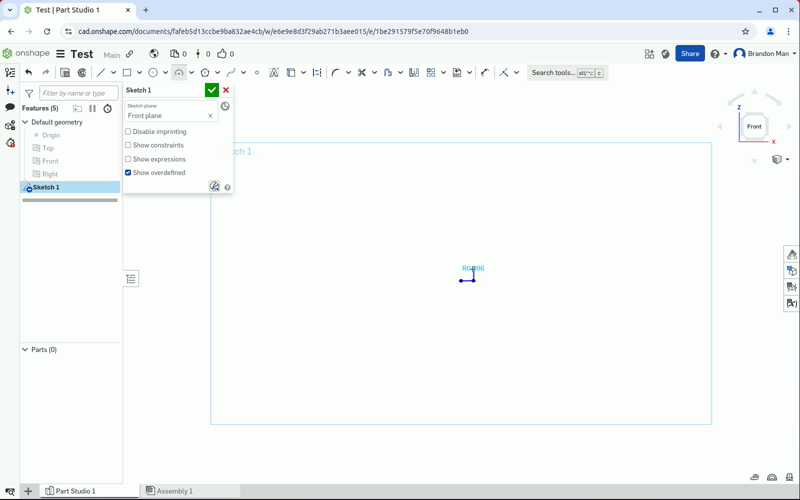
scroll(6)
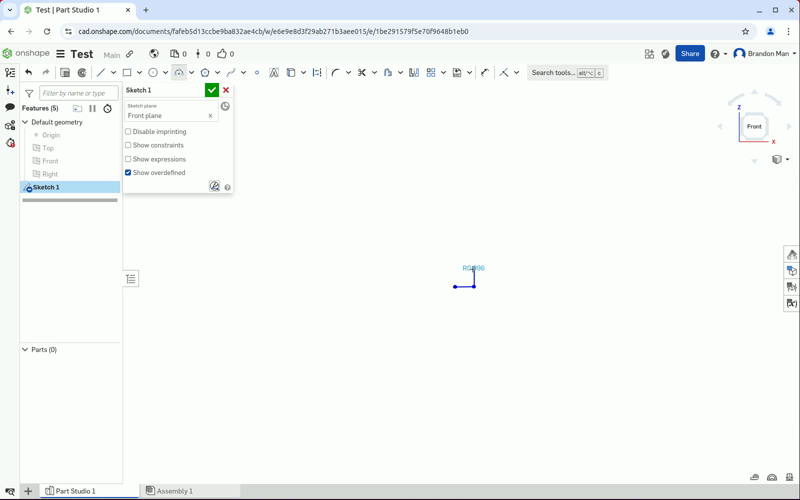
scroll(6)
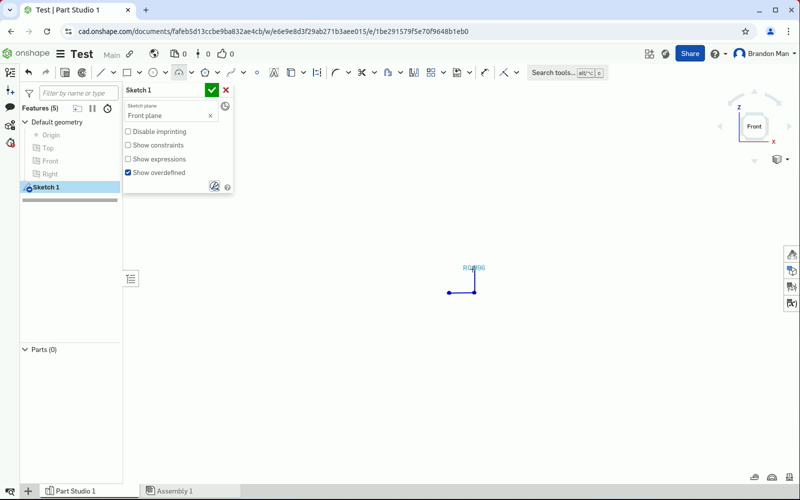
scroll(6)
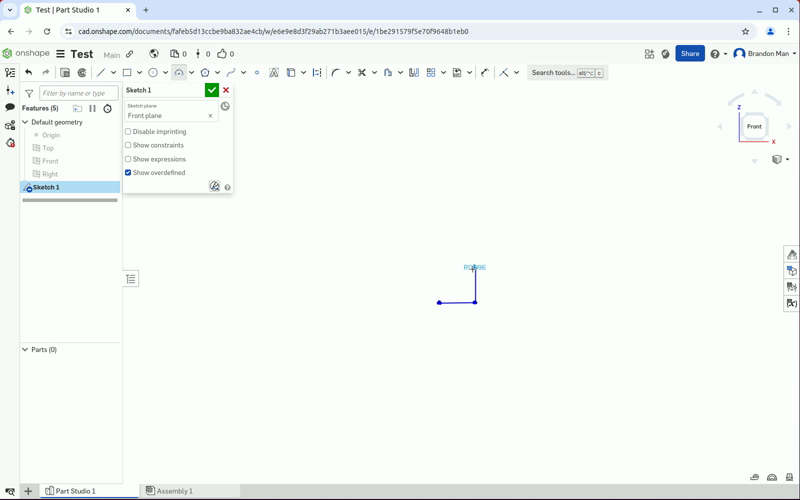
scroll(6)
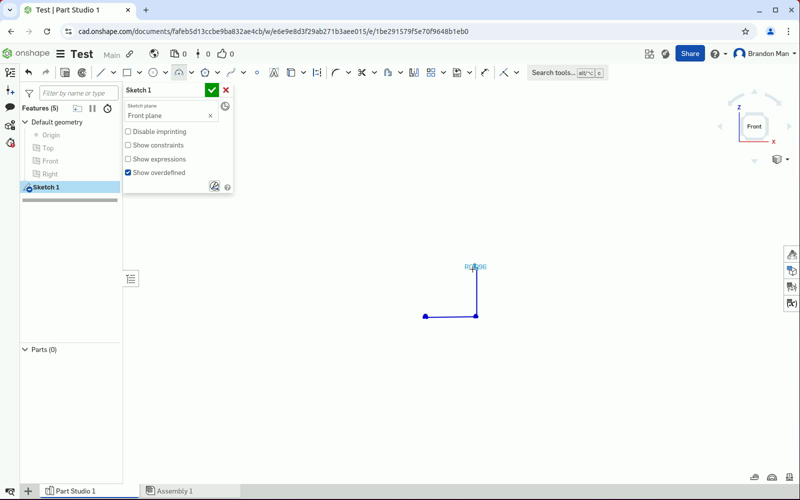
scroll(6)
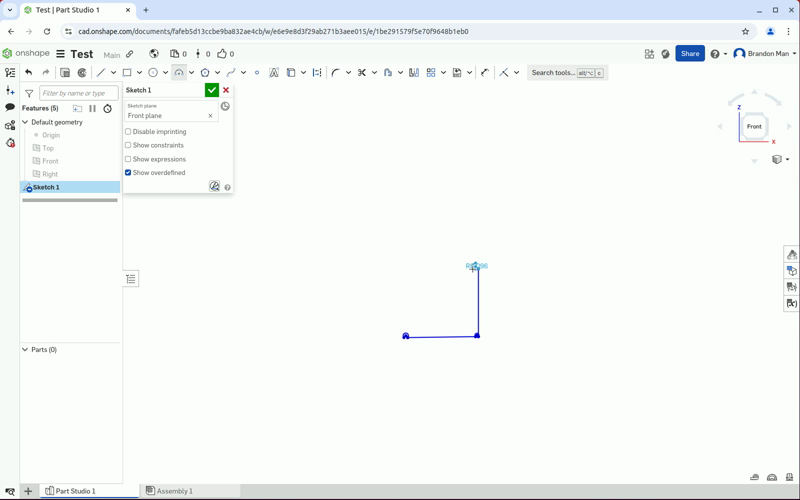
scroll(6)
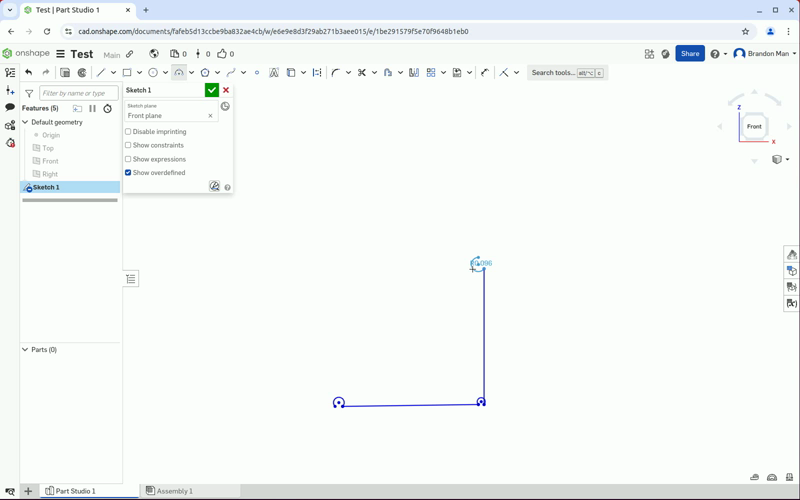
click(472, 268)
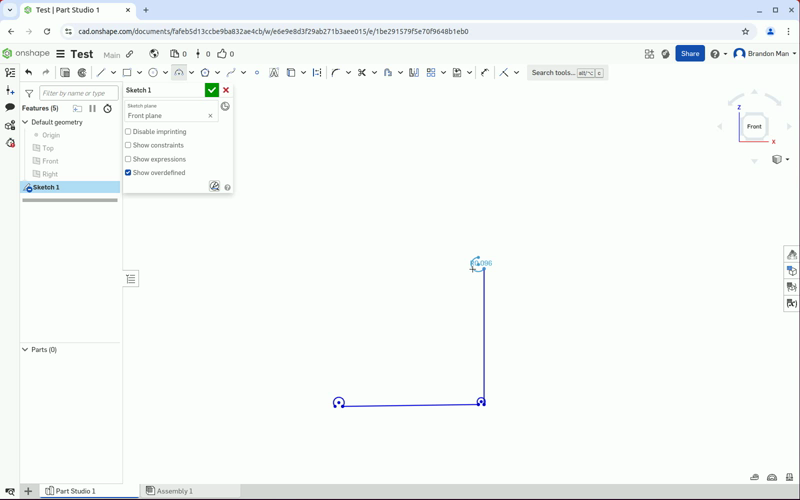
scroll(-6)
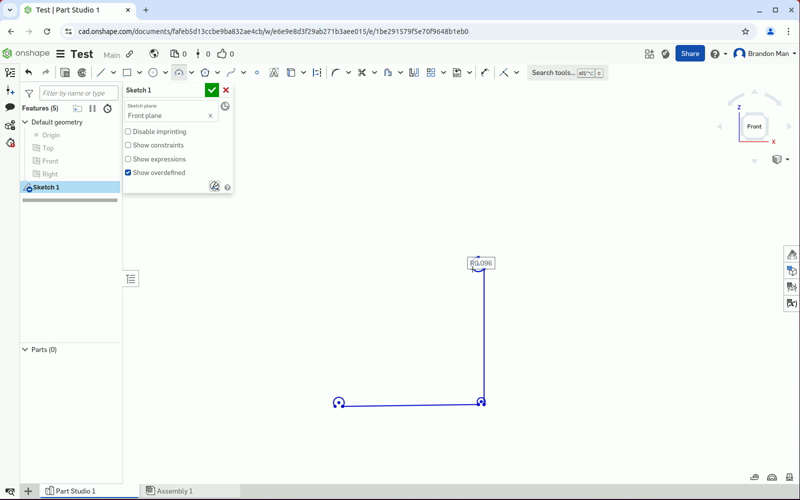
scroll(-6)
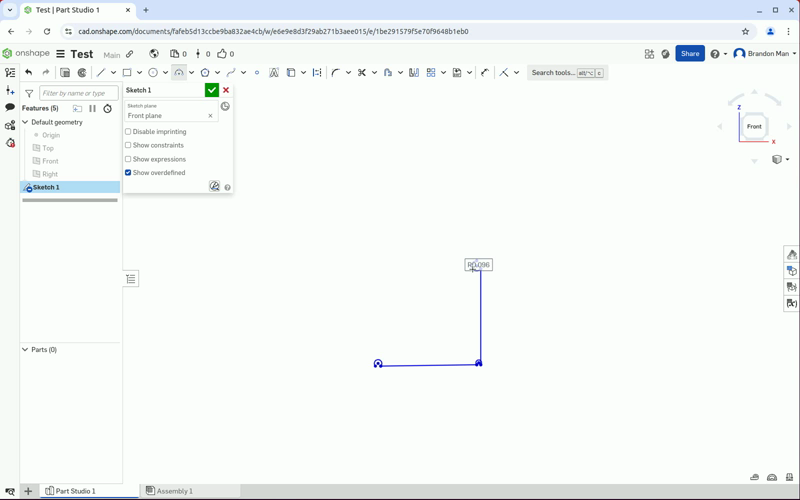
scroll(-6)
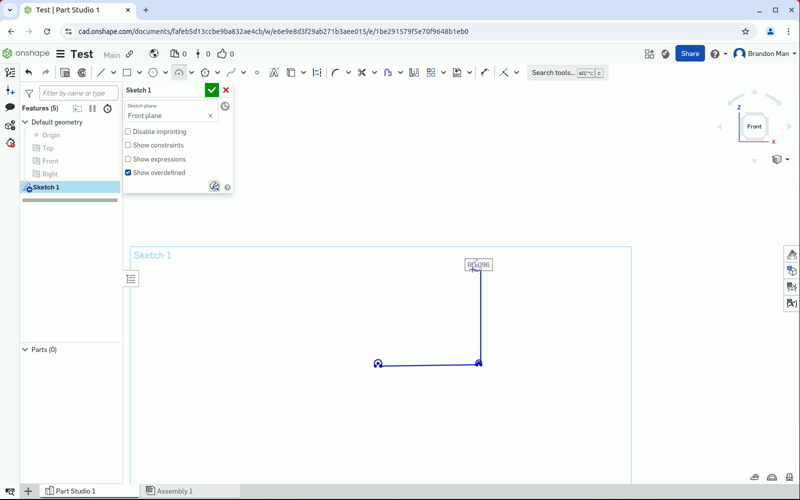
scroll(-6)
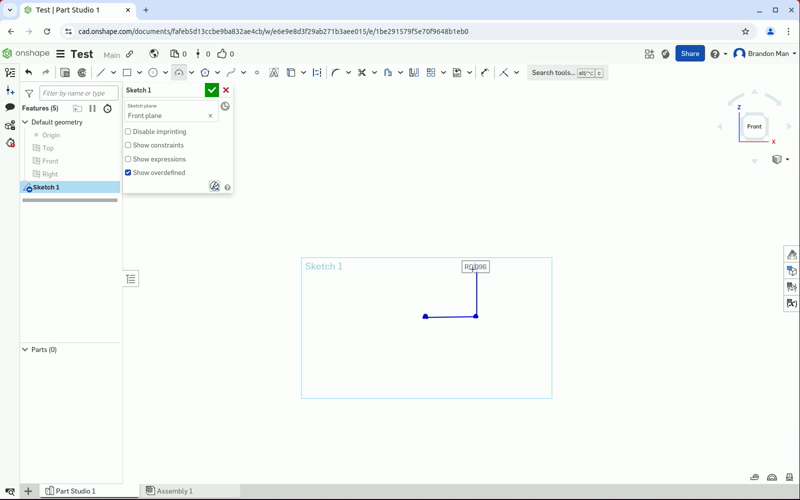
scroll(-6)
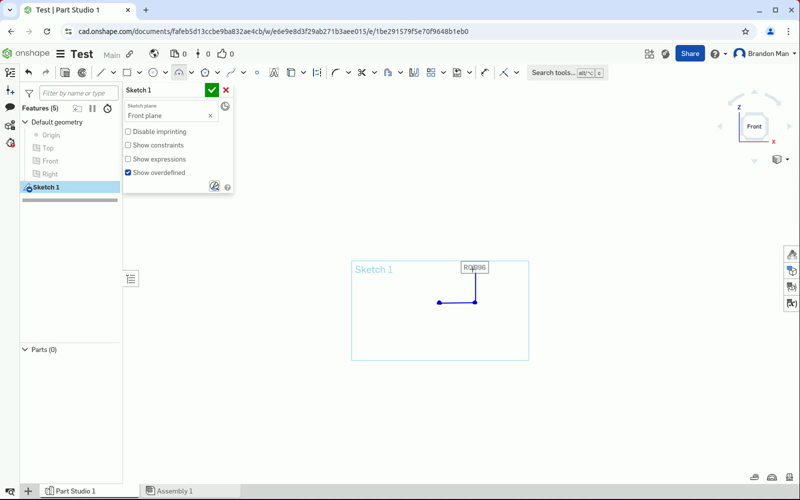
scroll(-6)
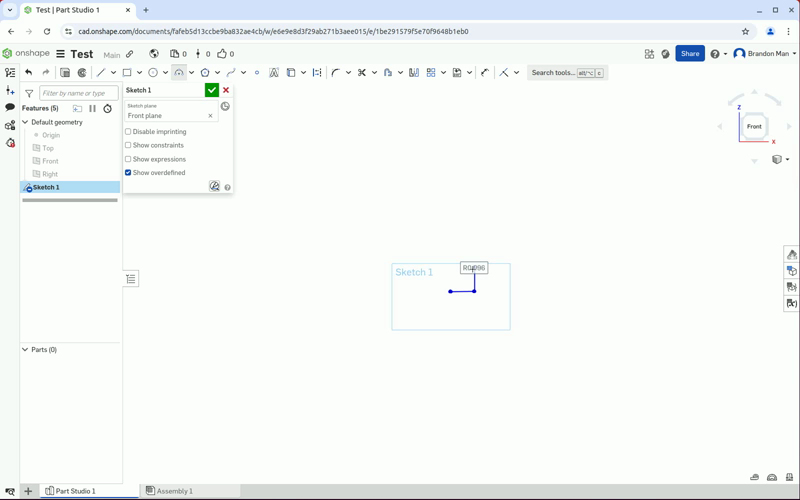
scroll(-6)
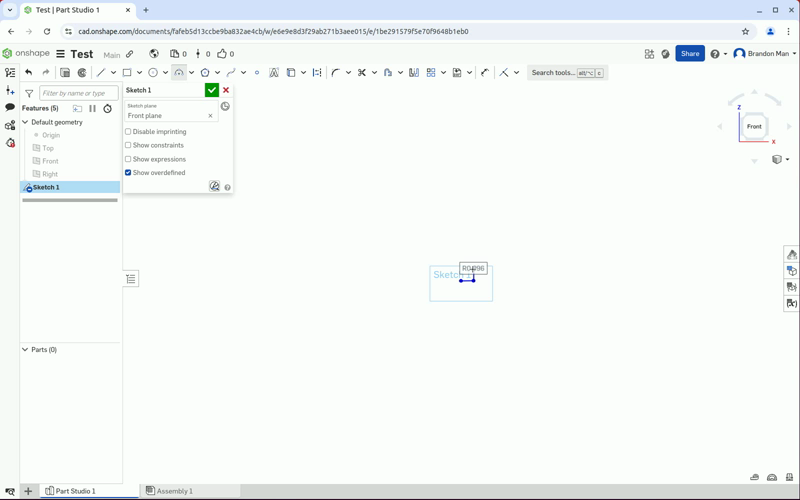
key_up(shift)
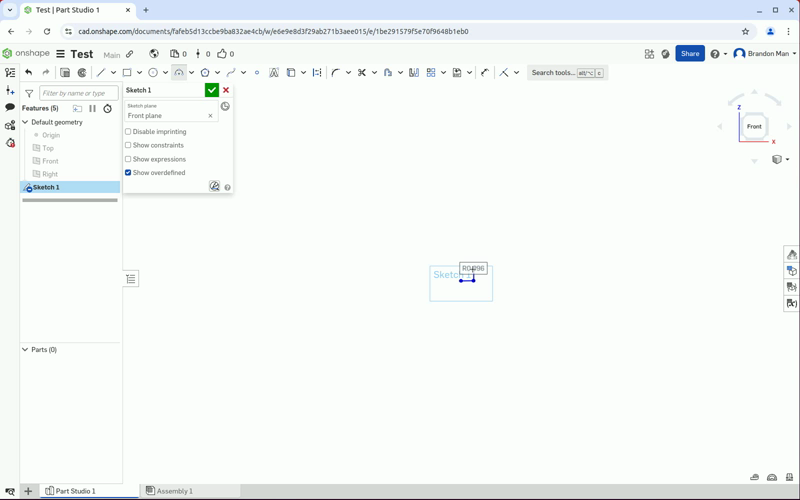
key(esc)
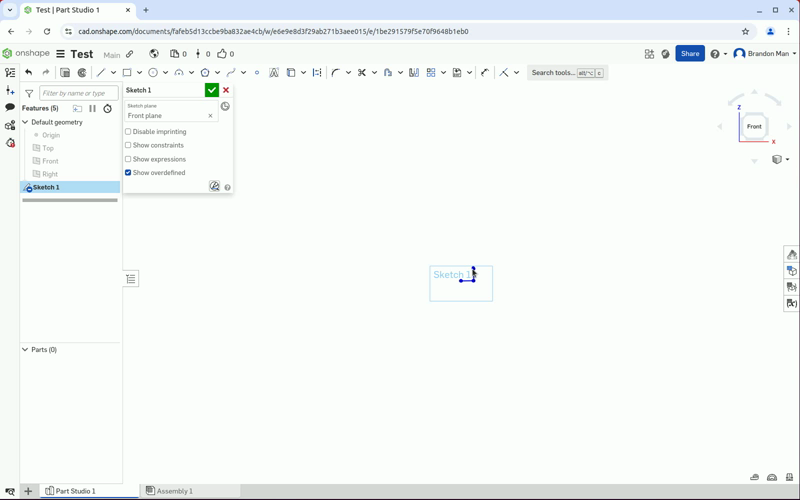
key(l)
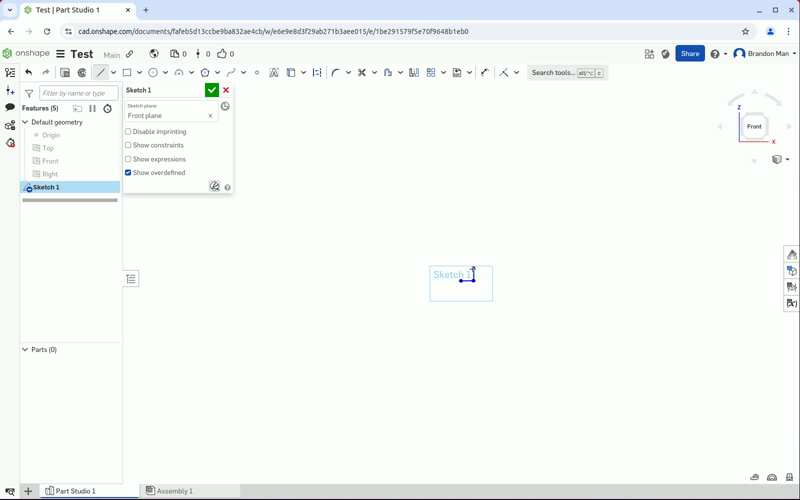
mouse_move(473, 267)
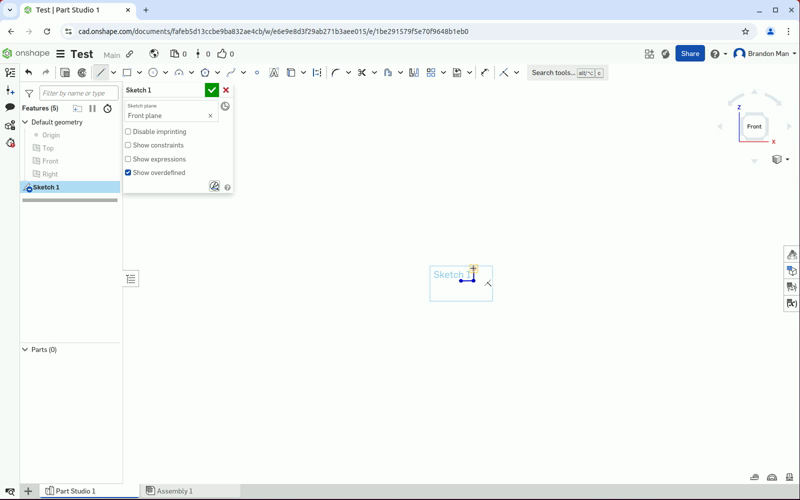
scroll(6)
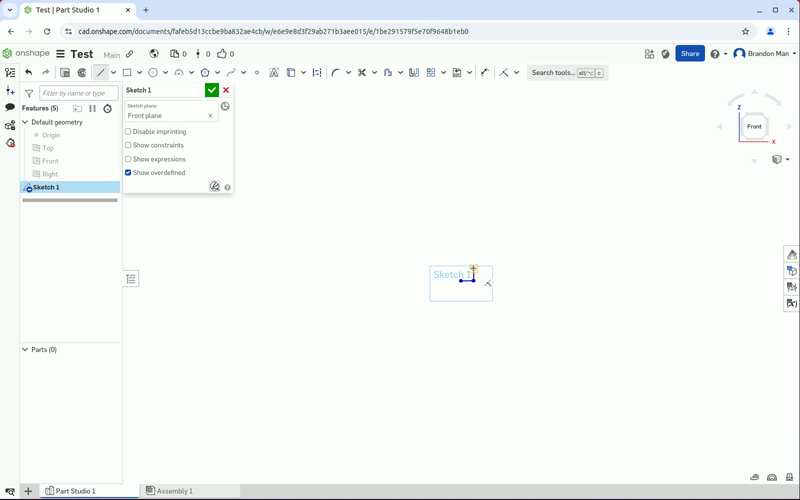
scroll(6)
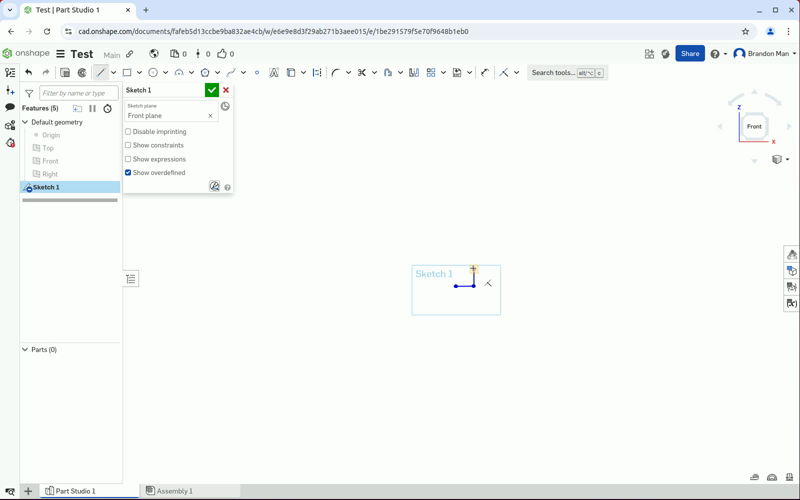
scroll(6)
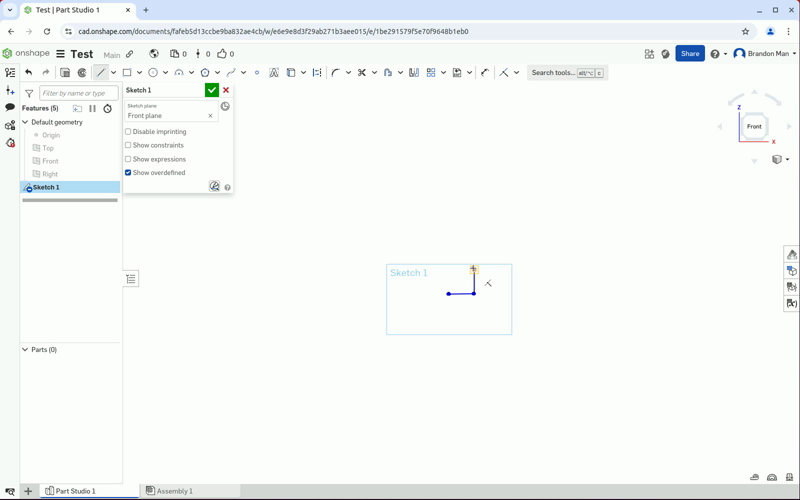
scroll(6)
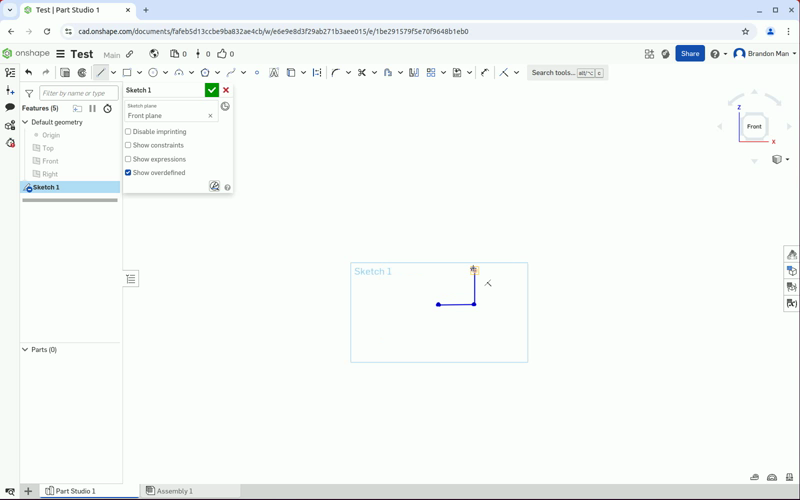
scroll(6)
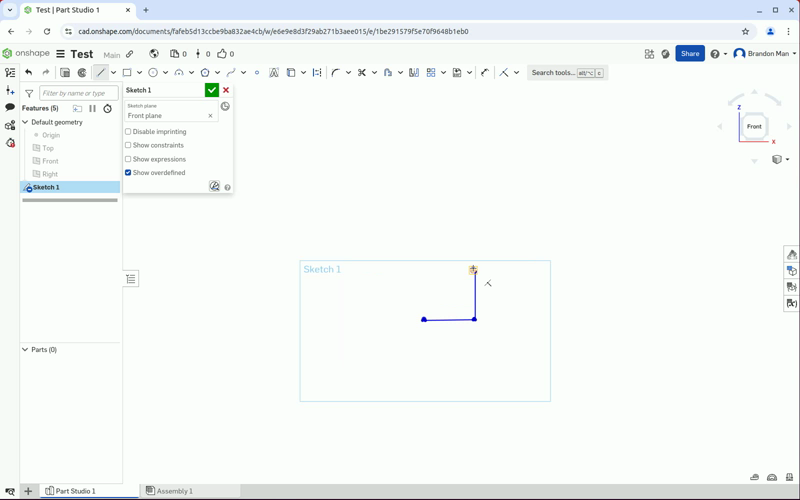
scroll(6)
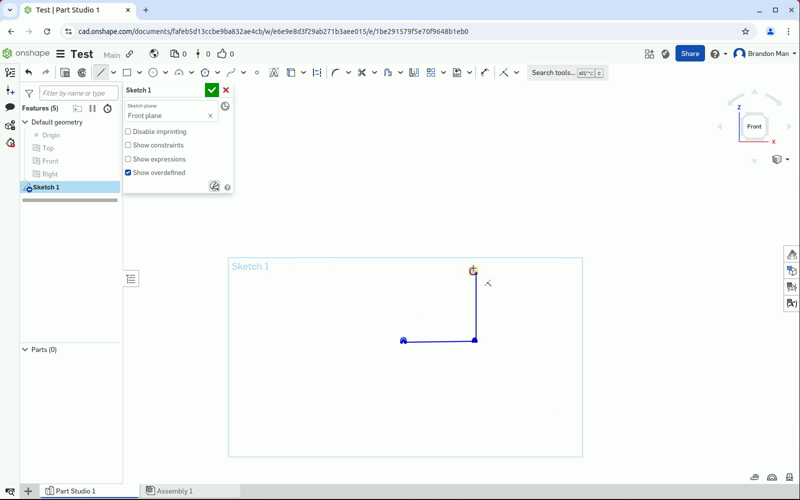
scroll(6)
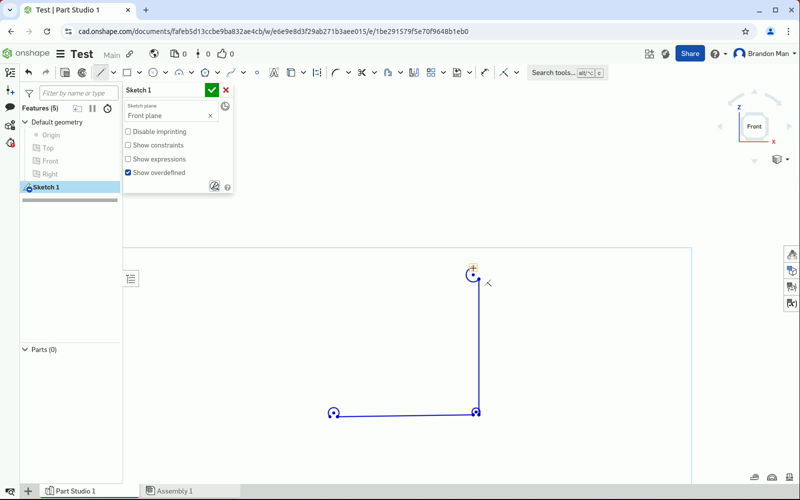
click(473, 267)
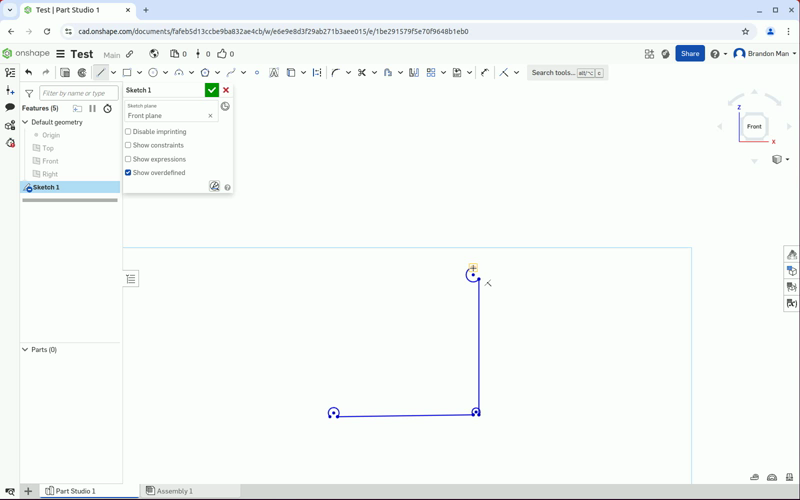
scroll(-6)
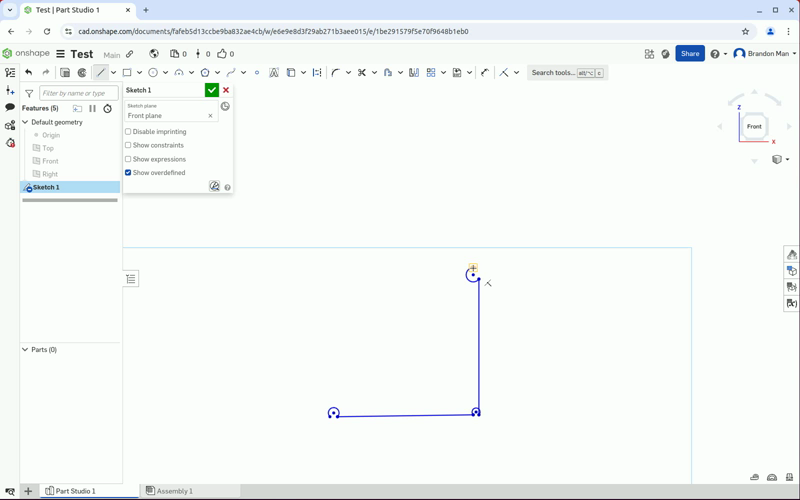
scroll(-6)
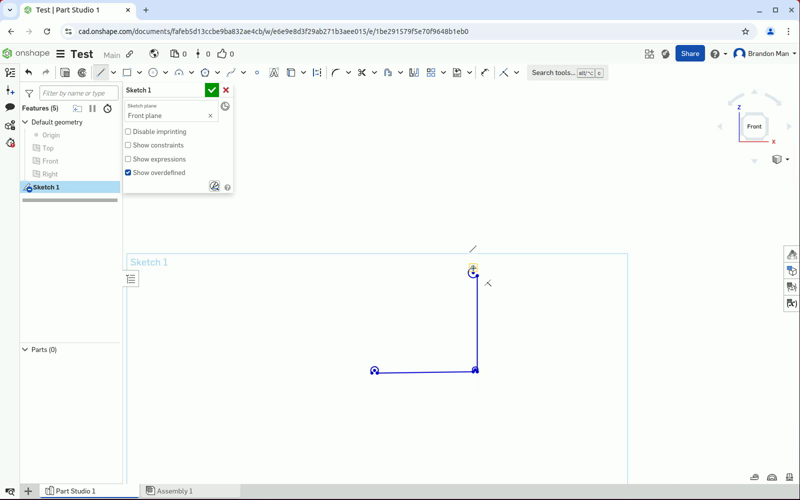
scroll(-6)
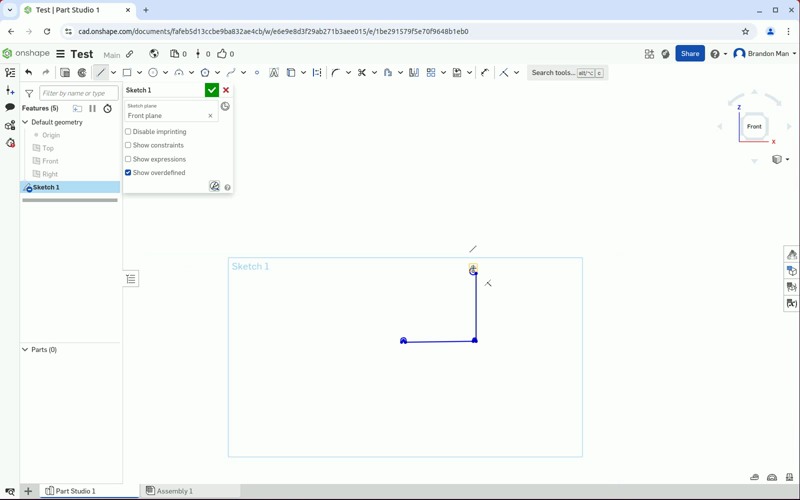
scroll(-6)
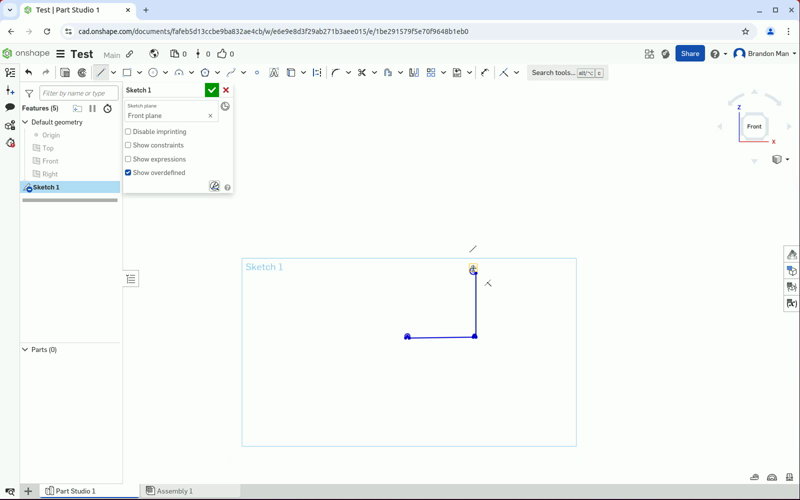
scroll(-6)
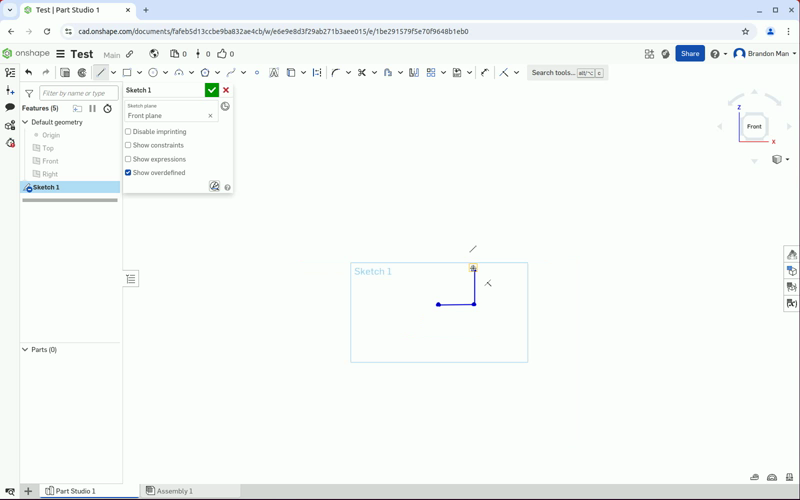
scroll(-6)
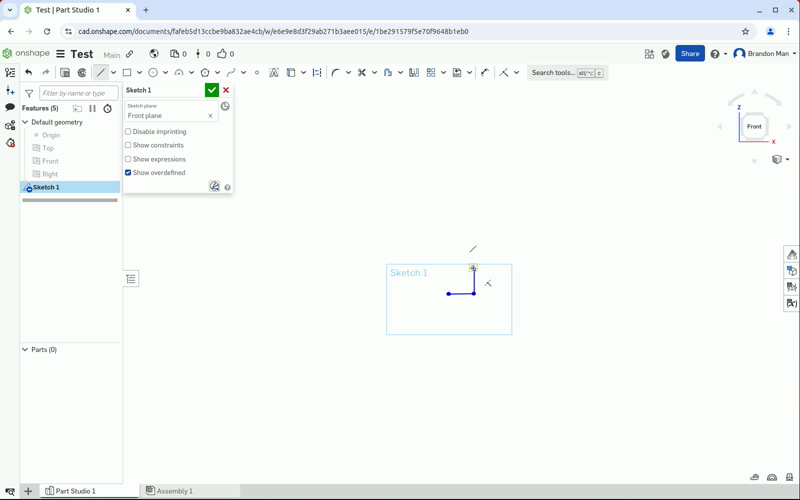
scroll(-6)
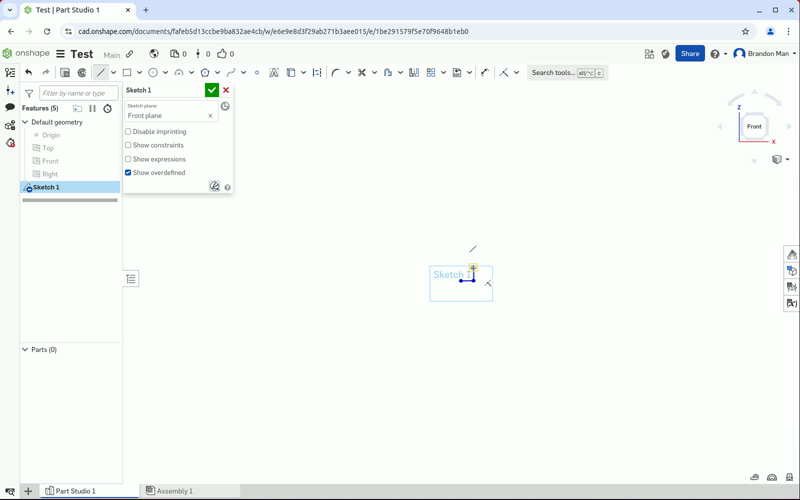
key_down(shift)
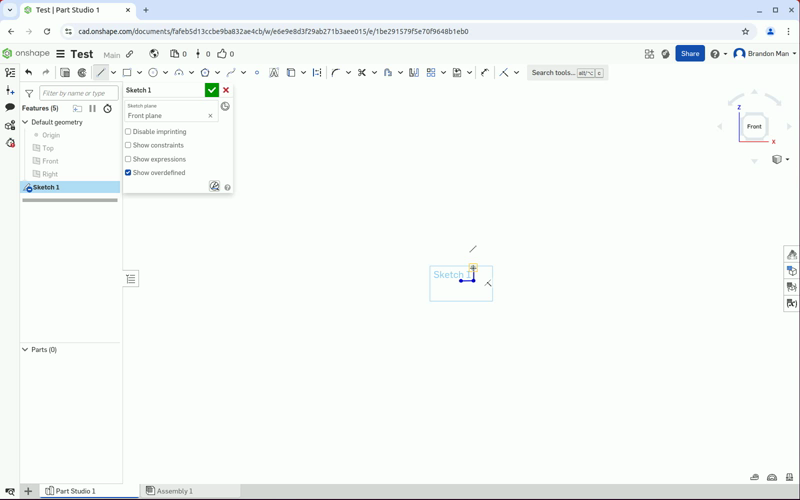
mouse_move(503, 267)
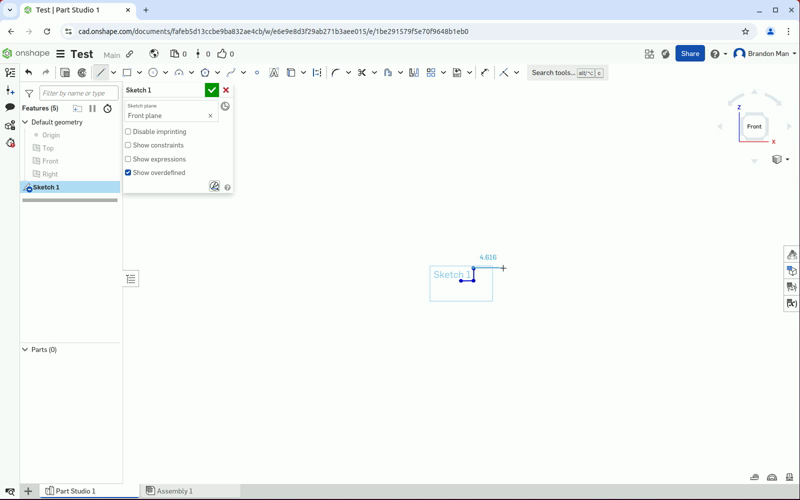
mouse_move(461, 267)
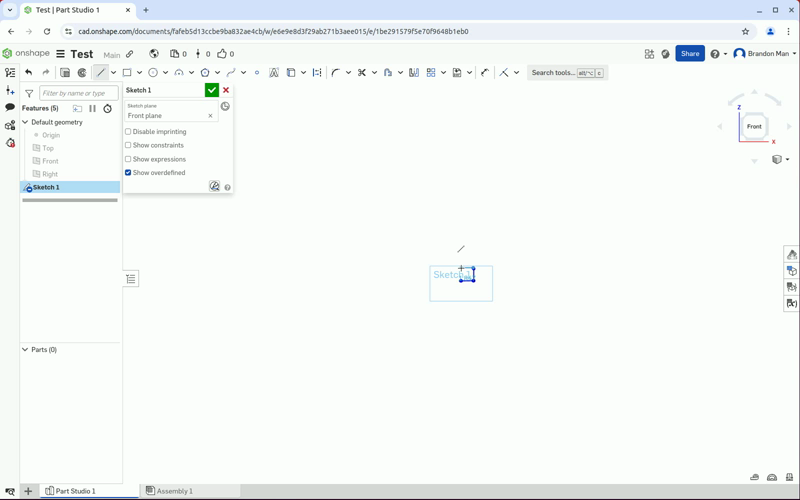
click(461, 267)
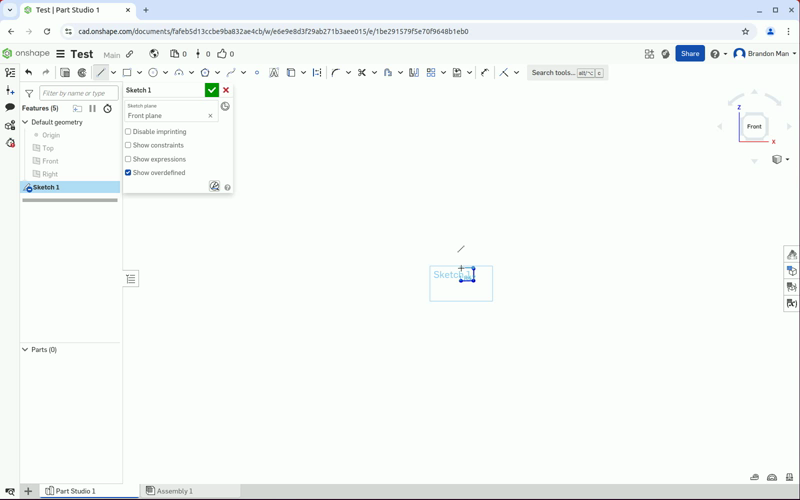
key_up(shift)
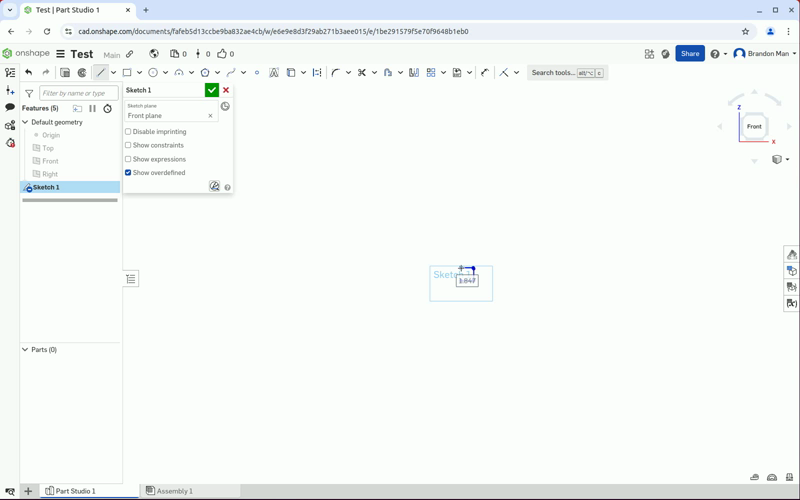
key(esc)
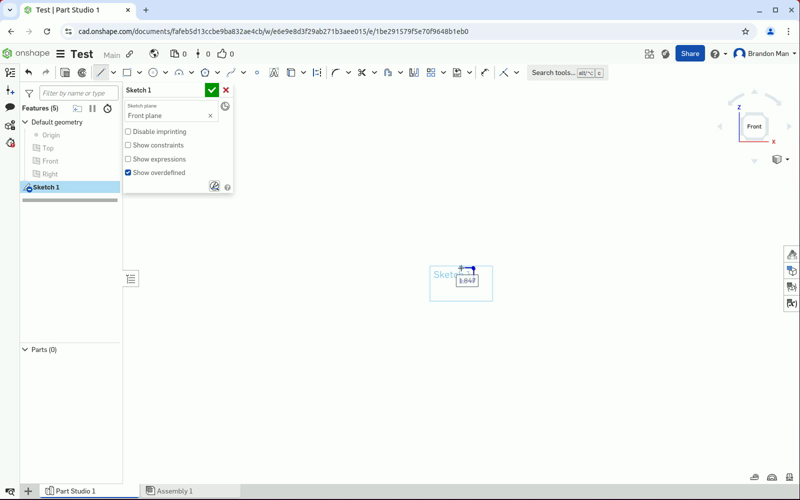
key(a)
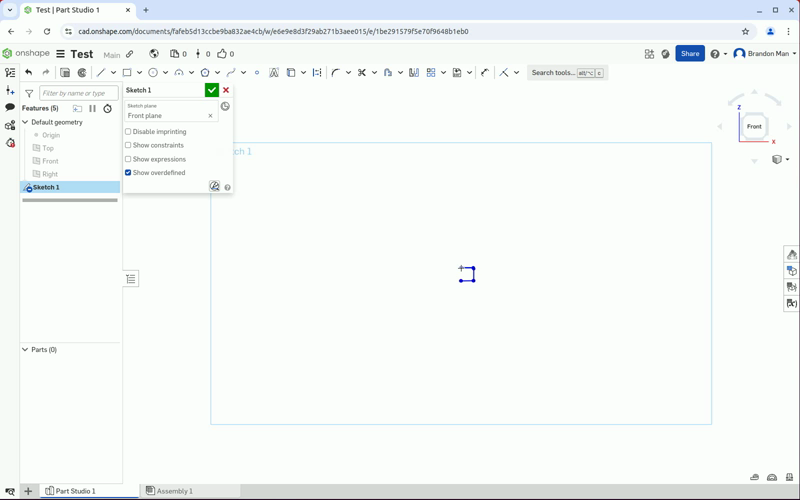
mouse_move(461, 267)
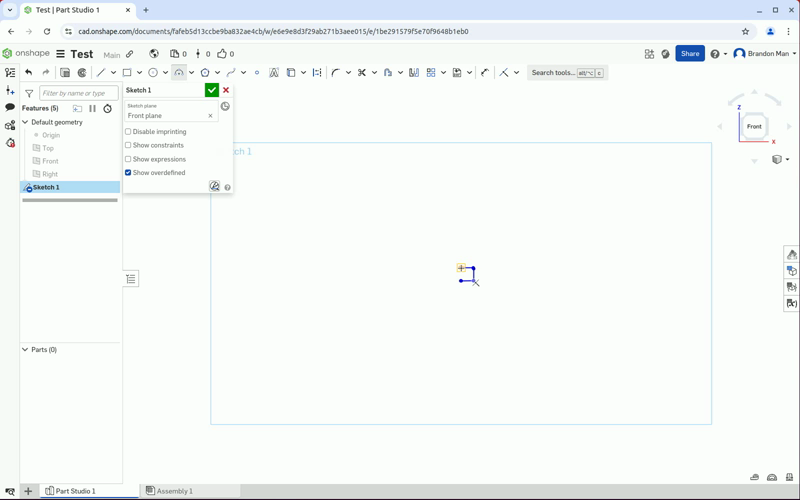
click(461, 267)
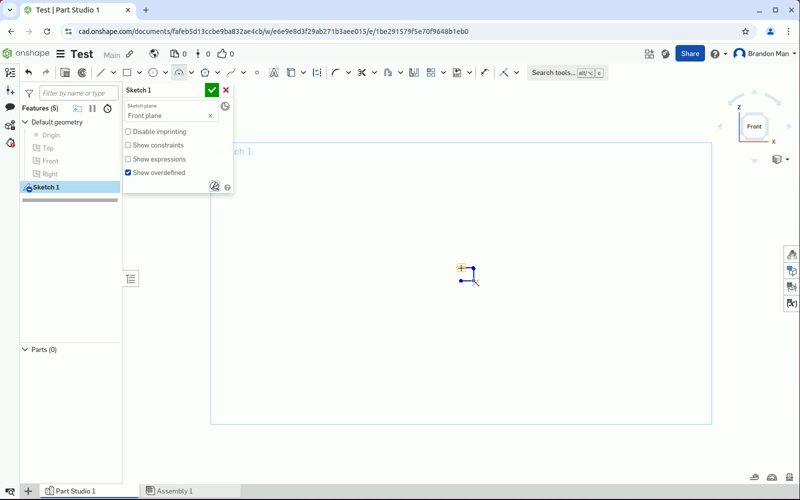
key_down(shift)
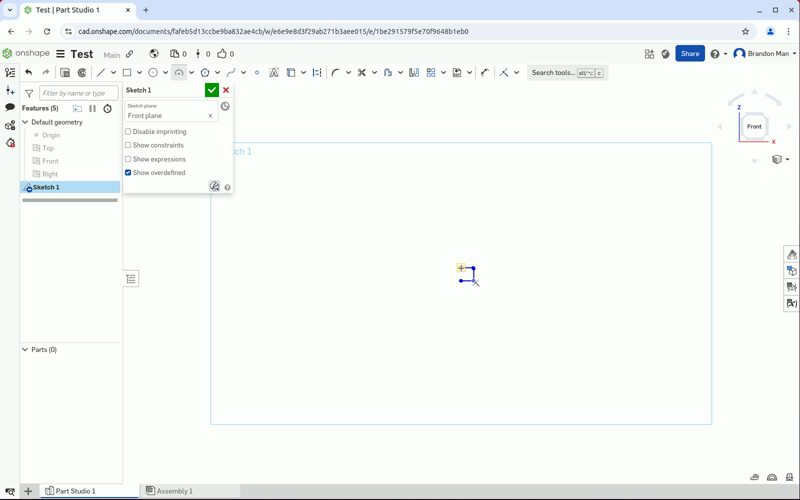
mouse_move(460, 268)
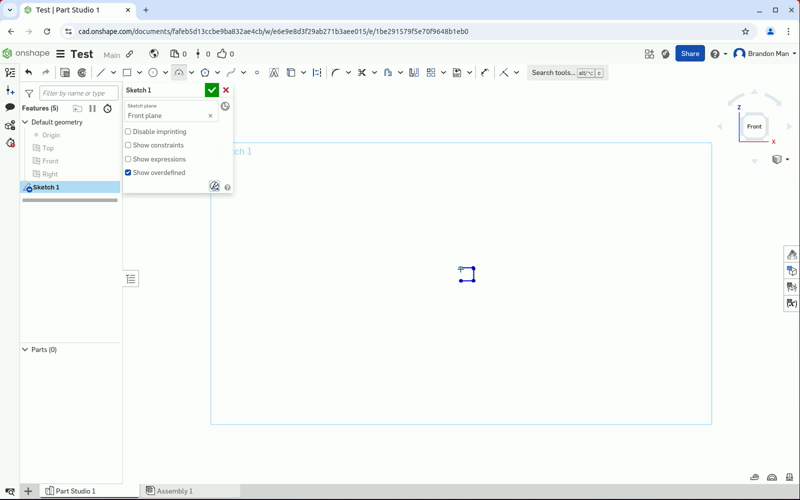
scroll(6)
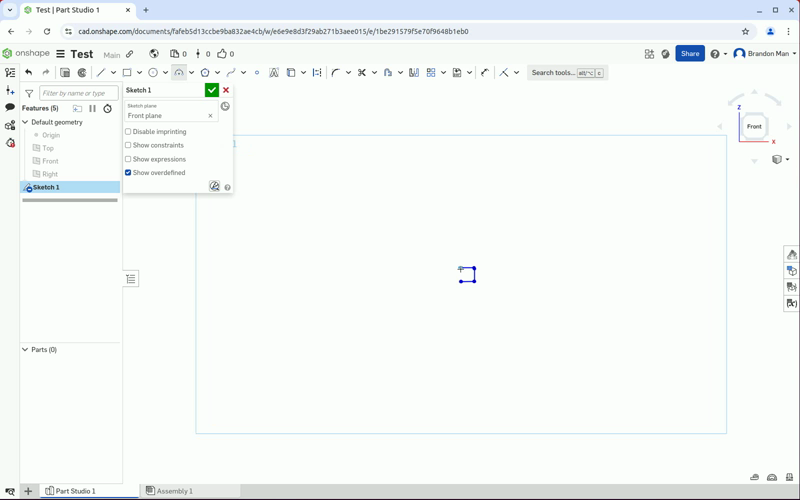
scroll(6)
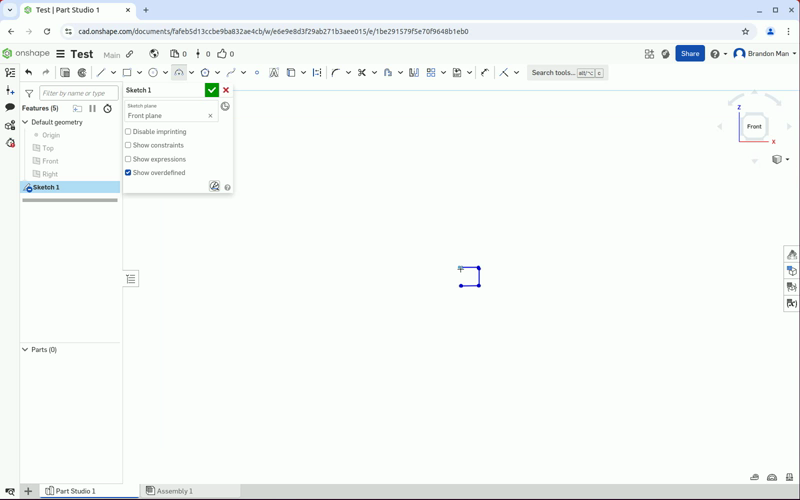
scroll(6)
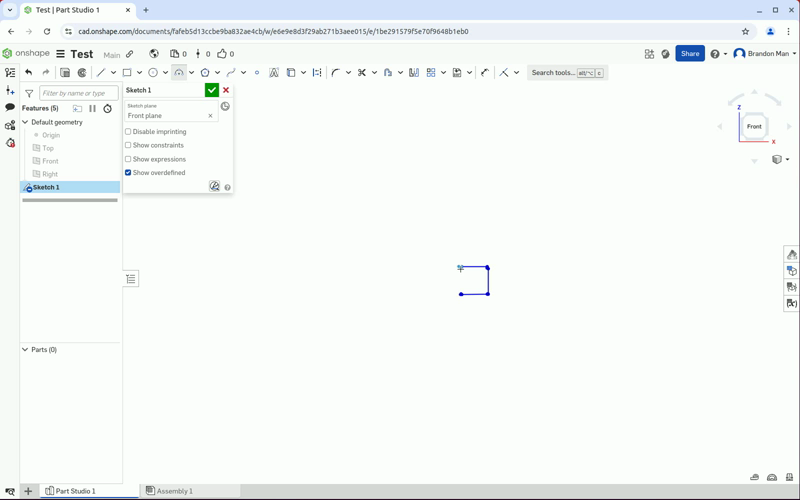
scroll(6)
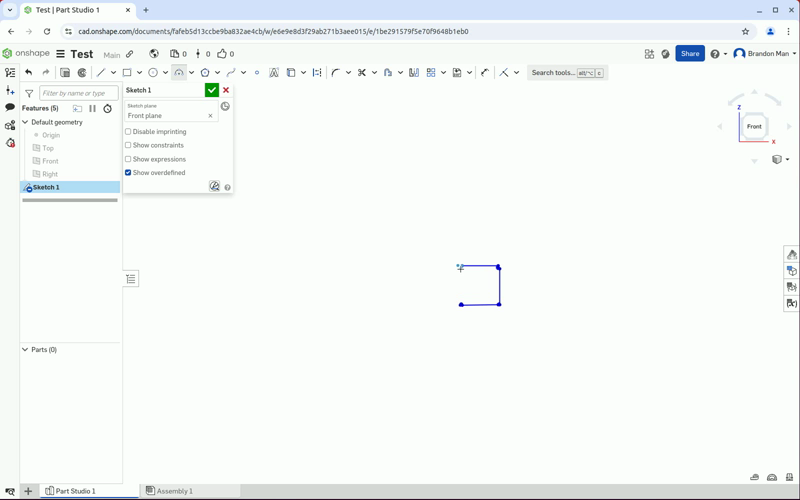
scroll(6)
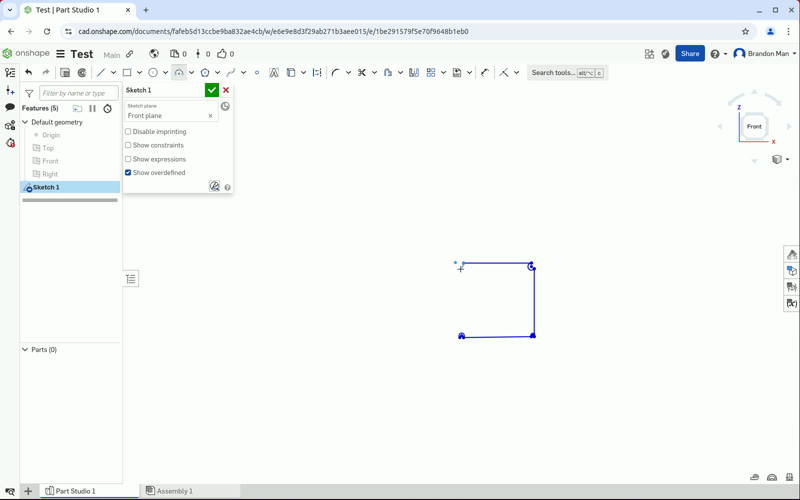
scroll(6)
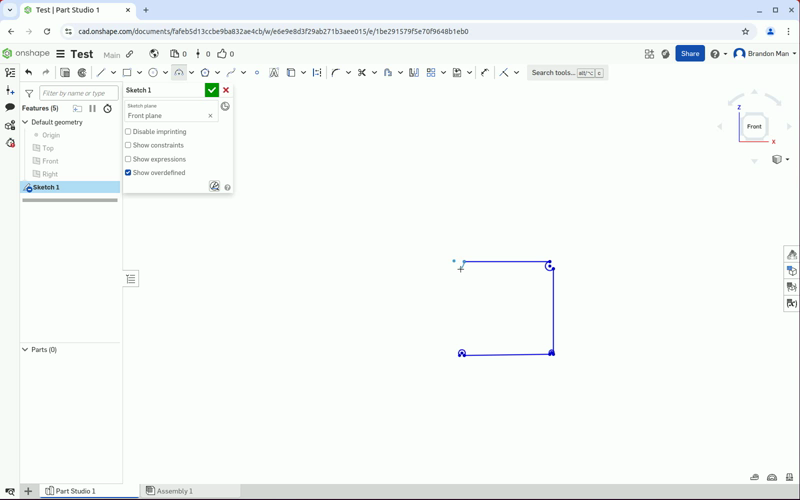
scroll(6)
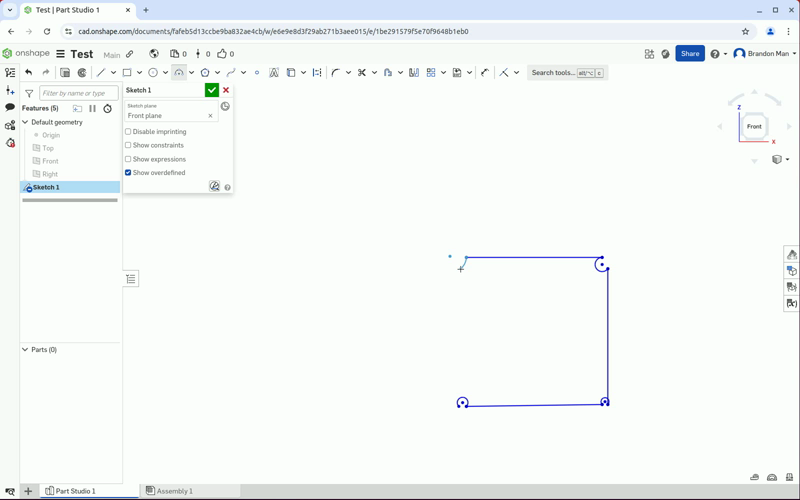
click(460, 268)
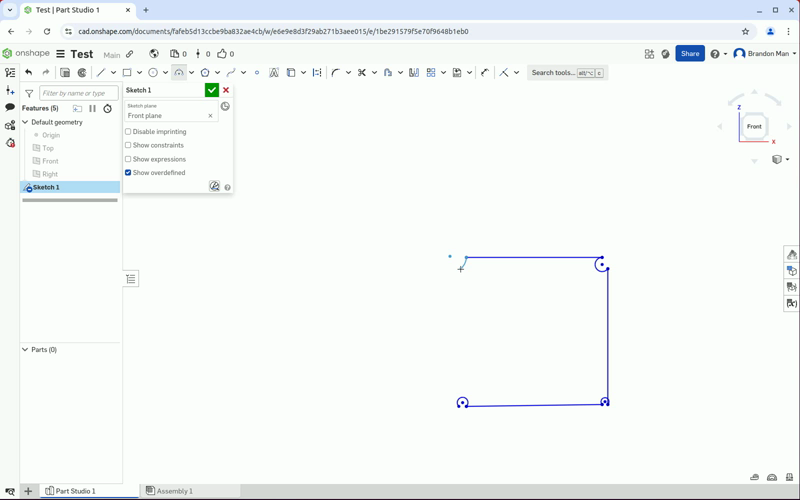
scroll(-6)
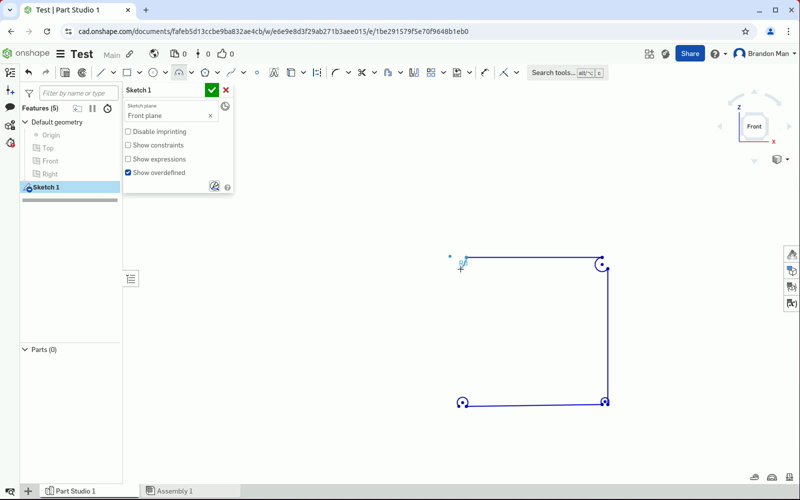
scroll(-6)
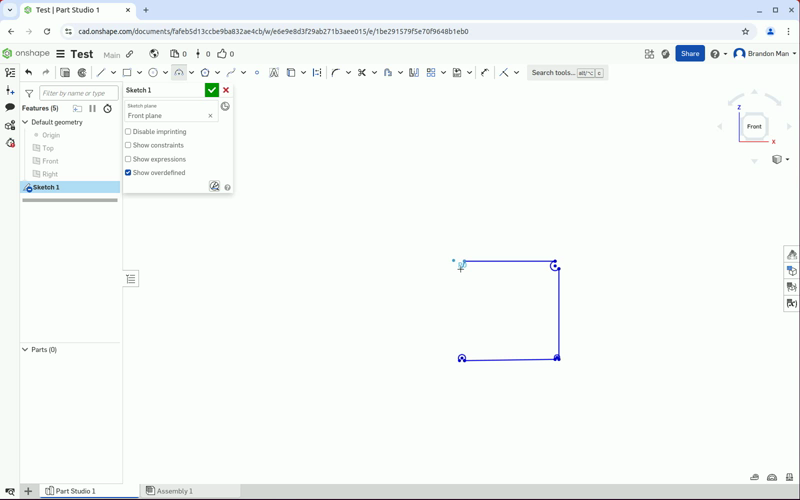
scroll(-6)
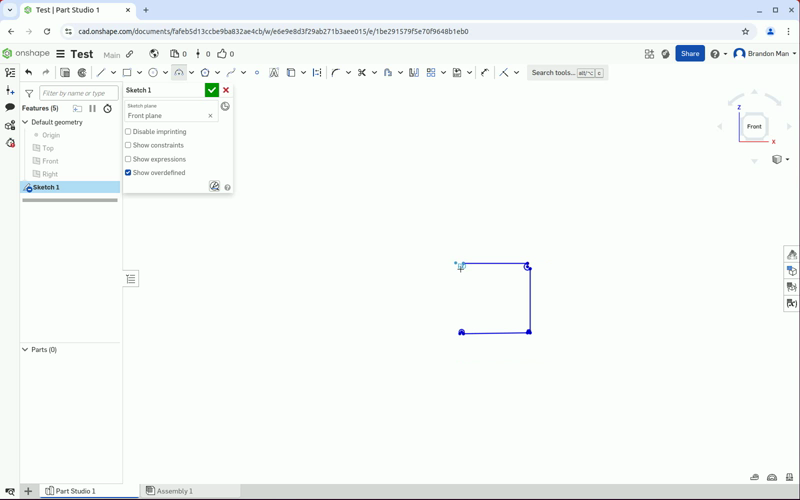
scroll(-6)
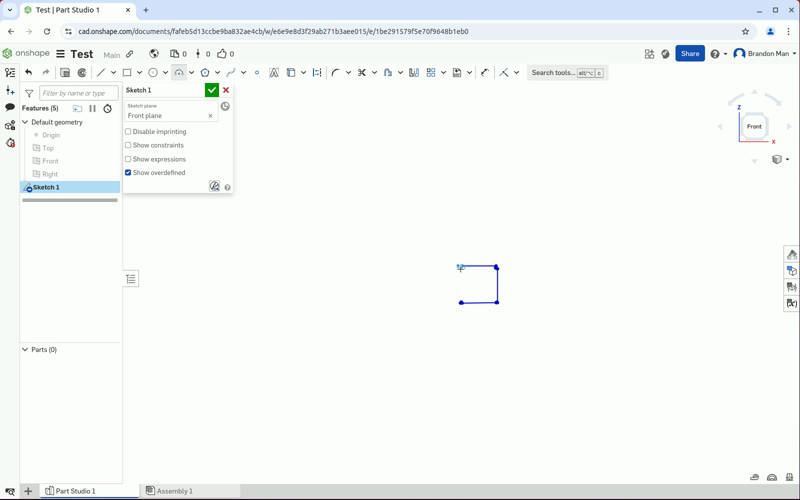
scroll(-6)
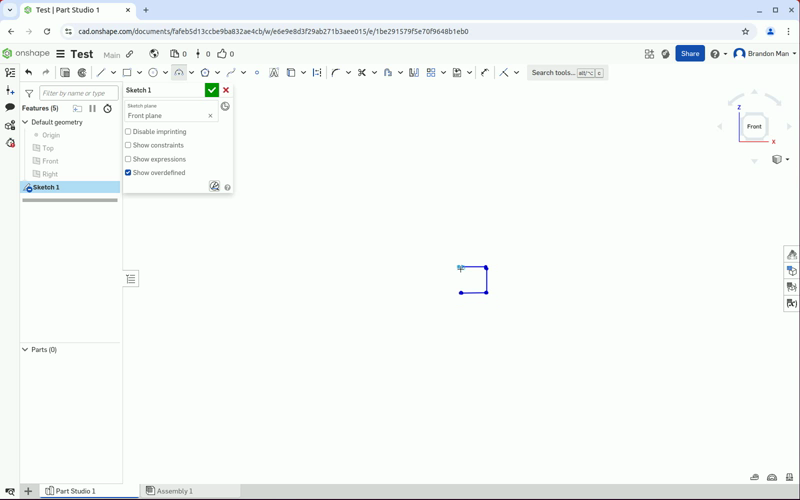
scroll(-6)
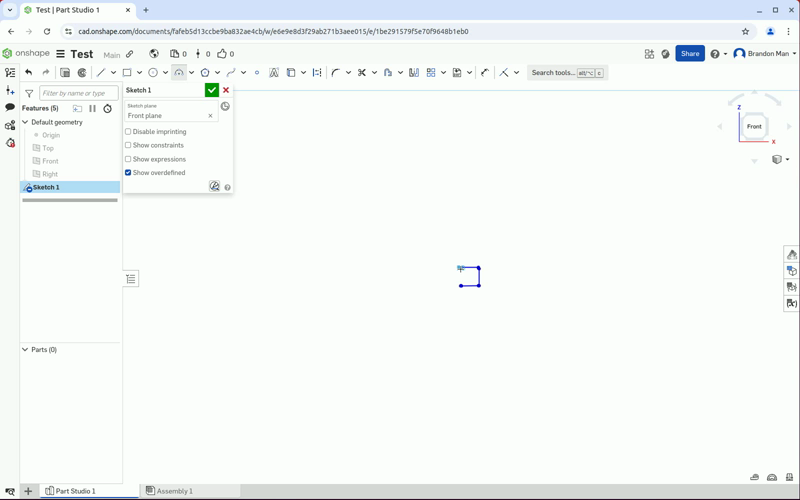
scroll(-6)
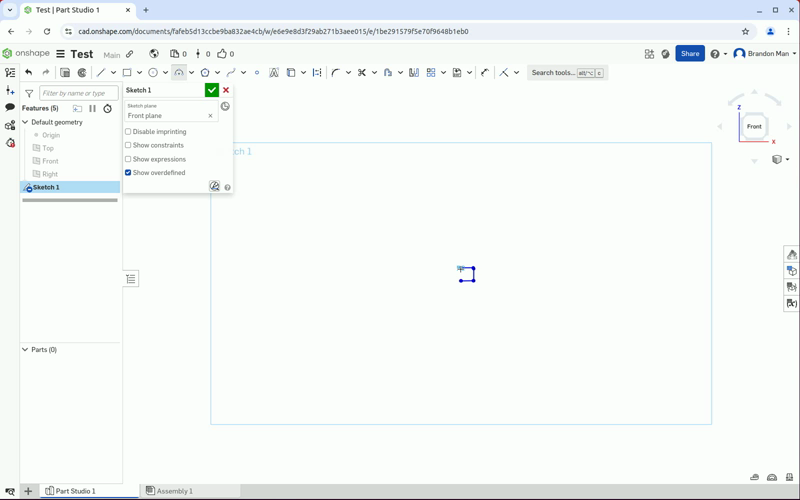
mouse_move(461, 268)
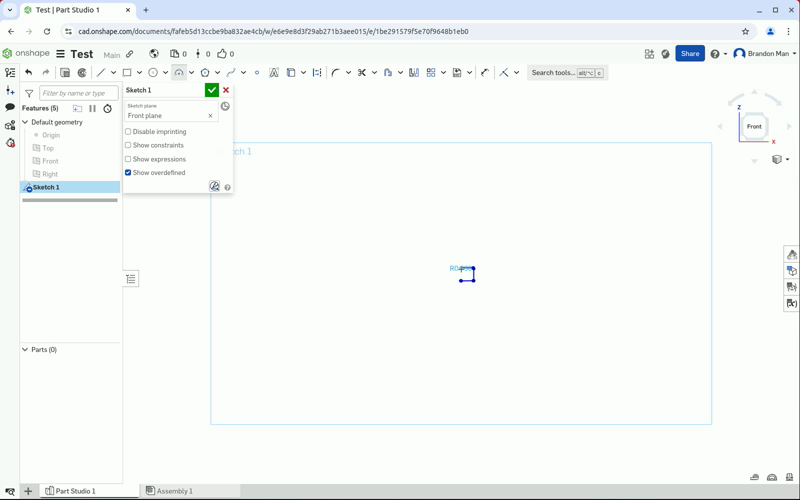
scroll(6)
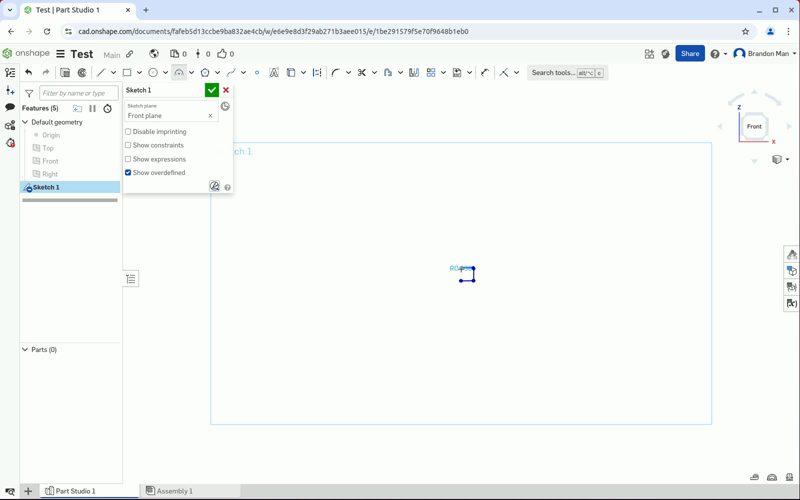
scroll(6)
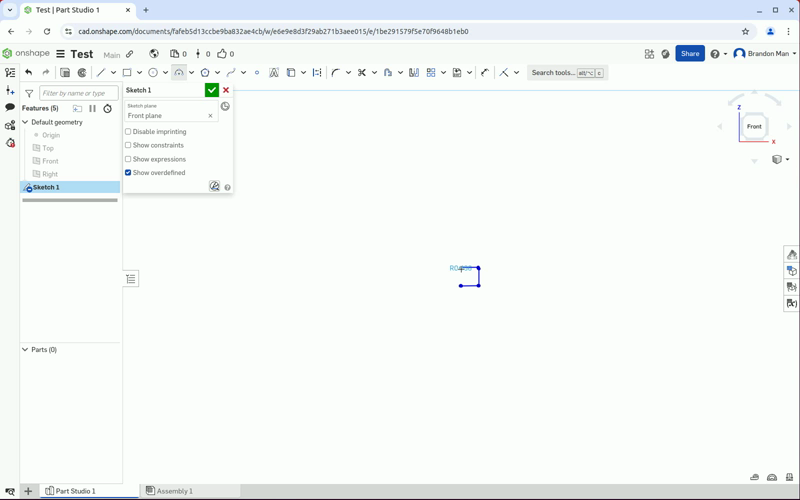
scroll(6)
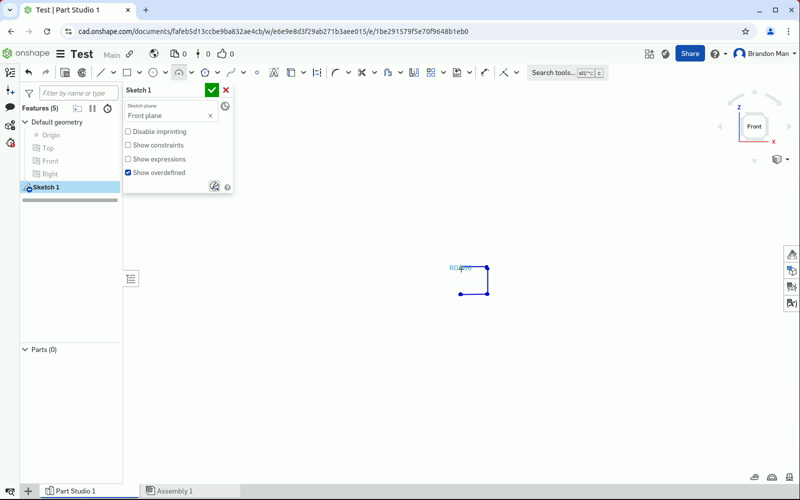
scroll(6)
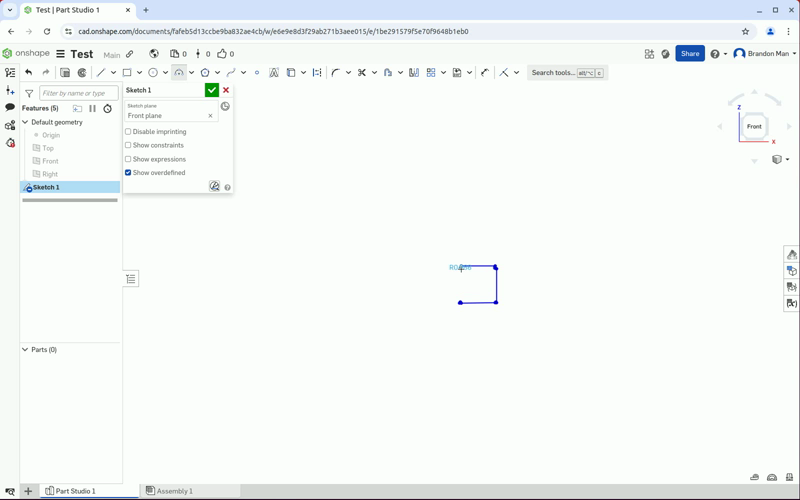
scroll(6)
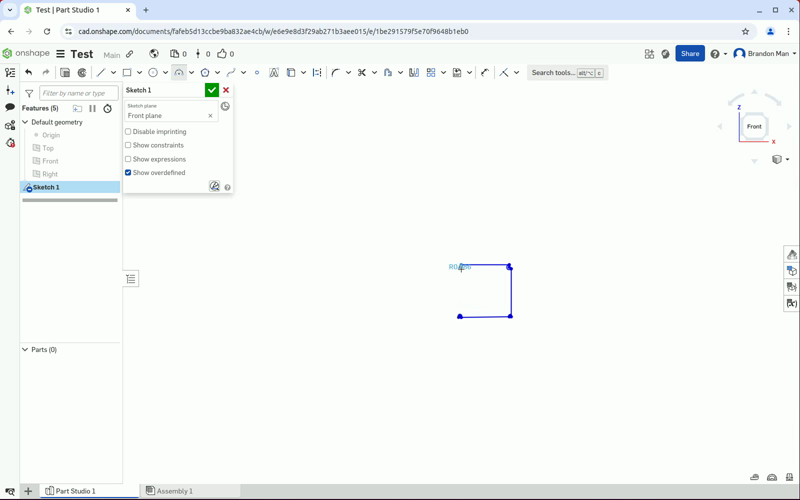
scroll(6)
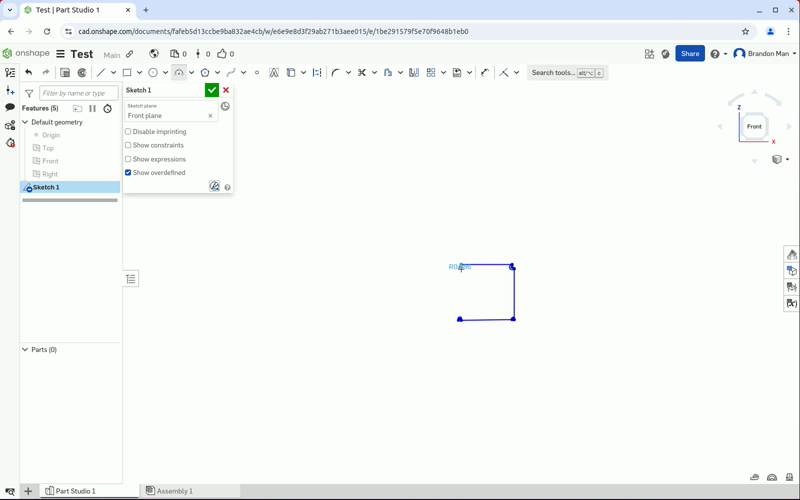
scroll(6)
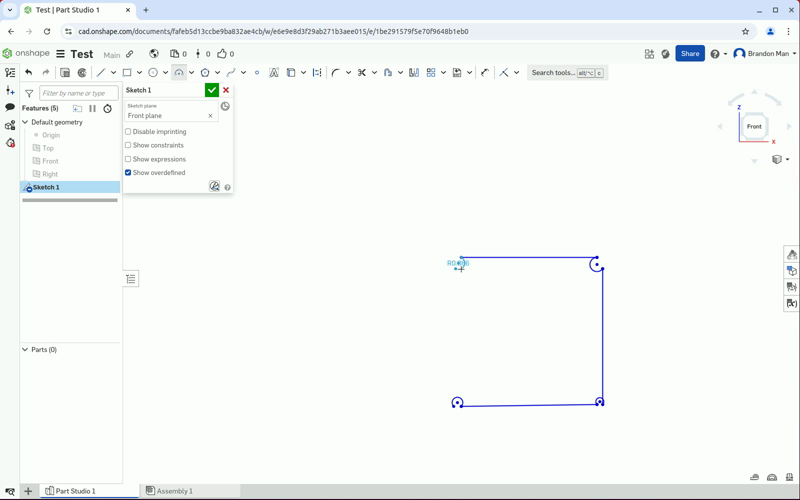
click(461, 268)
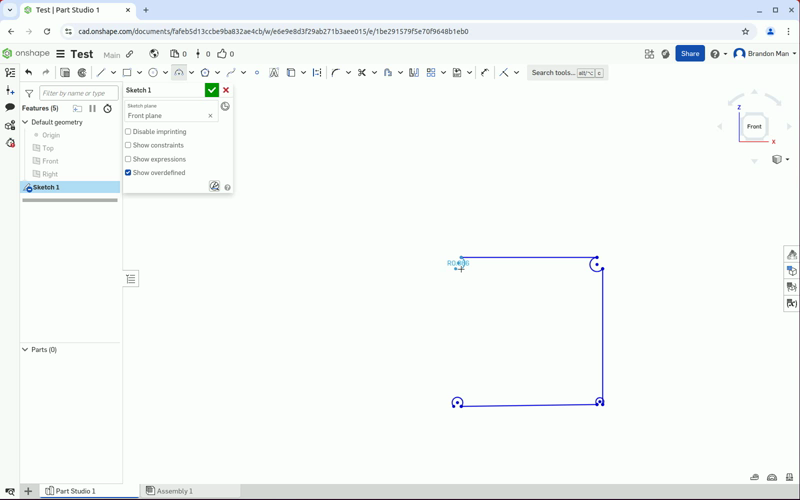
scroll(-6)
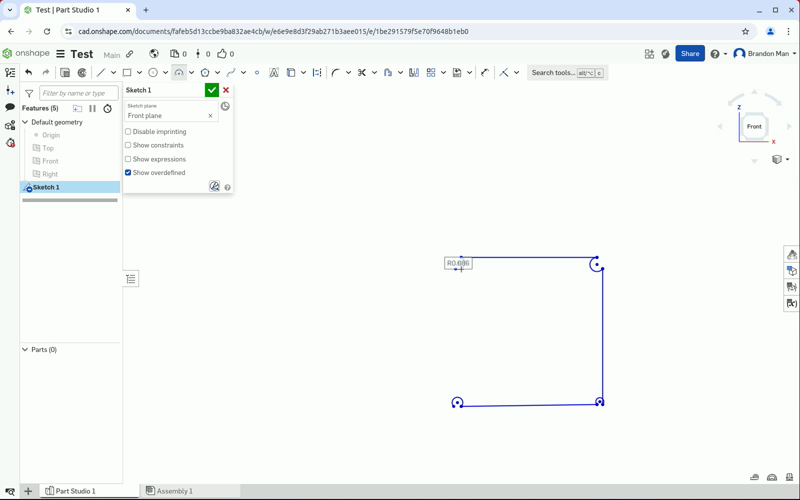
scroll(-6)
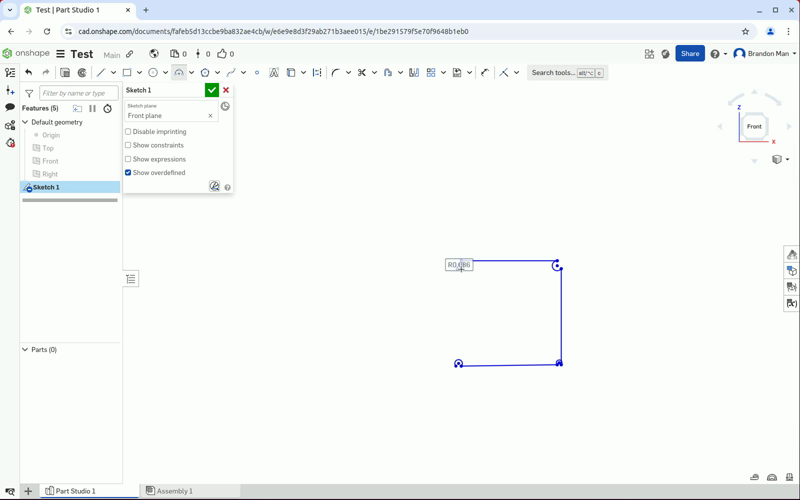
scroll(-6)
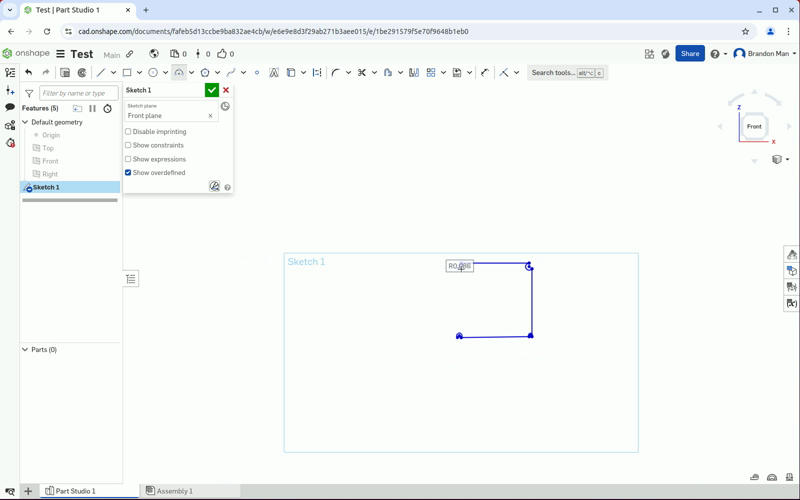
scroll(-6)
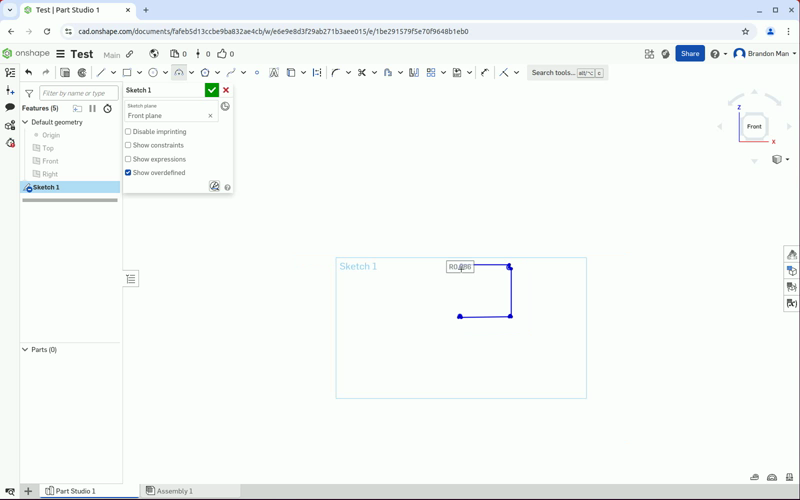
scroll(-6)
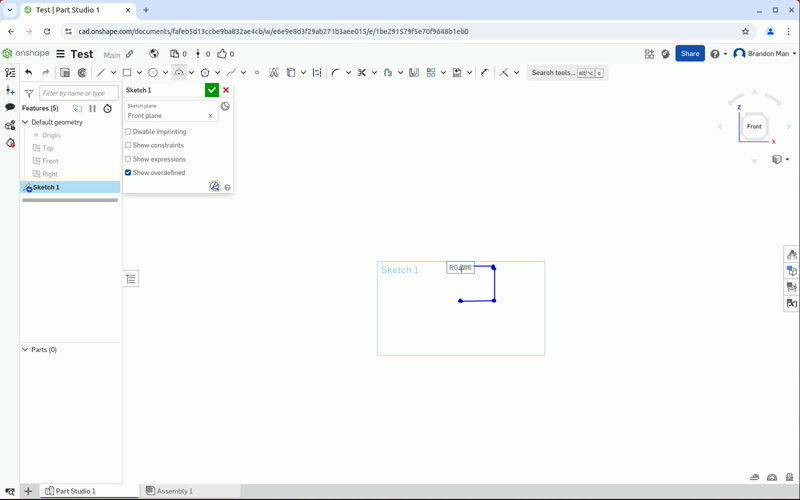
scroll(-6)
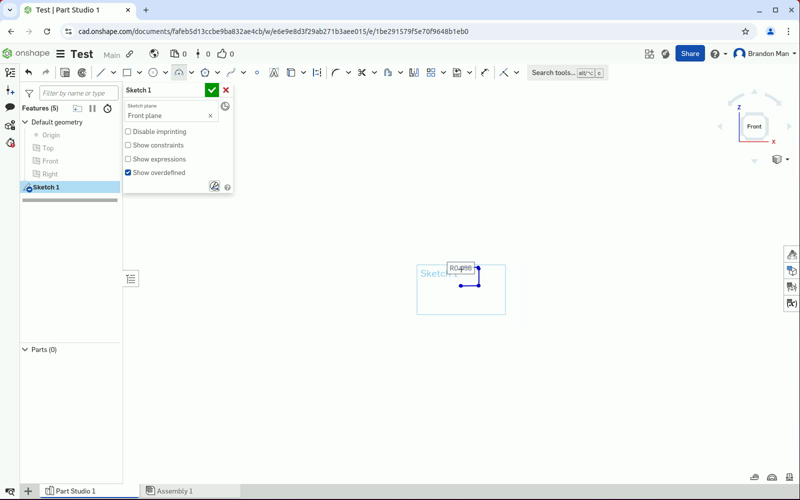
scroll(-6)
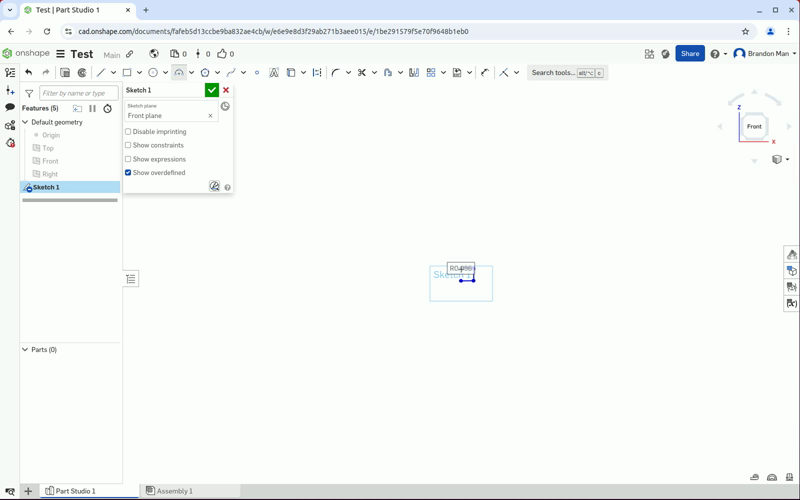
key_up(shift)
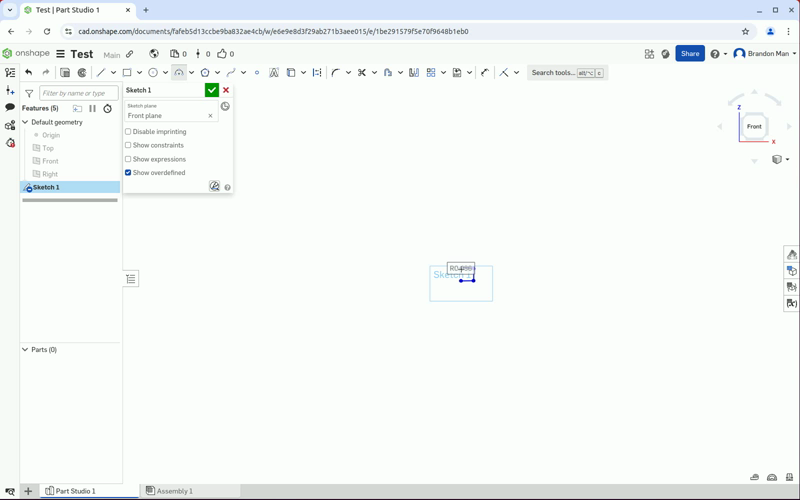
key(esc)
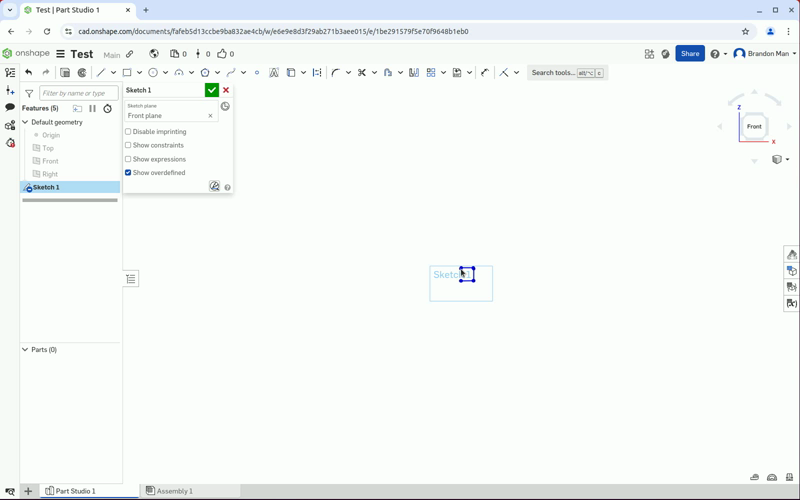
key(l)
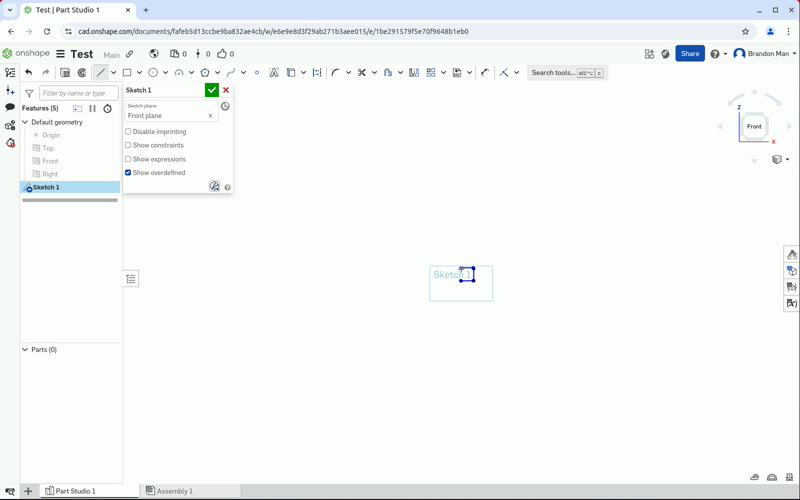
mouse_move(460, 268)
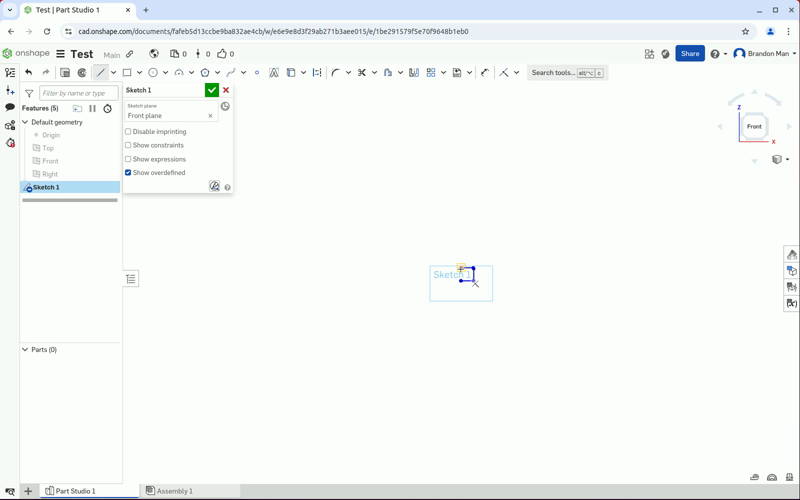
scroll(6)
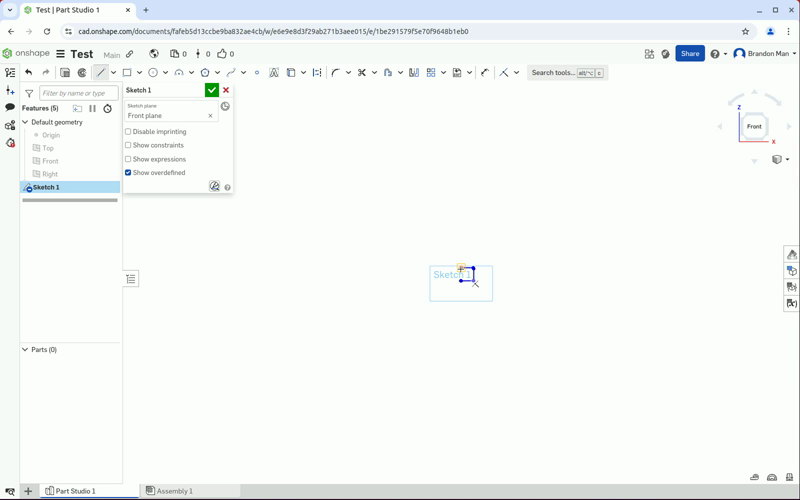
scroll(6)
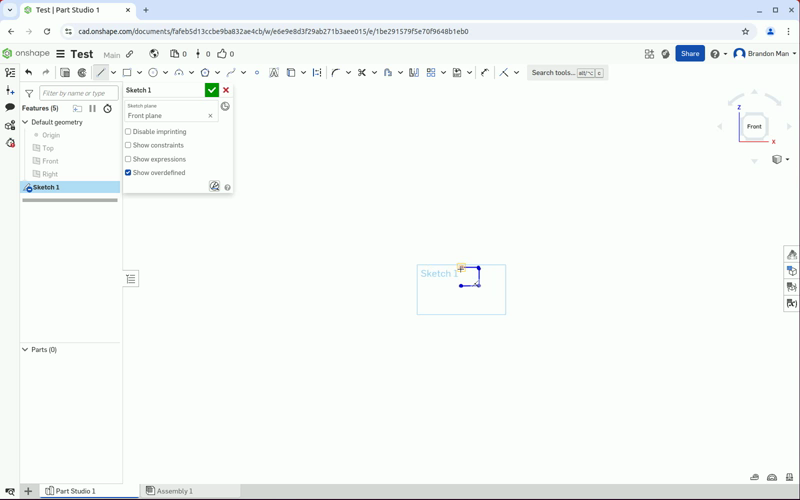
scroll(6)
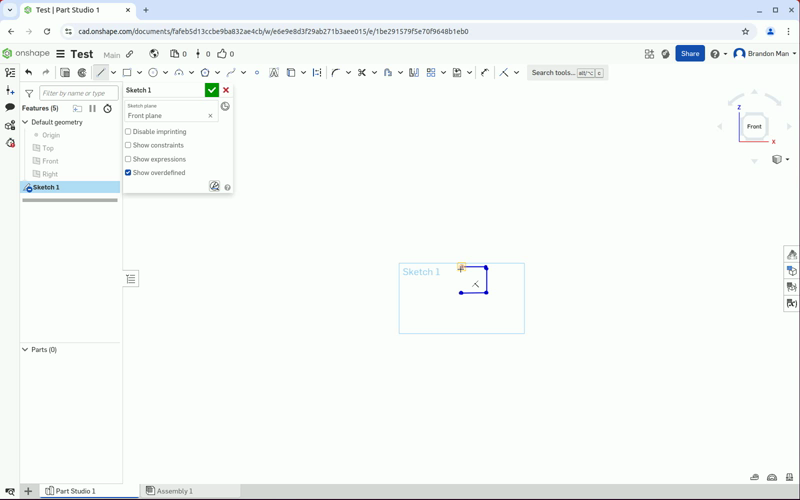
scroll(6)
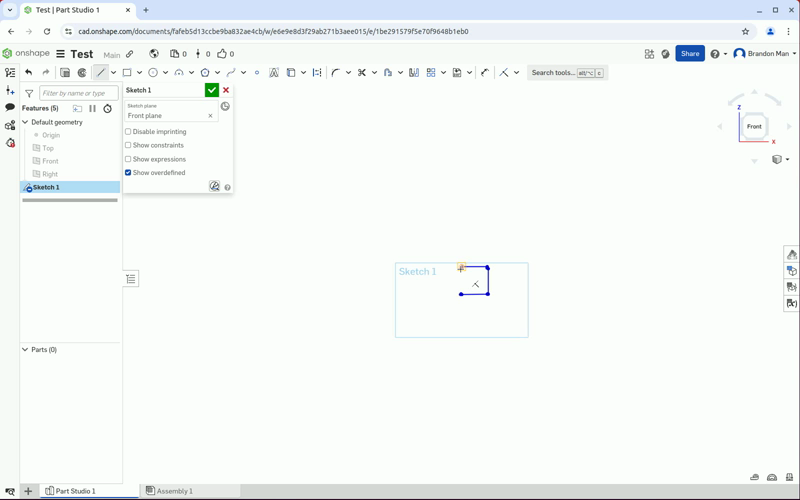
scroll(6)
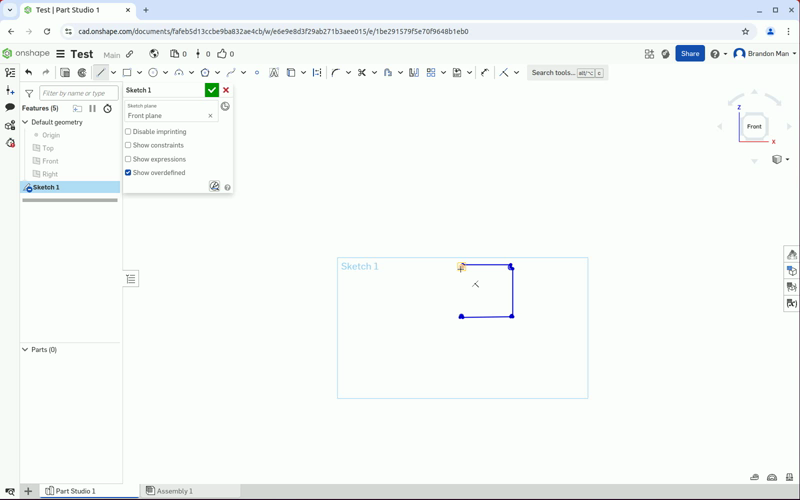
scroll(6)
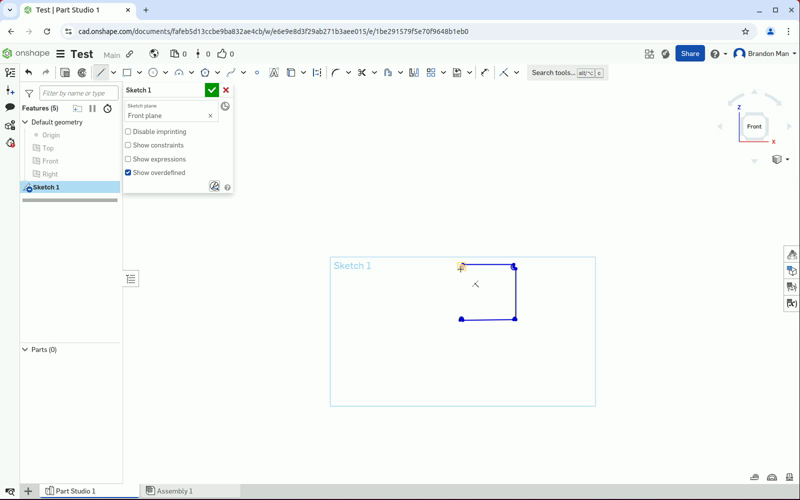
scroll(6)
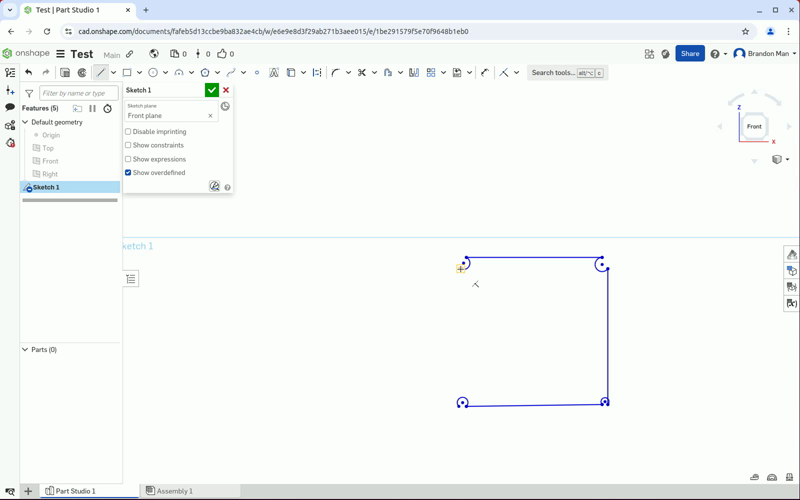
click(460, 268)
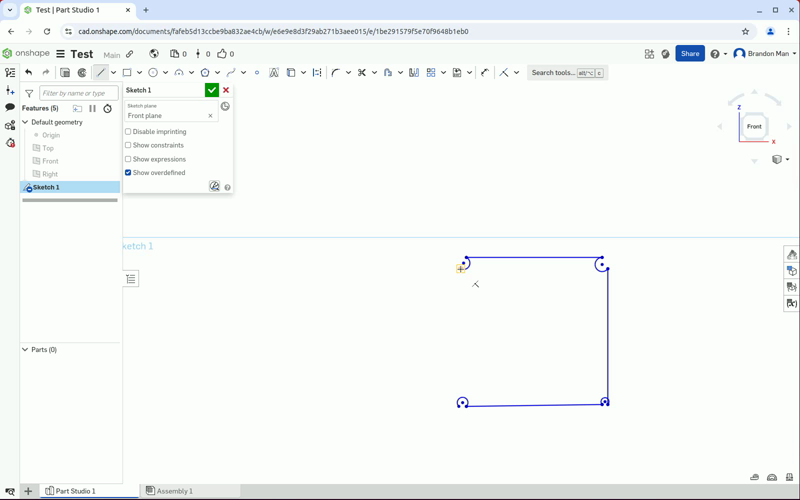
scroll(-6)
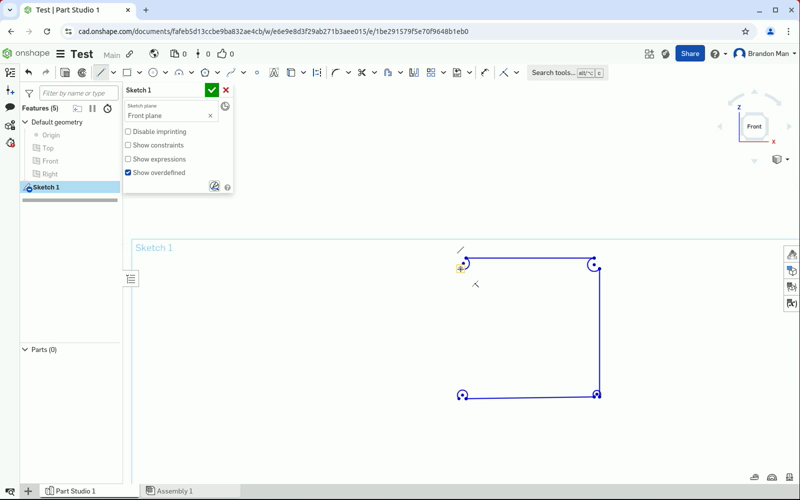
scroll(-6)
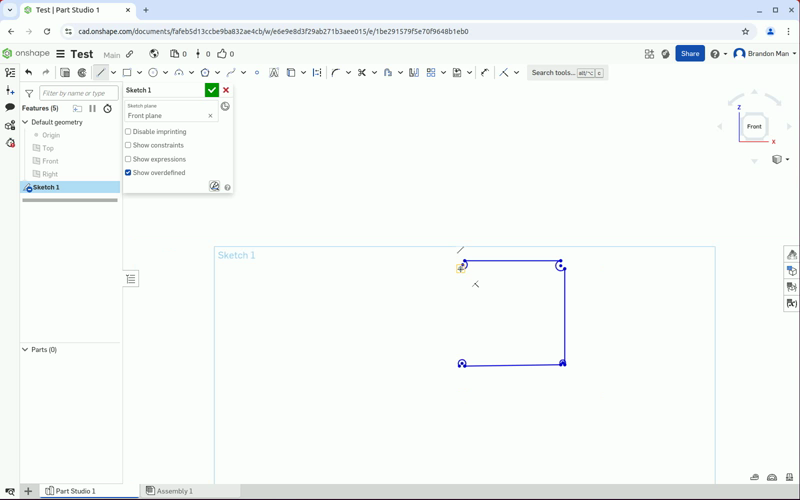
scroll(-6)
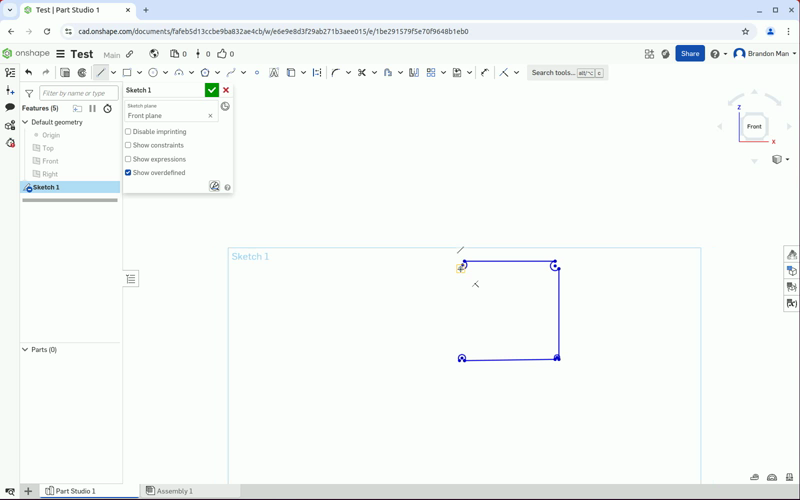
scroll(-6)
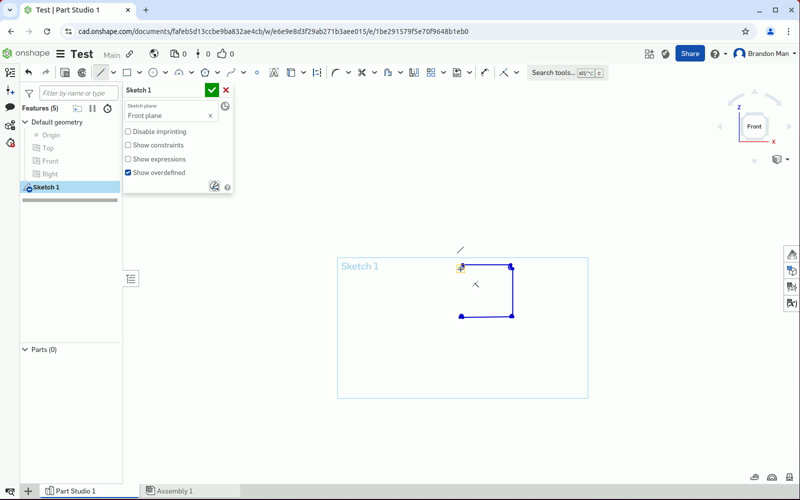
scroll(-6)
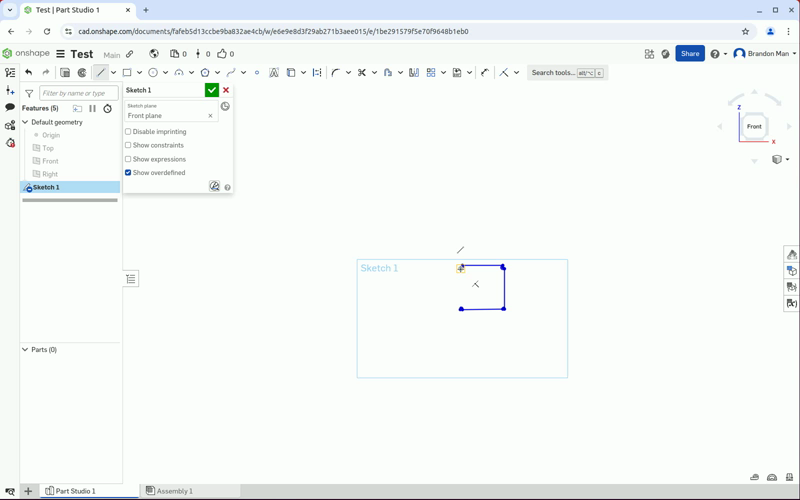
scroll(-6)
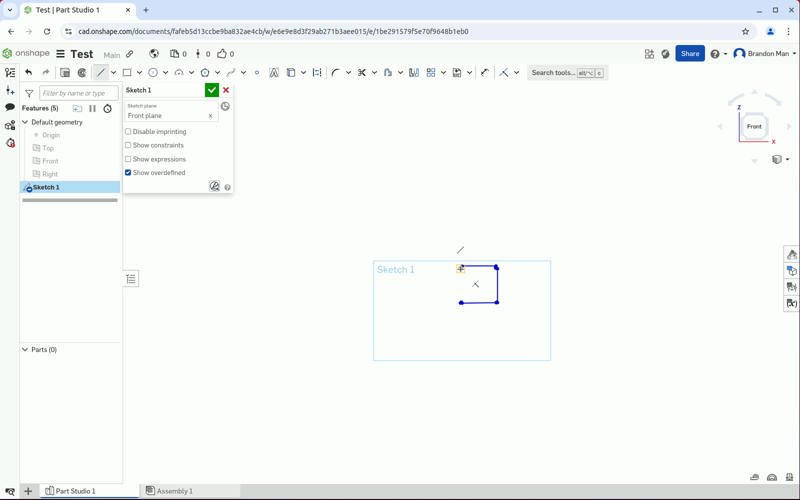
scroll(-6)
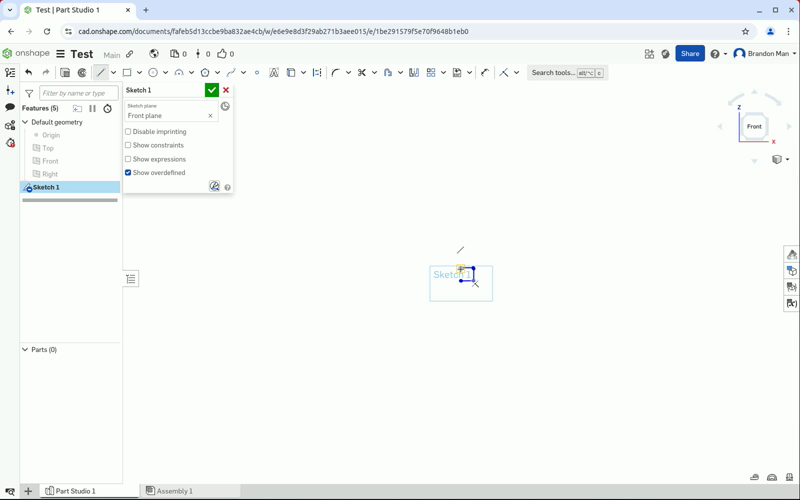
mouse_move(490, 268)
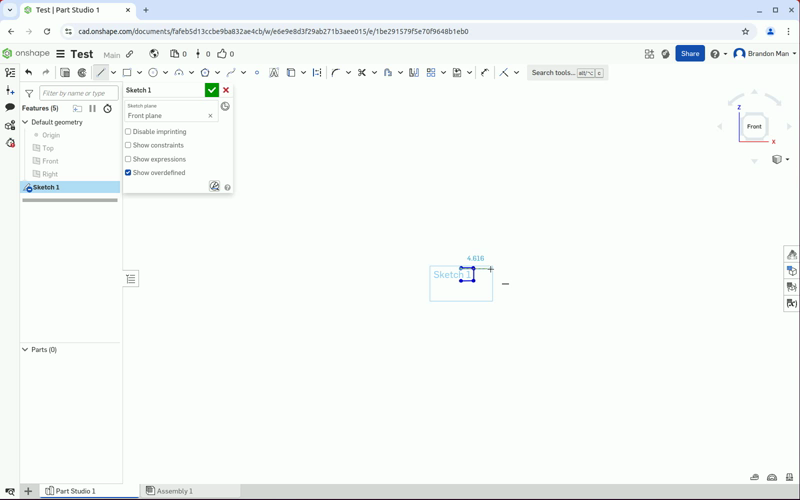
key_down(shift)
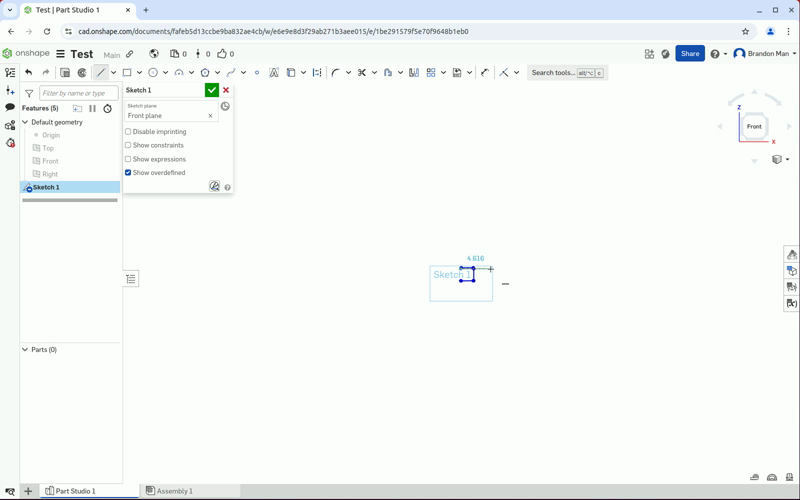
mouse_move(460, 280)
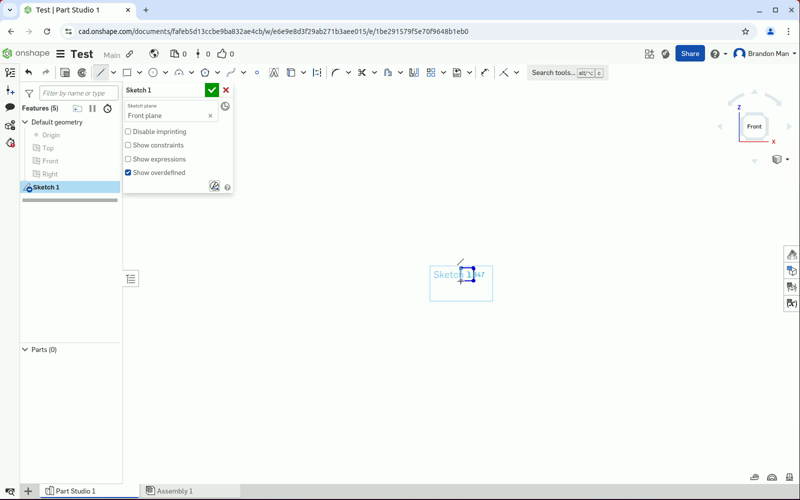
scroll(6)
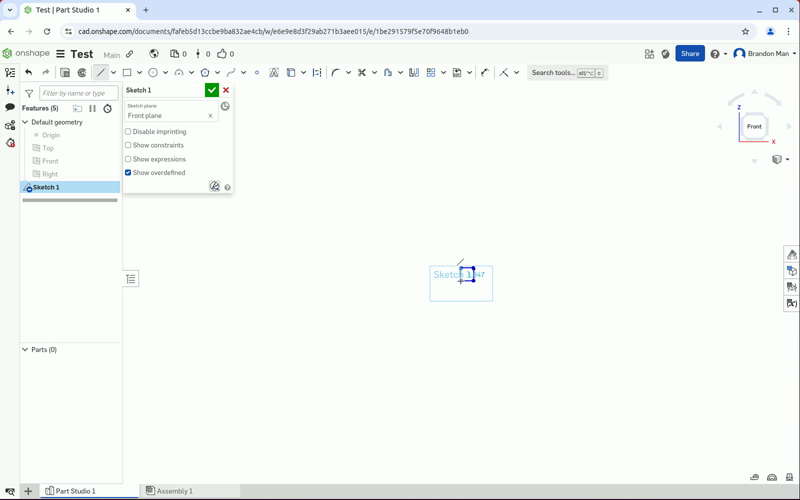
scroll(6)
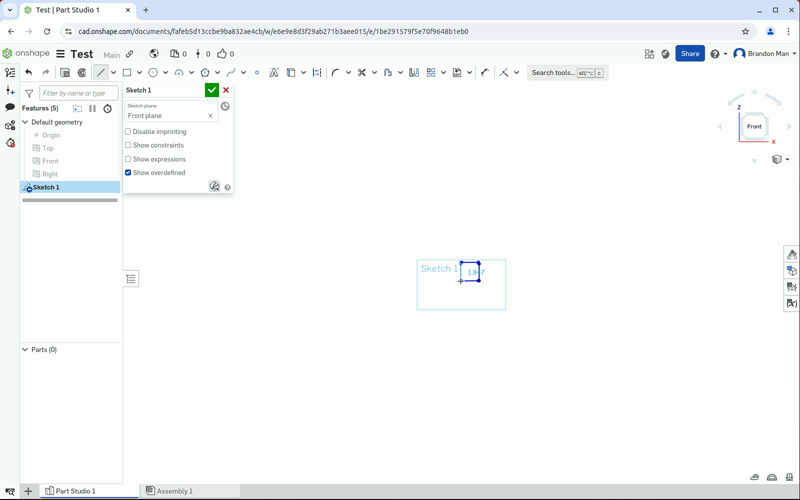
scroll(6)
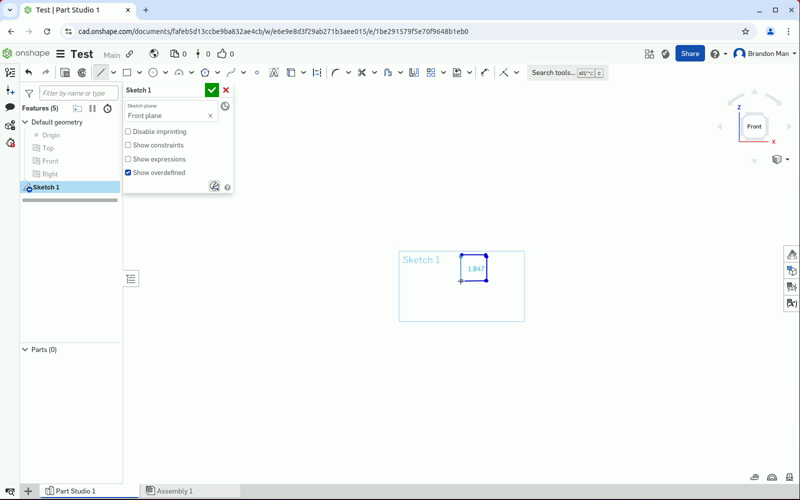
scroll(6)
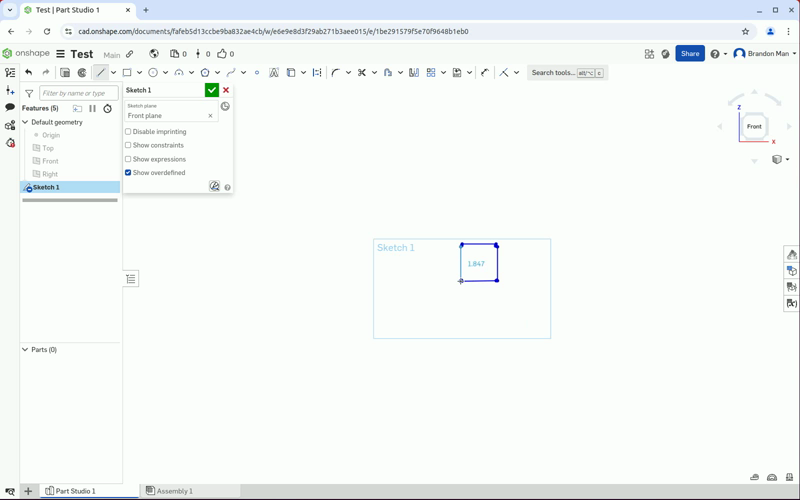
scroll(6)
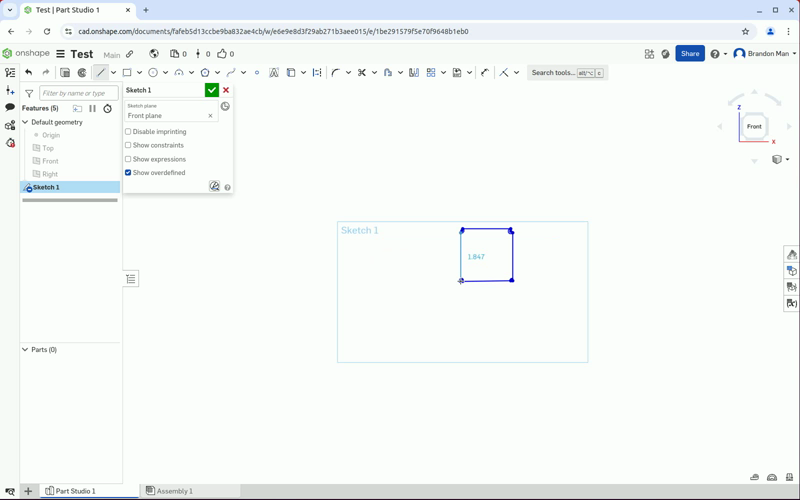
scroll(6)
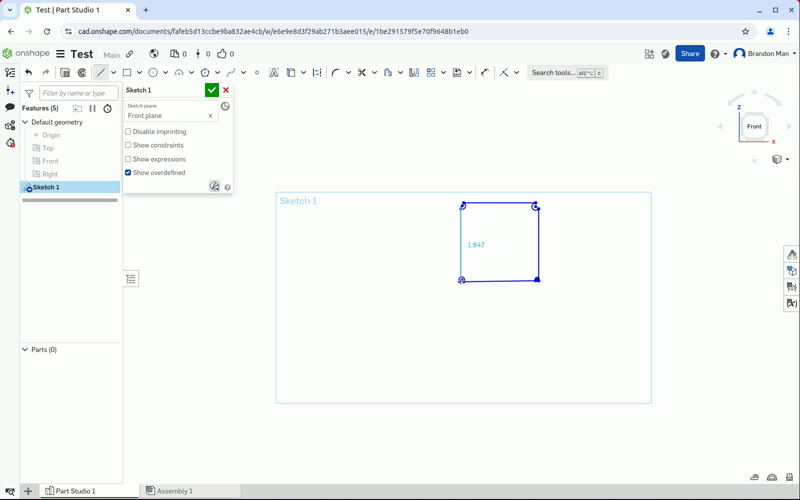
scroll(6)
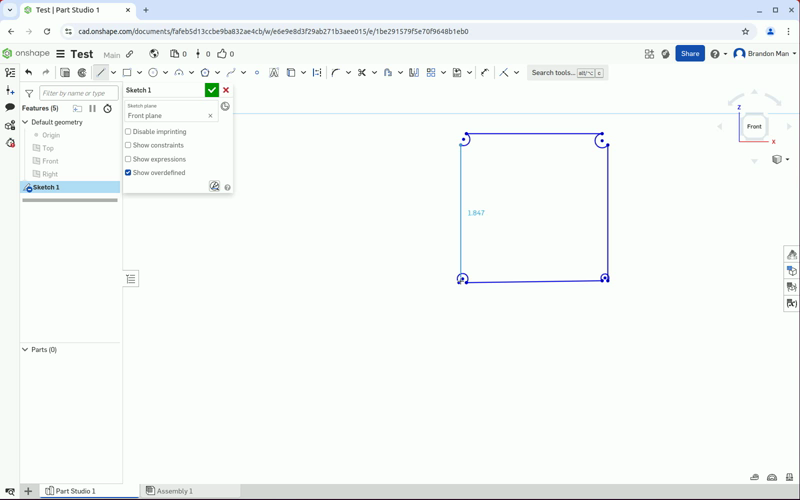
key_up(shift)
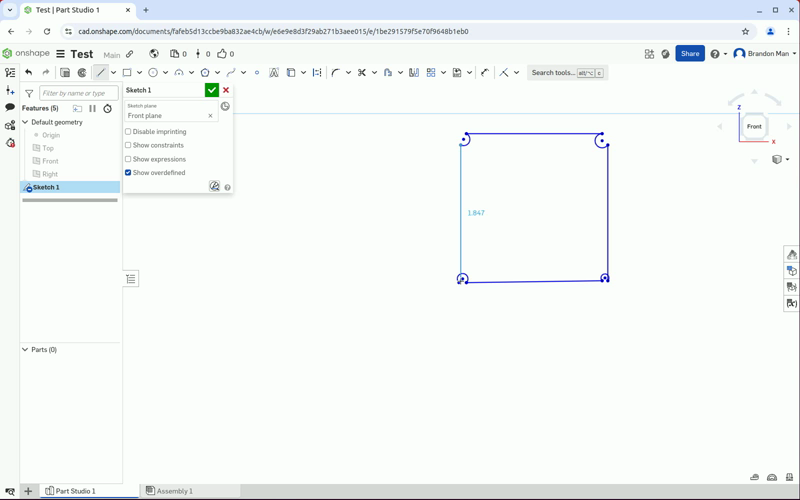
click(460, 280)
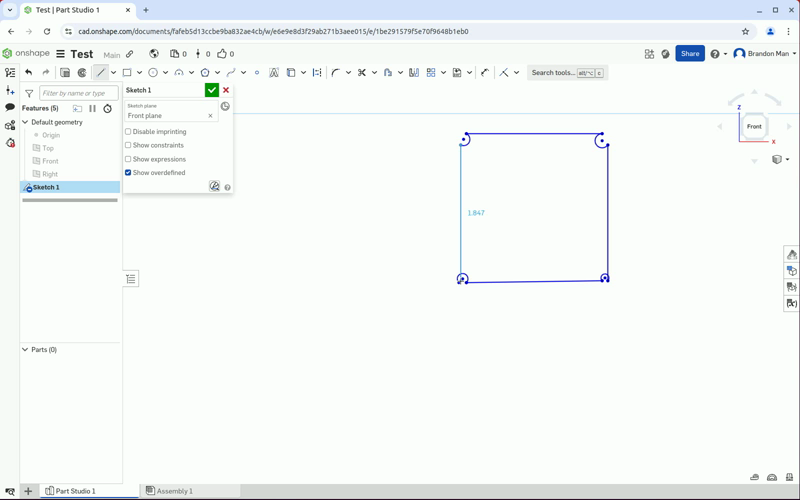
scroll(-6)
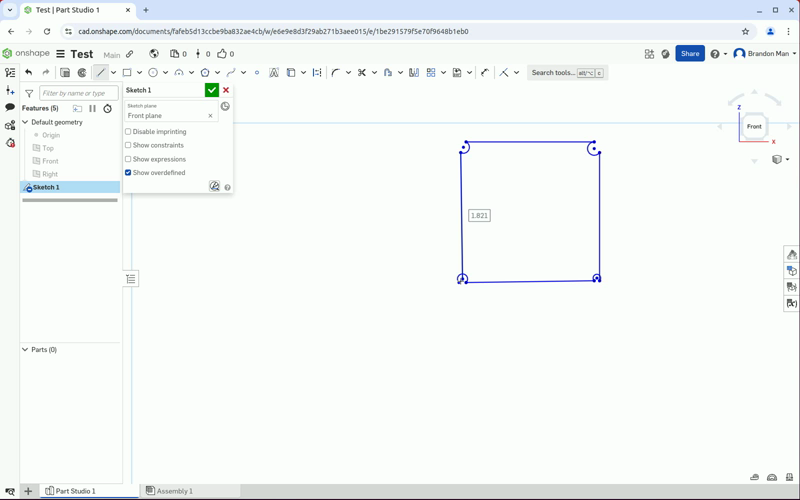
scroll(-6)
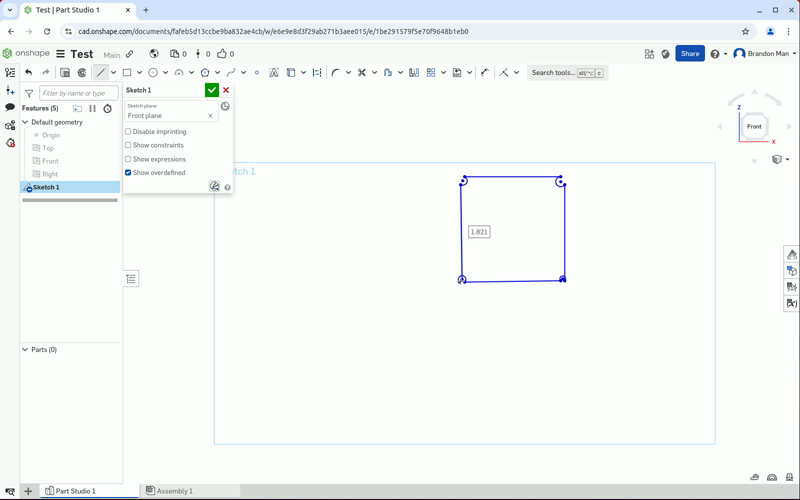
scroll(-6)
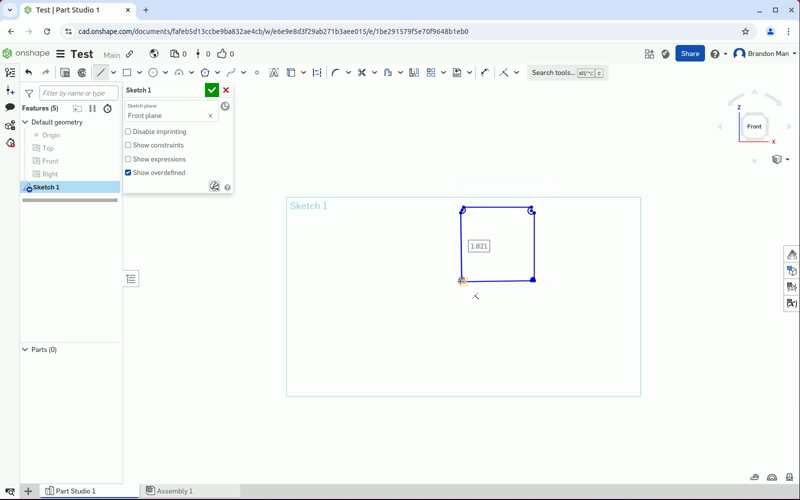
scroll(-6)
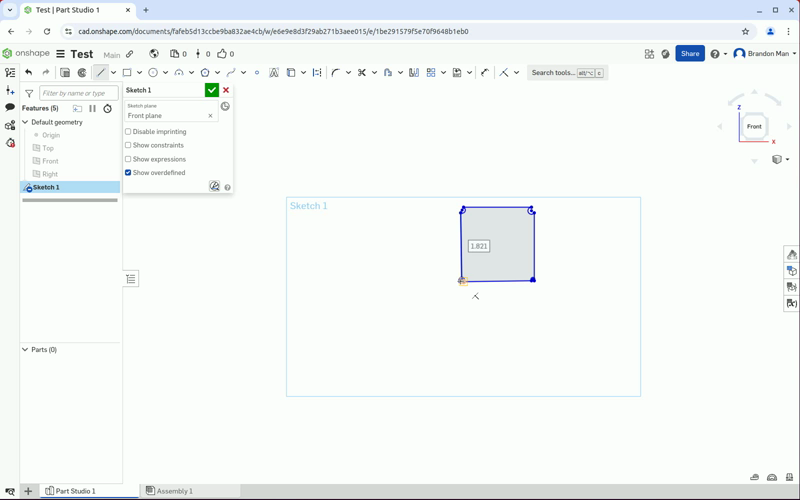
scroll(-6)
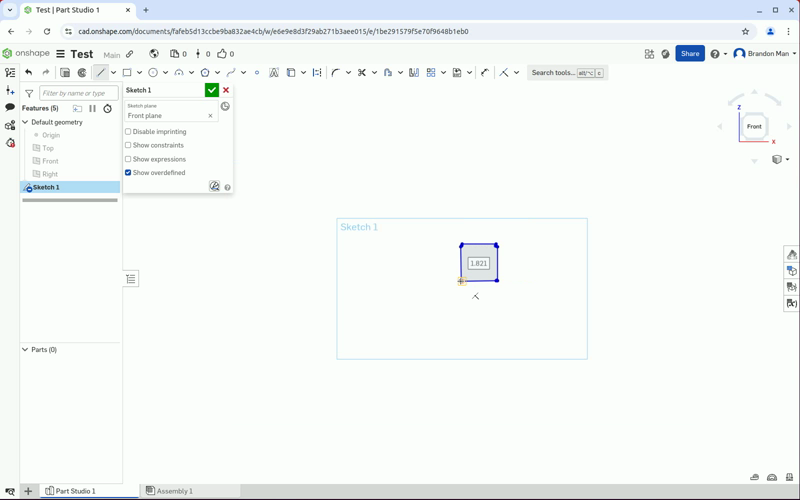
scroll(-6)
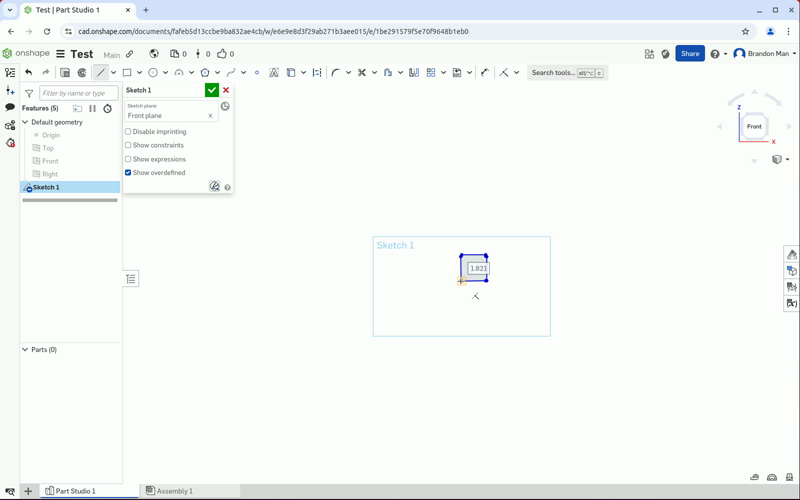
scroll(-6)
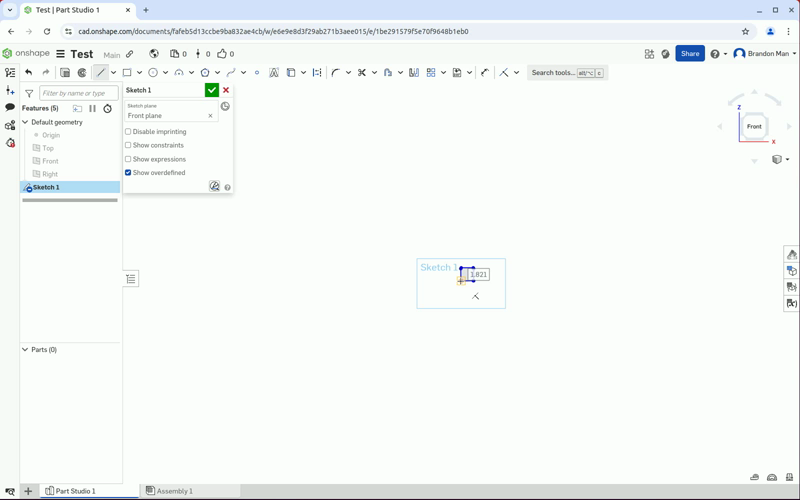
key(esc)
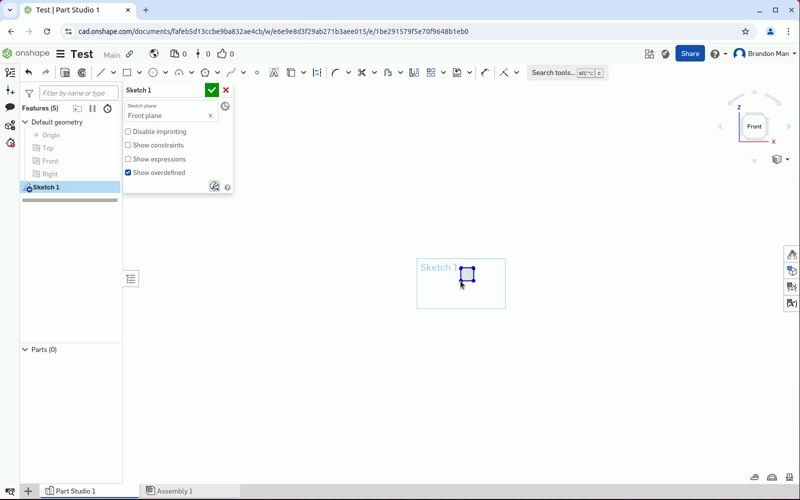
key(c)
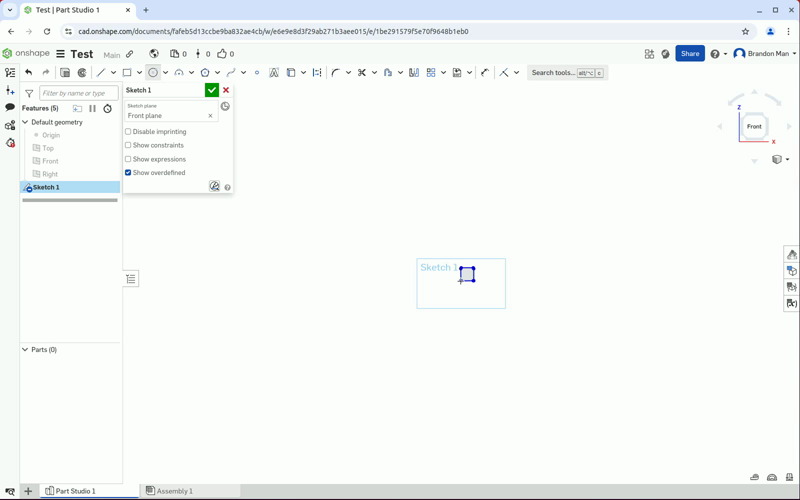
key_down(shift)
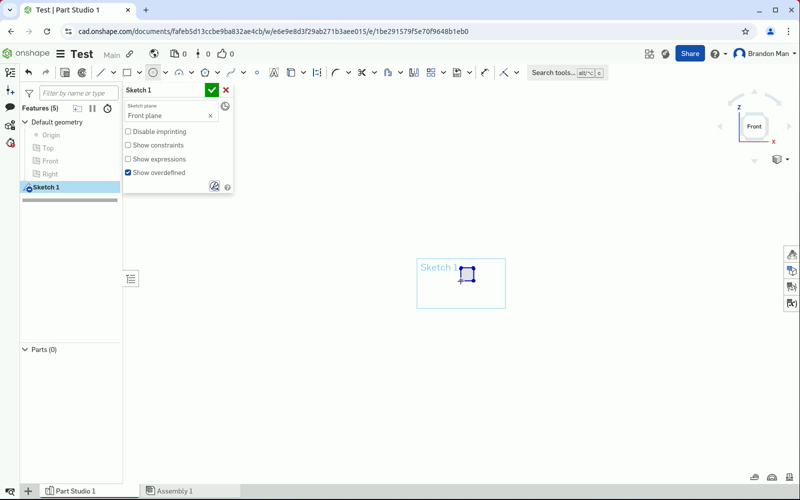
mouse_move(467, 274)
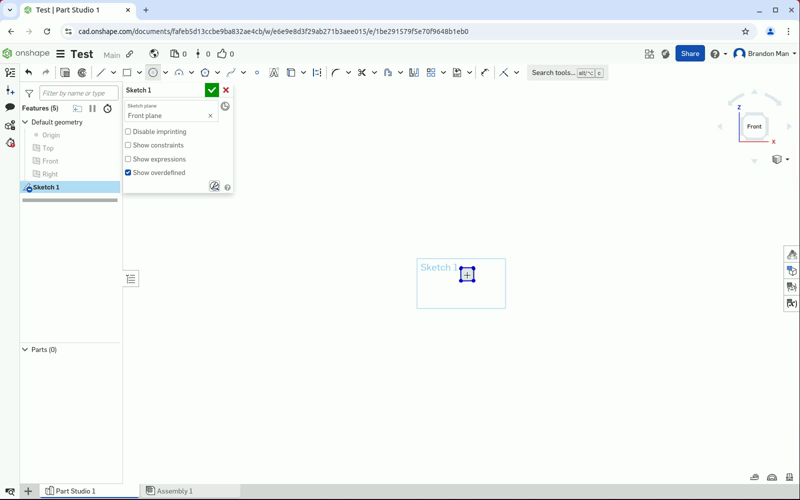
click(467, 274)
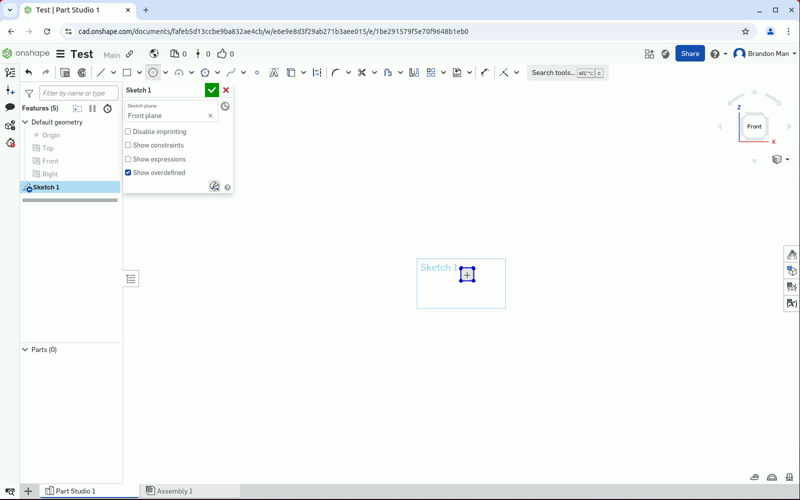
key_up(shift)
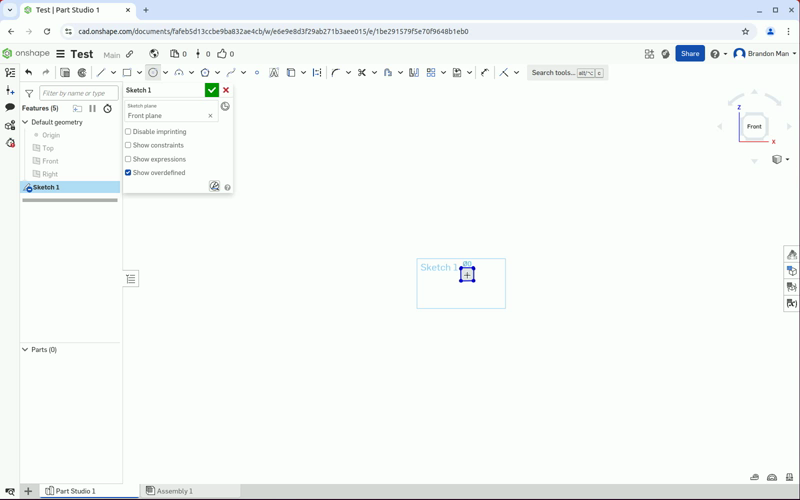
mouse_move(472, 274)
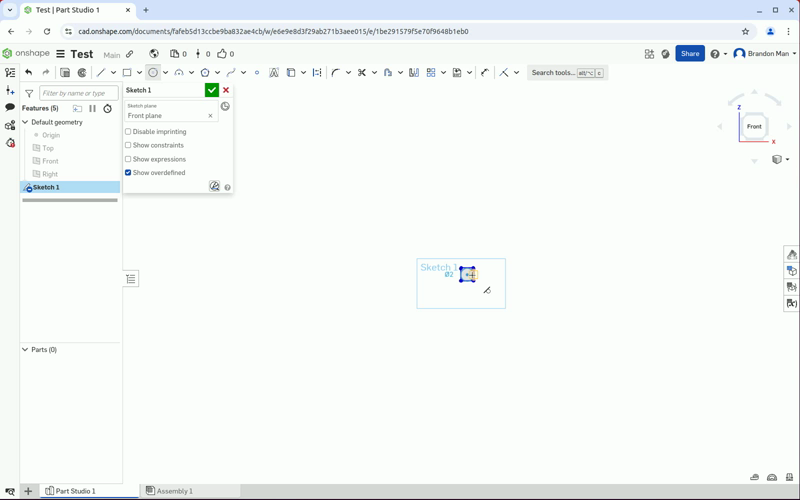
click(472, 274)
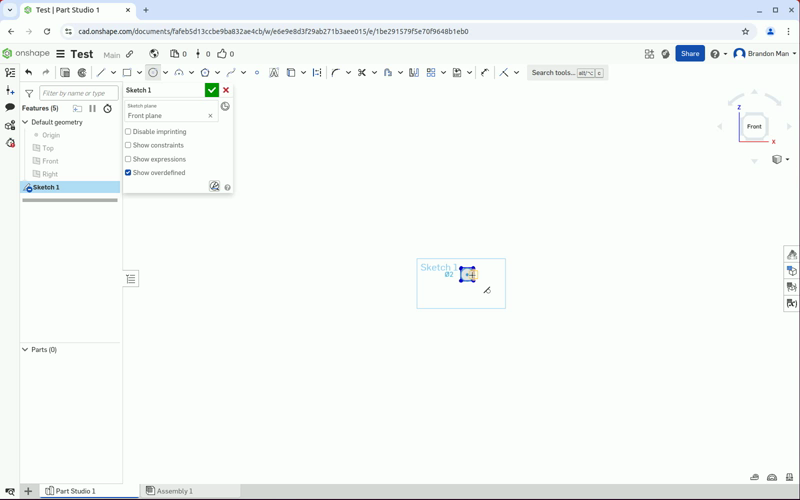
key(esc)
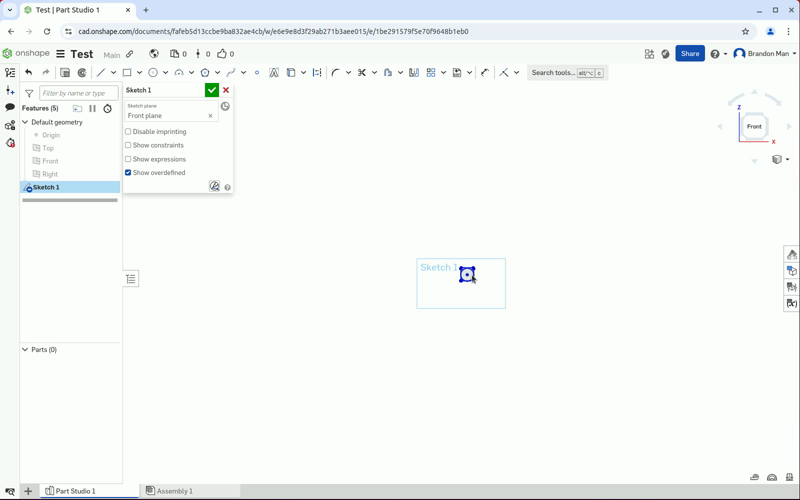
mouse_move(464, 268)
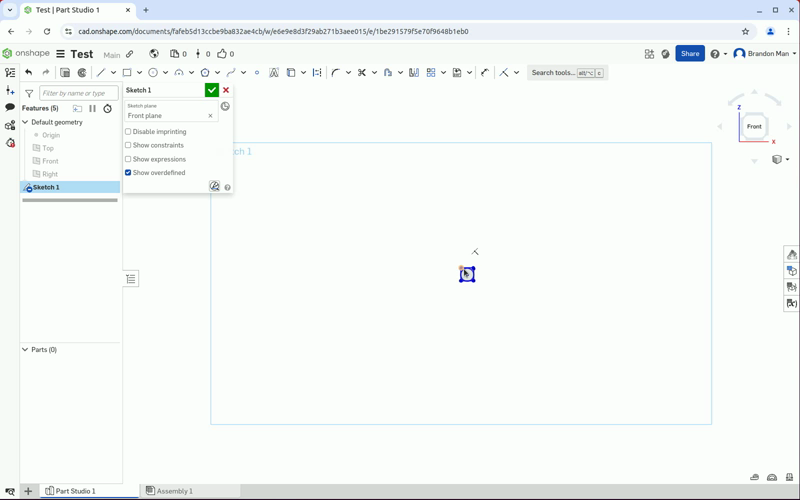
scroll(6)
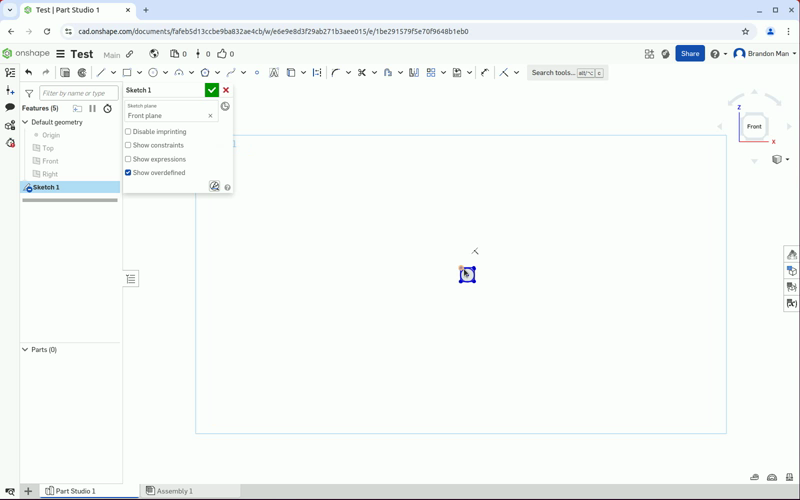
scroll(6)
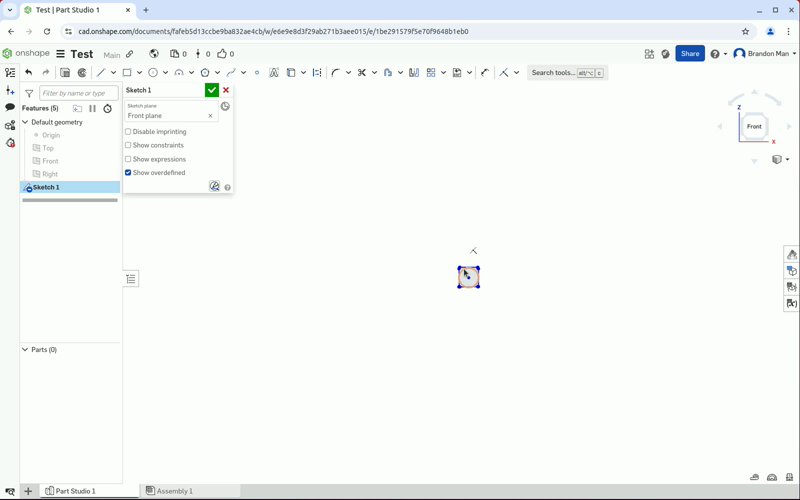
scroll(6)
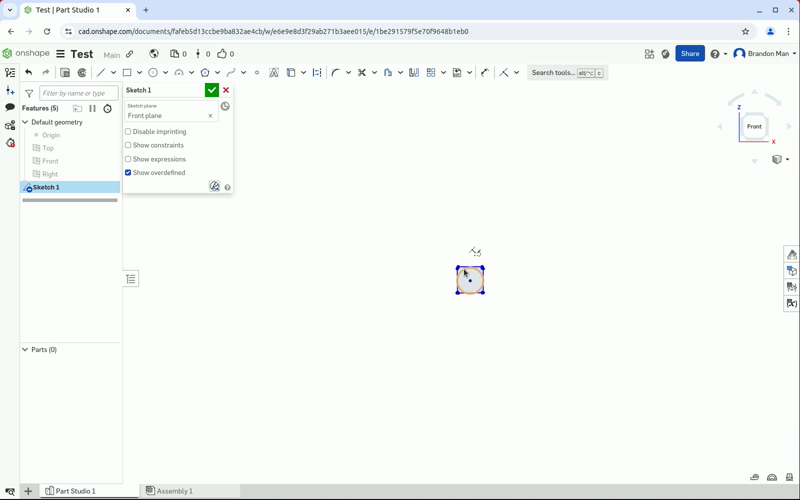
scroll(6)
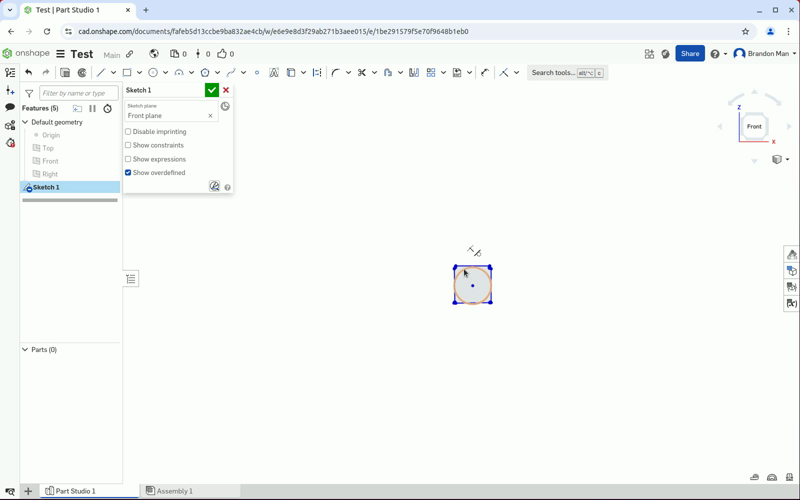
scroll(6)
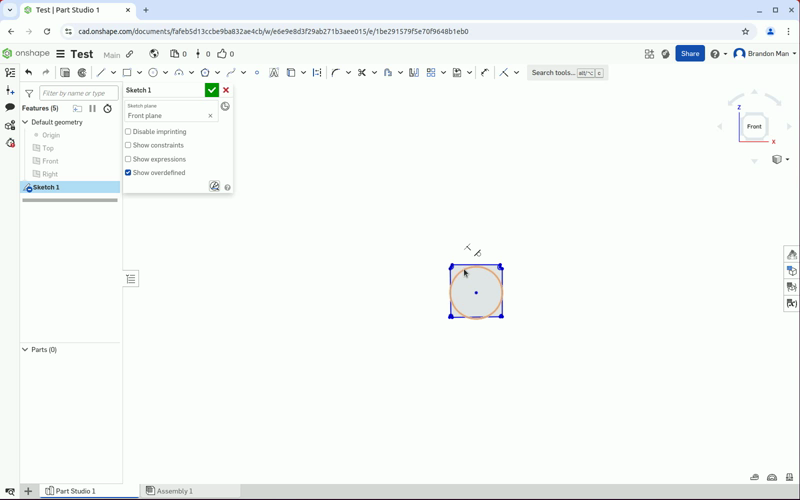
scroll(6)
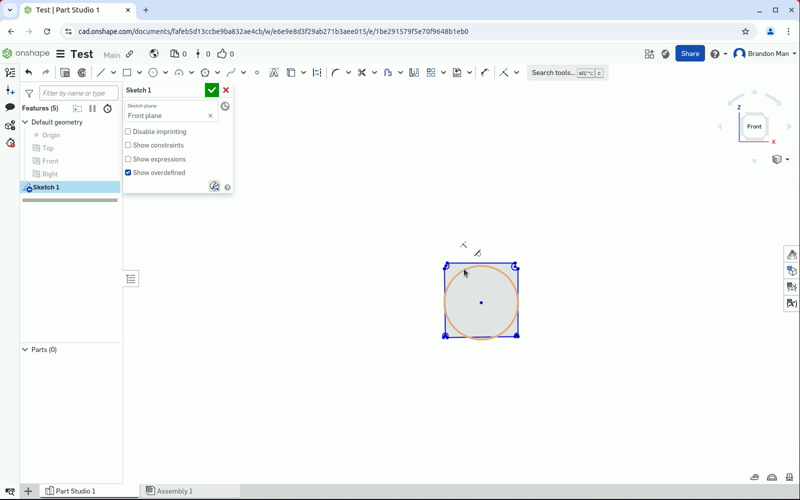
scroll(6)
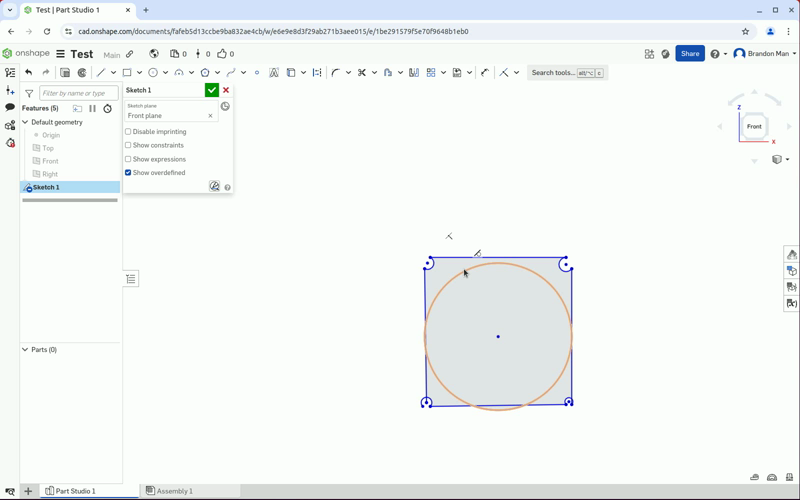
click(464, 268)
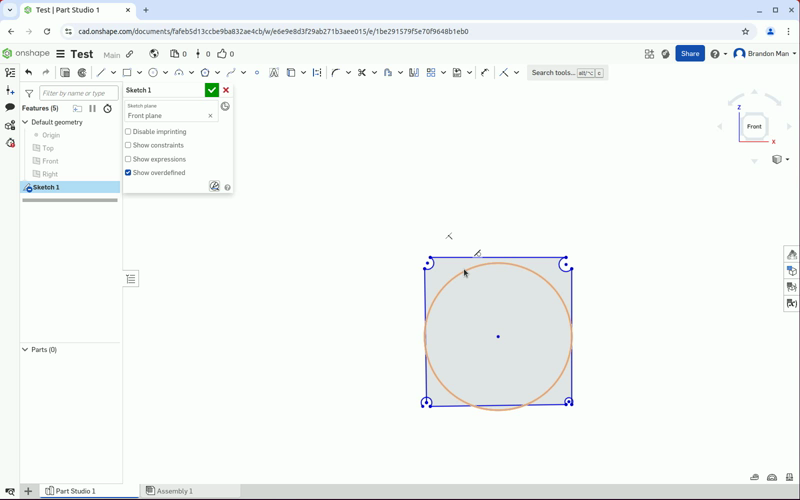
scroll(-6)
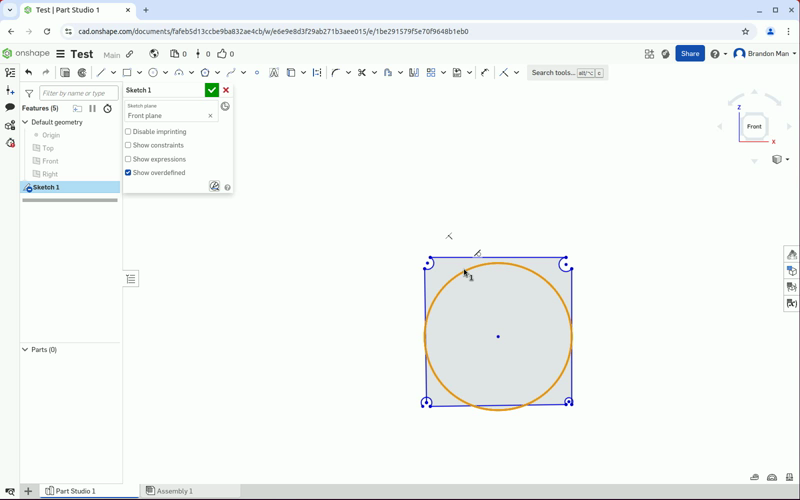
scroll(-6)
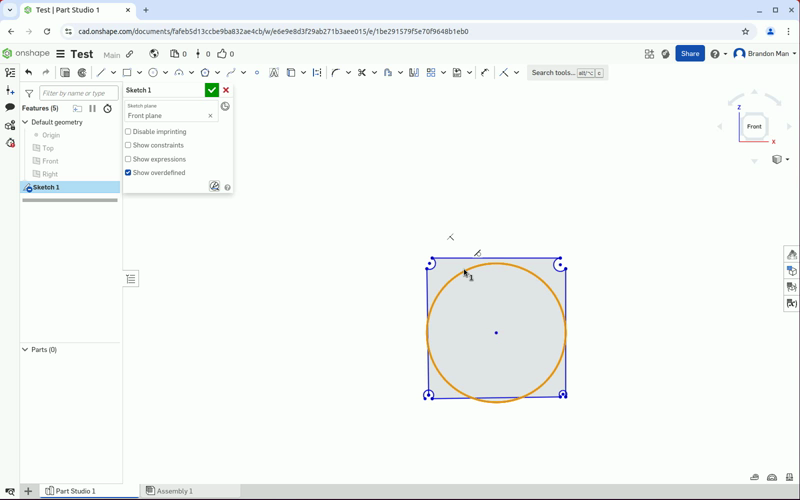
scroll(-6)
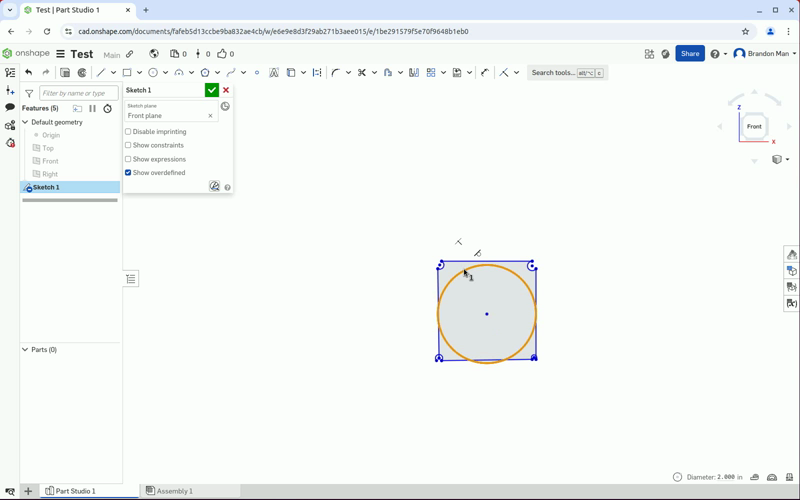
scroll(-6)
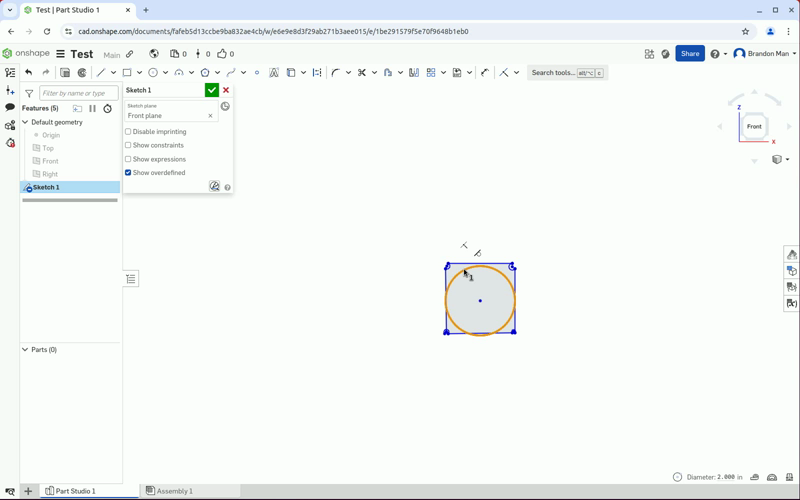
scroll(-6)
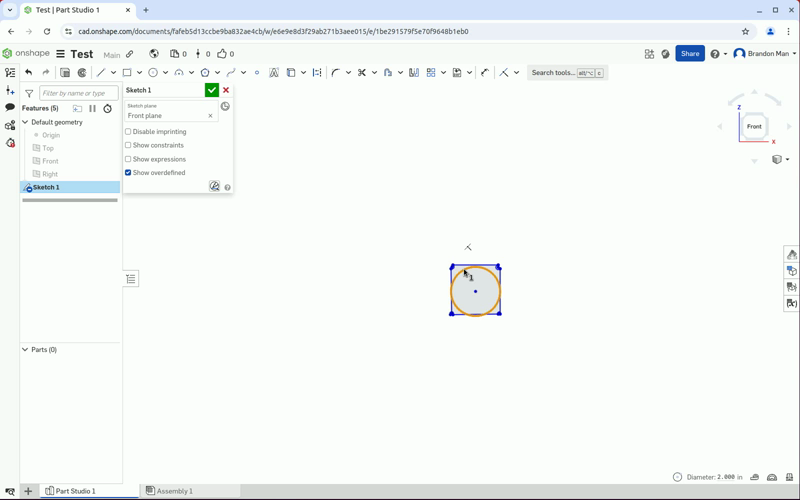
scroll(-6)
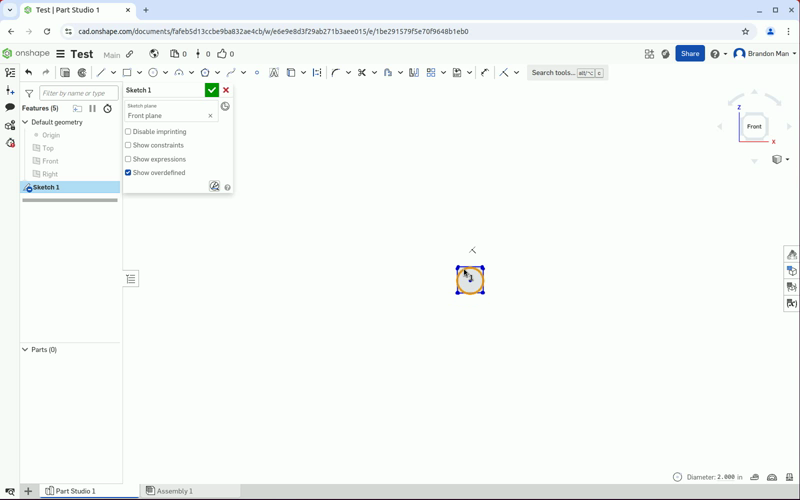
scroll(-6)
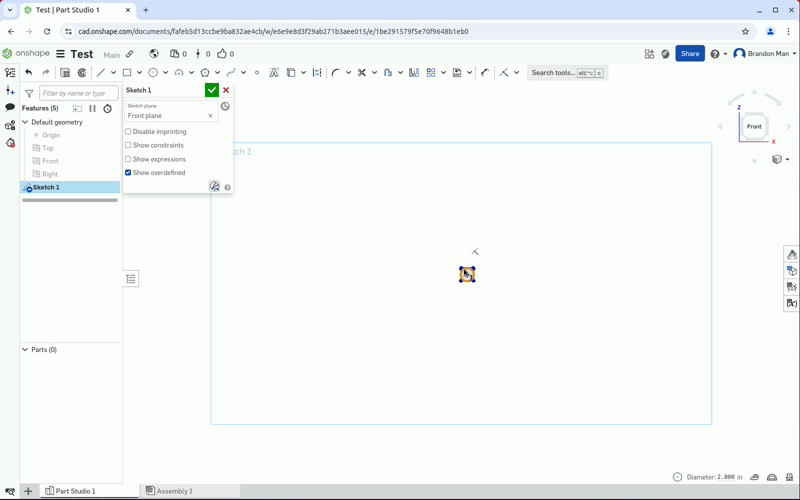
mouse_move(73, 352)
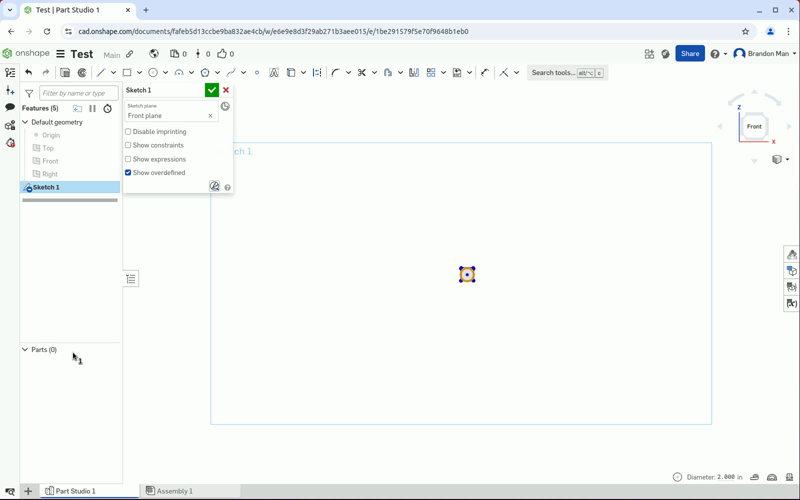
key(shift+y)
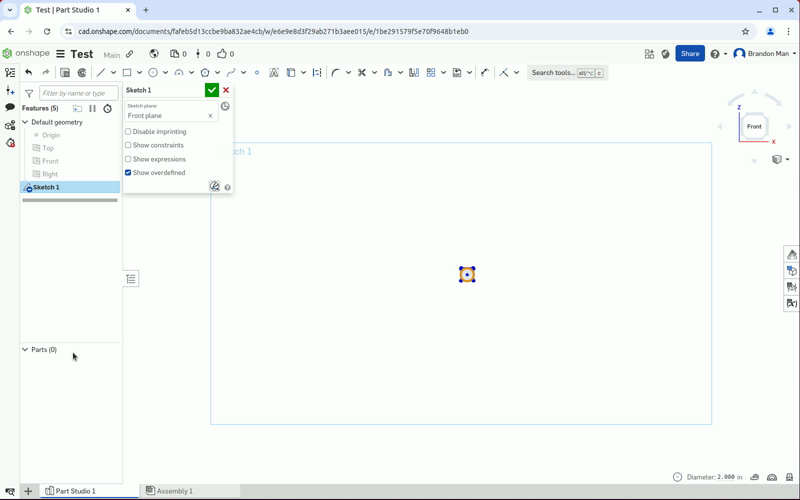
key(shift+e)
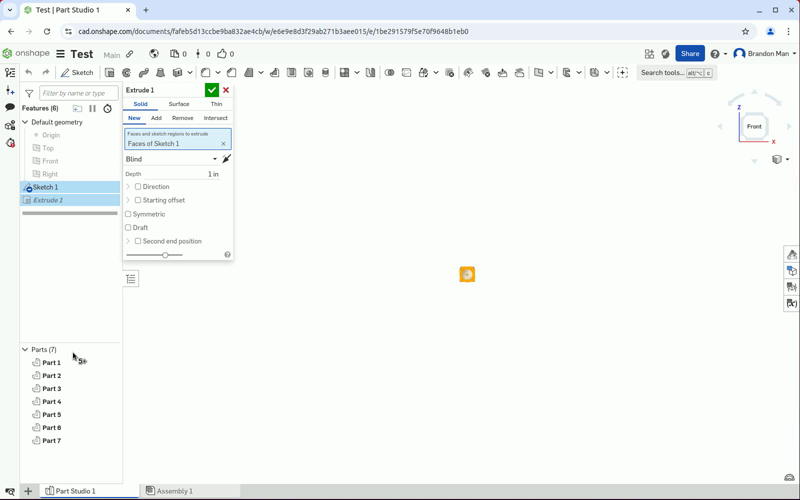
mouse_move(143, 106)
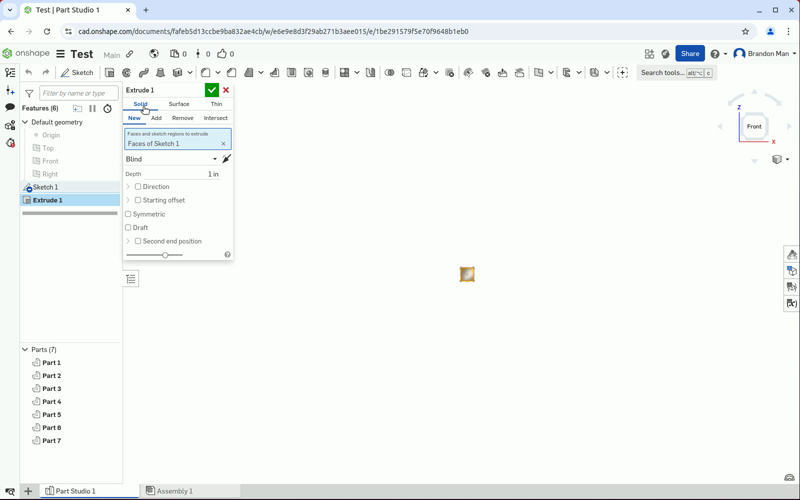
click(143, 106)
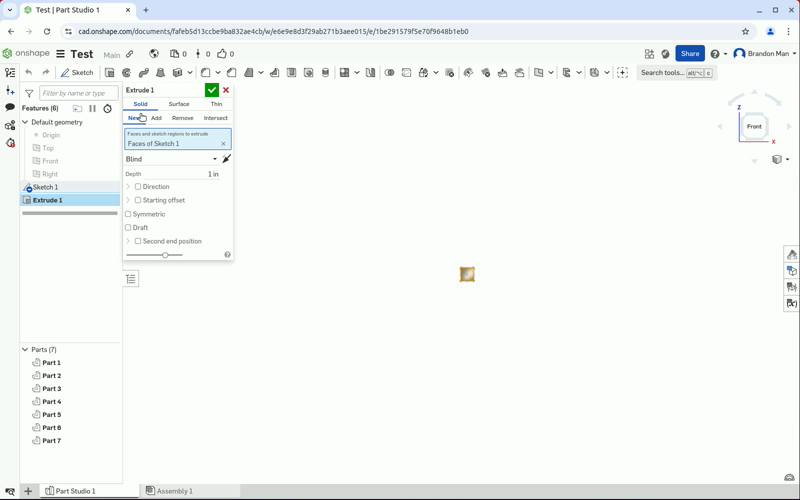
mouse_move(137, 120)
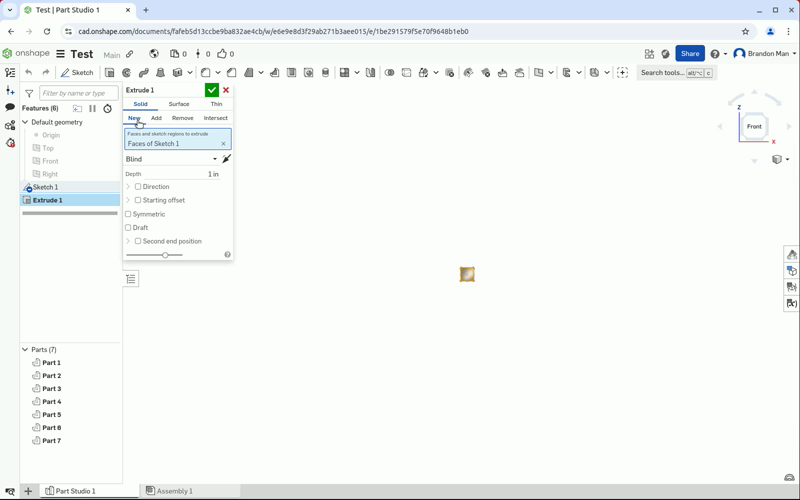
click(137, 120)
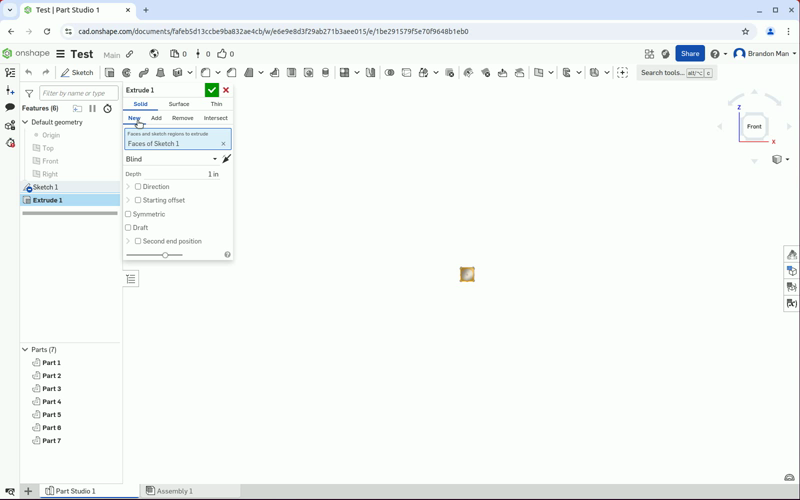
key(tab, 4)
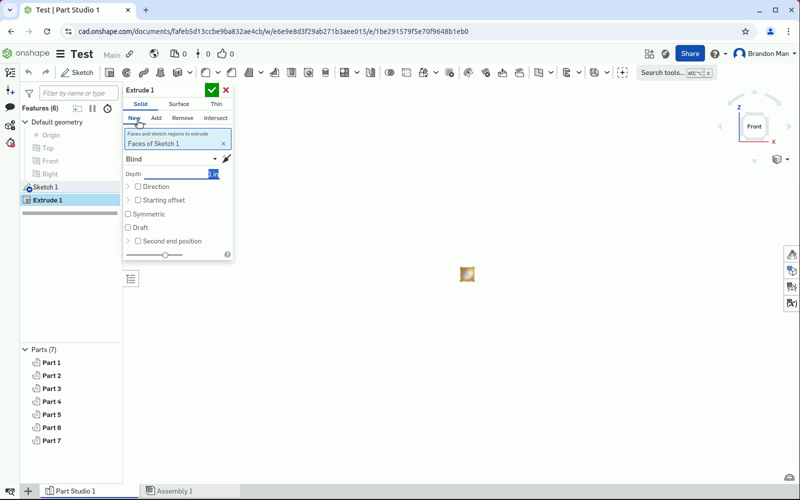
text(23.108)
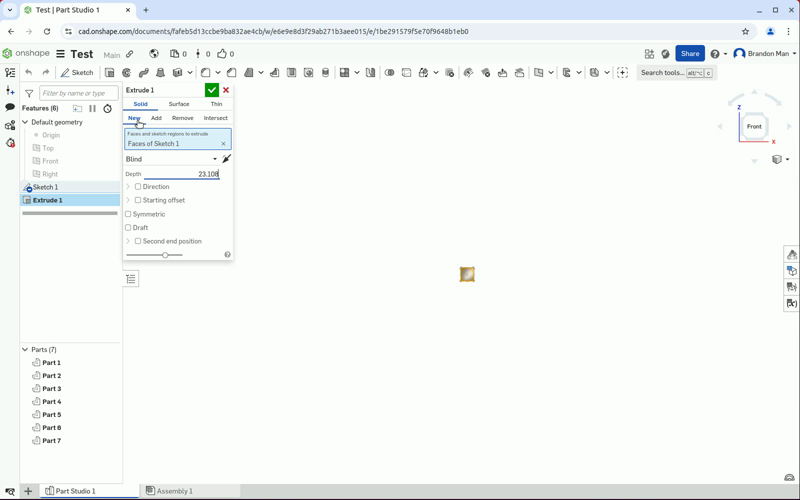
key(enter)
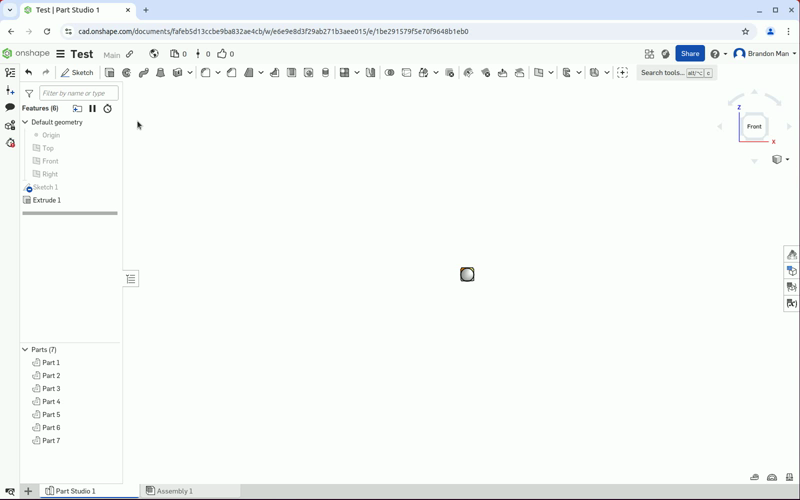
key(shift+h)
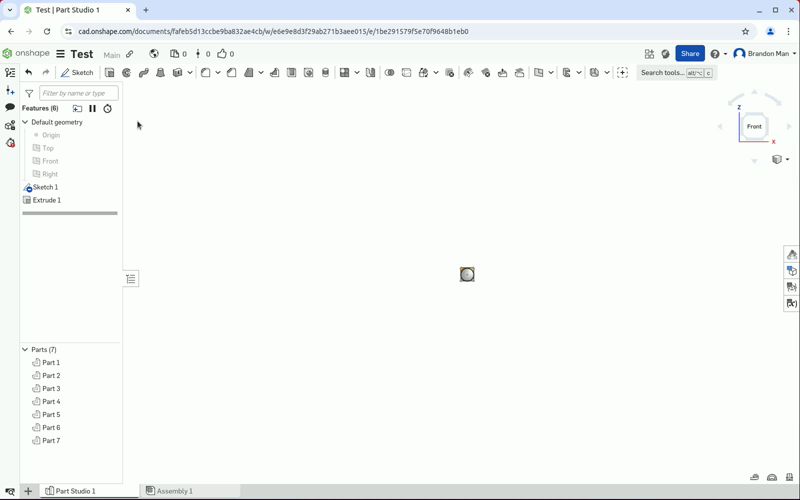
key(shift+h)
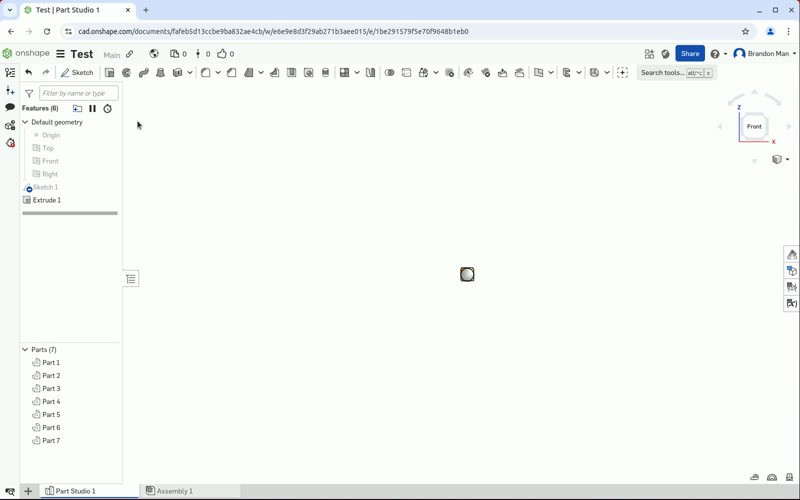
mouse_move(73, 189)
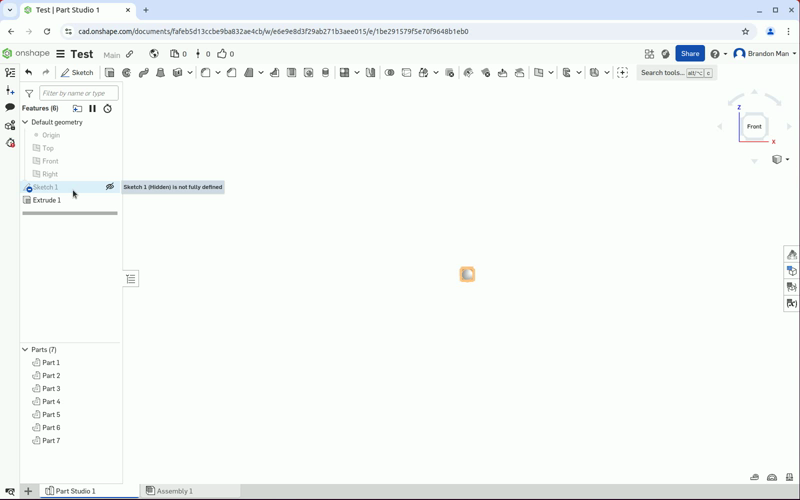
click(73, 189)
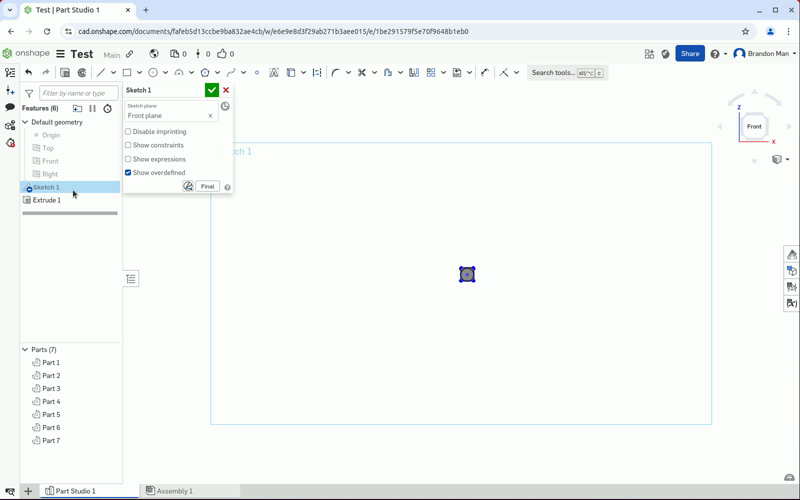
mouse_move(229, 92)
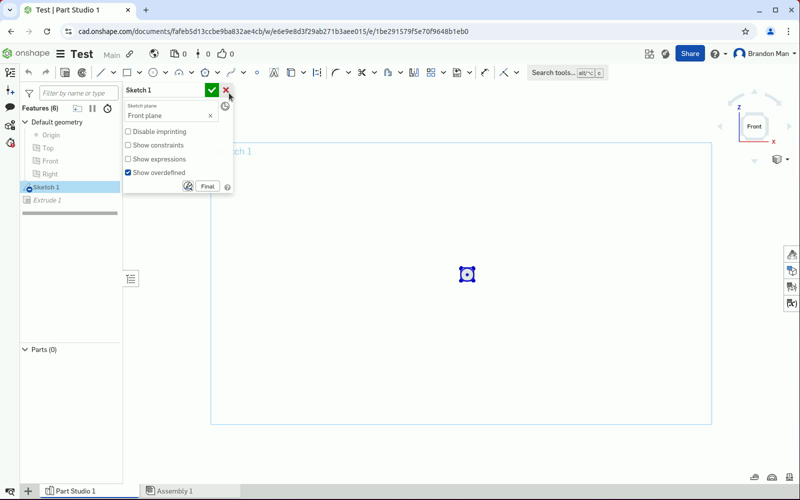
click(229, 92)
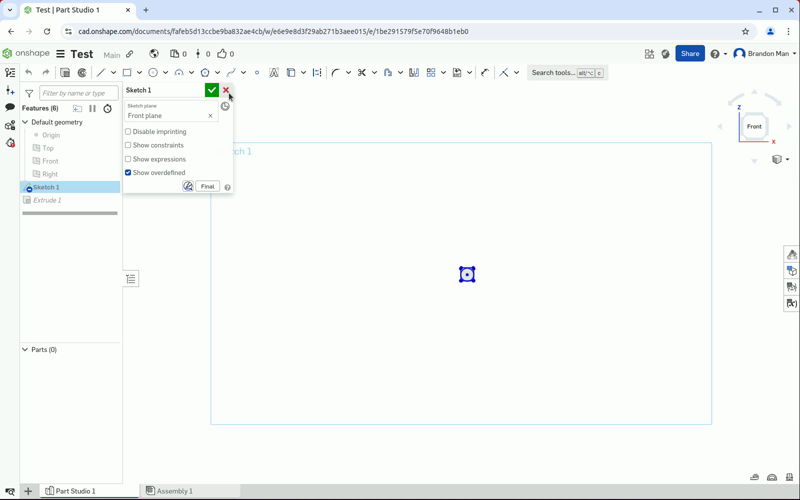
key(shift+s)
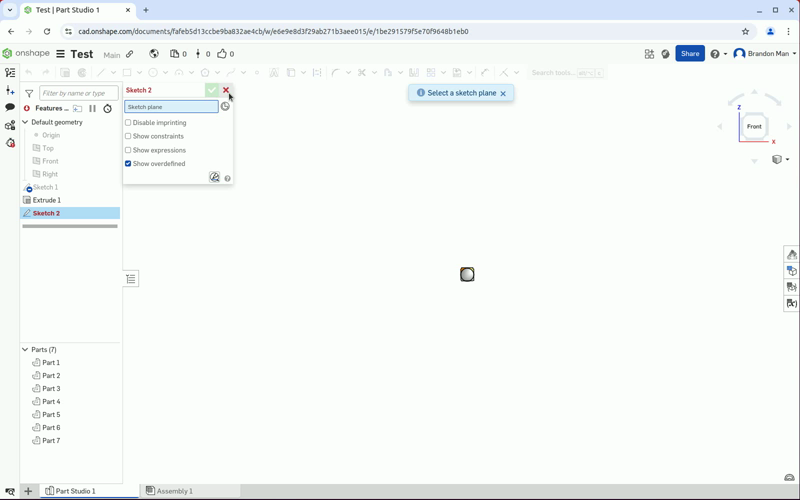
mouse_move(73, 163)
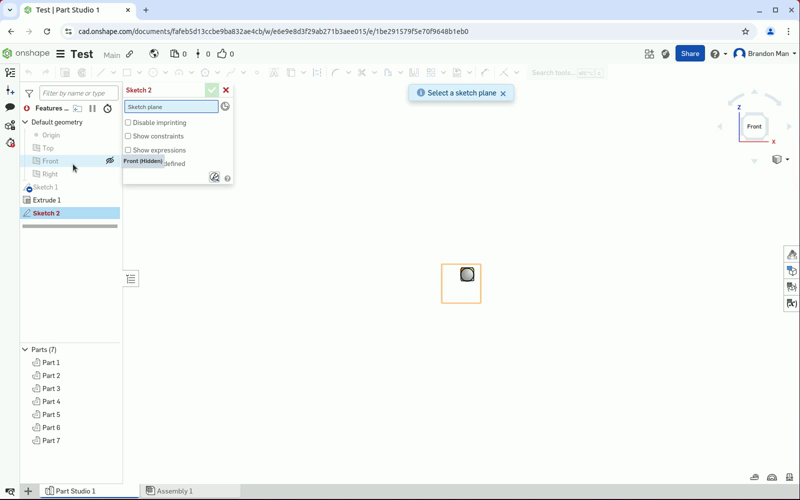
click(73, 163)
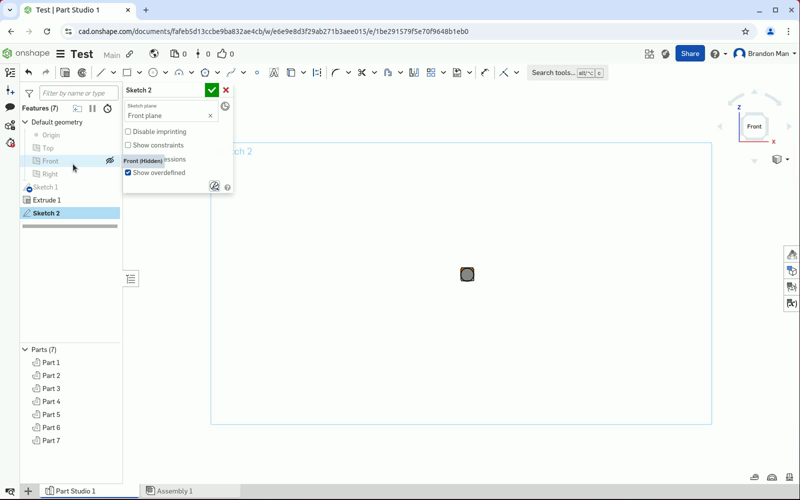
mouse_move(73, 352)
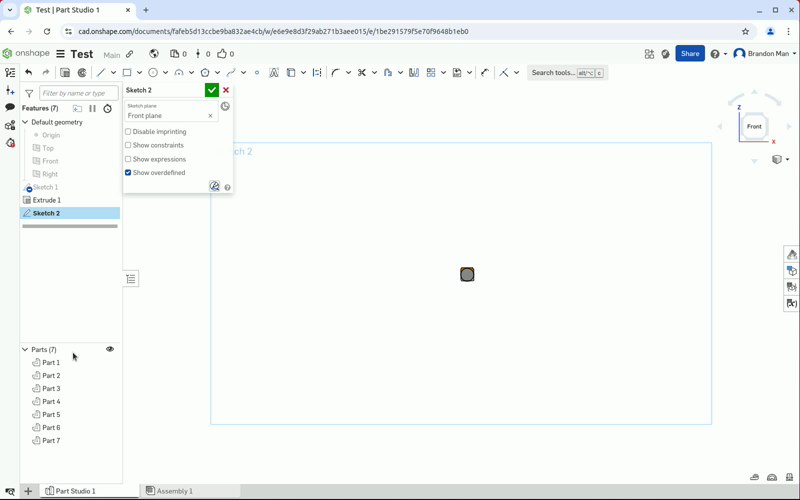
key(y)
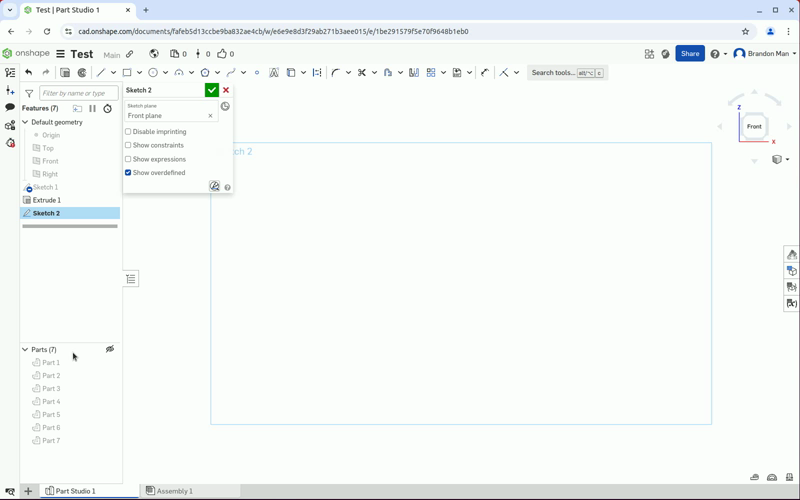
key(c)
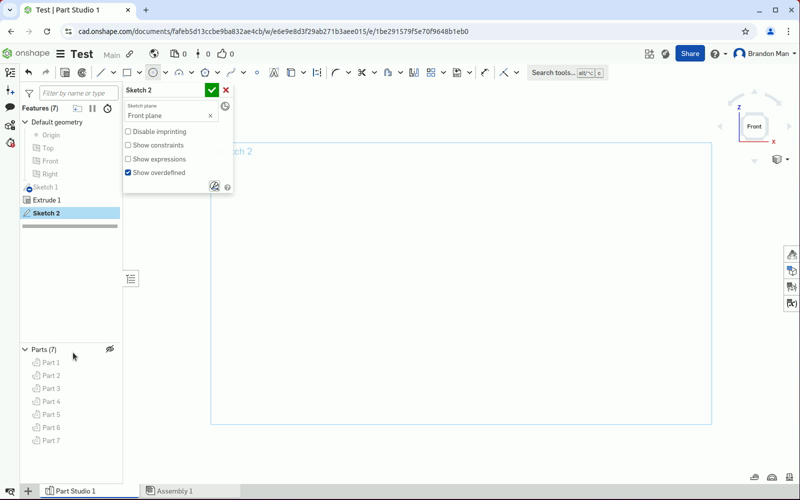
key_down(shift)
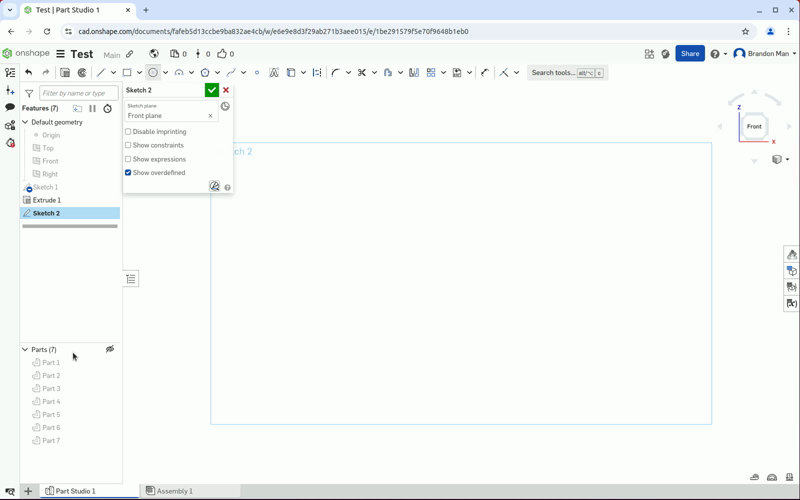
mouse_move(461, 270)
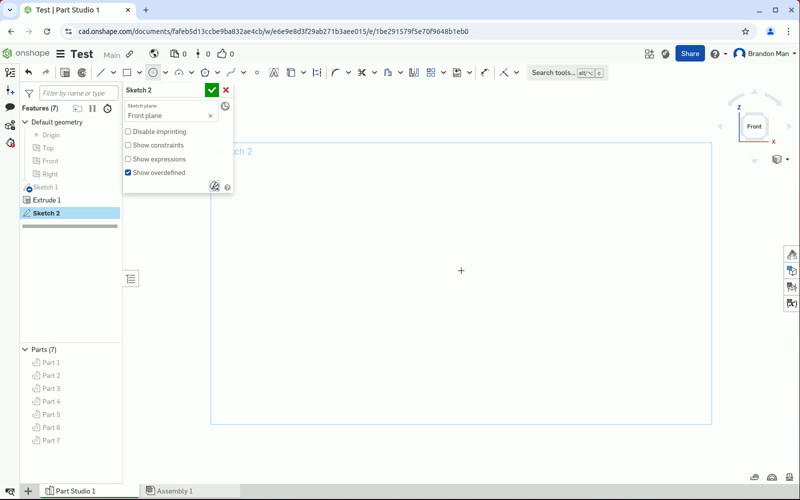
click(461, 270)
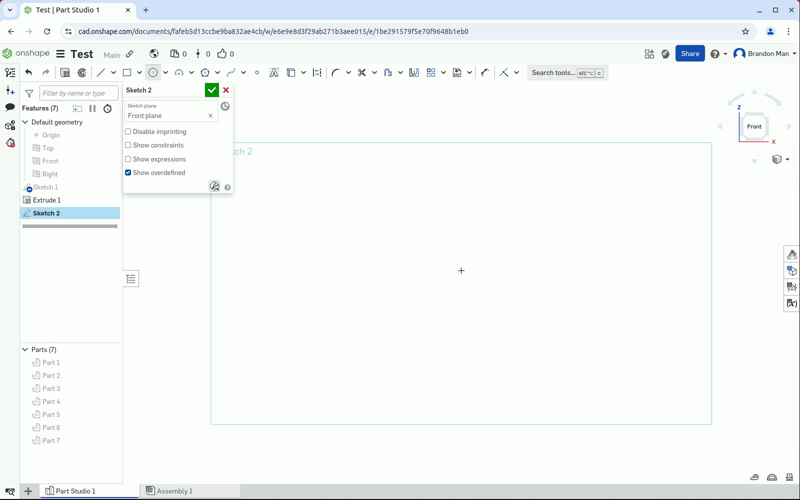
key_up(shift)
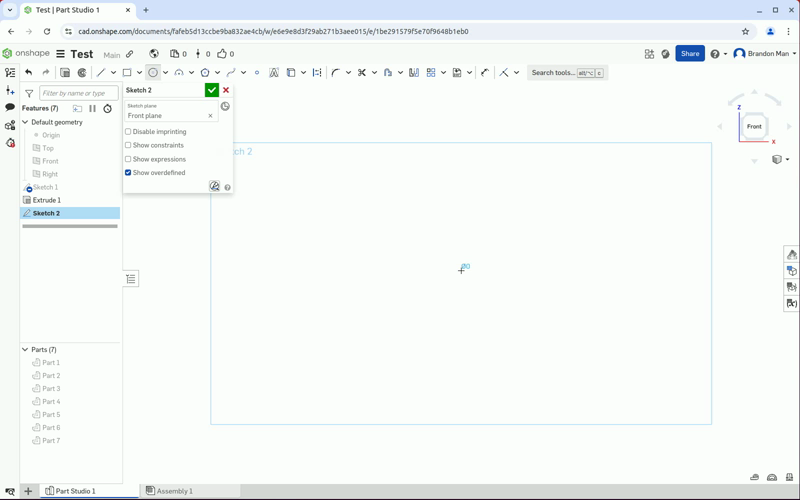
mouse_move(461, 270)
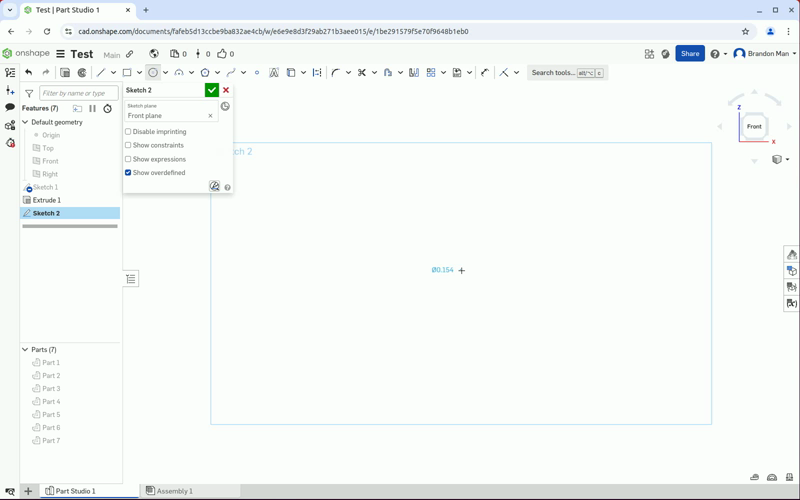
scroll(6)
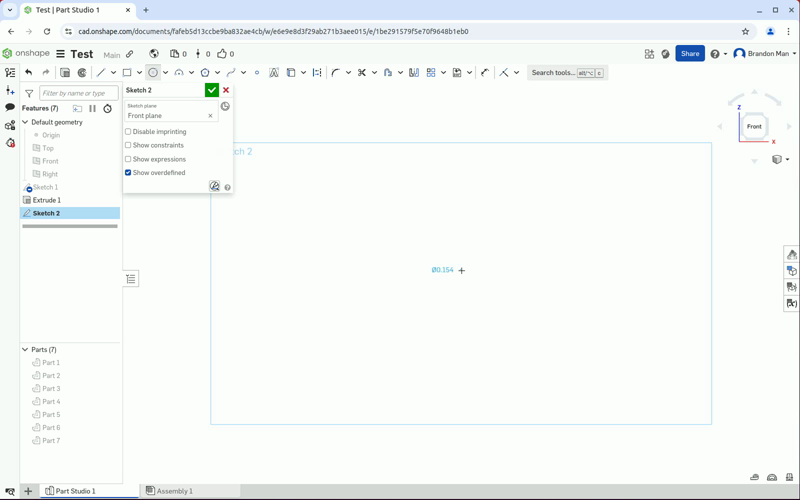
scroll(6)
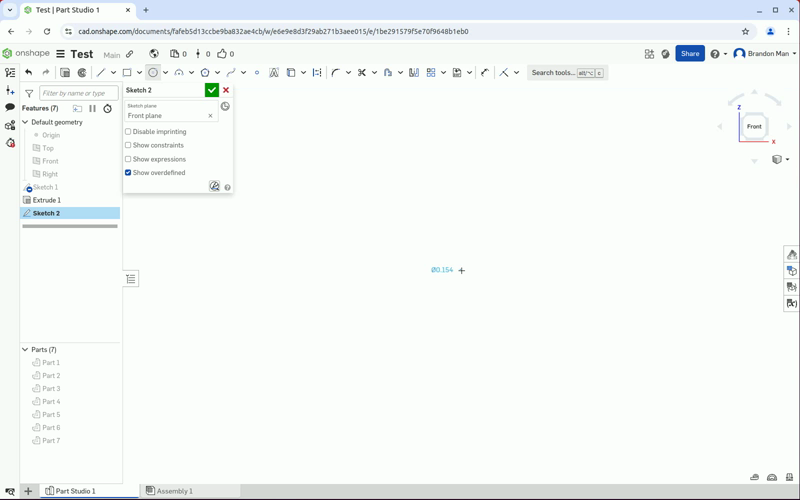
scroll(6)
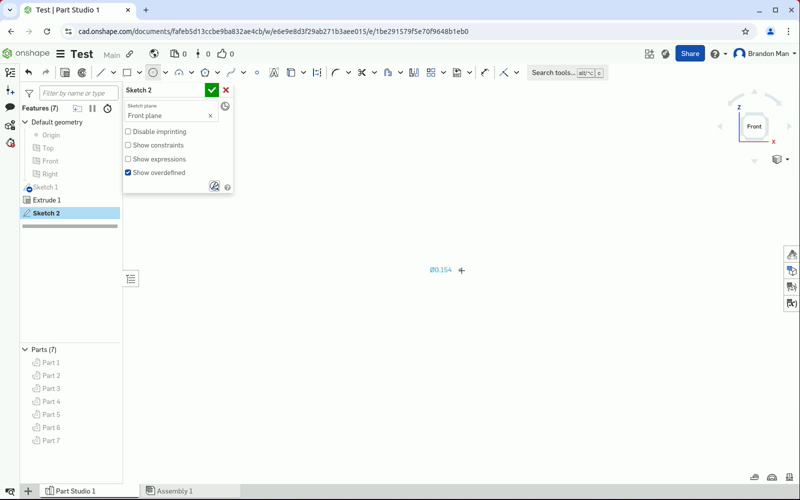
scroll(6)
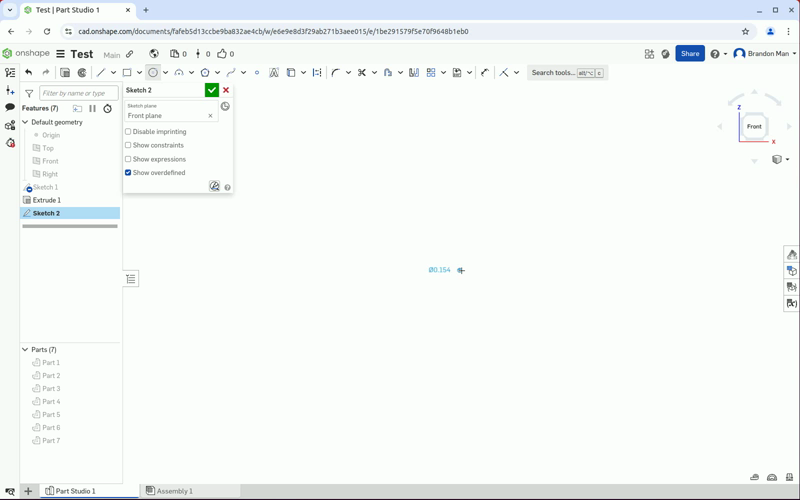
scroll(6)
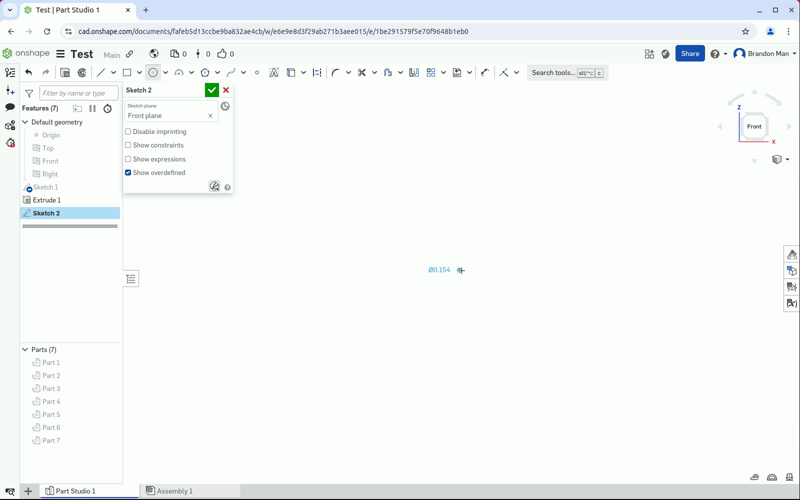
scroll(6)
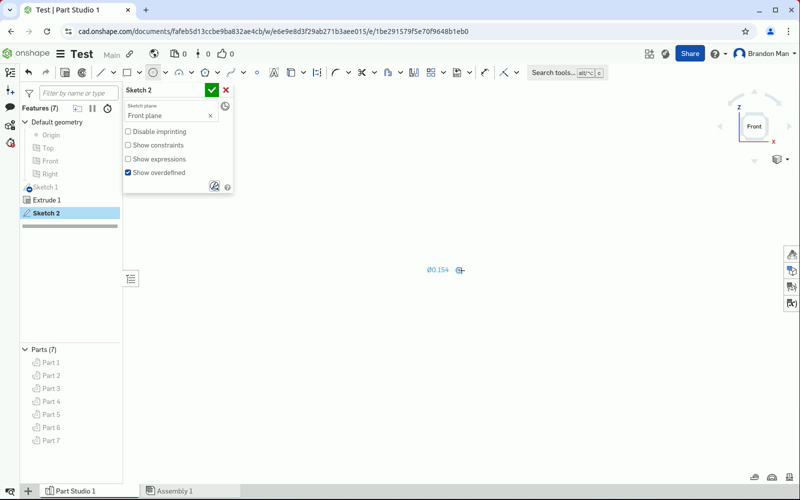
scroll(6)
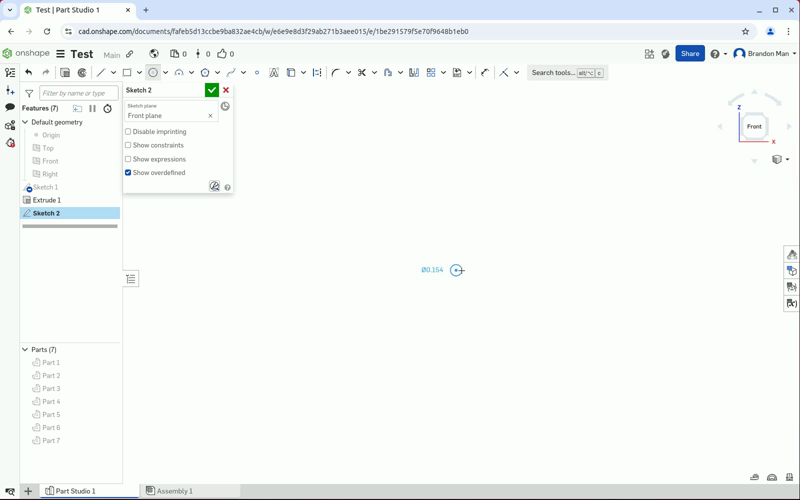
click(461, 270)
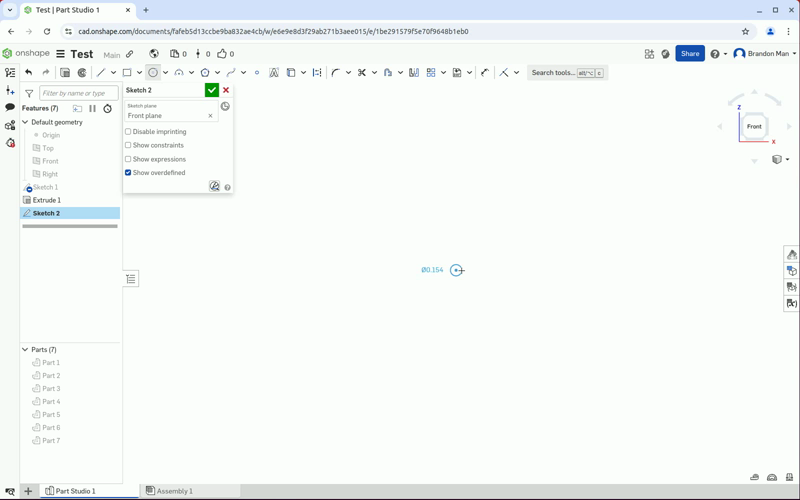
scroll(-6)
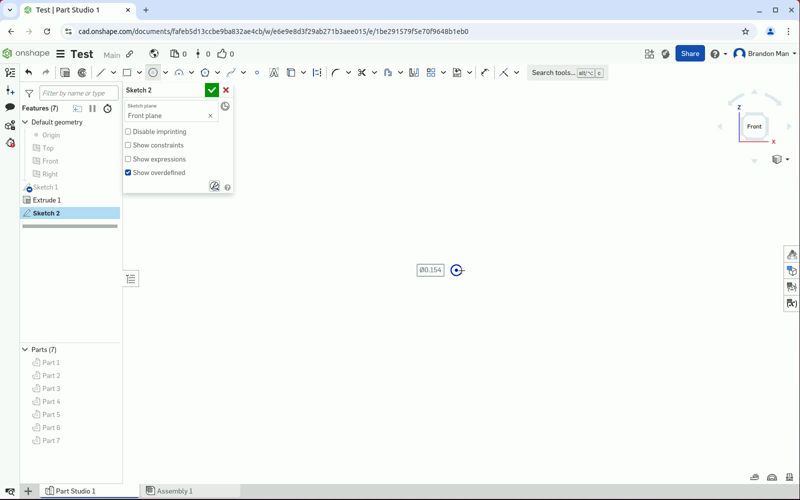
scroll(-6)
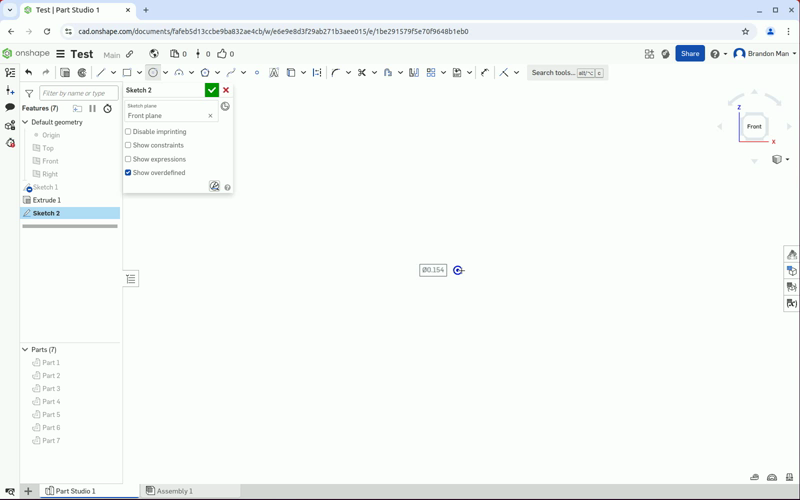
scroll(-6)
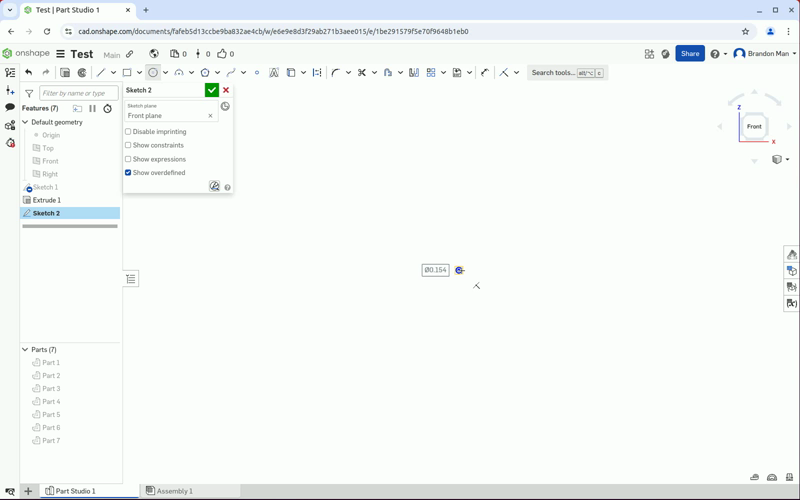
scroll(-6)
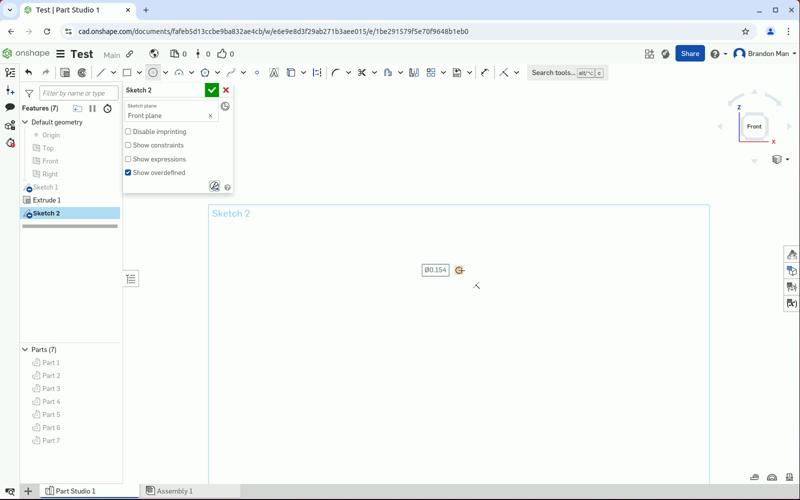
scroll(-6)
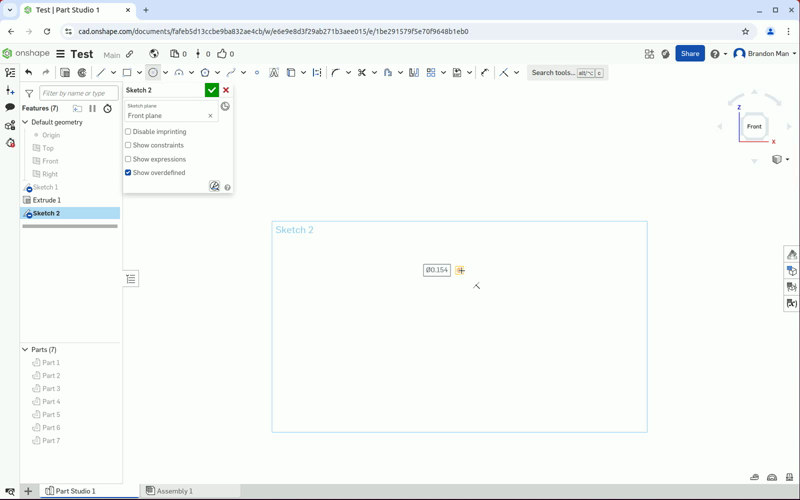
scroll(-6)
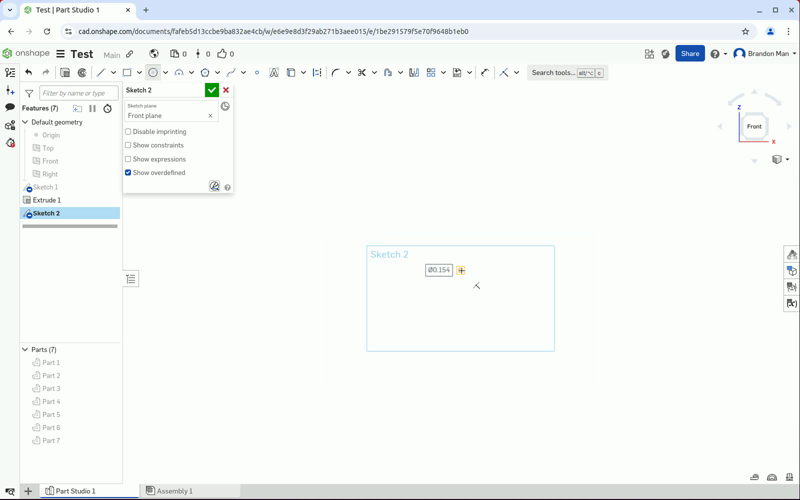
scroll(-6)
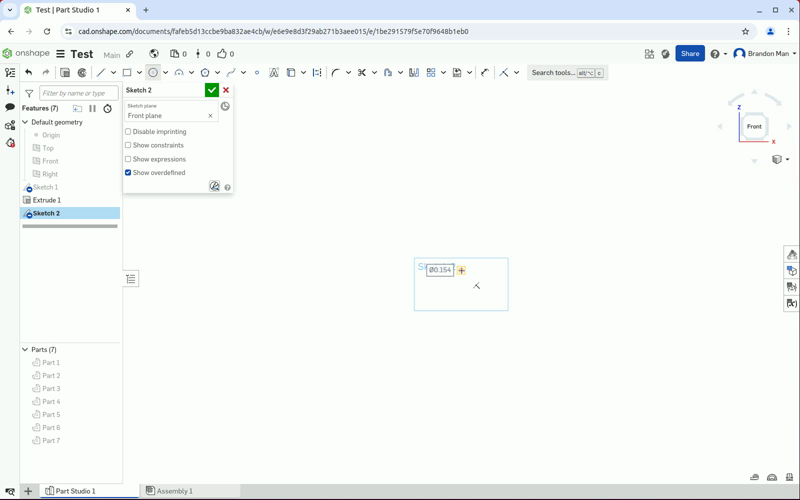
key(esc)
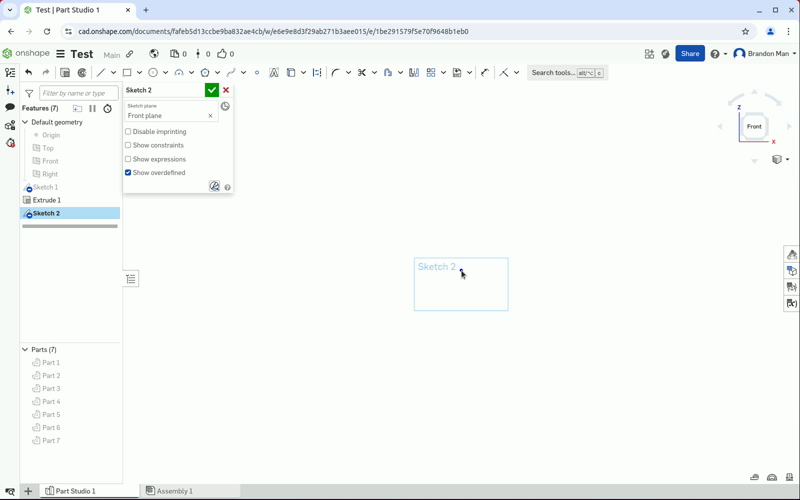
mouse_move(461, 269)
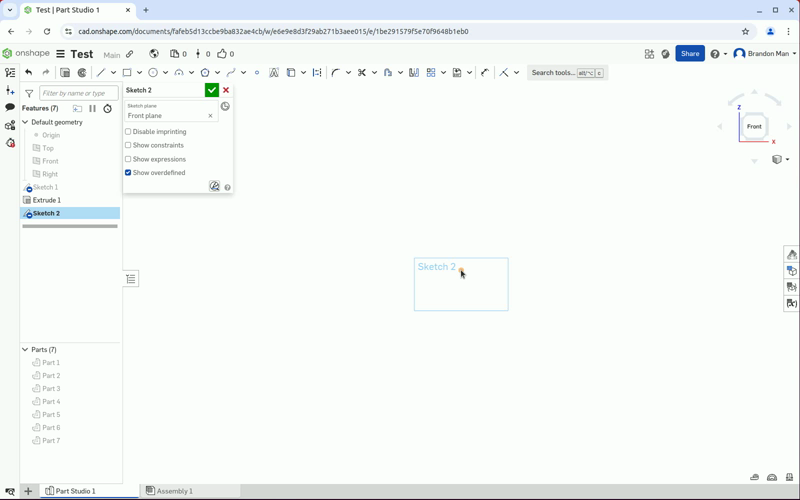
scroll(6)
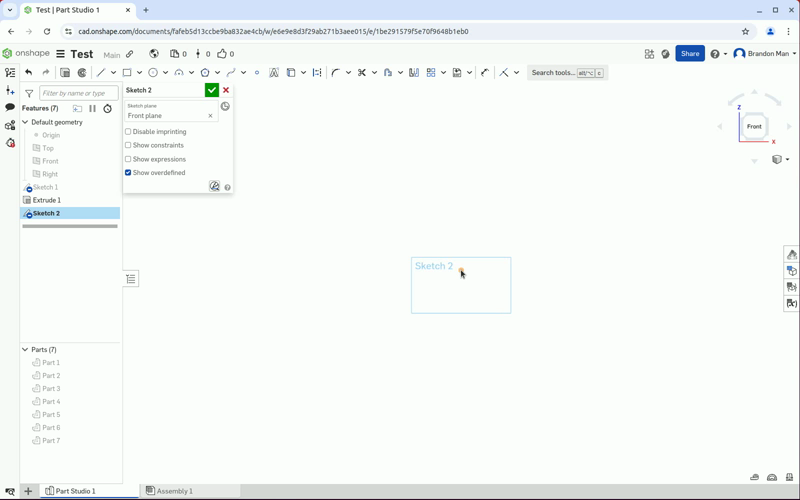
scroll(6)
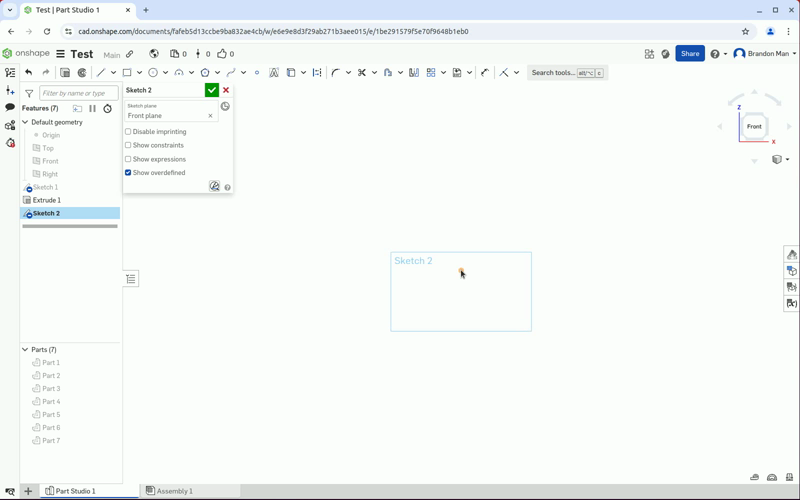
scroll(6)
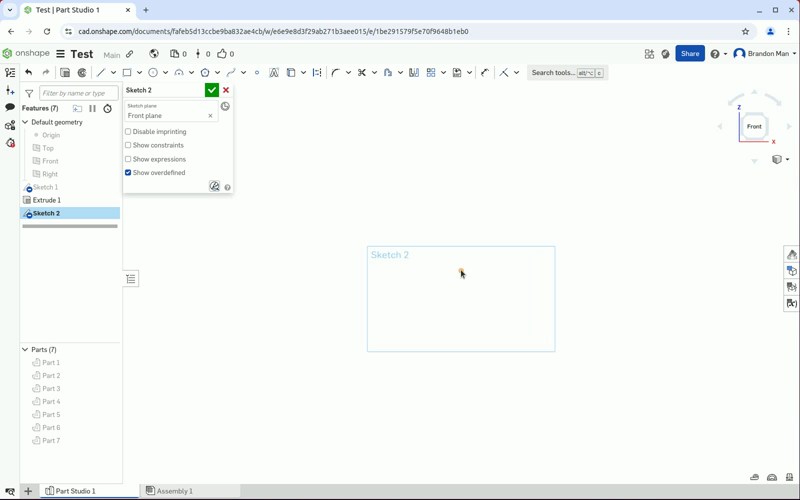
scroll(6)
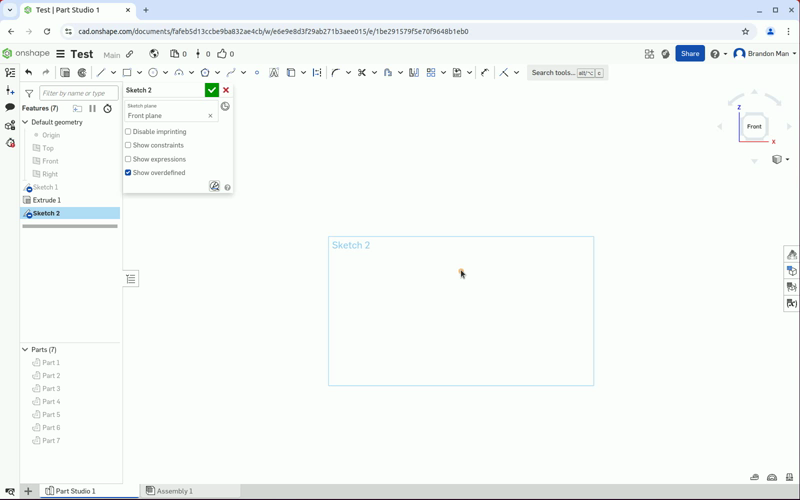
scroll(6)
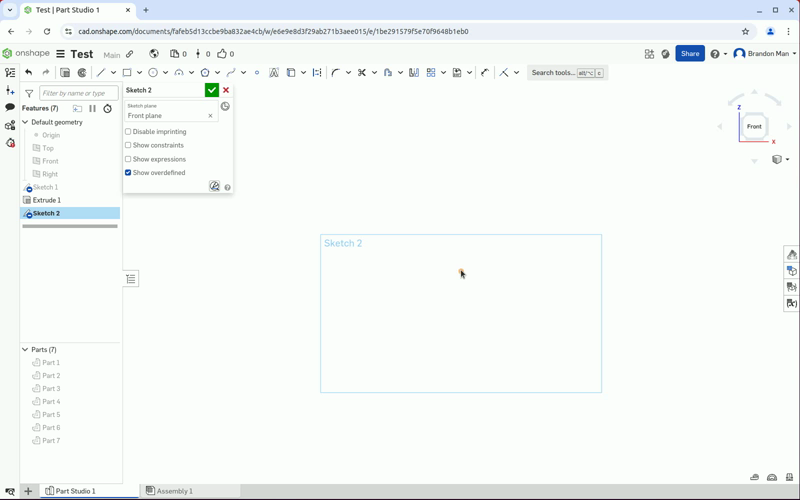
scroll(6)
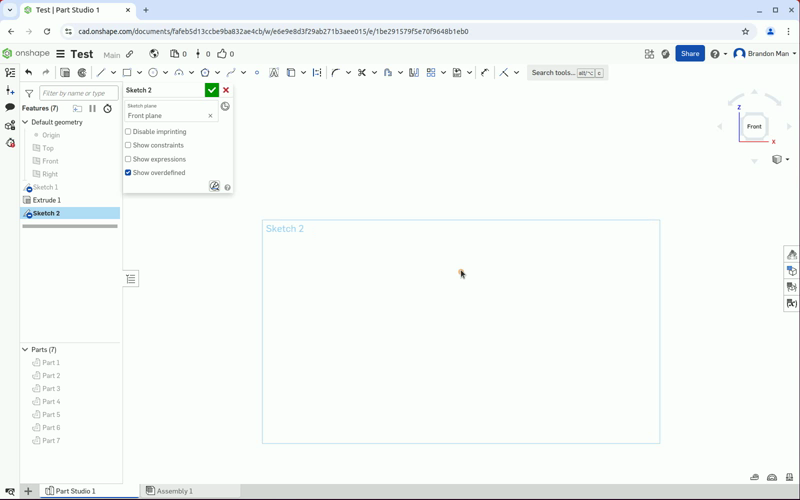
scroll(6)
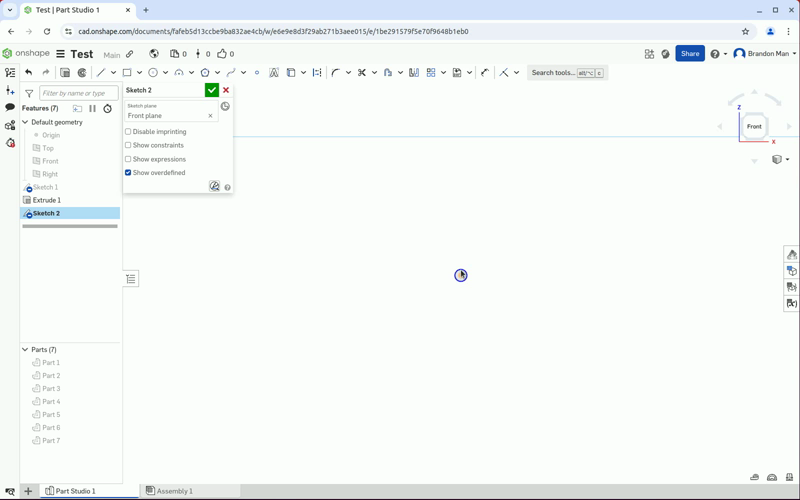
click(461, 269)
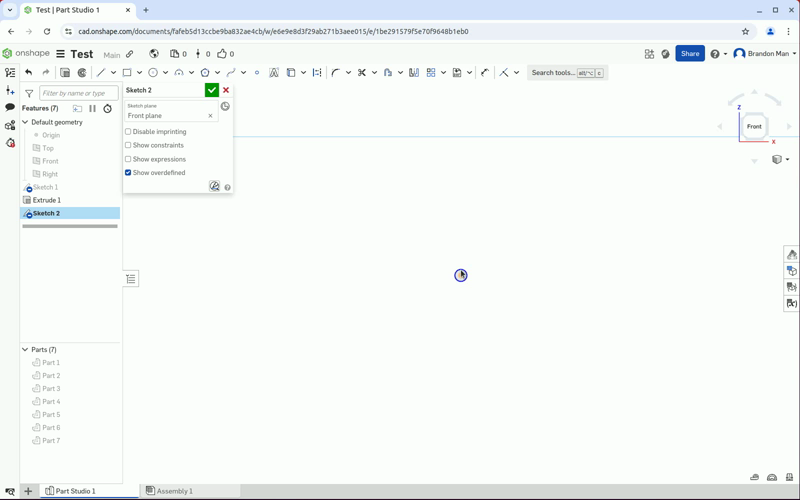
scroll(-6)
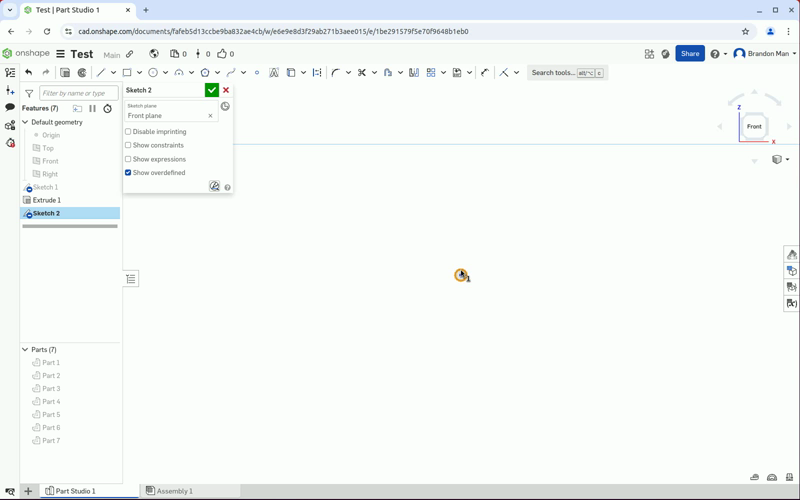
scroll(-6)
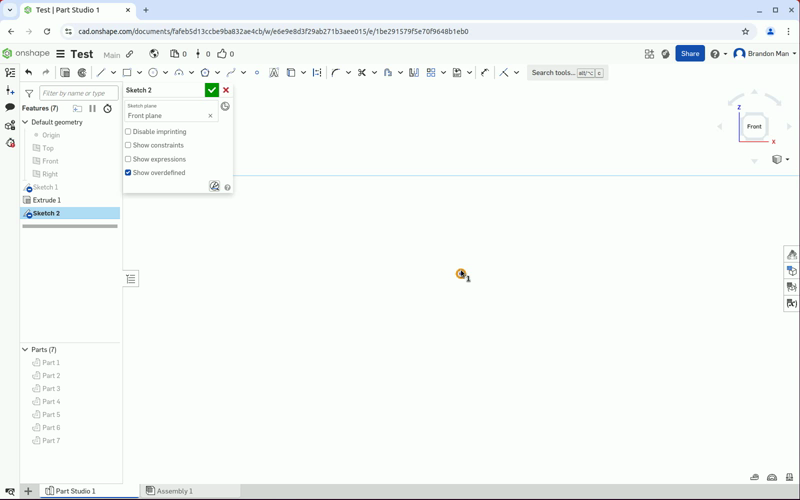
scroll(-6)
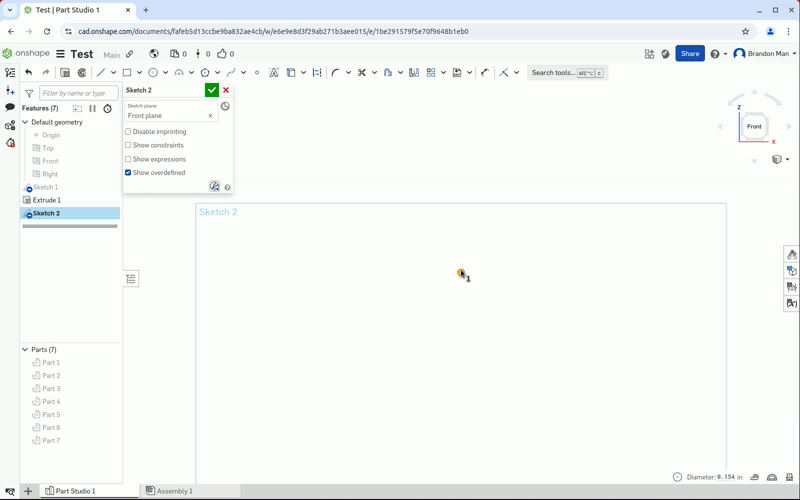
scroll(-6)
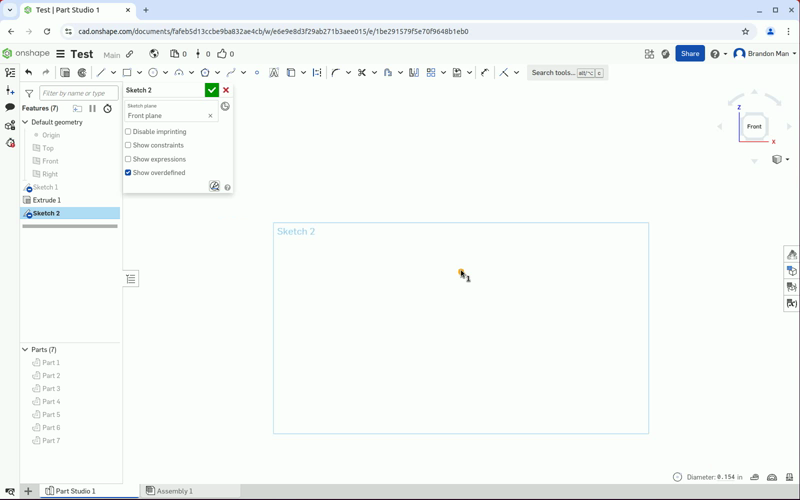
scroll(-6)
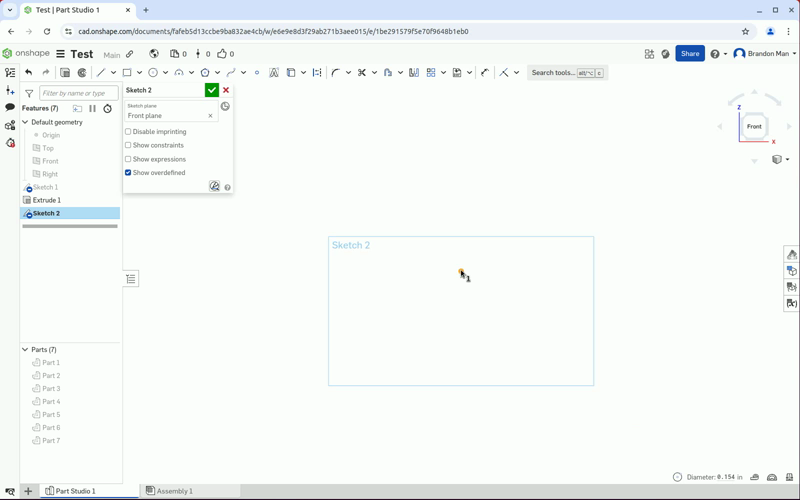
scroll(-6)
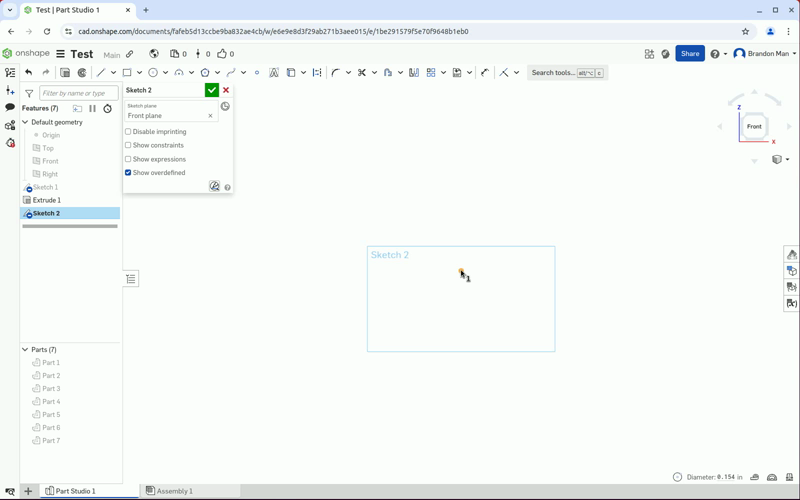
scroll(-6)
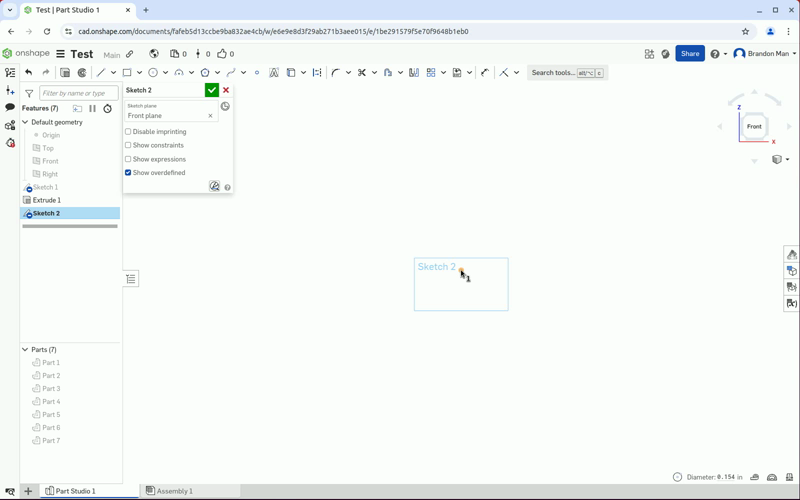
mouse_move(73, 352)
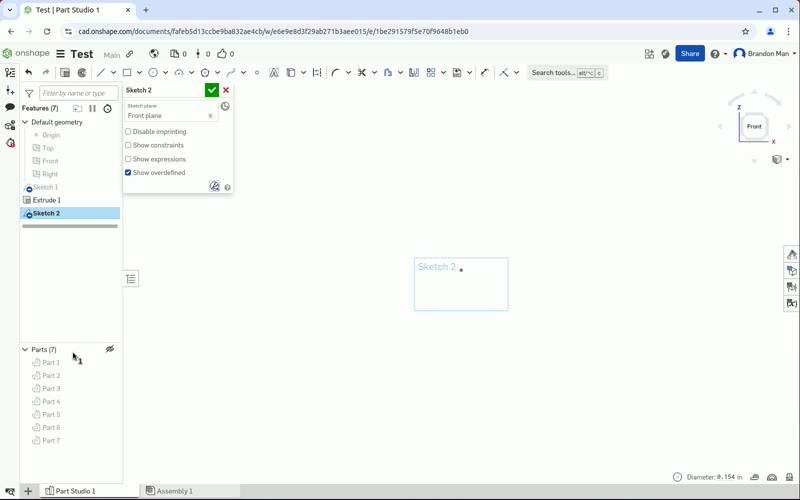
key(shift+y)
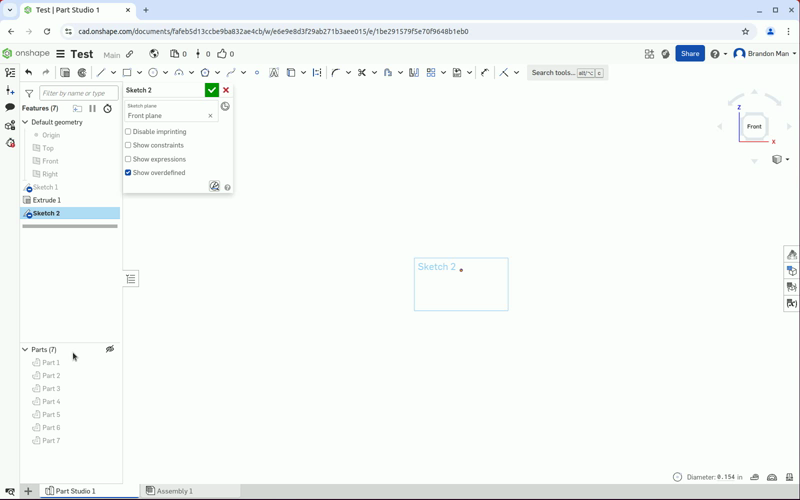
key(shift+e)
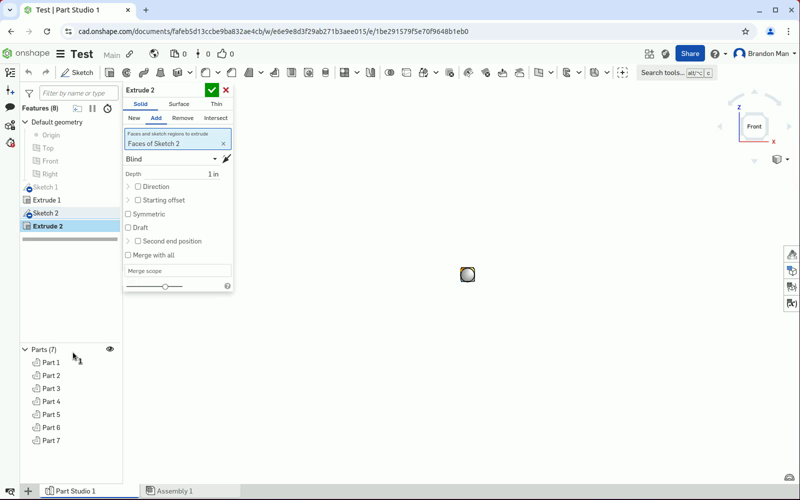
mouse_move(143, 106)
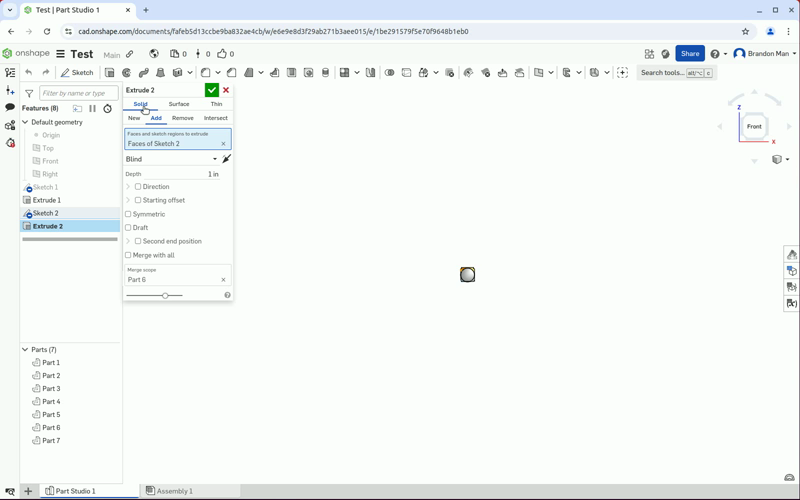
click(143, 106)
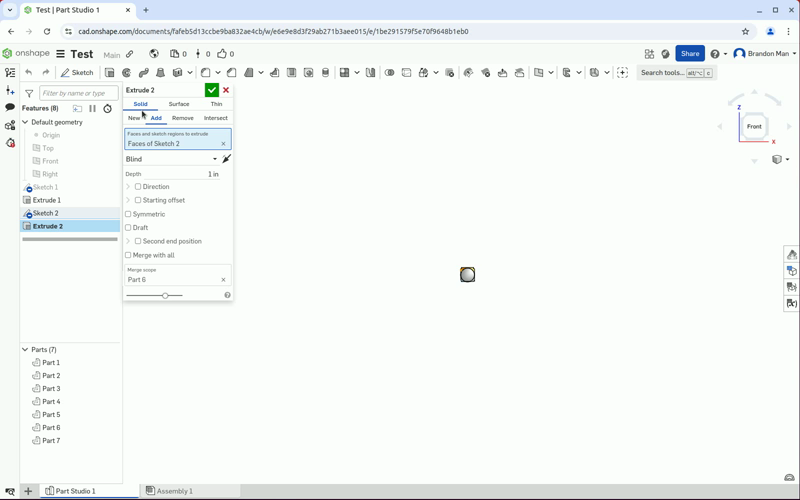
mouse_move(137, 120)
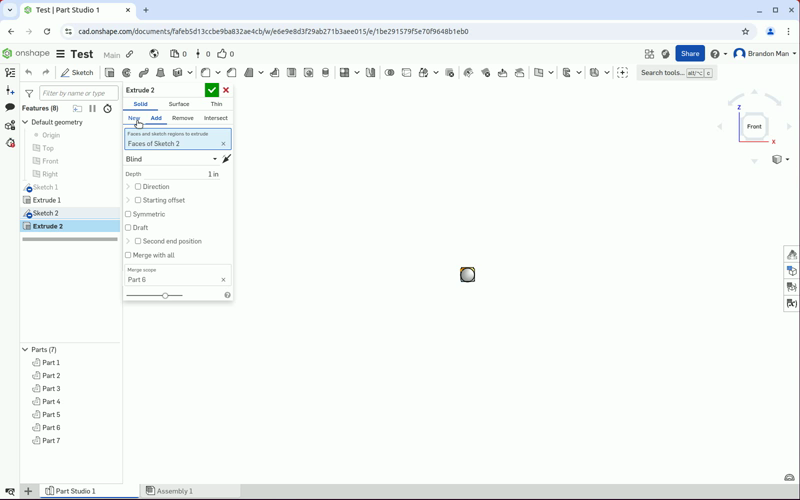
click(137, 120)
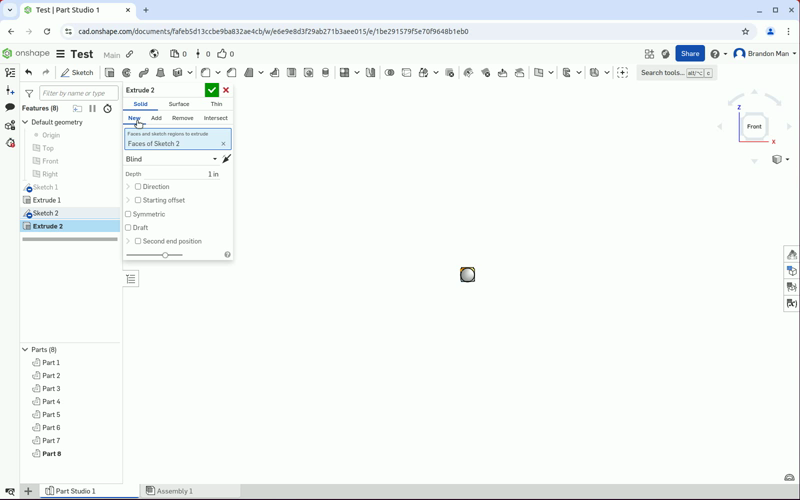
key(tab, 4)
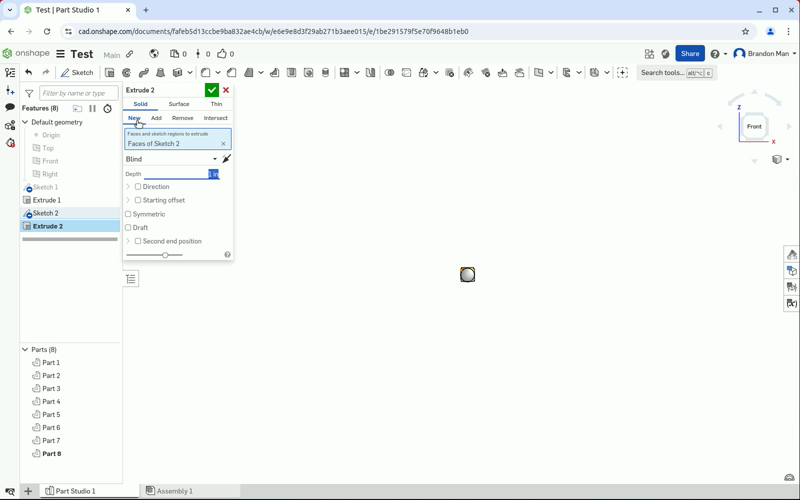
text(23.108)
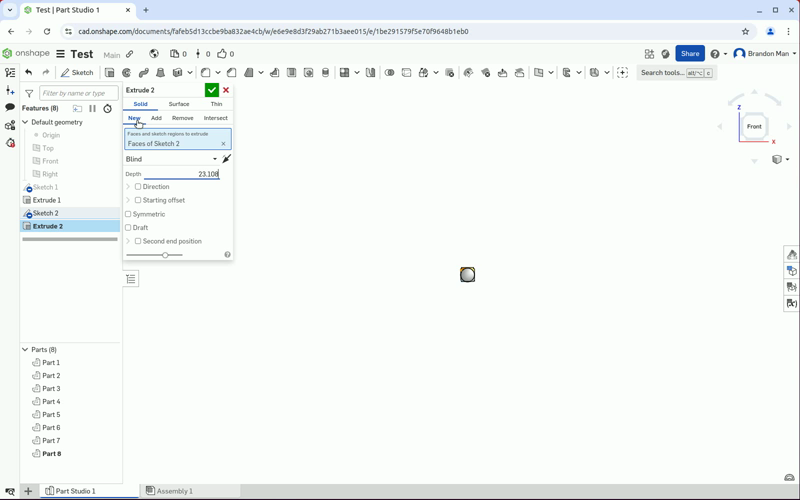
key(enter)
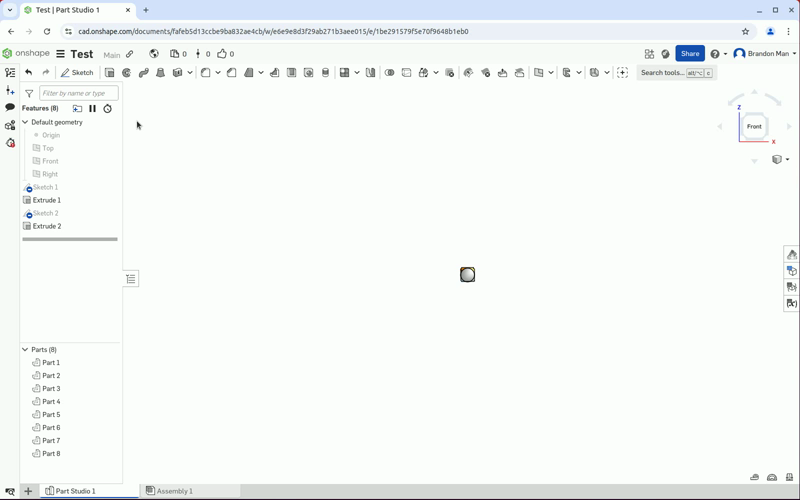
key(shift+h)
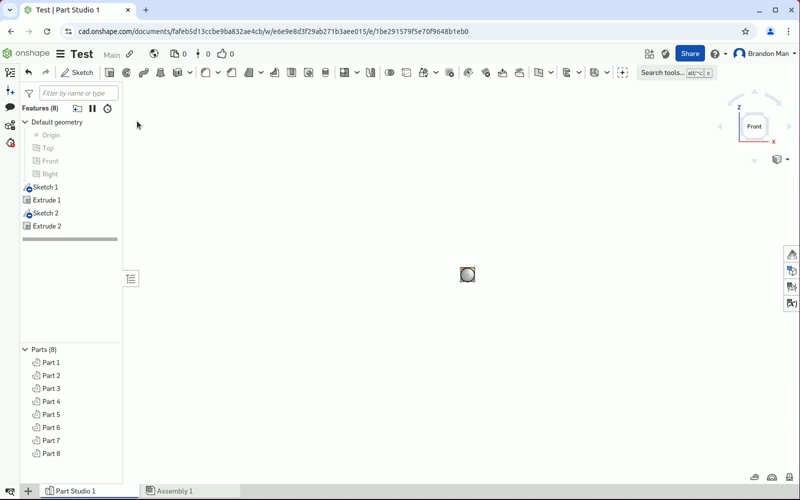
key(shift+h)
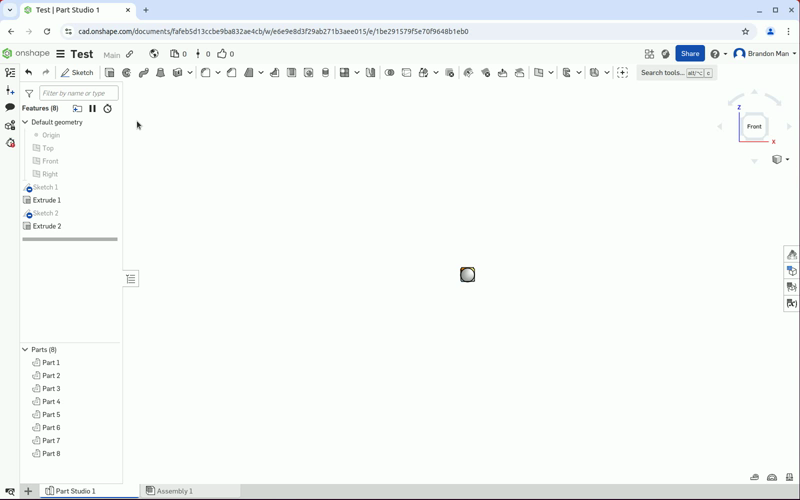
mouse_move(73, 189)
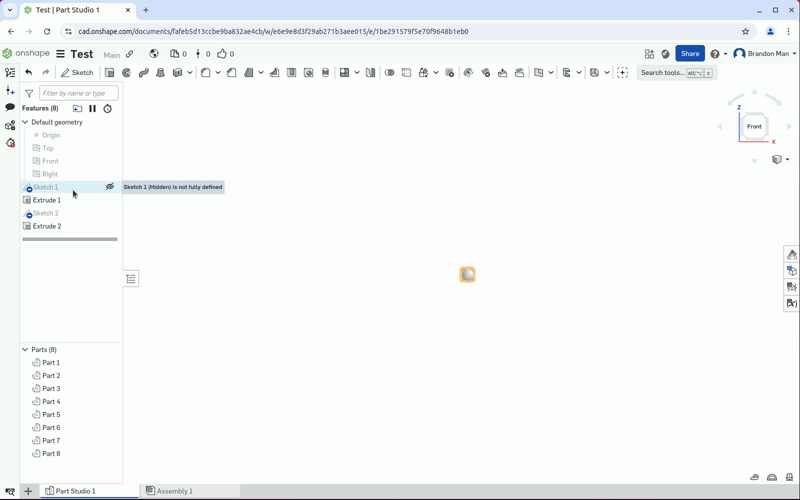
click(73, 189)
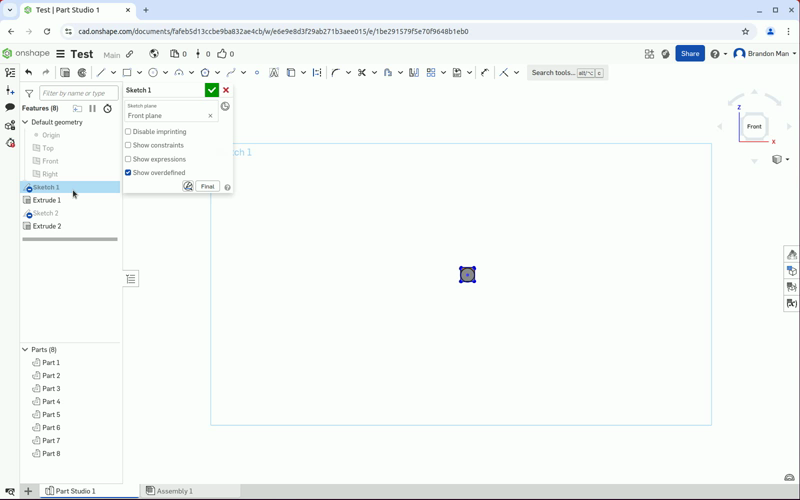
mouse_move(229, 92)
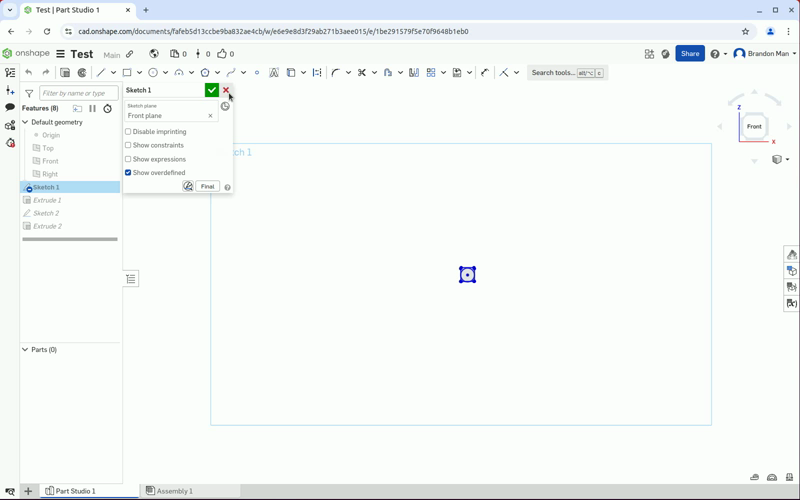
click(229, 92)
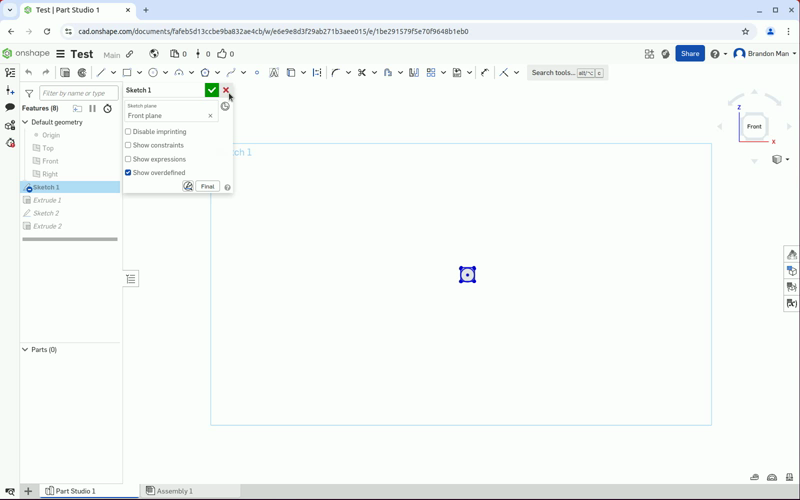
key(shift+s)
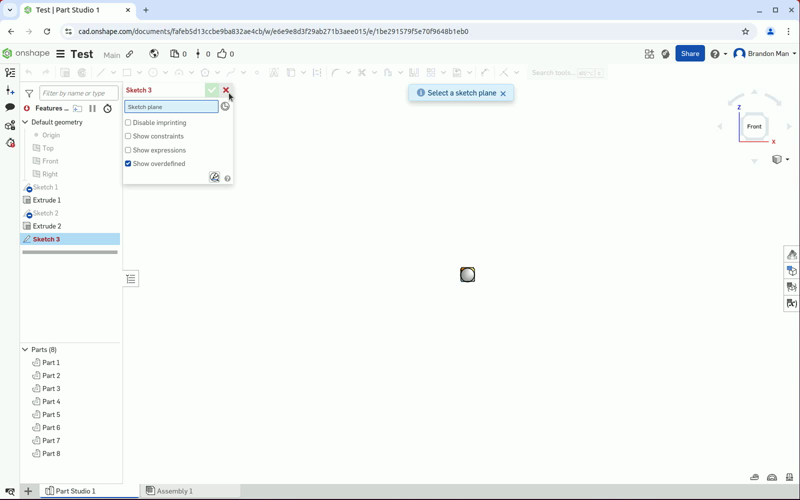
mouse_move(73, 163)
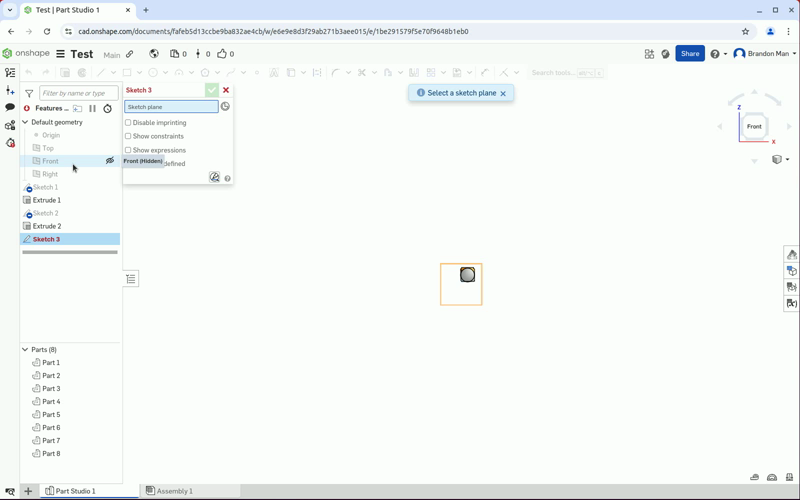
click(73, 163)
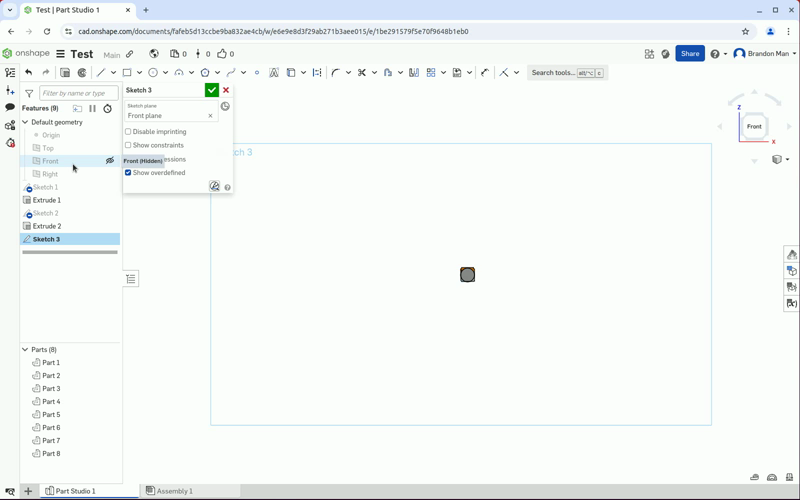
mouse_move(73, 352)
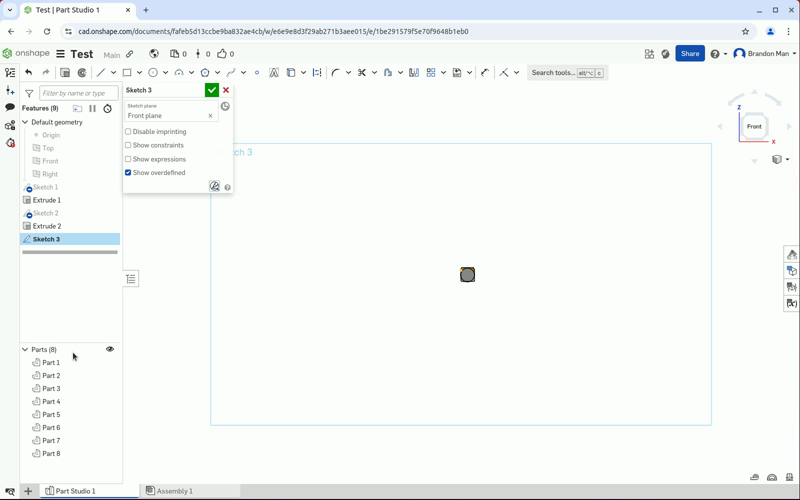
key(y)
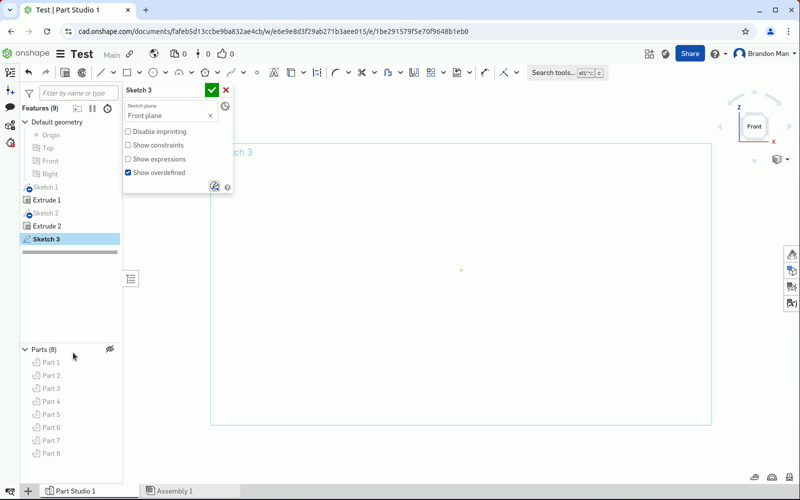
key(c)
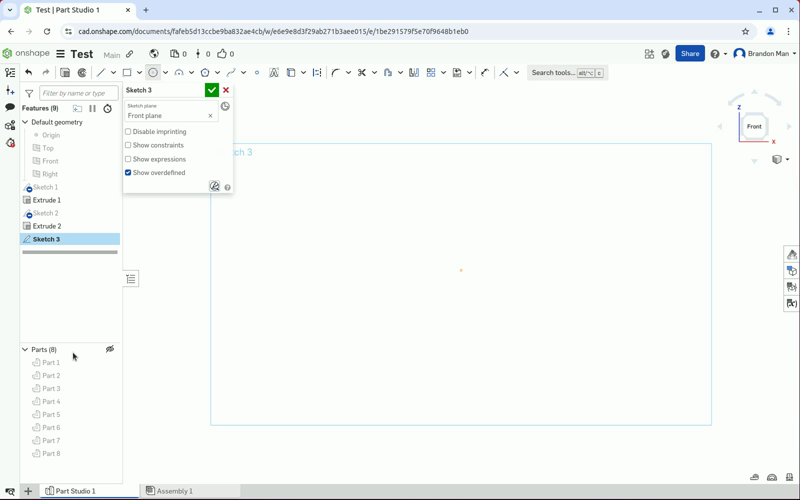
key_down(shift)
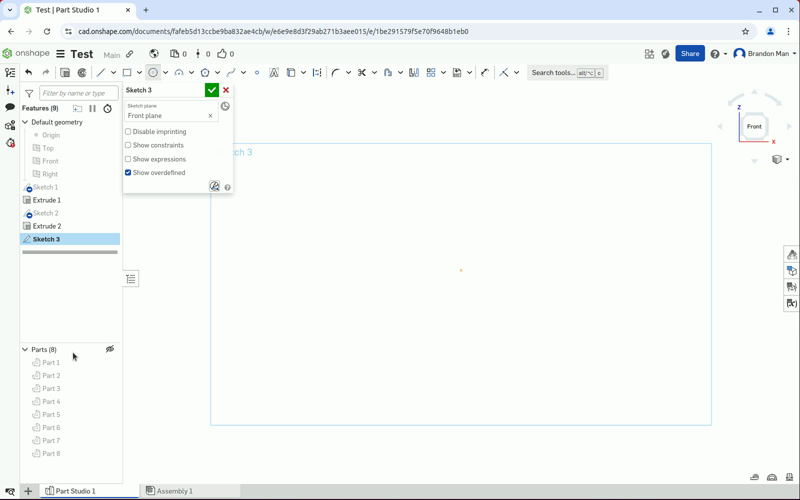
mouse_move(461, 280)
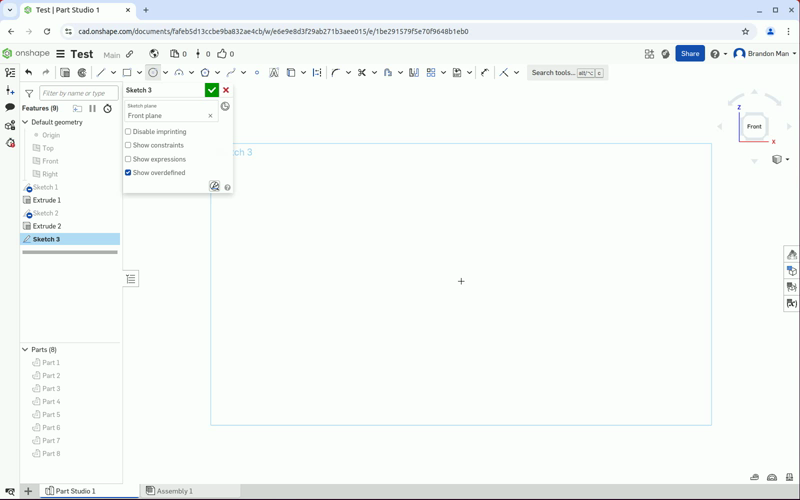
click(461, 280)
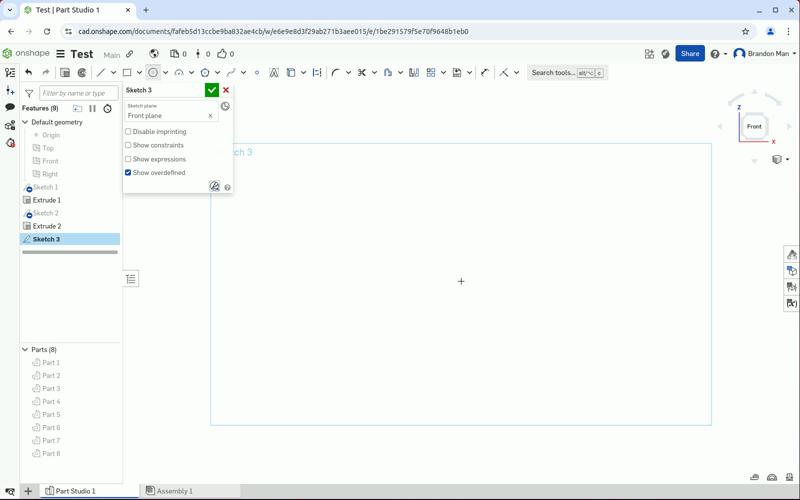
key_up(shift)
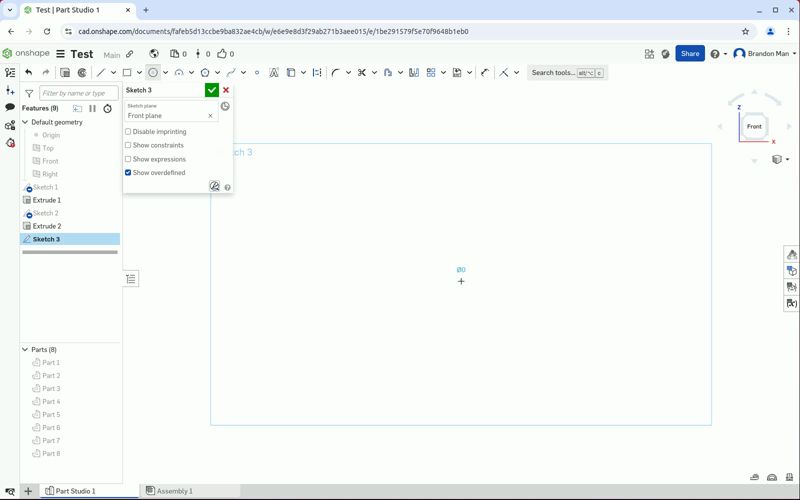
mouse_move(461, 280)
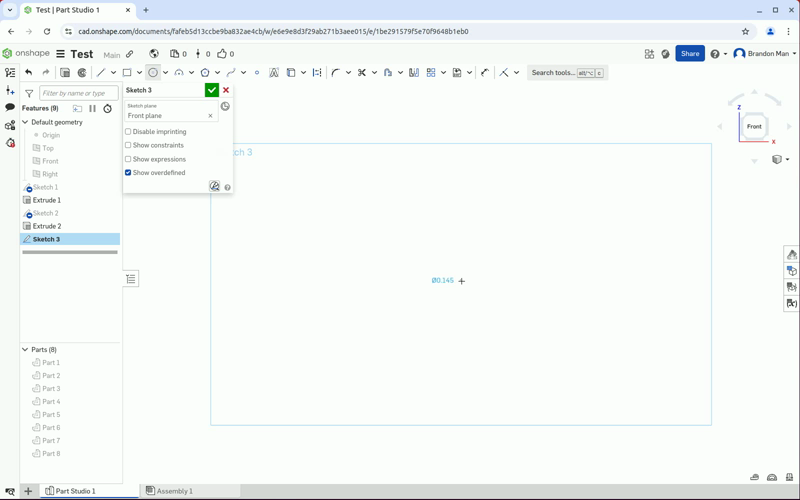
scroll(6)
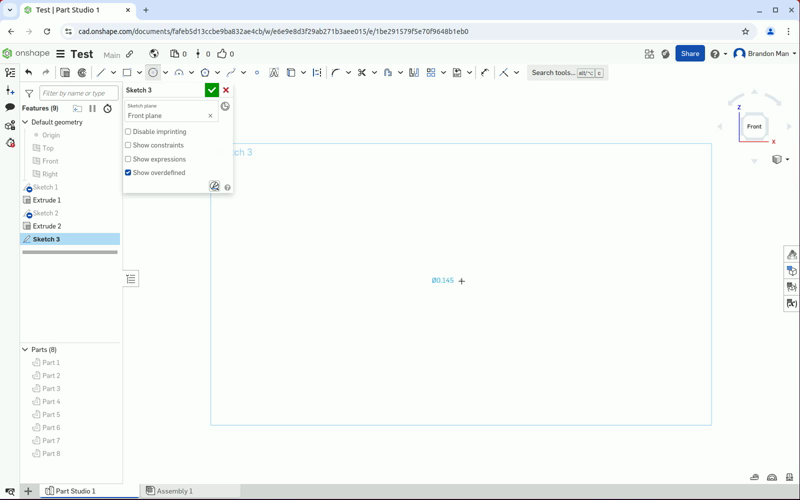
scroll(6)
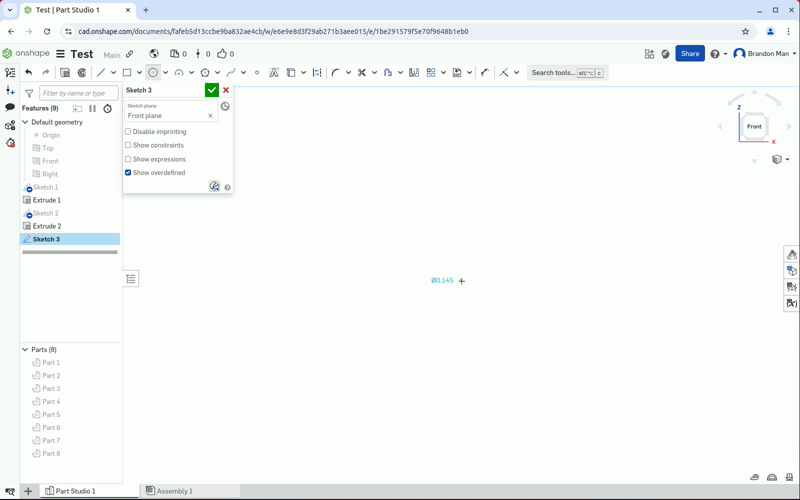
scroll(6)
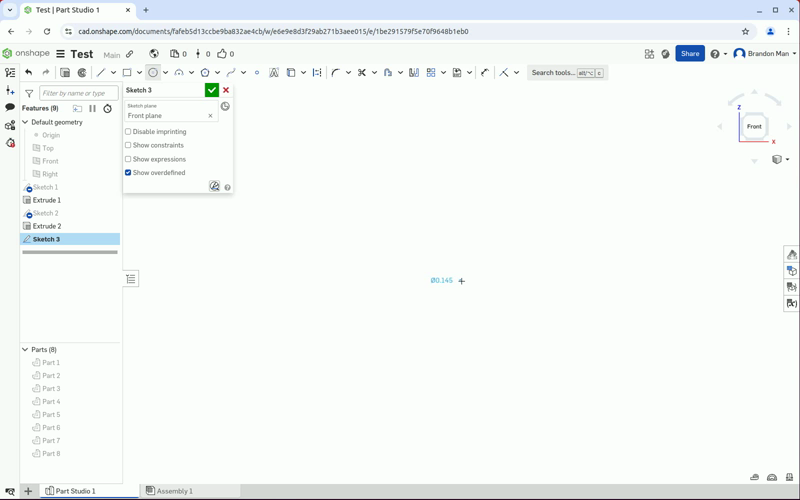
scroll(6)
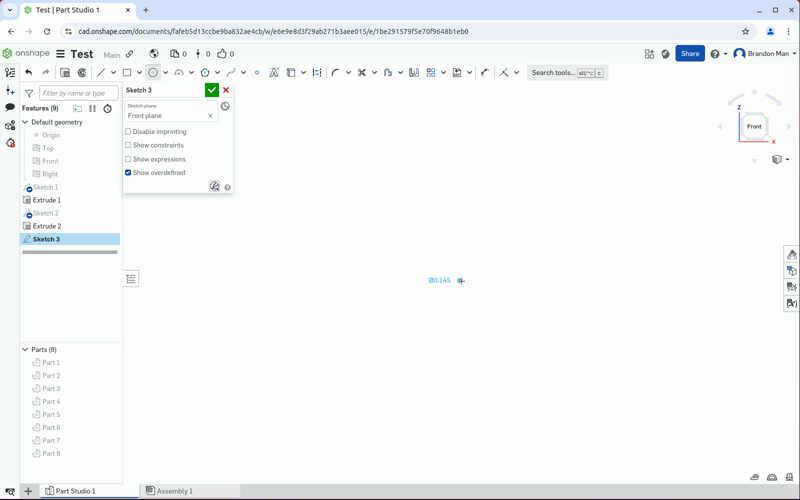
scroll(6)
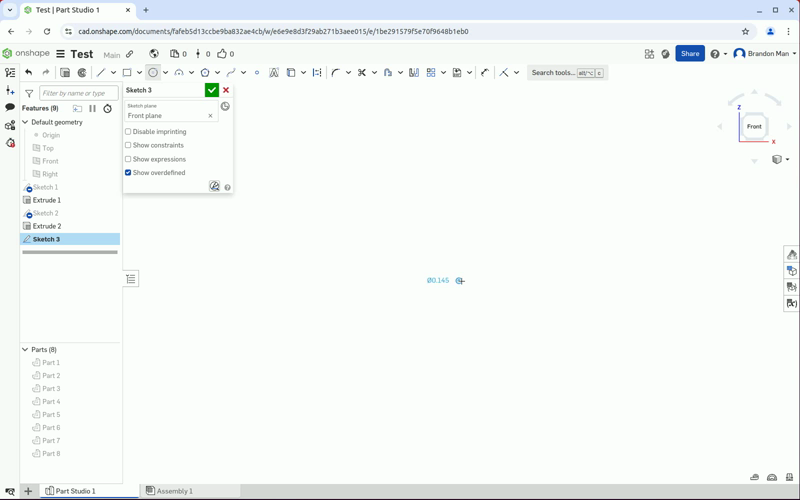
scroll(6)
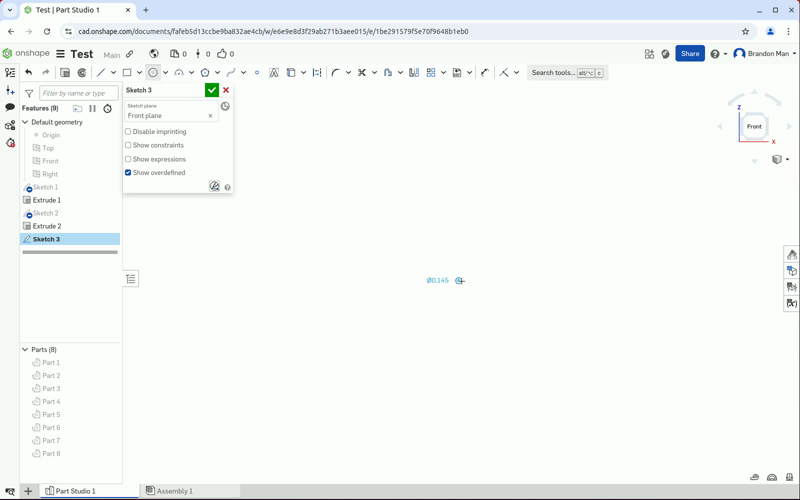
scroll(6)
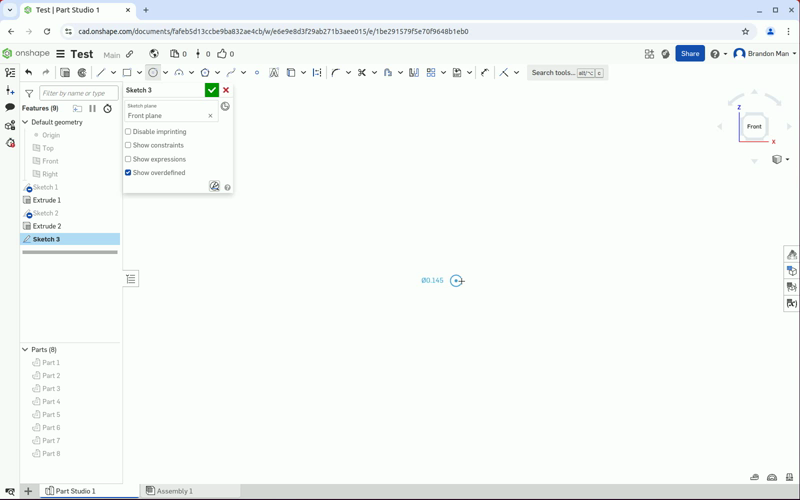
click(461, 280)
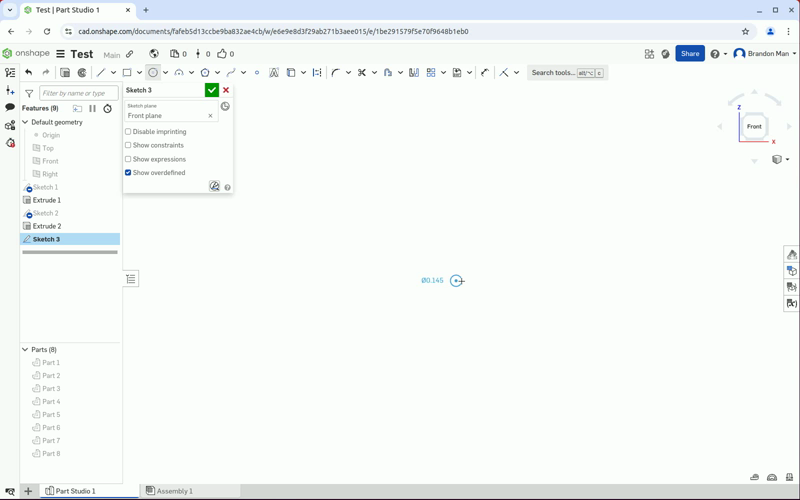
scroll(-6)
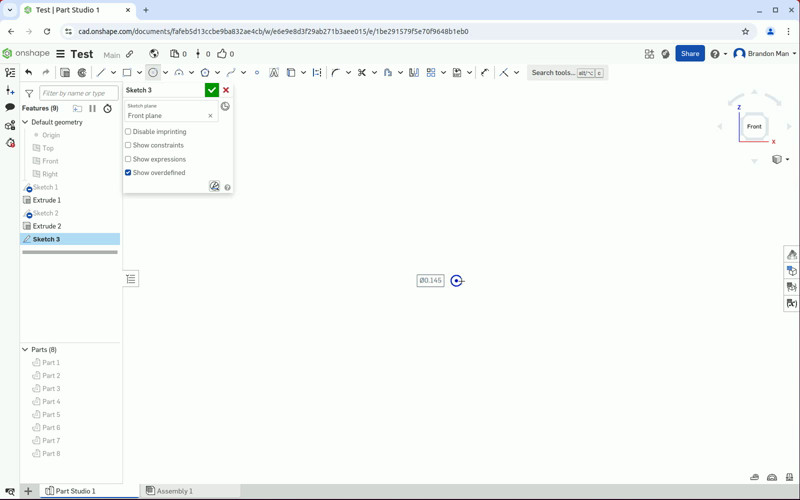
scroll(-6)
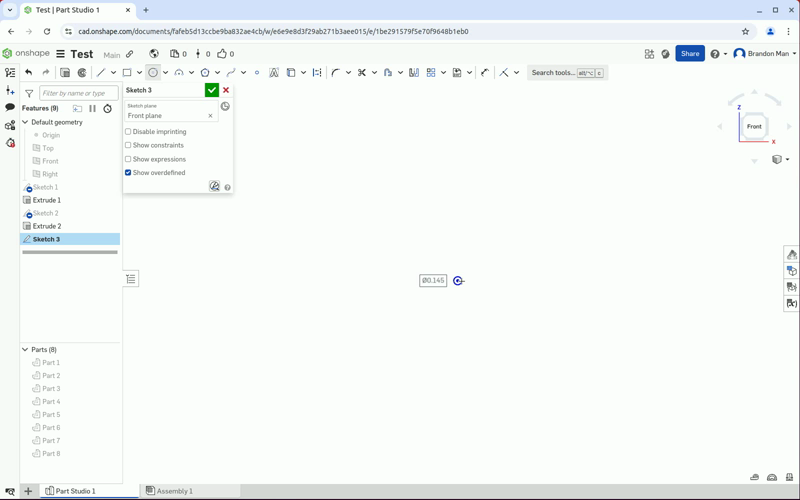
scroll(-6)
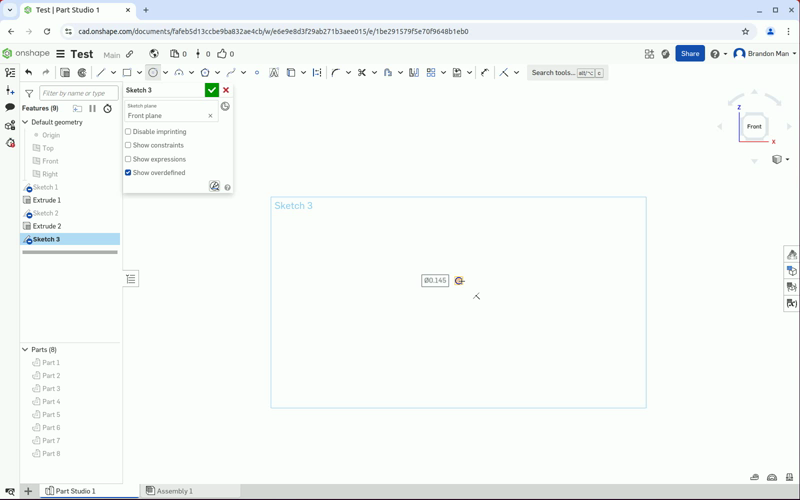
scroll(-6)
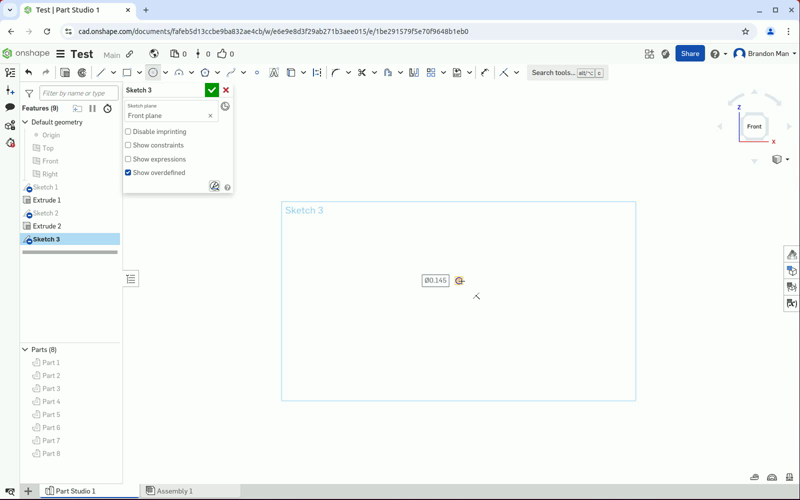
scroll(-6)
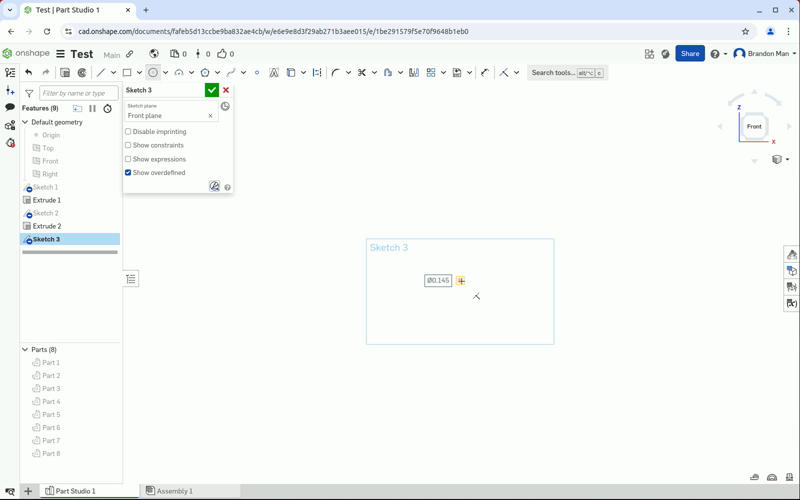
scroll(-6)
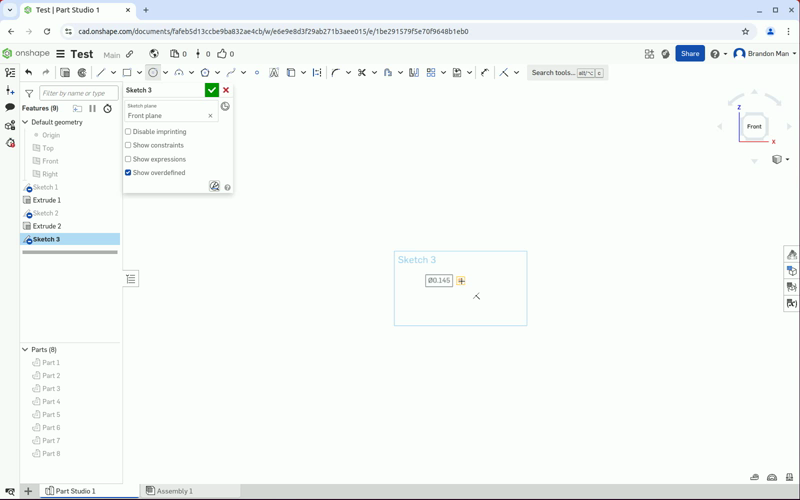
scroll(-6)
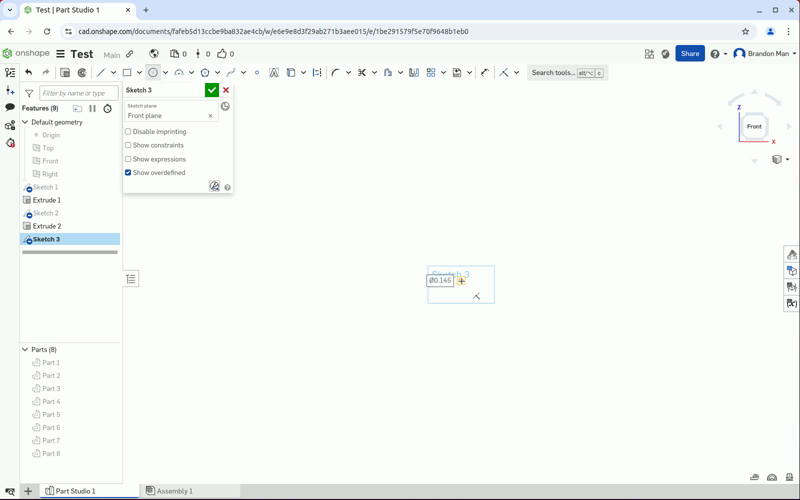
key(esc)
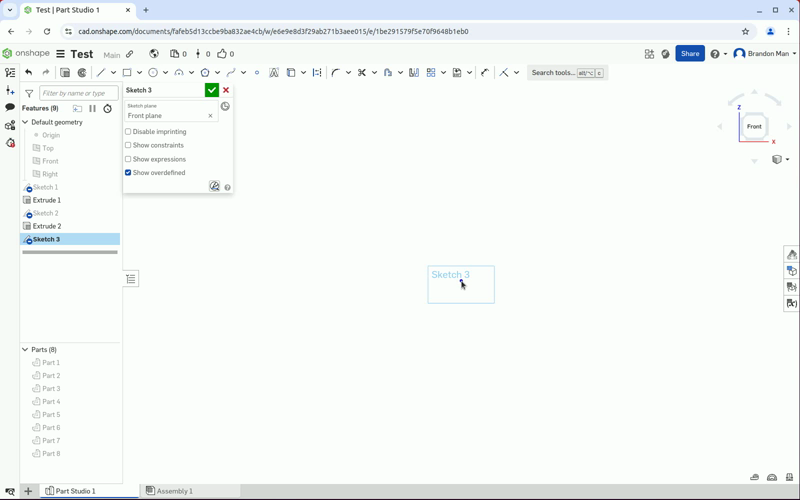
mouse_move(461, 280)
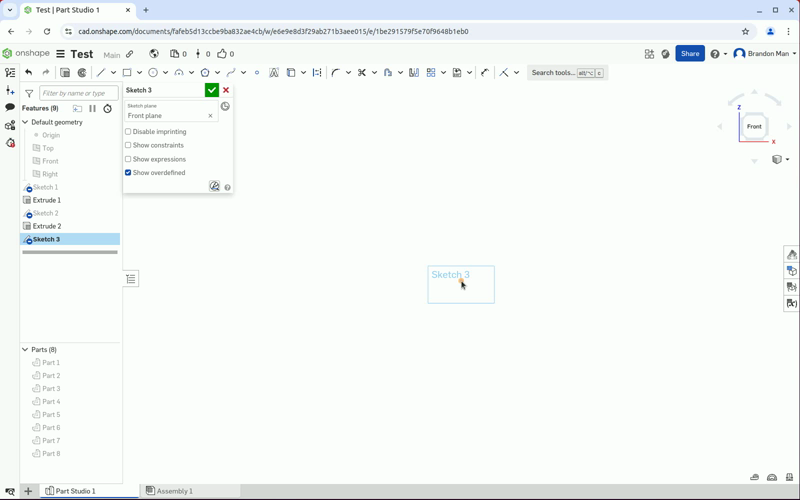
scroll(6)
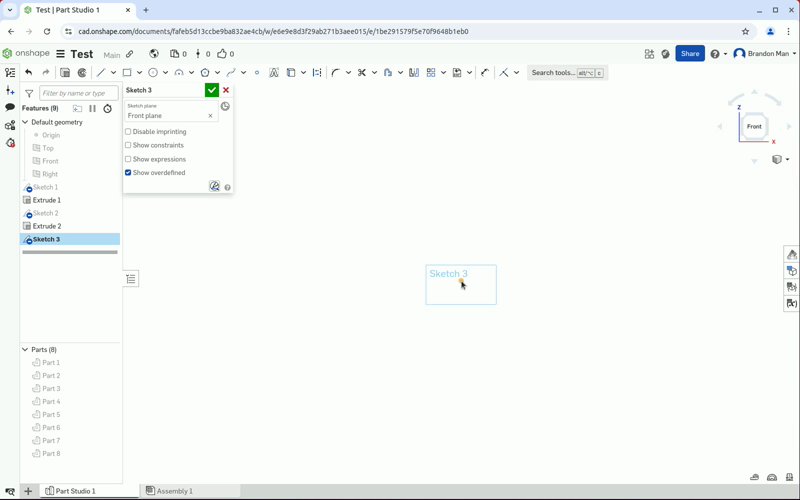
scroll(6)
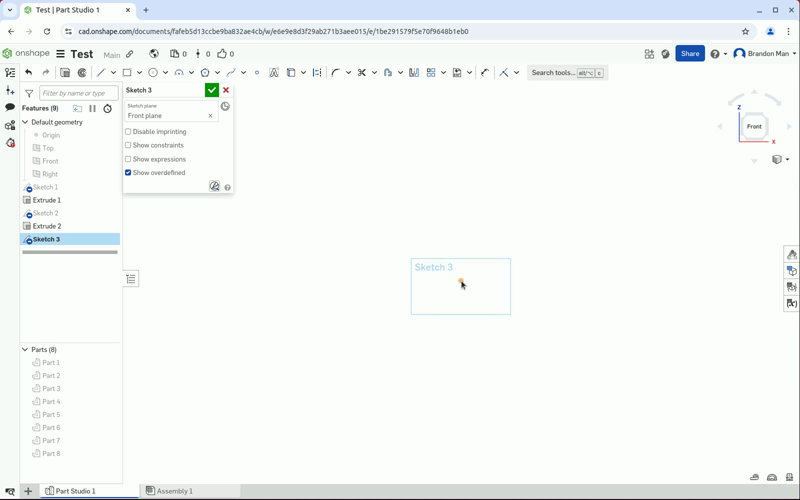
scroll(6)
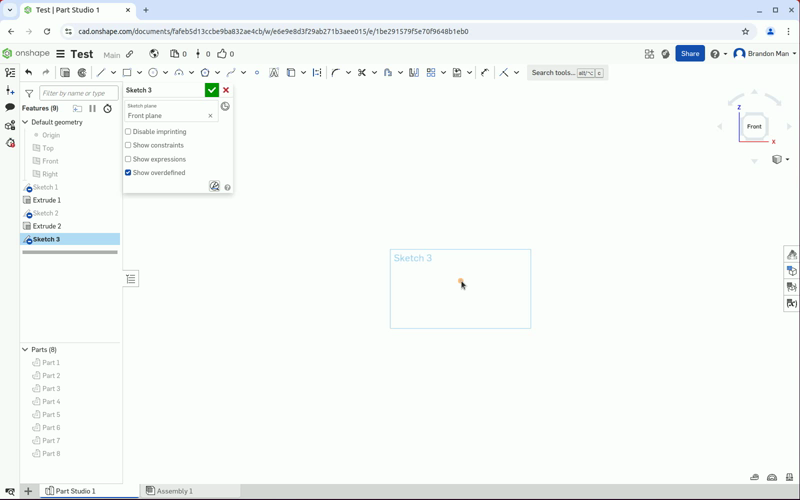
scroll(6)
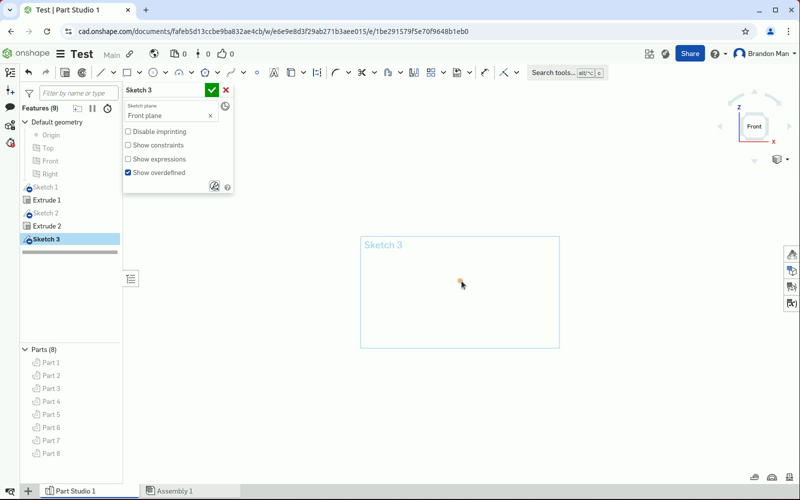
scroll(6)
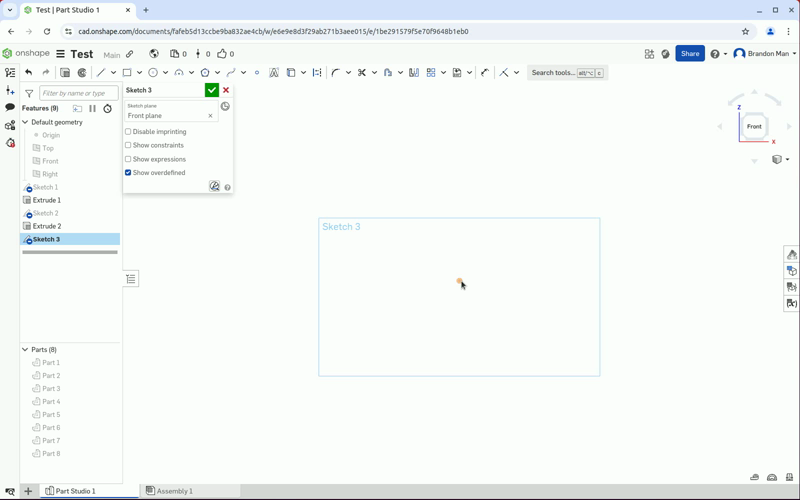
scroll(6)
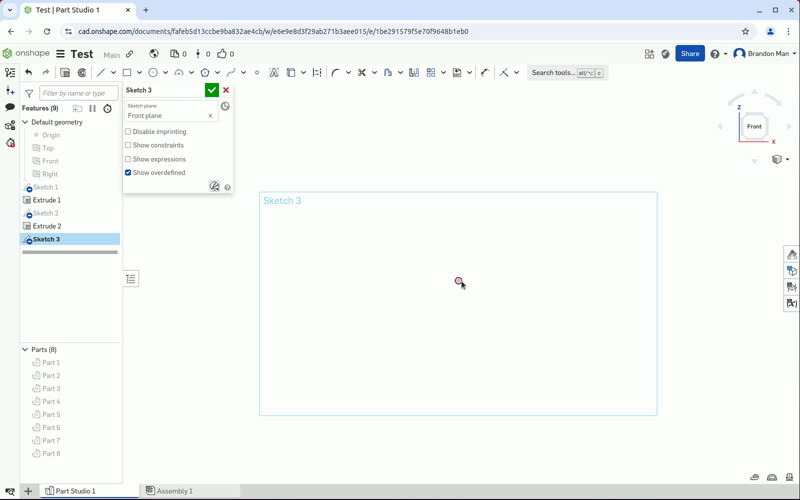
scroll(6)
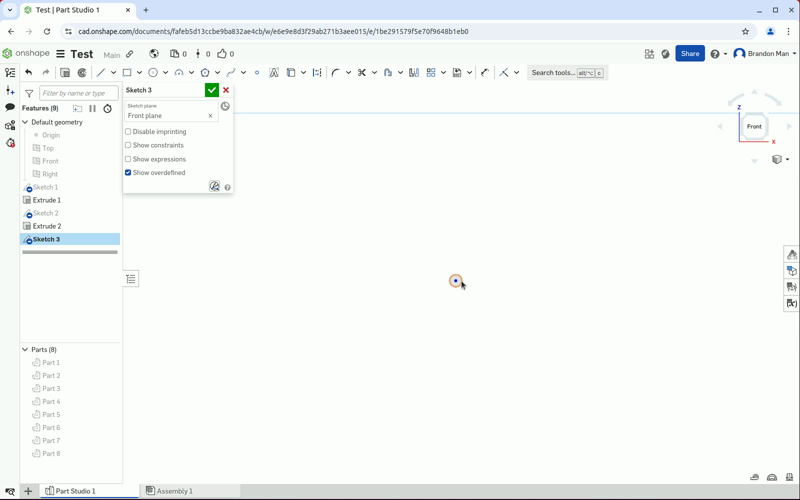
click(461, 280)
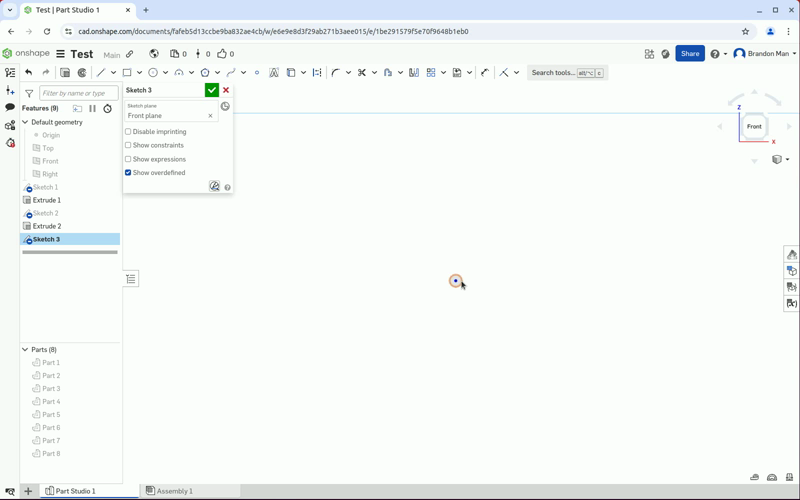
scroll(-6)
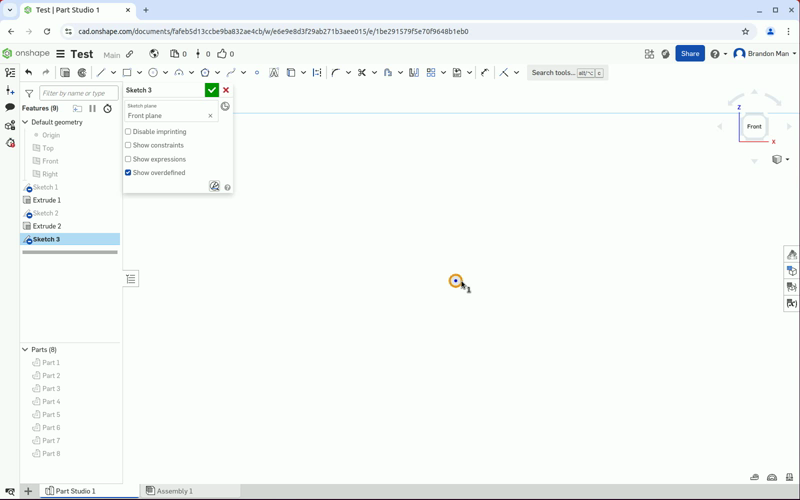
scroll(-6)
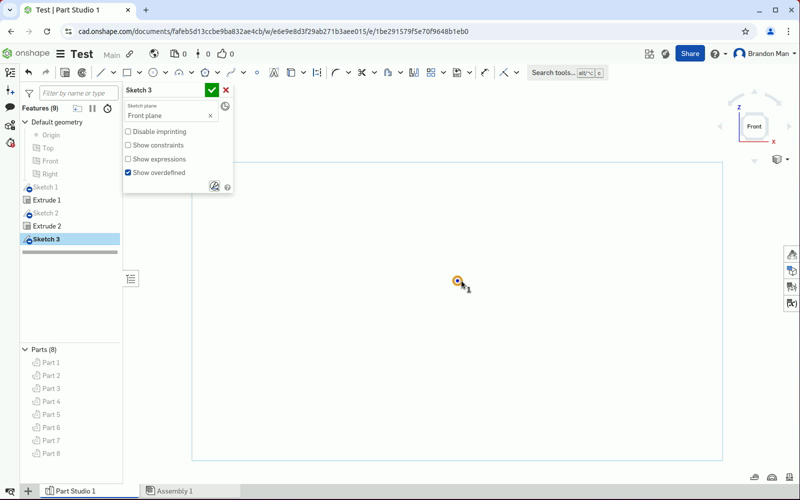
scroll(-6)
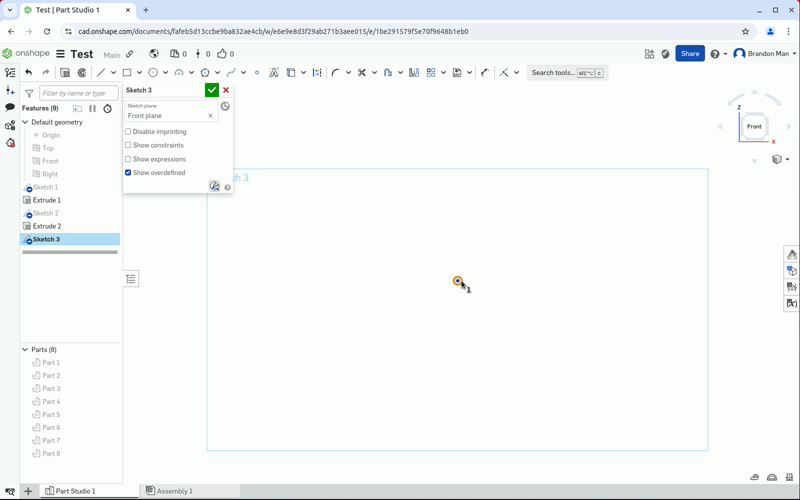
scroll(-6)
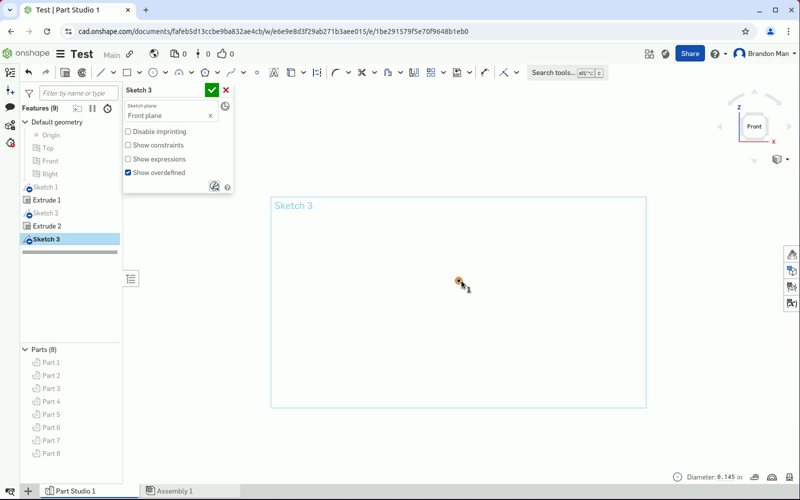
scroll(-6)
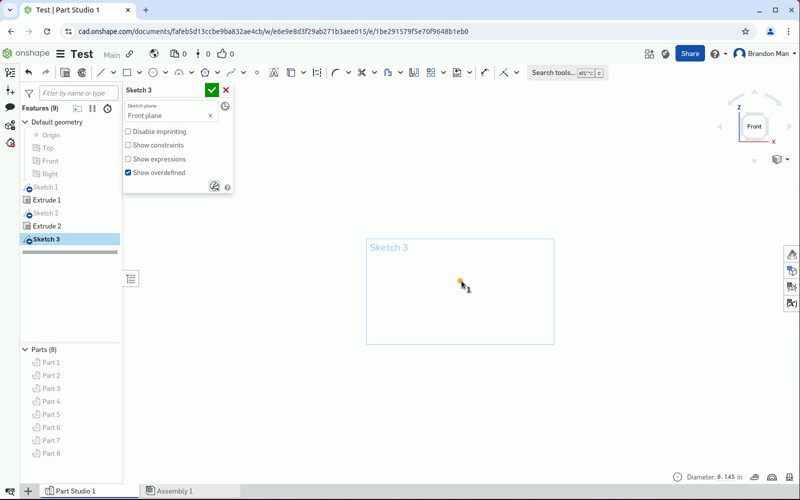
scroll(-6)
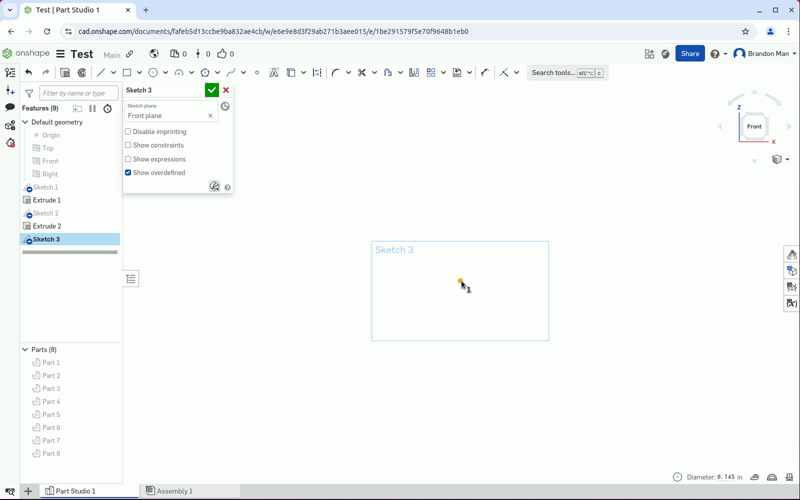
scroll(-6)
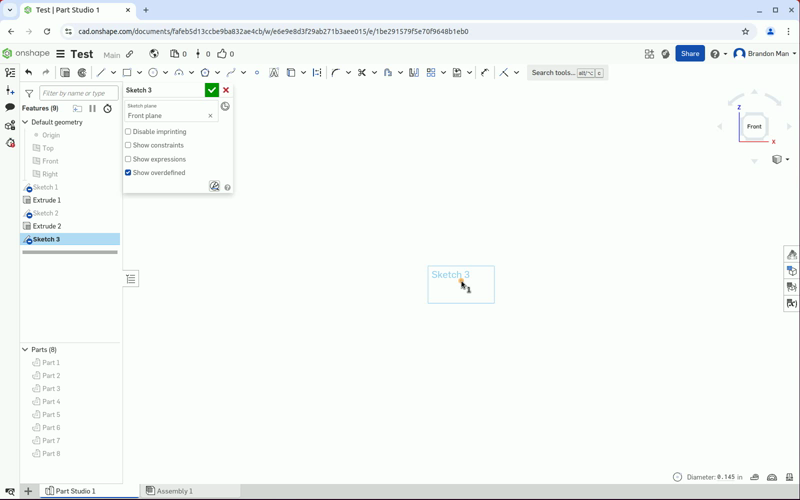
mouse_move(73, 352)
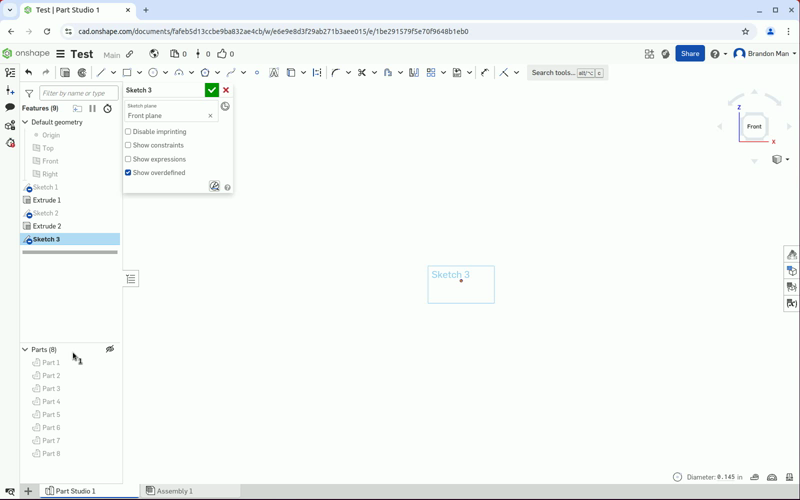
key(shift+y)
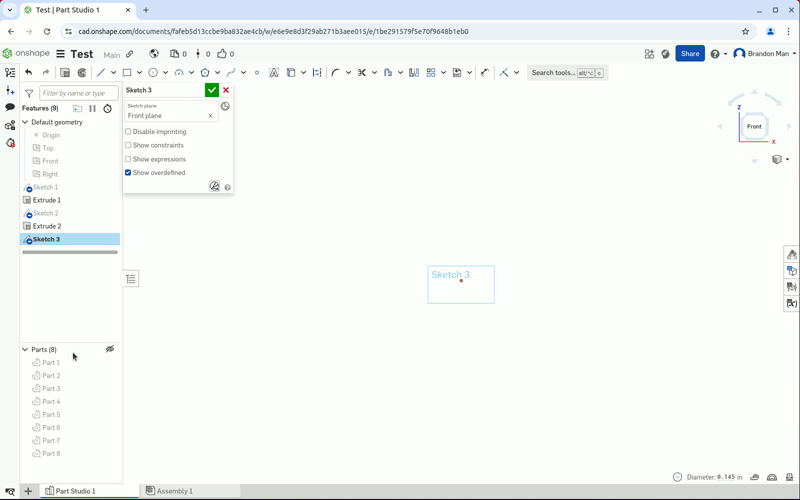
key(shift+e)
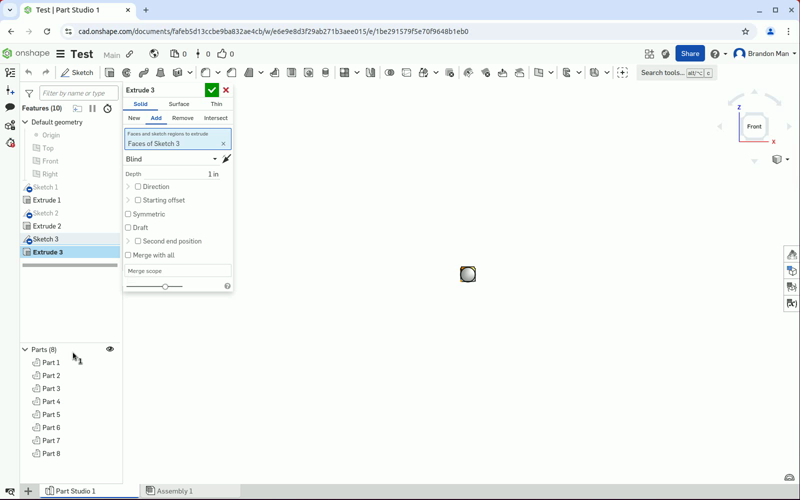
mouse_move(143, 106)
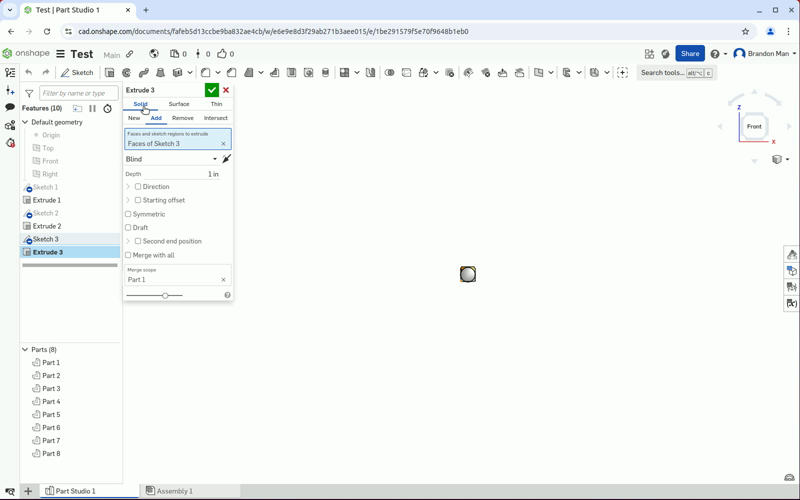
click(143, 106)
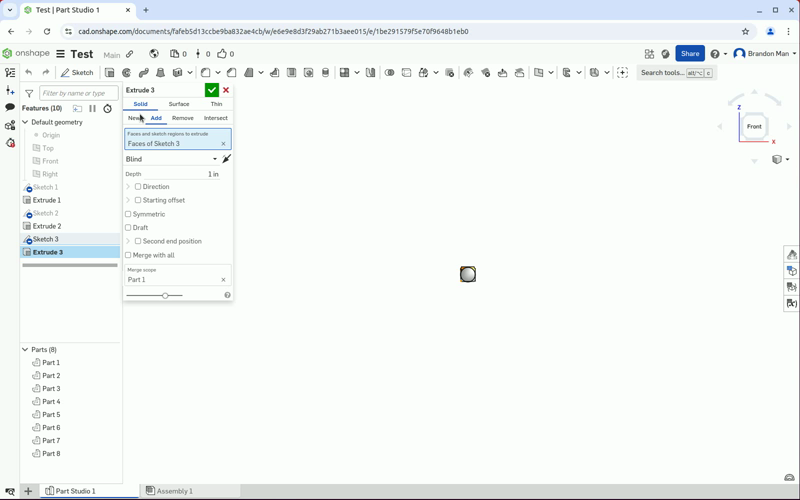
mouse_move(137, 120)
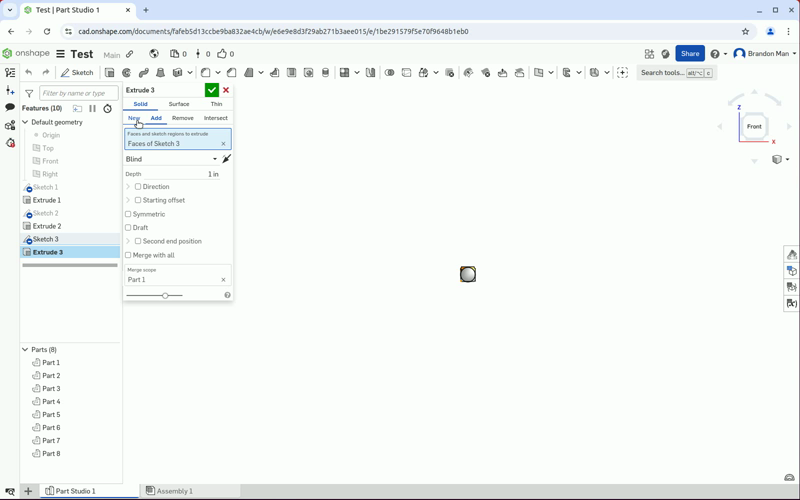
click(137, 120)
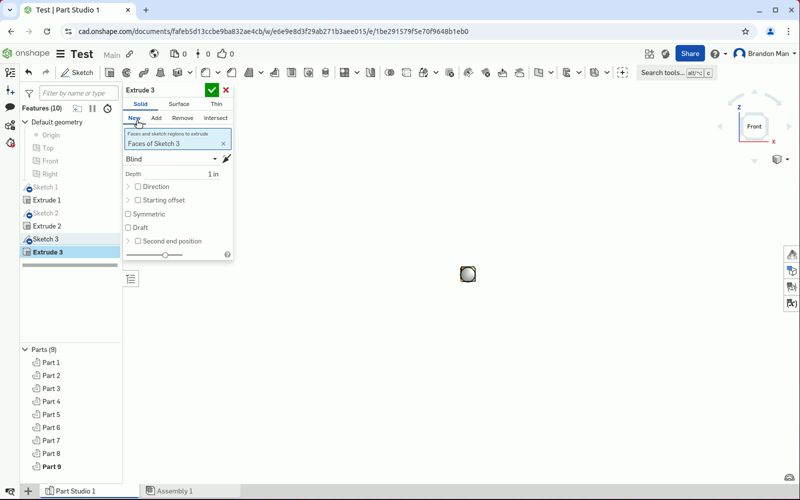
key(tab, 4)
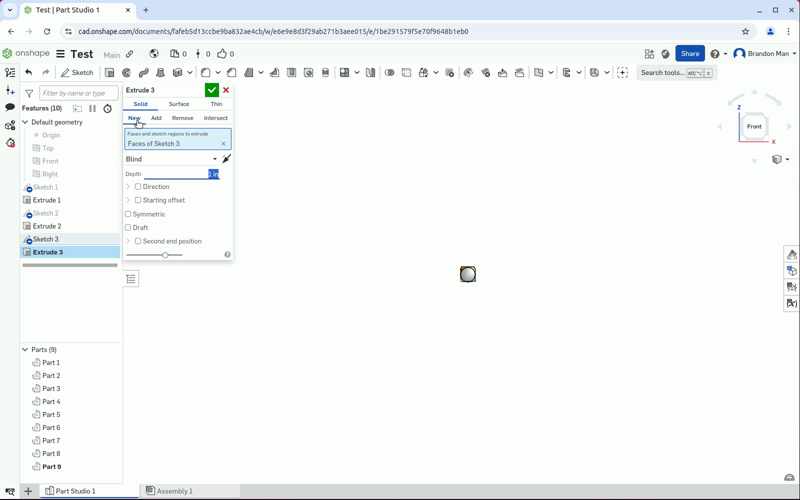
text(23.108)
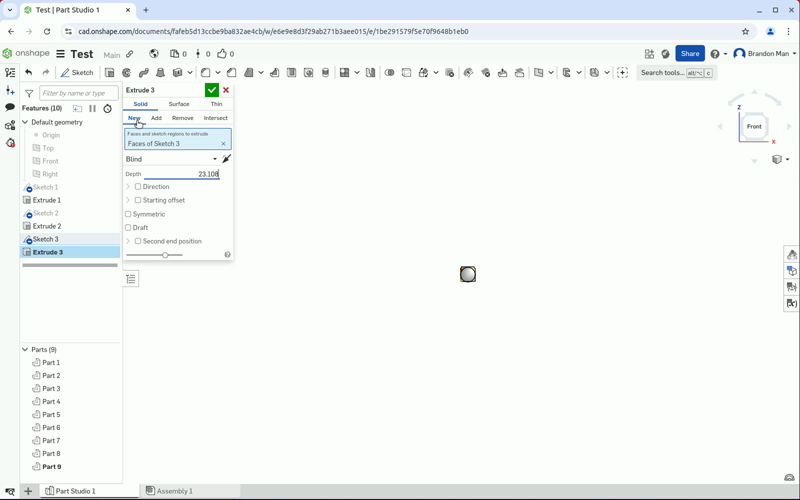
key(enter)
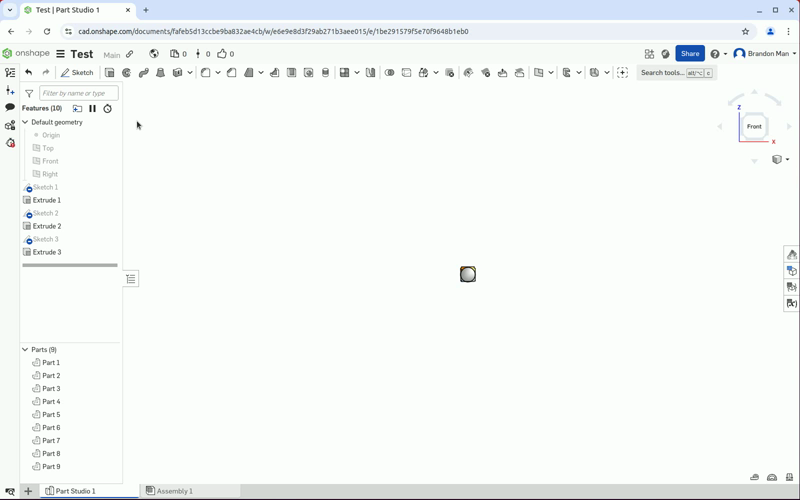
key(shift+h)
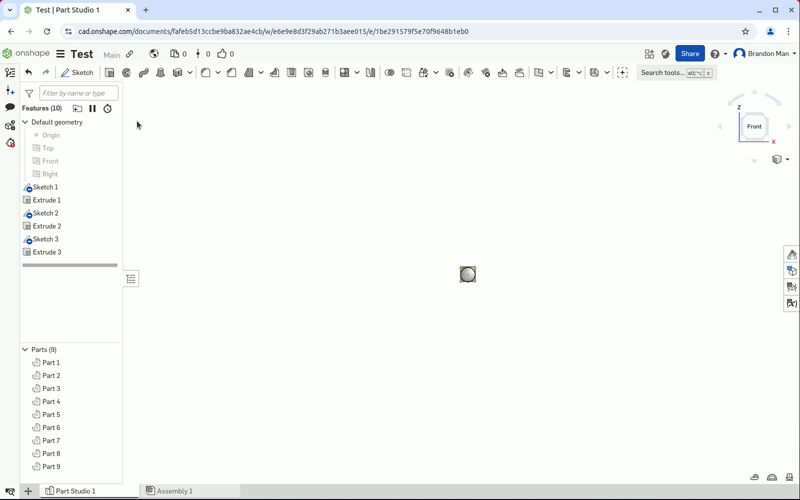
key(shift+h)
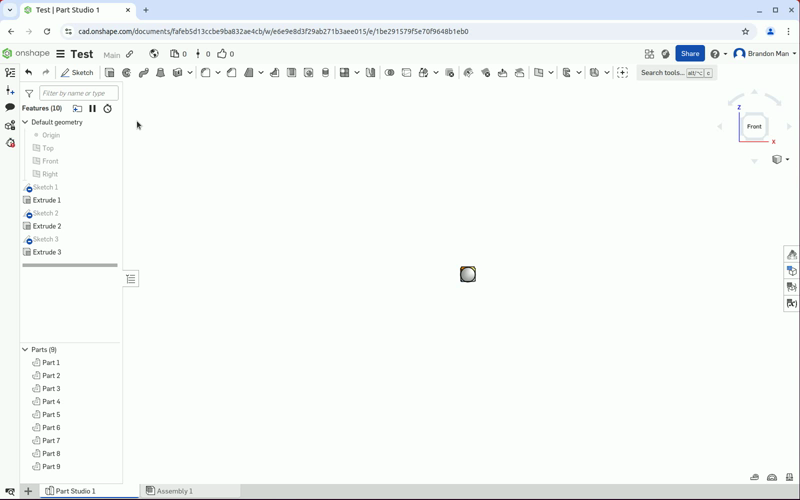
mouse_move(73, 189)
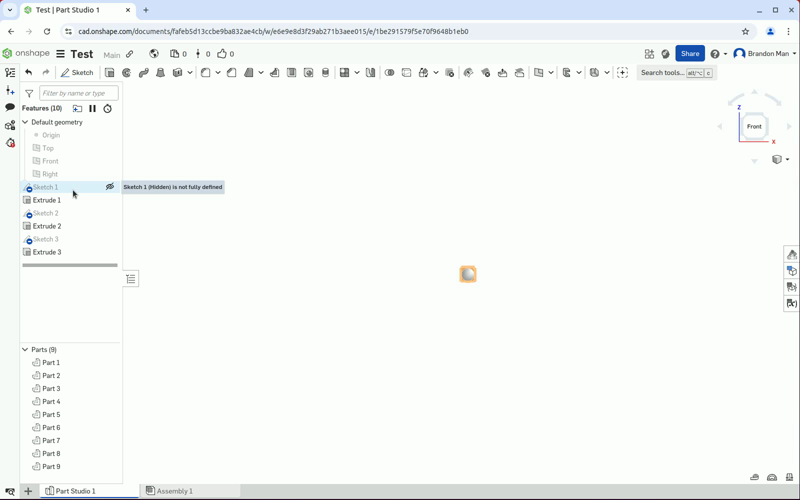
click(73, 189)
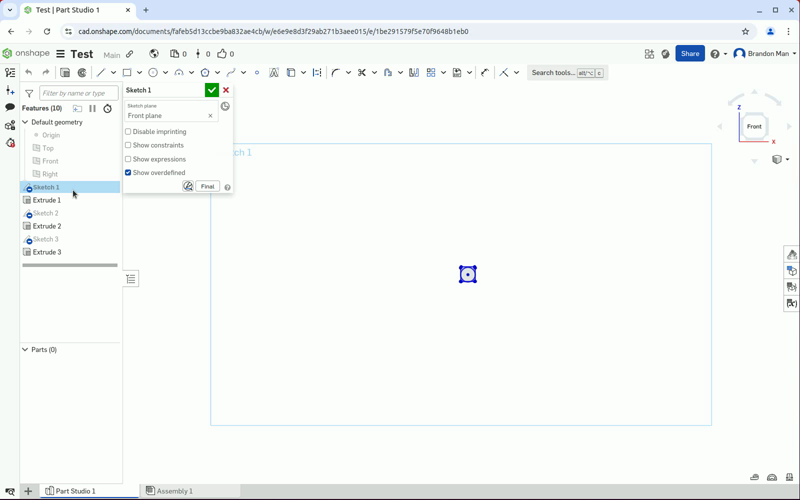
mouse_move(229, 92)
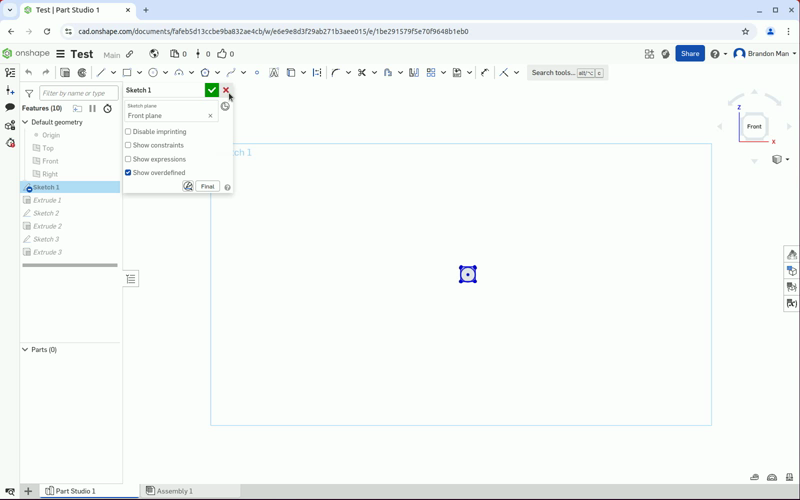
click(229, 92)
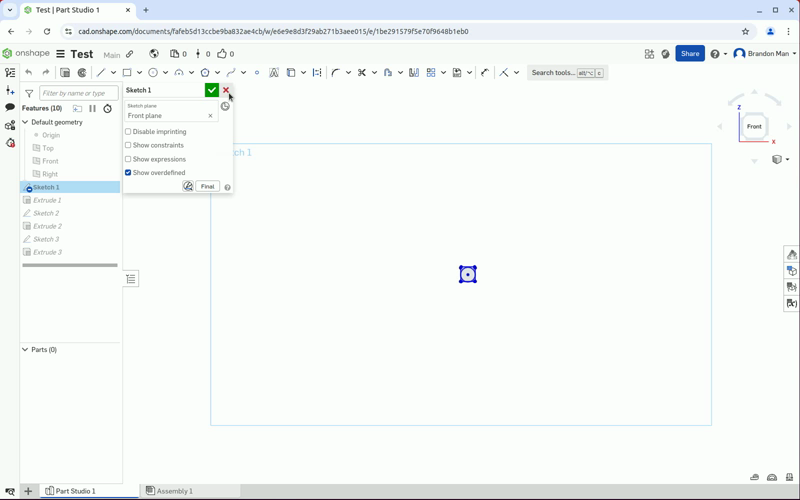
key(shift+s)
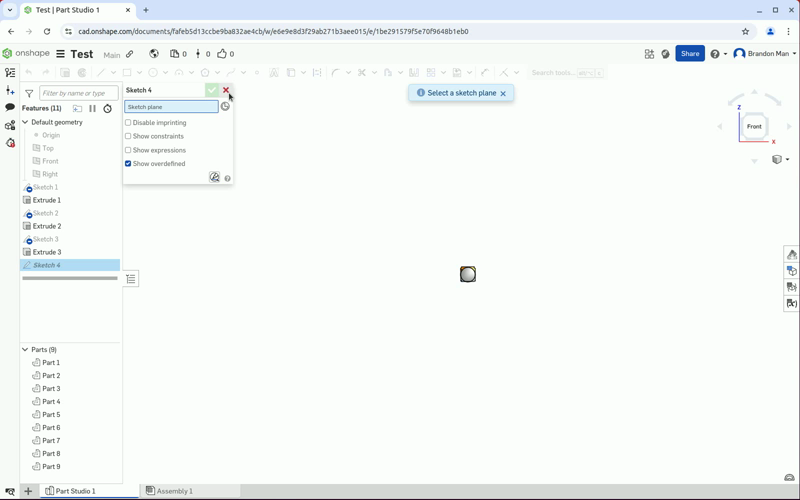
mouse_move(73, 163)
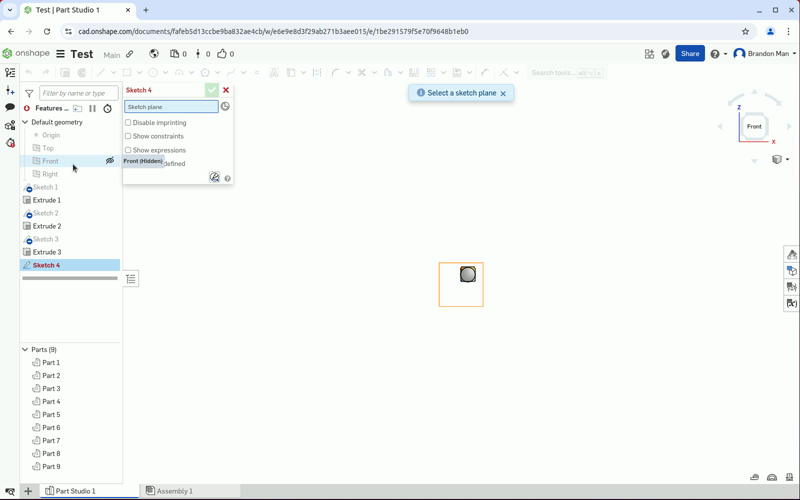
click(73, 163)
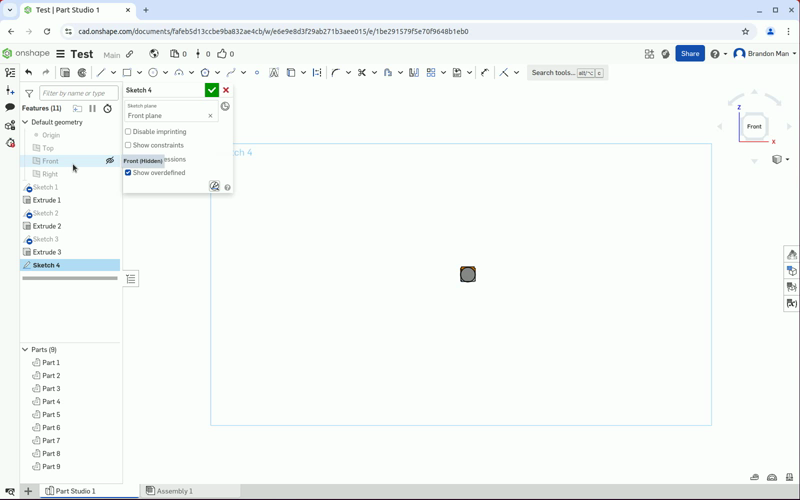
mouse_move(73, 352)
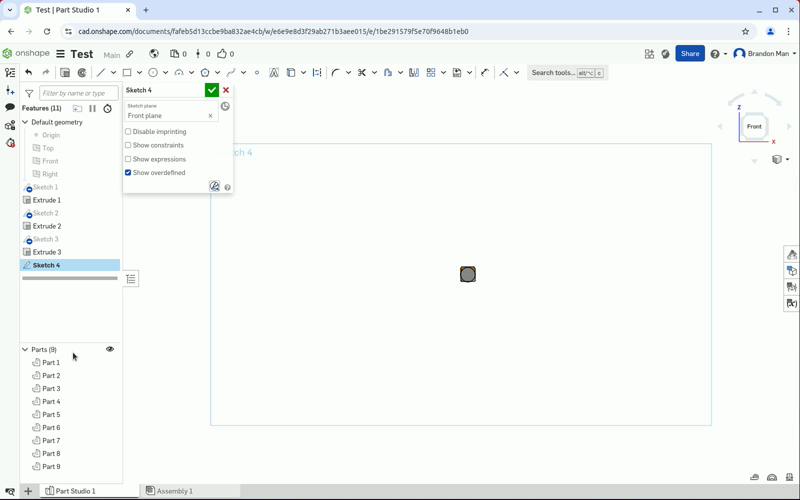
key(y)
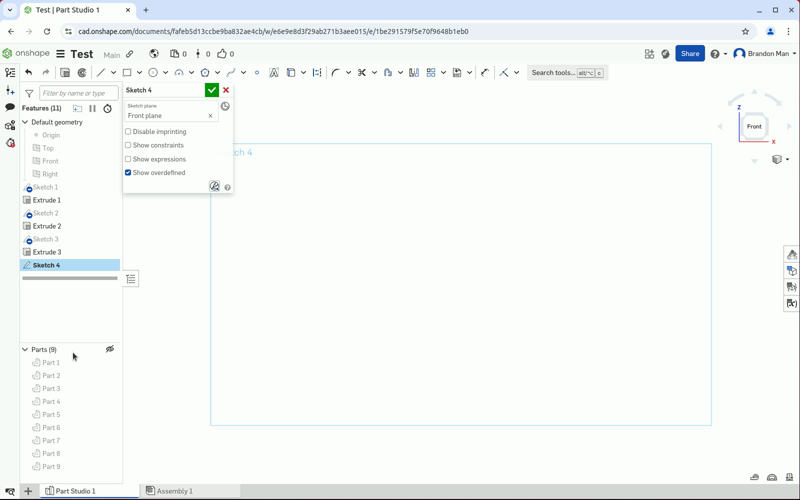
key(c)
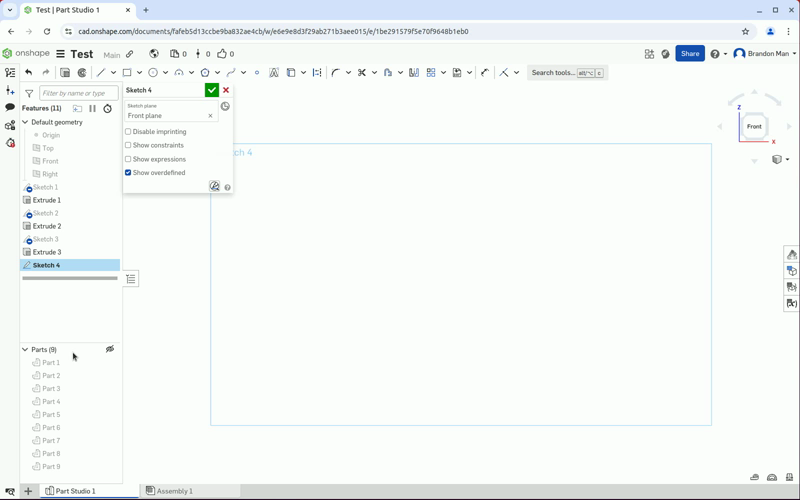
key_down(shift)
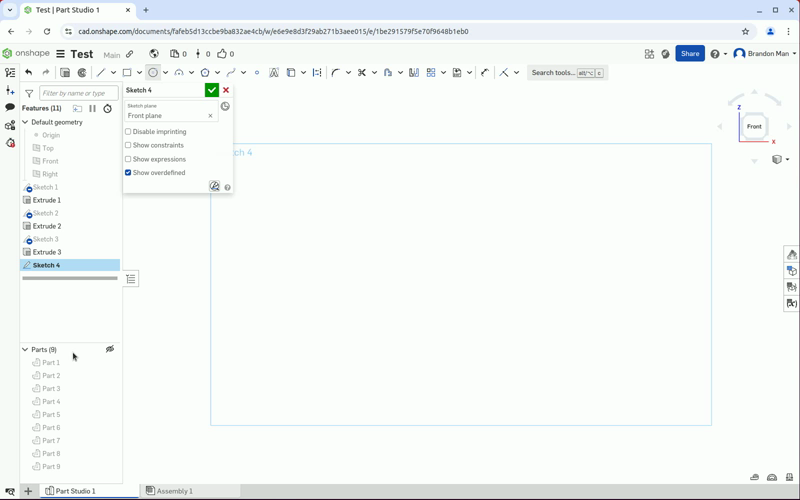
mouse_move(471, 270)
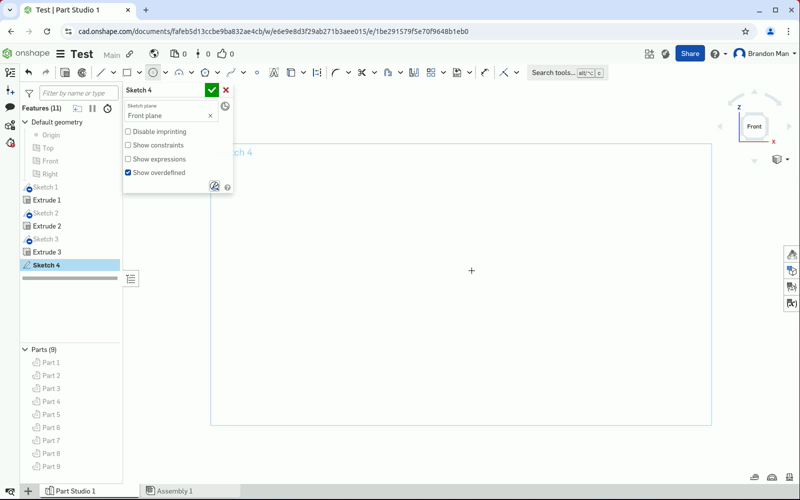
click(471, 270)
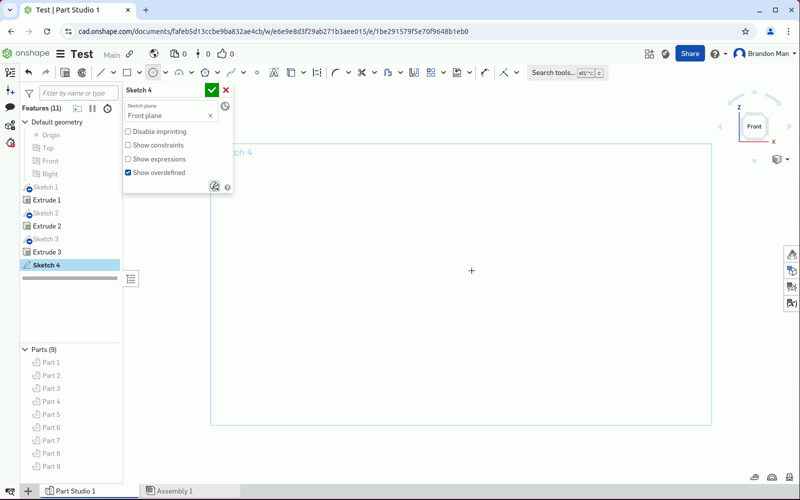
key_up(shift)
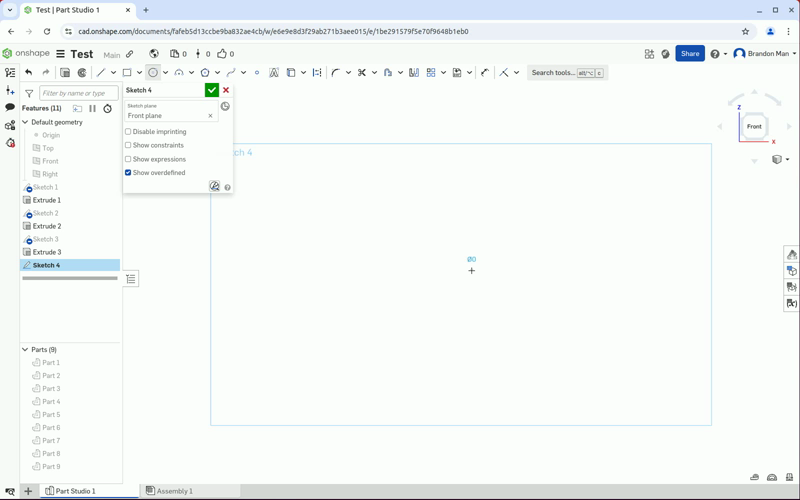
mouse_move(472, 270)
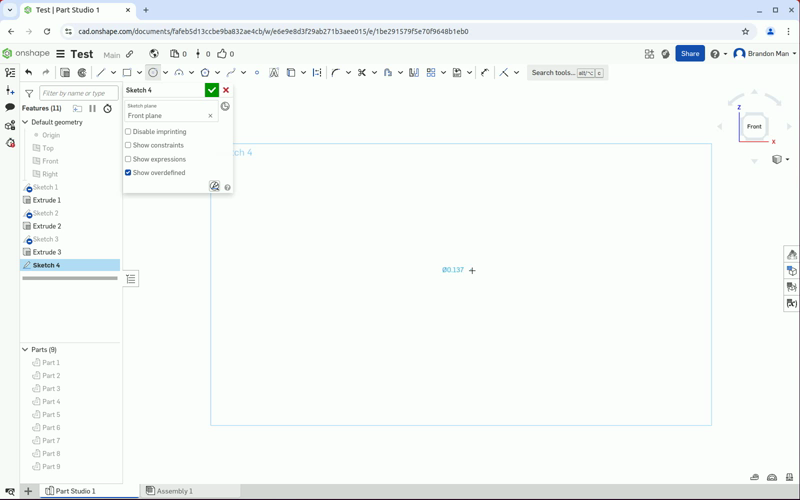
scroll(6)
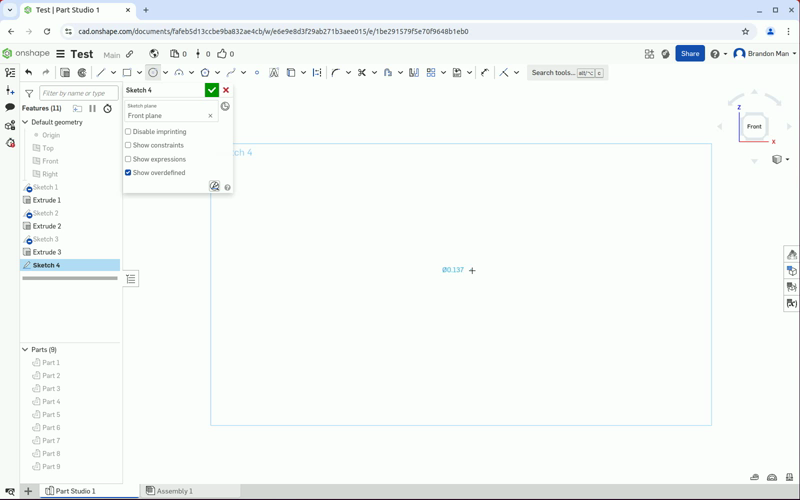
scroll(6)
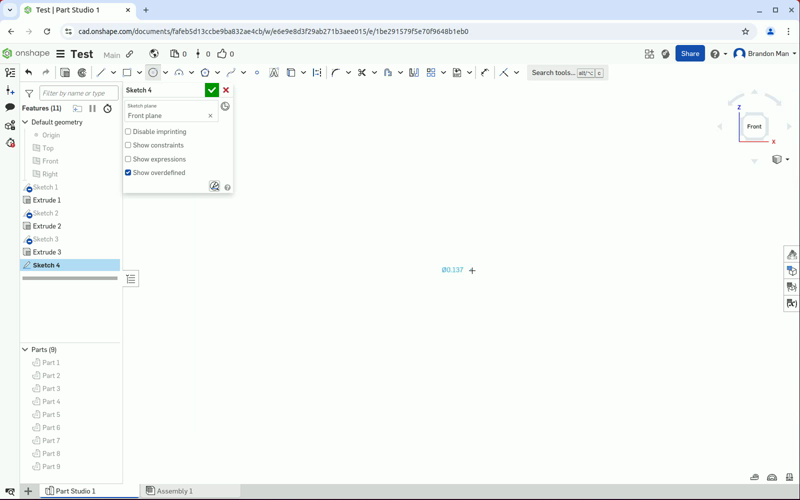
scroll(6)
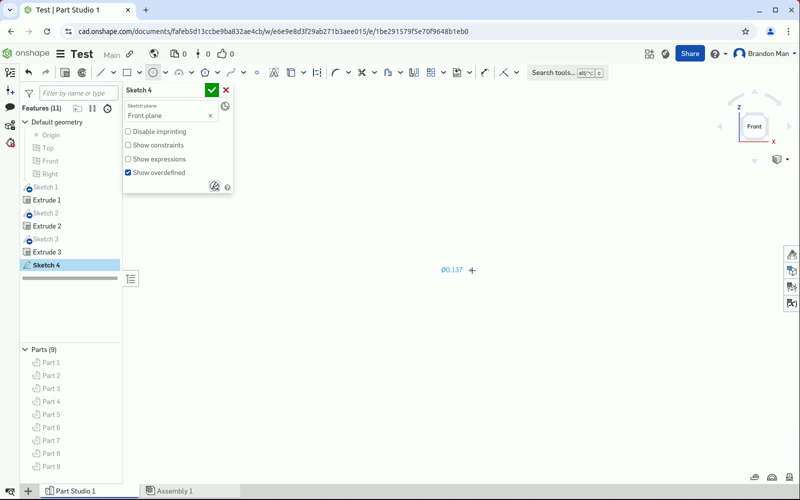
scroll(6)
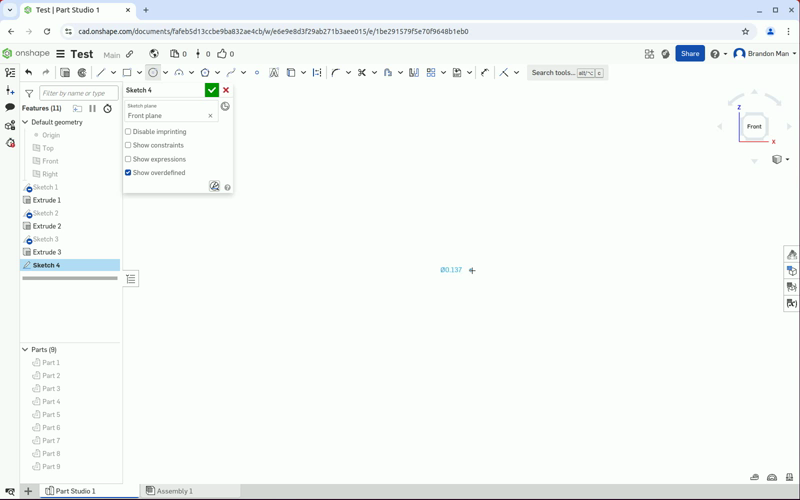
scroll(6)
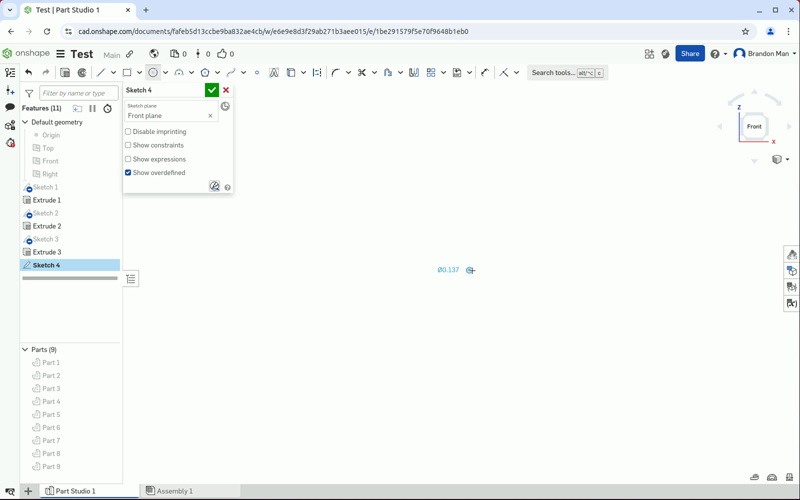
scroll(6)
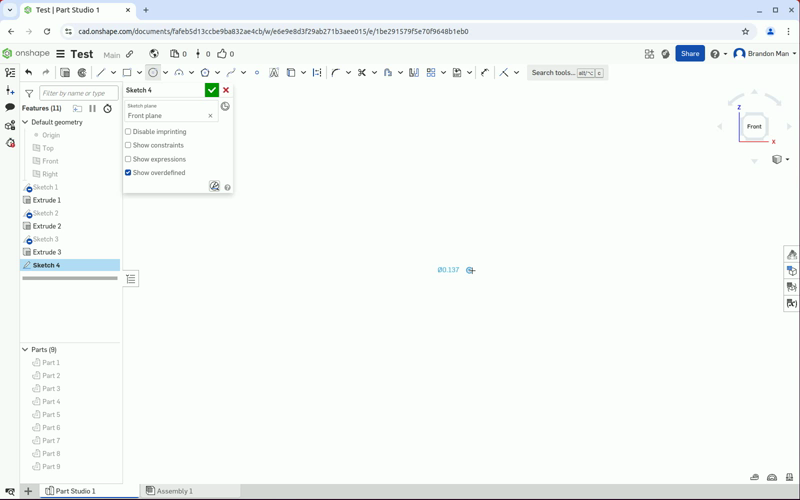
scroll(6)
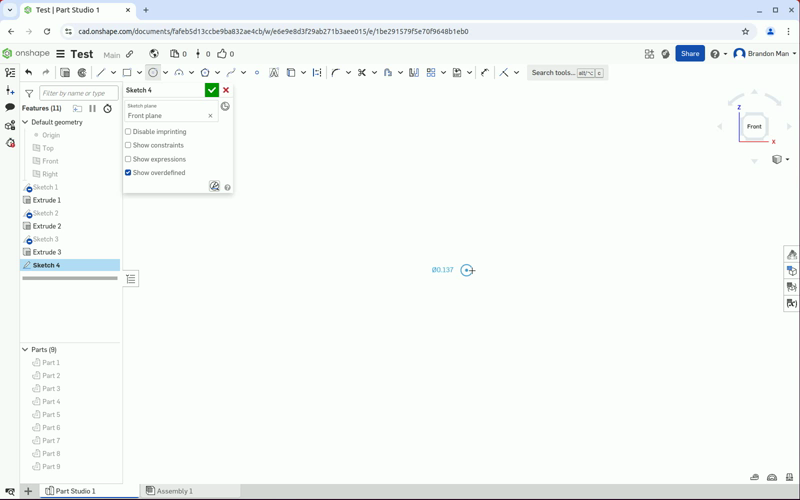
click(472, 270)
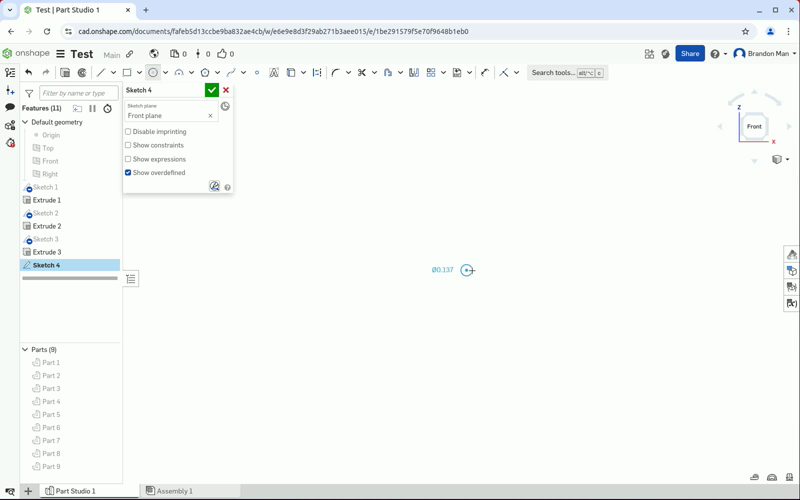
scroll(-6)
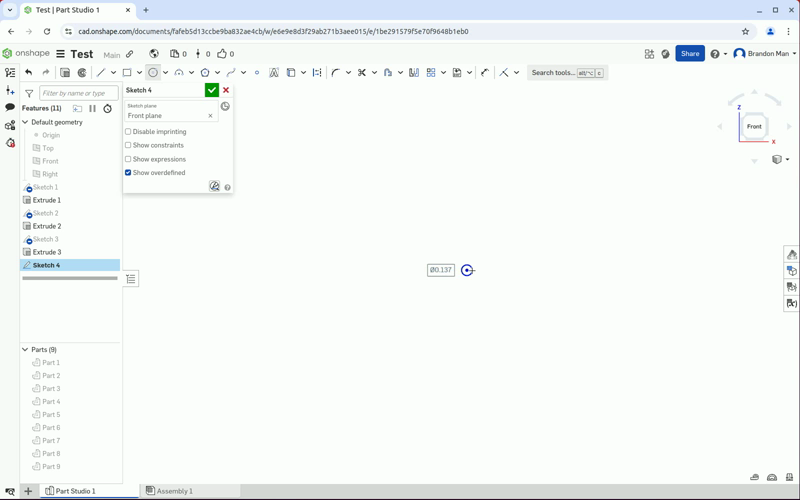
scroll(-6)
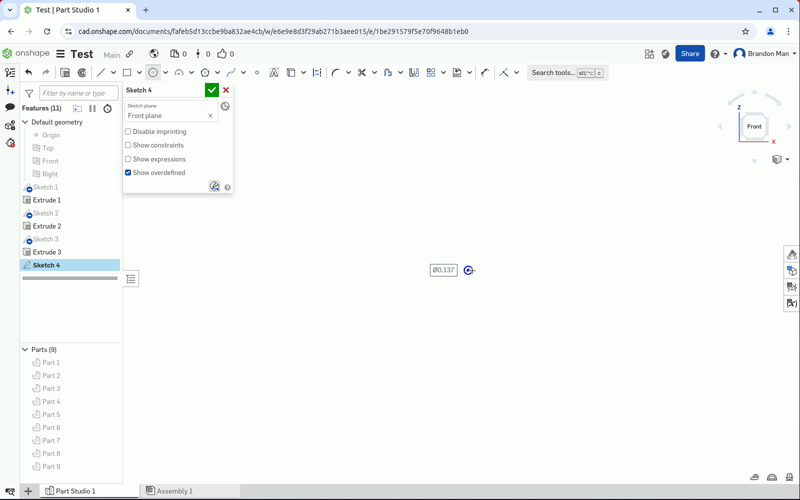
scroll(-6)
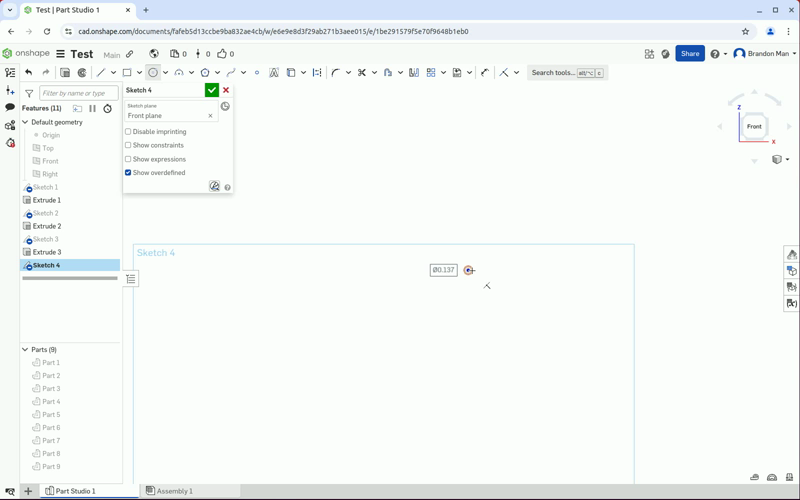
scroll(-6)
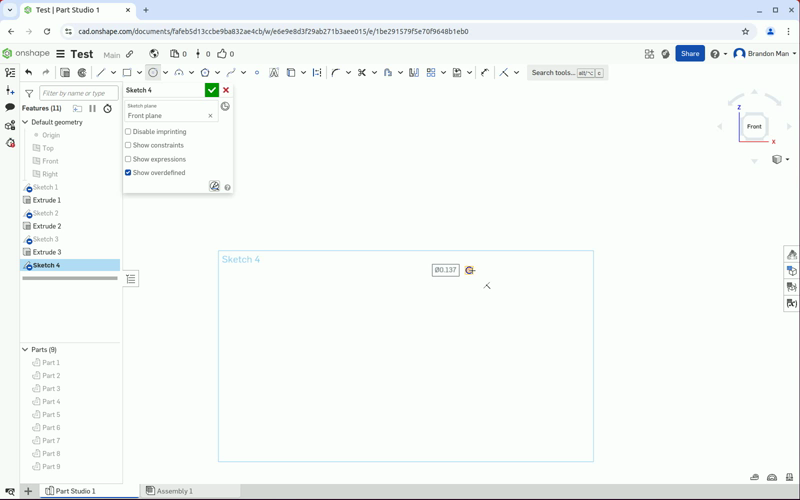
scroll(-6)
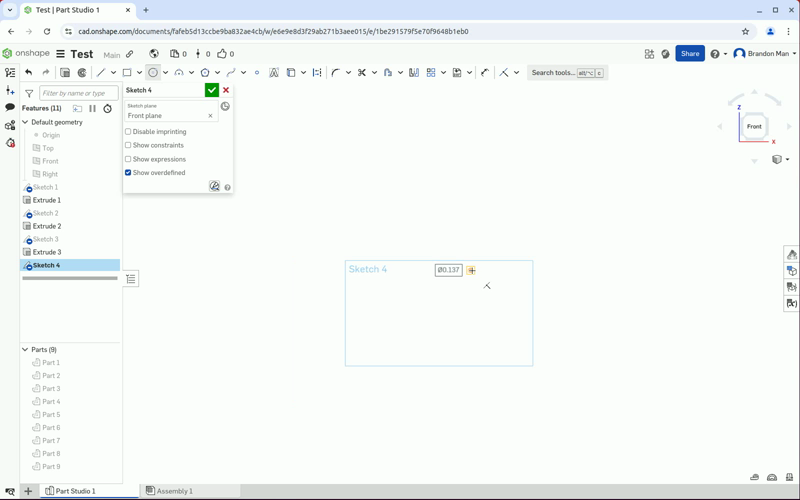
scroll(-6)
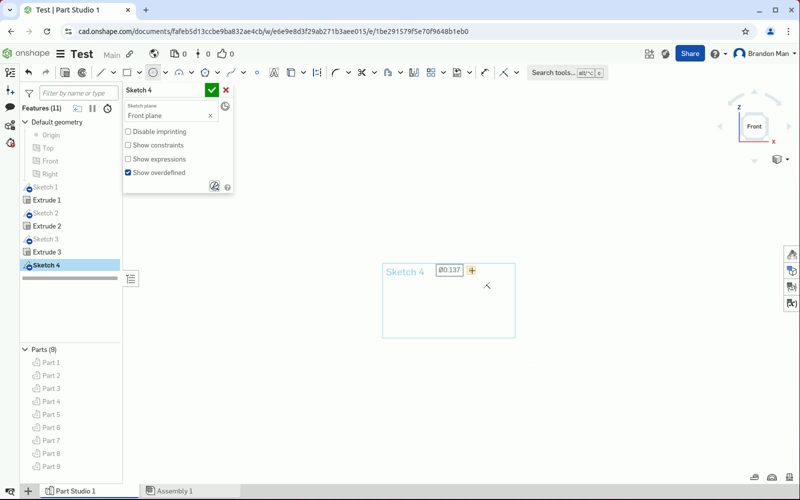
scroll(-6)
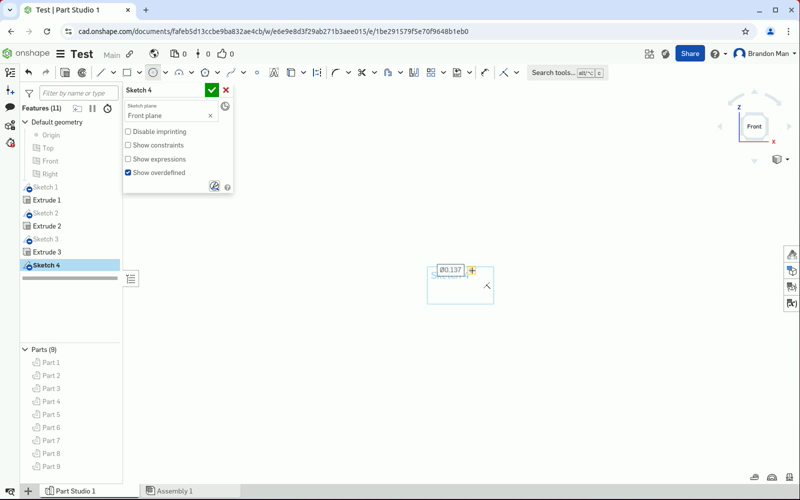
key(esc)
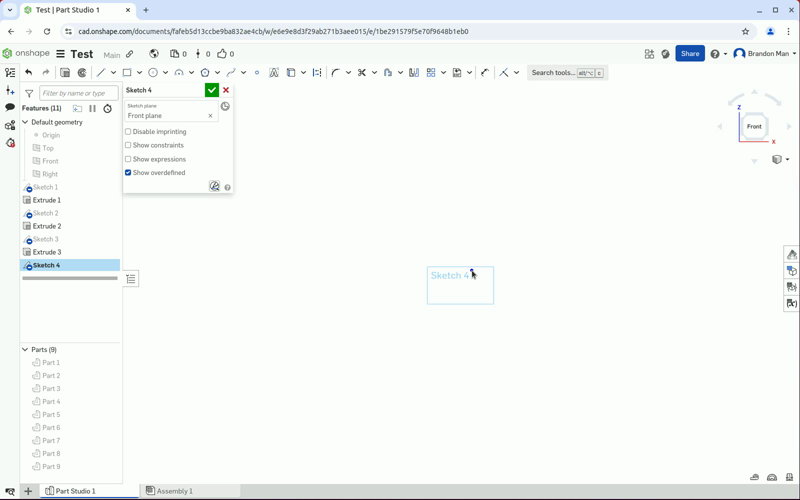
mouse_move(472, 270)
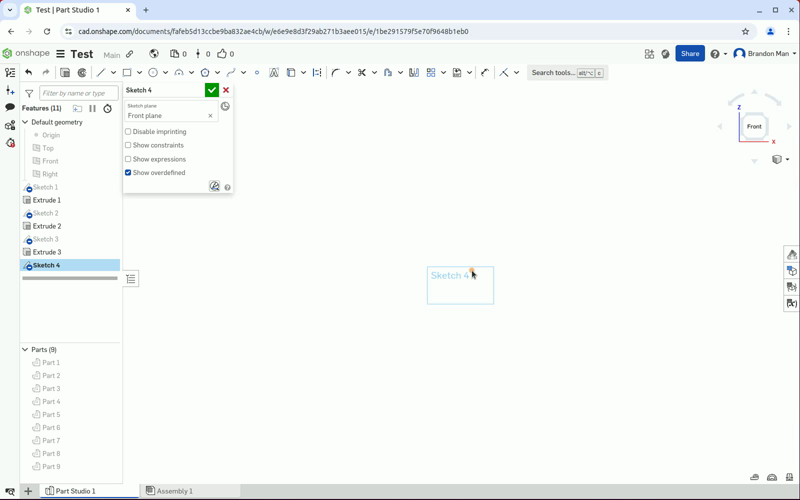
scroll(6)
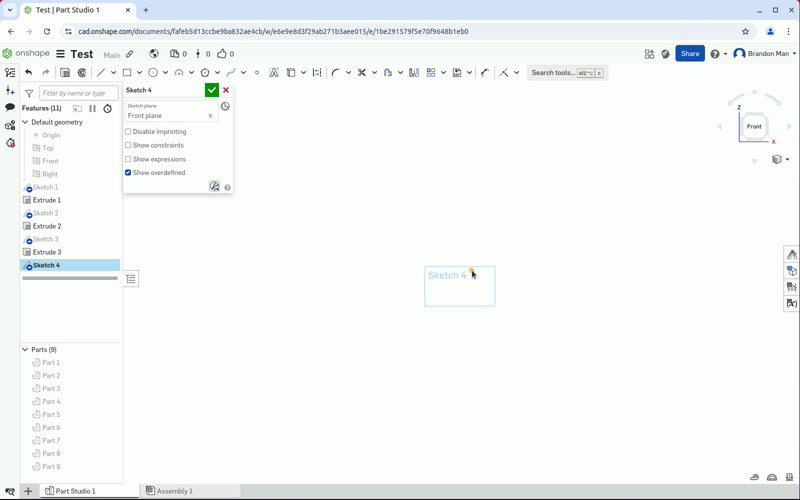
scroll(6)
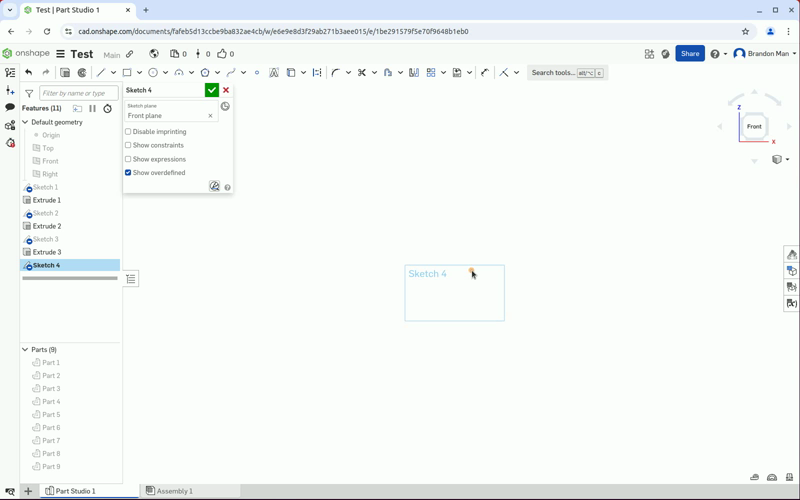
scroll(6)
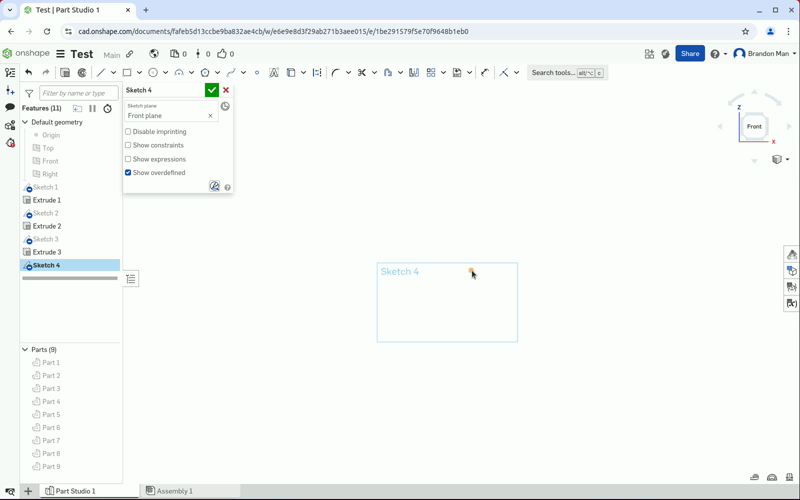
scroll(6)
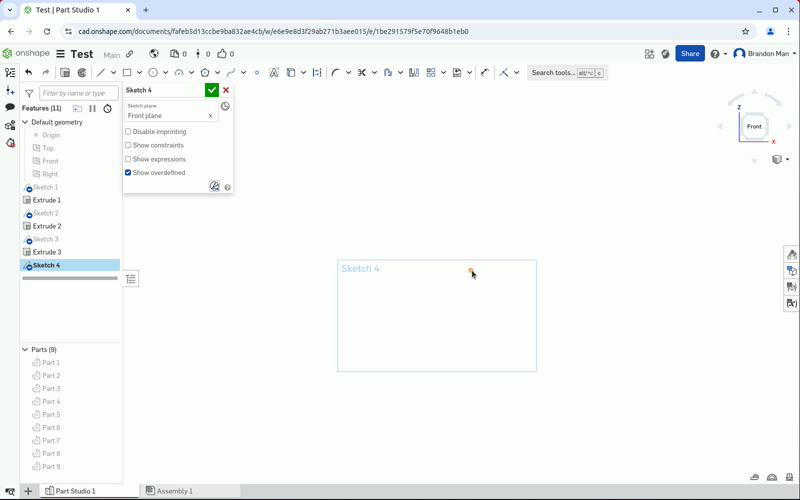
scroll(6)
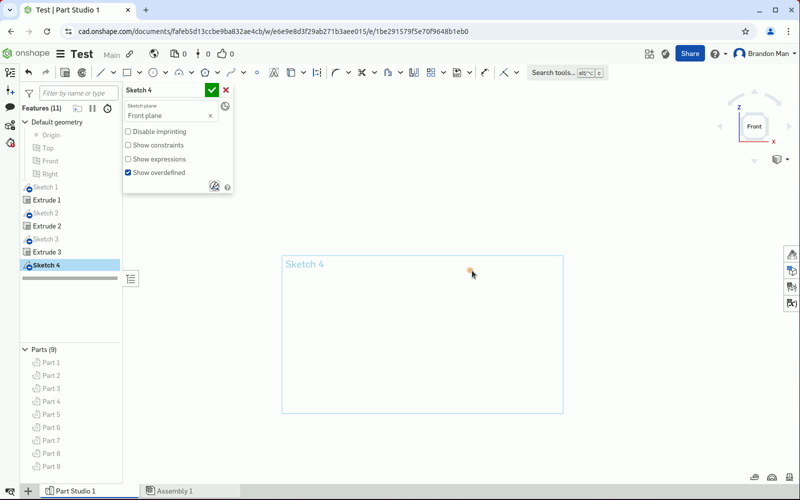
scroll(6)
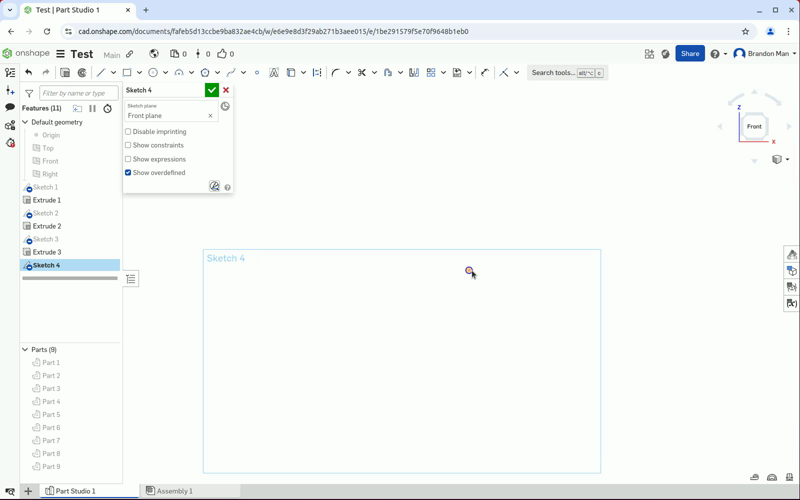
scroll(6)
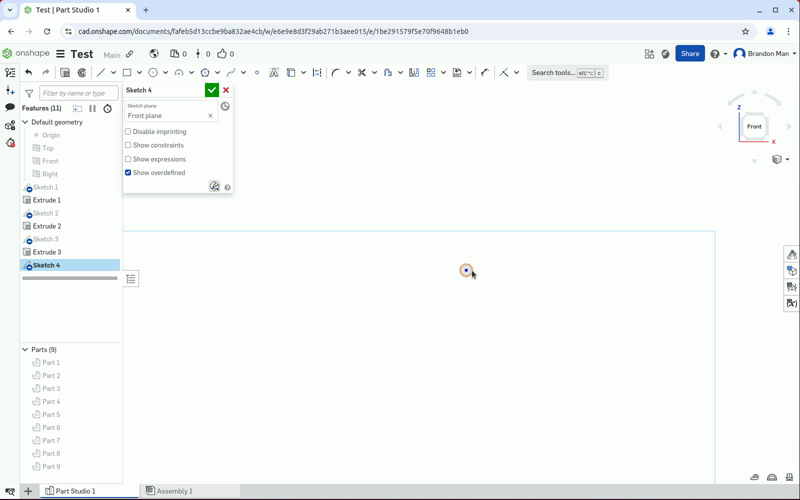
click(472, 270)
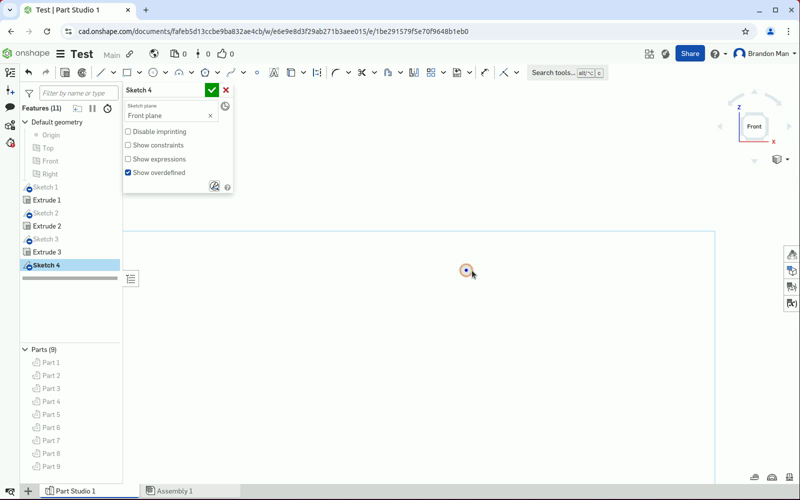
scroll(-6)
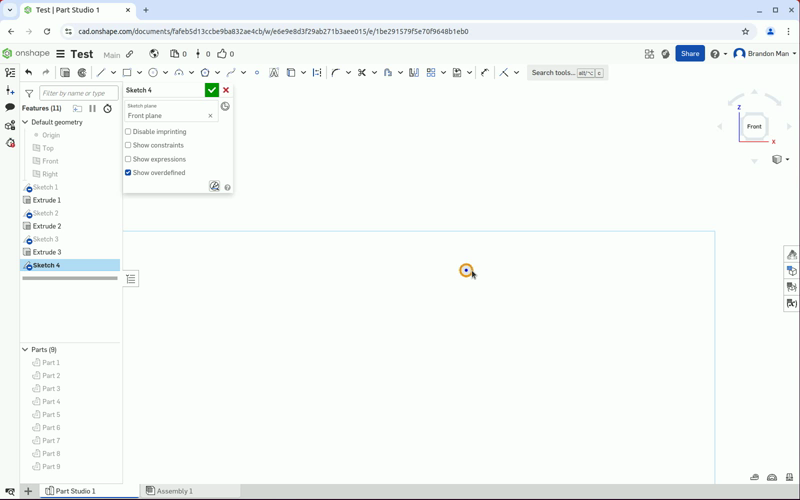
scroll(-6)
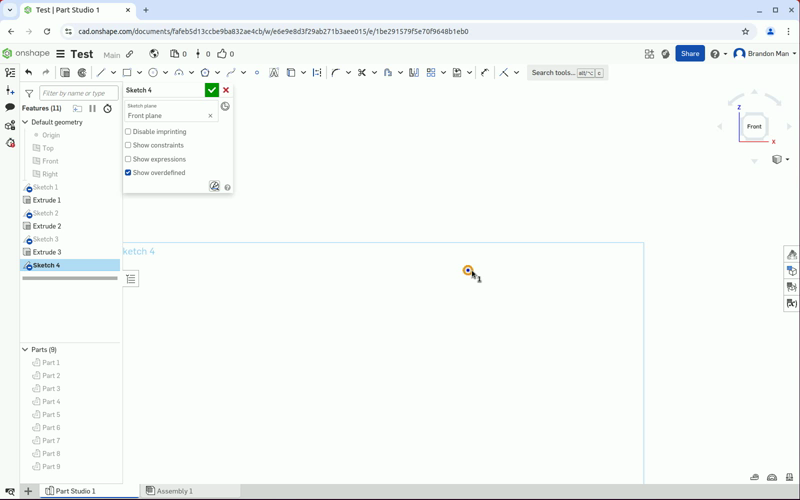
scroll(-6)
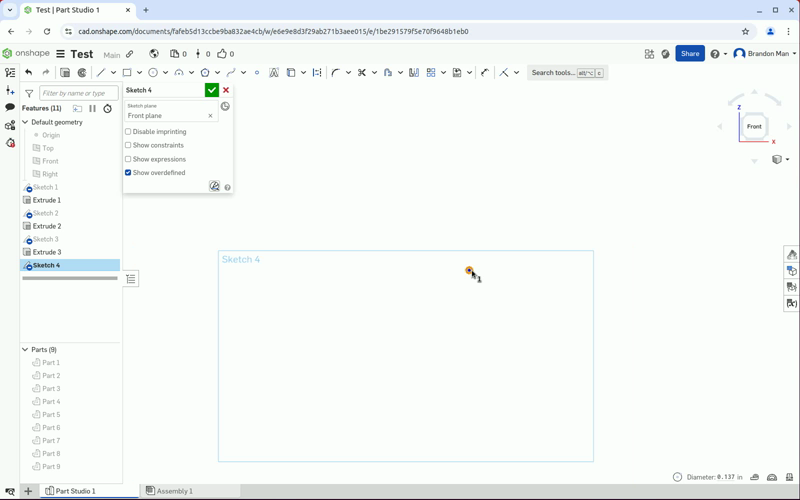
scroll(-6)
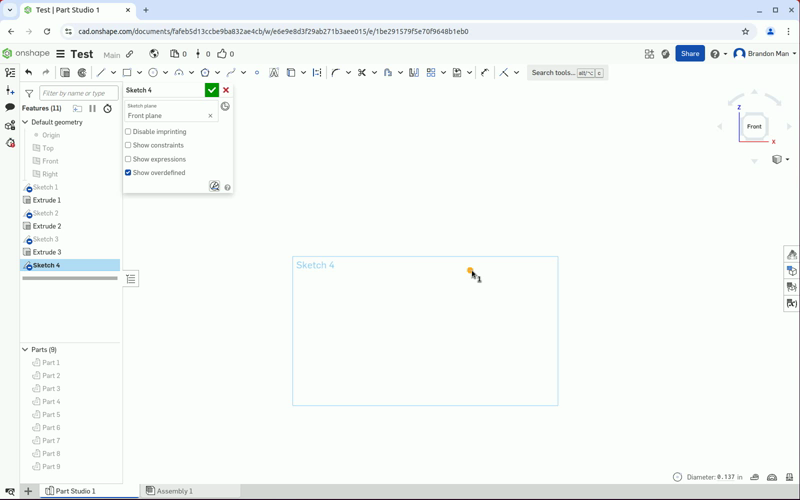
scroll(-6)
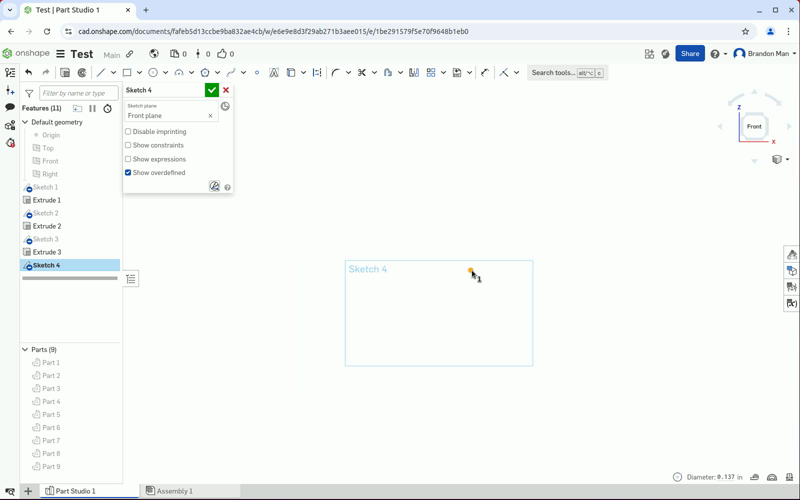
scroll(-6)
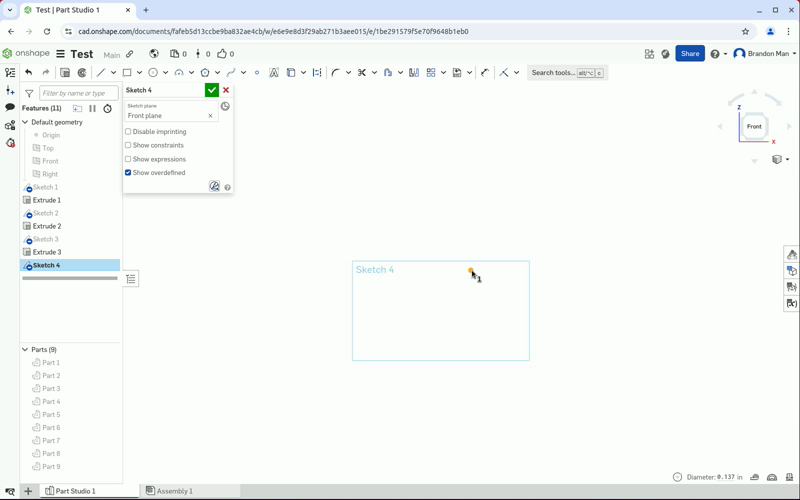
scroll(-6)
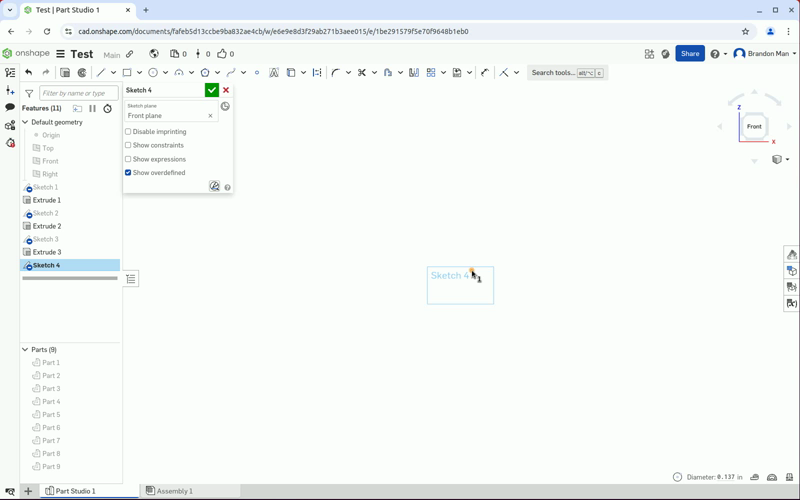
mouse_move(73, 352)
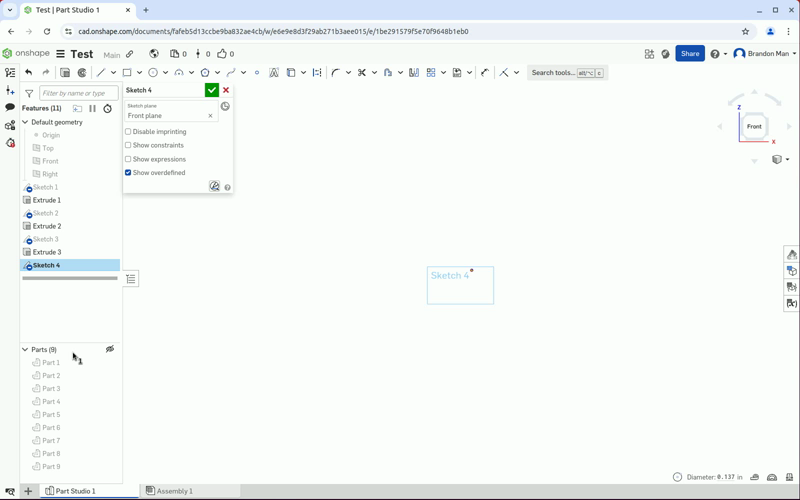
key(shift+y)
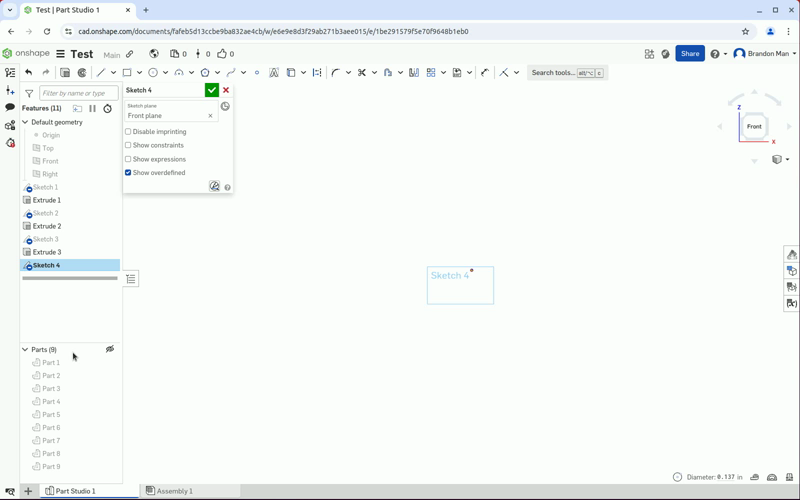
key(shift+e)
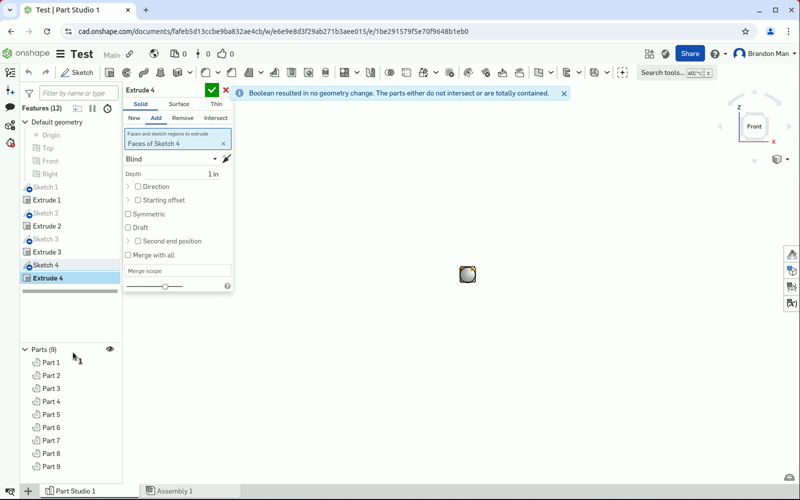
mouse_move(143, 106)
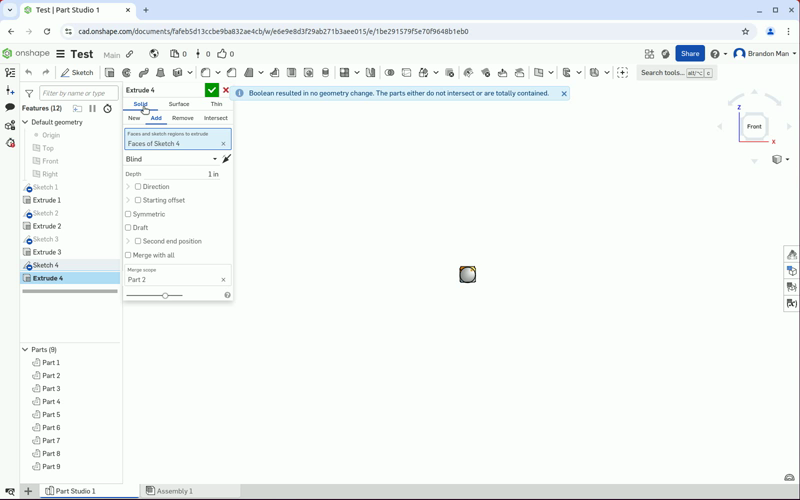
click(143, 106)
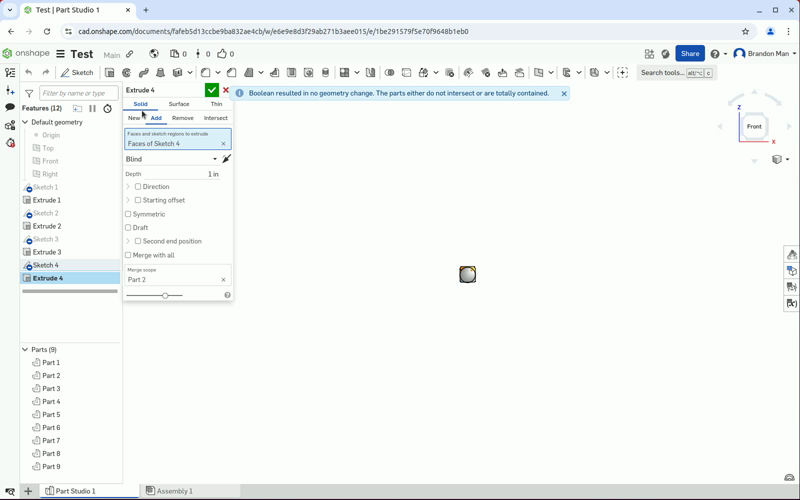
mouse_move(137, 120)
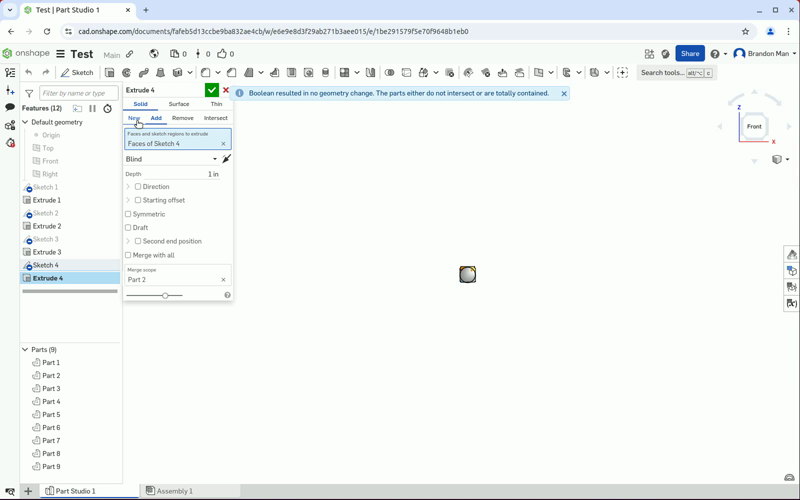
click(137, 120)
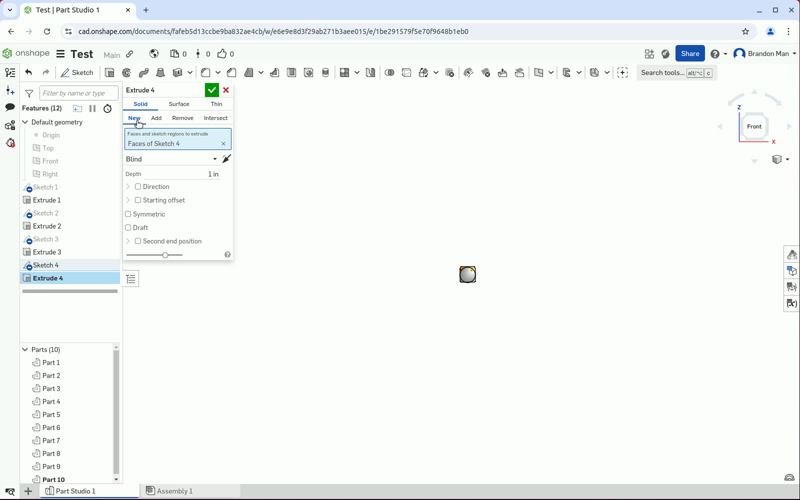
key(tab, 4)
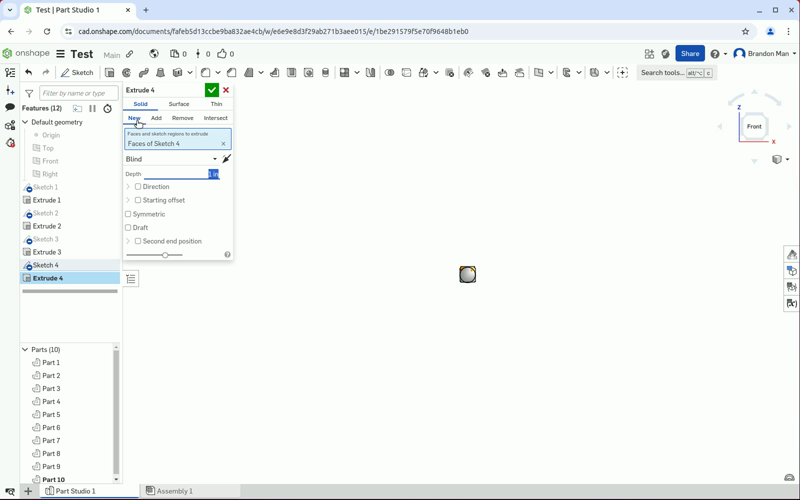
text(23.108)
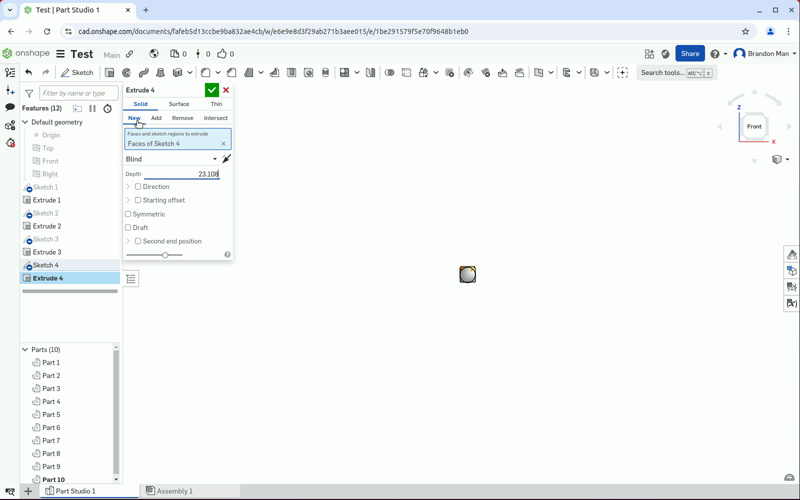
key(enter)
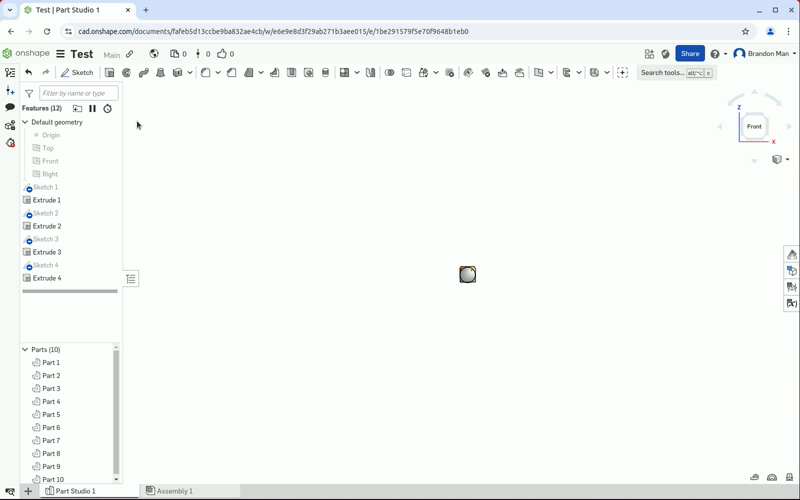
key(shift+h)
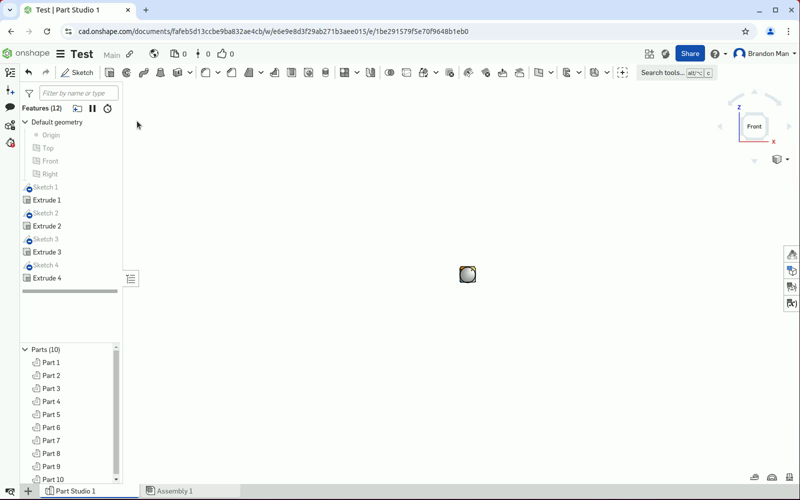
key(shift+h)
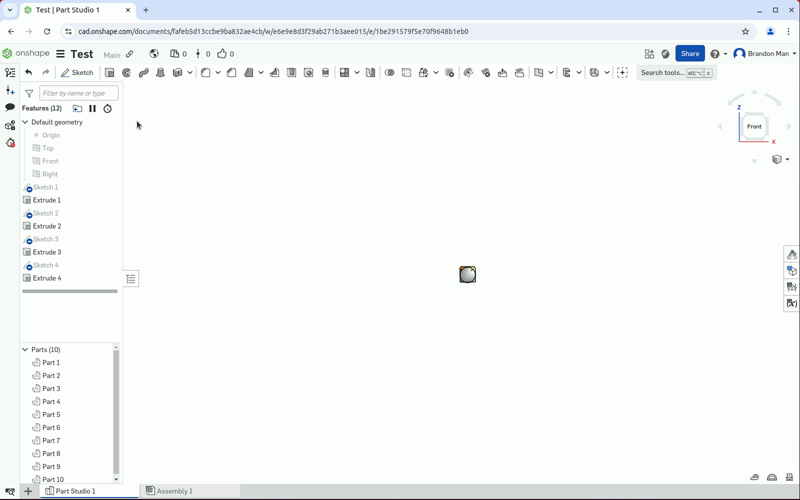
mouse_move(73, 189)
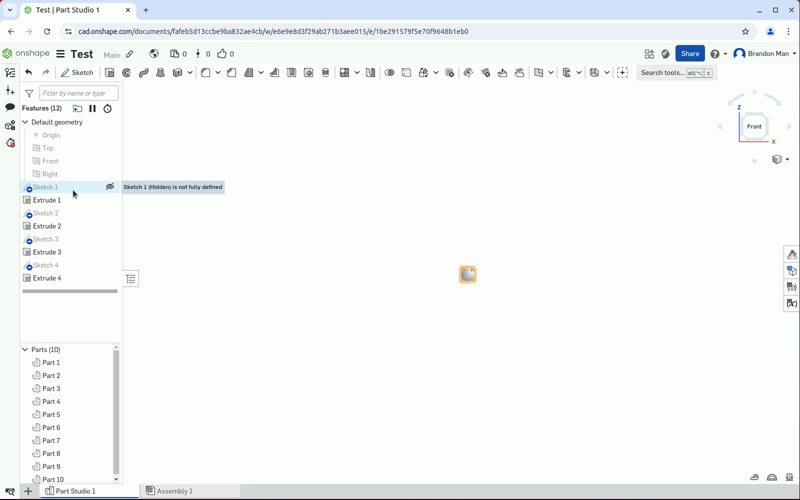
click(73, 189)
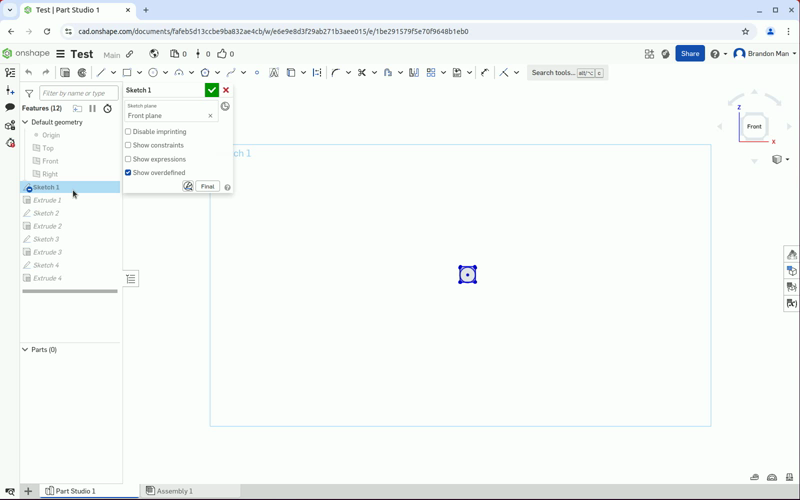
mouse_move(229, 92)
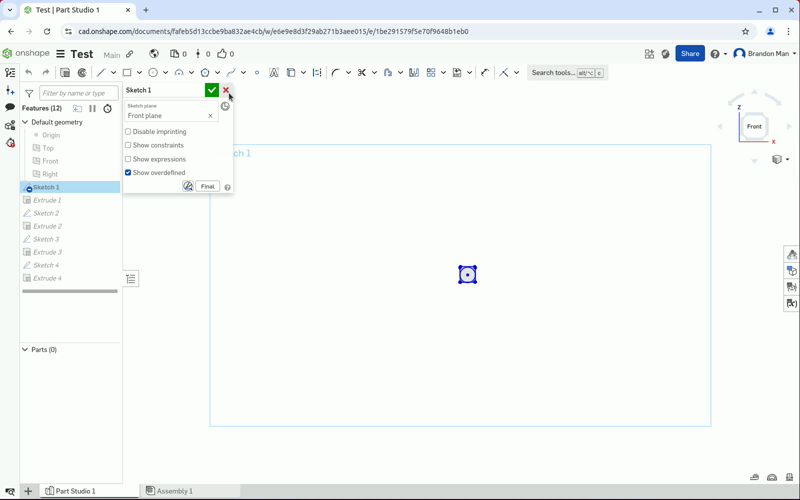
click(229, 92)
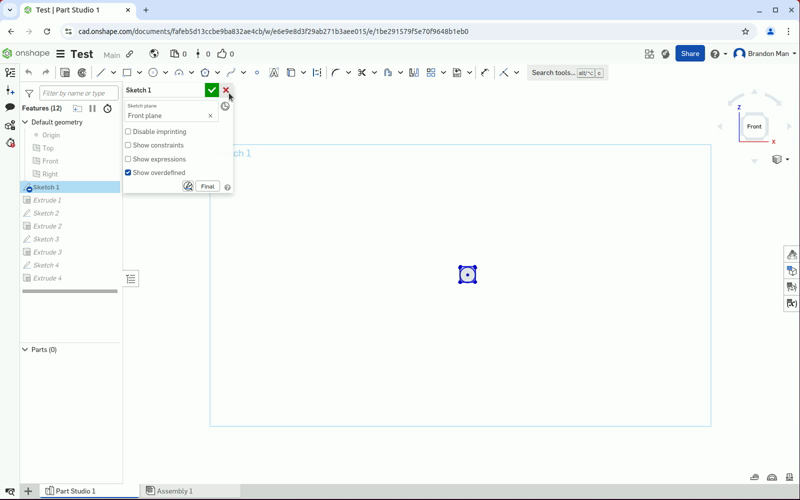
key(shift+s)
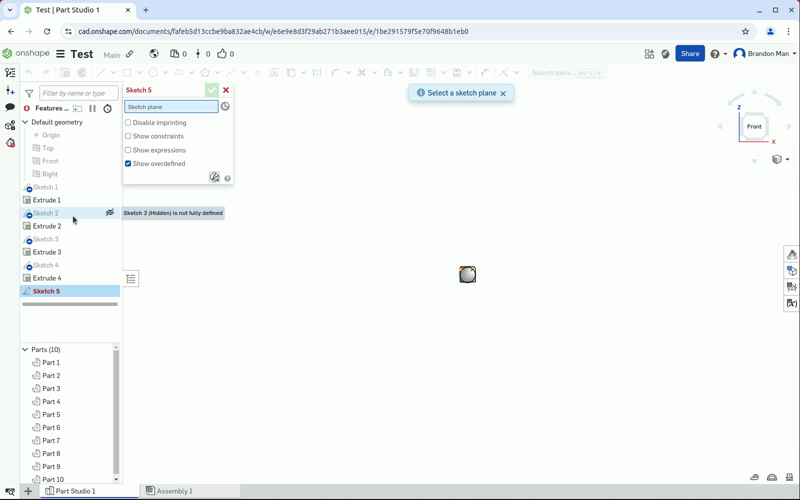
scroll(3)
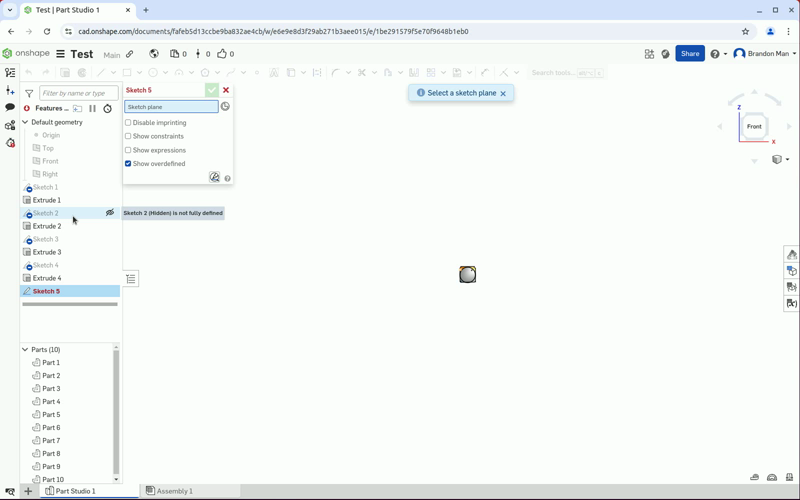
mouse_move(73, 163)
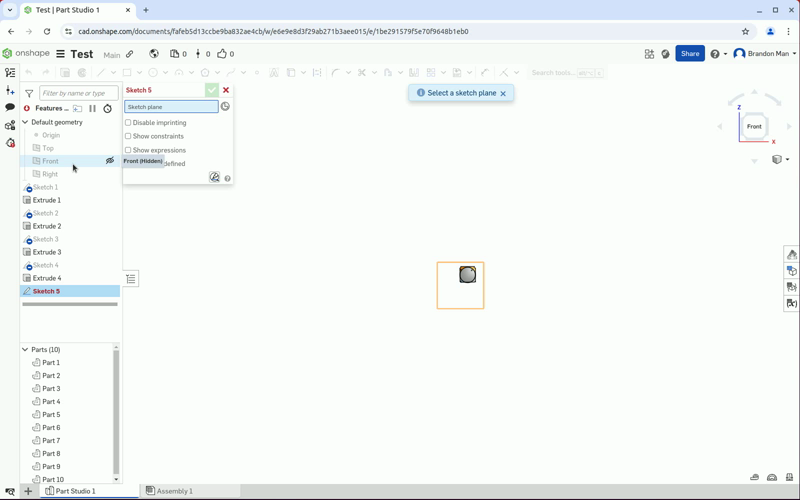
click(73, 163)
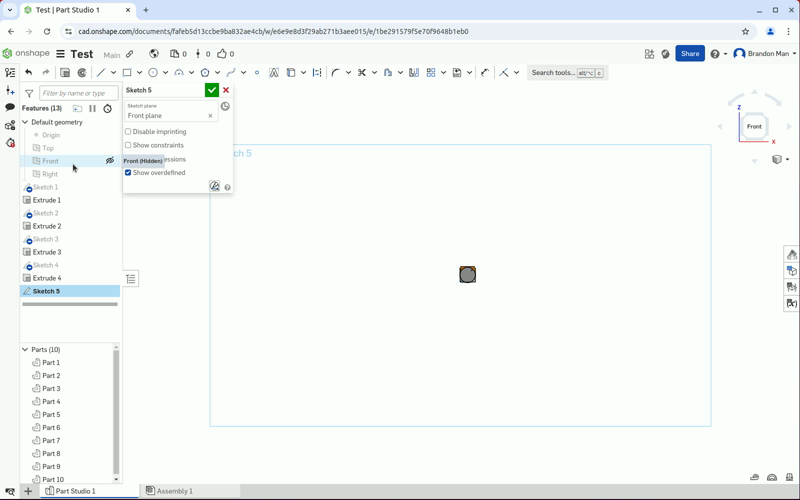
mouse_move(69, 352)
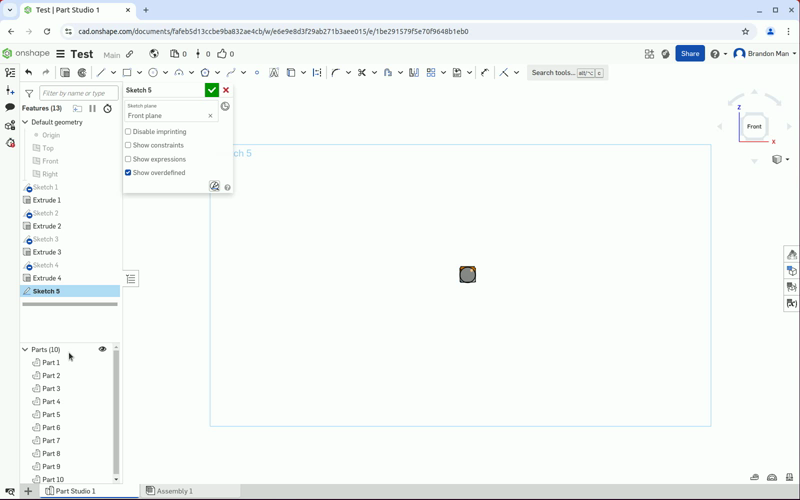
key(y)
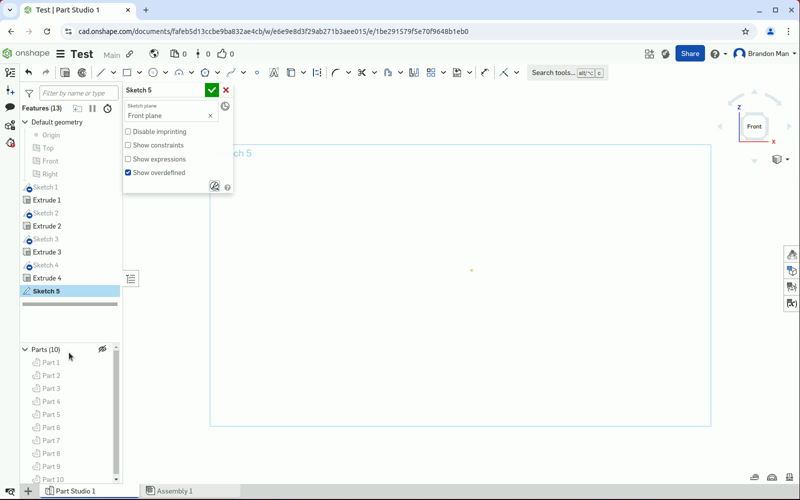
key(c)
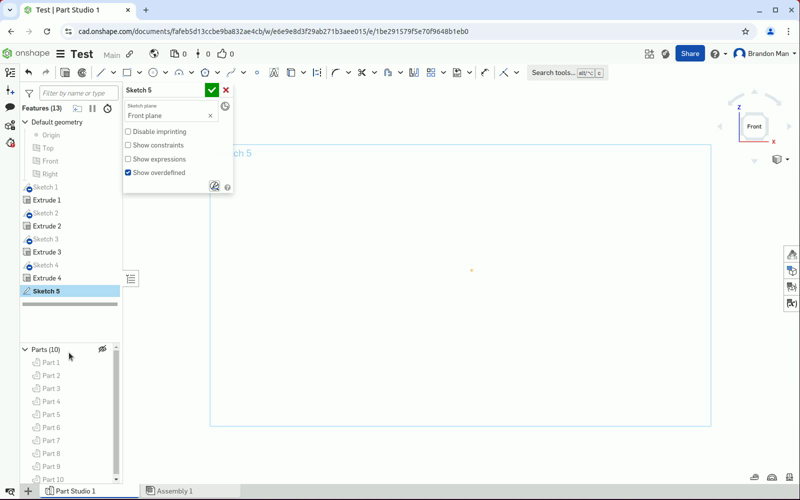
key_down(shift)
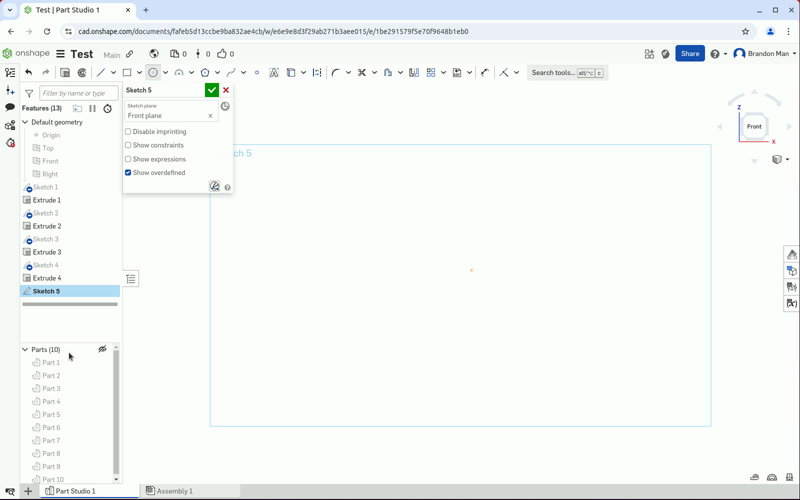
mouse_move(471, 280)
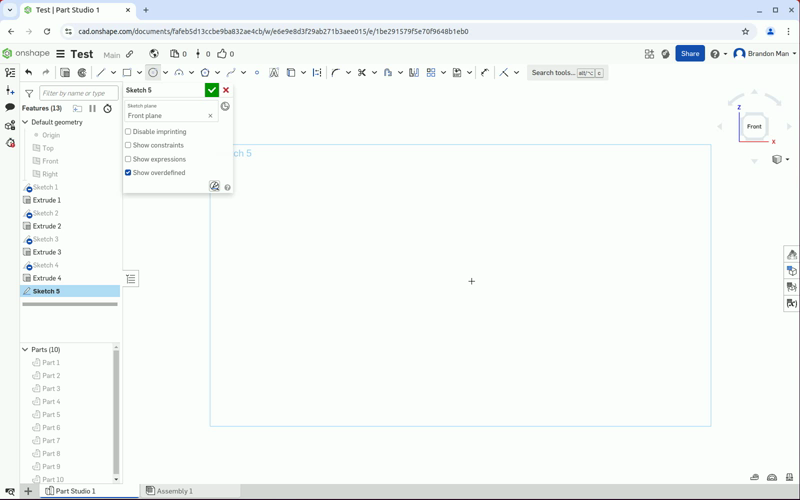
click(471, 280)
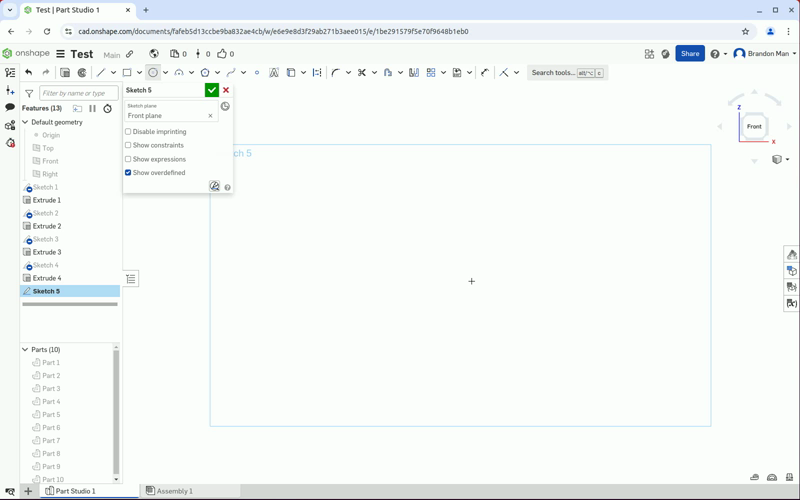
key_up(shift)
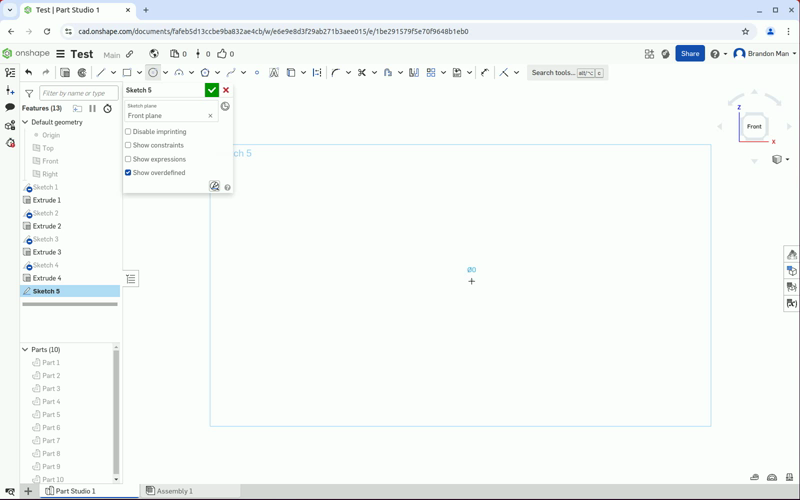
mouse_move(472, 280)
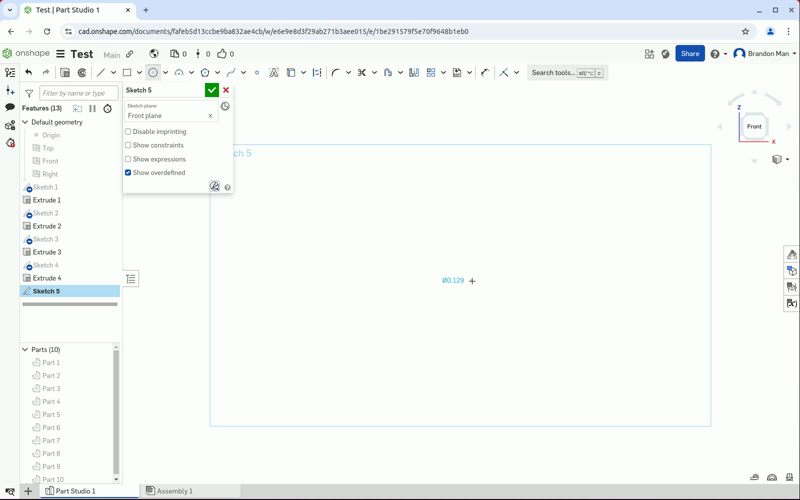
scroll(6)
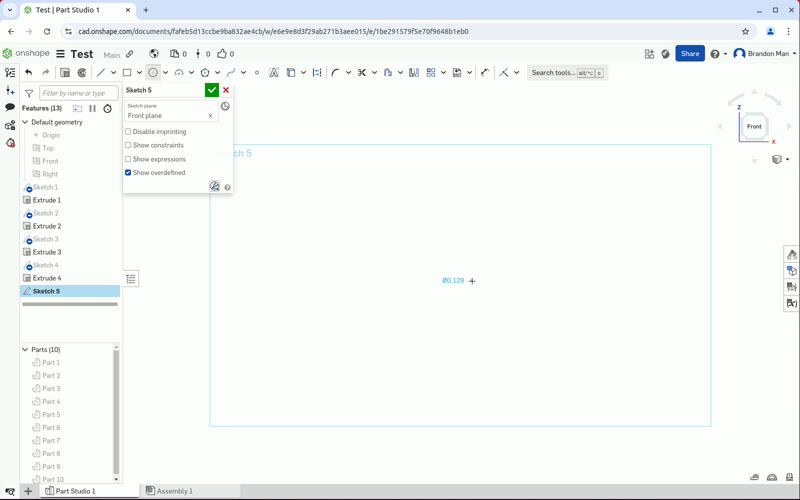
scroll(6)
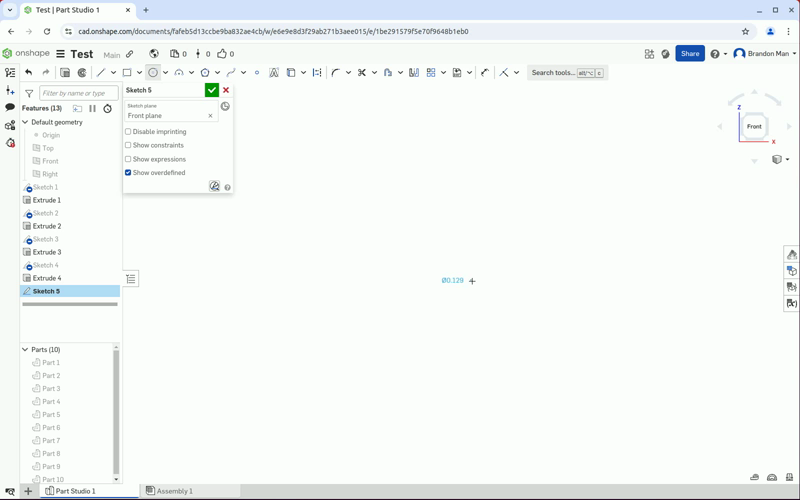
scroll(6)
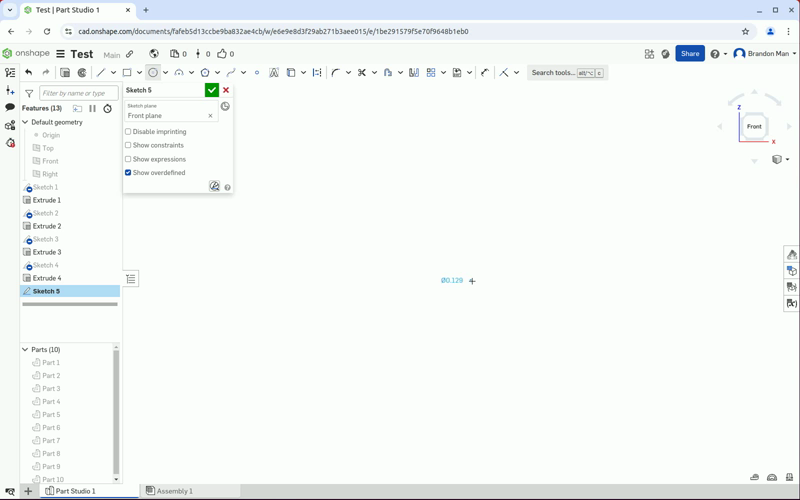
scroll(6)
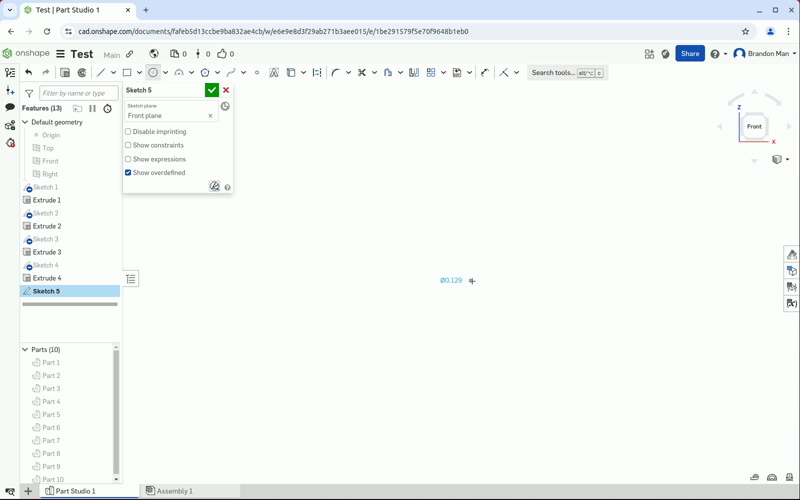
scroll(6)
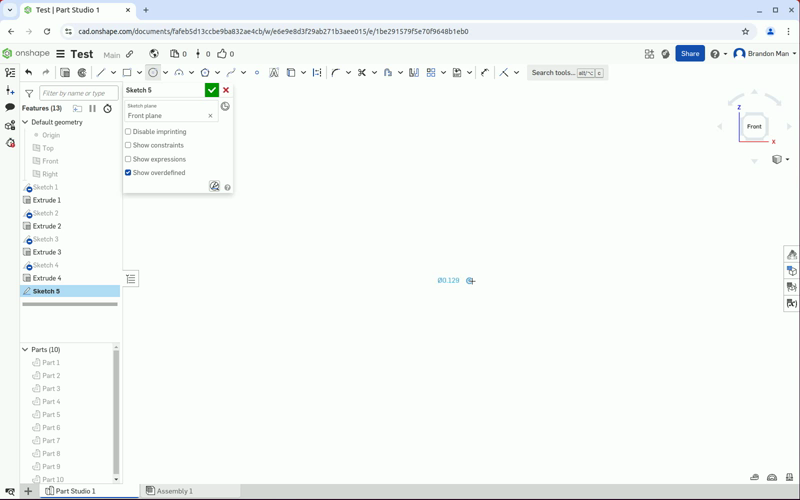
scroll(6)
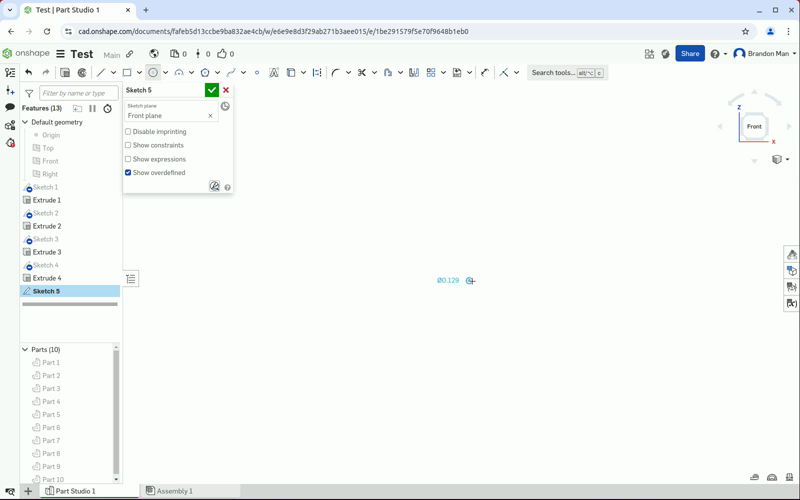
scroll(6)
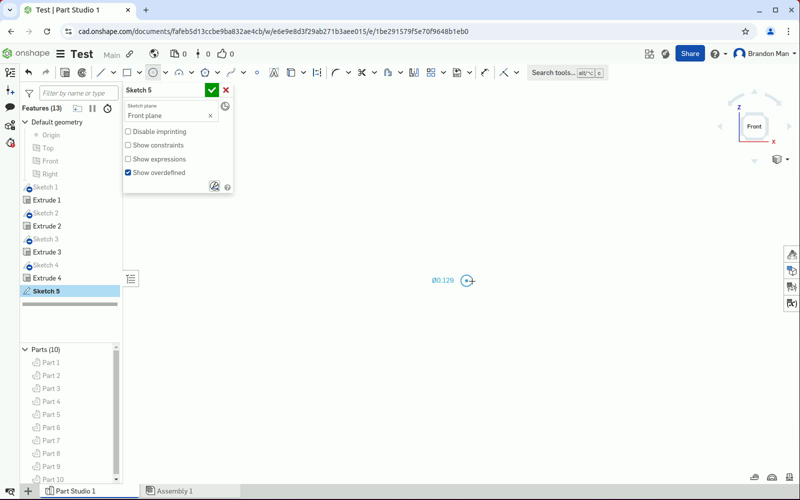
click(472, 280)
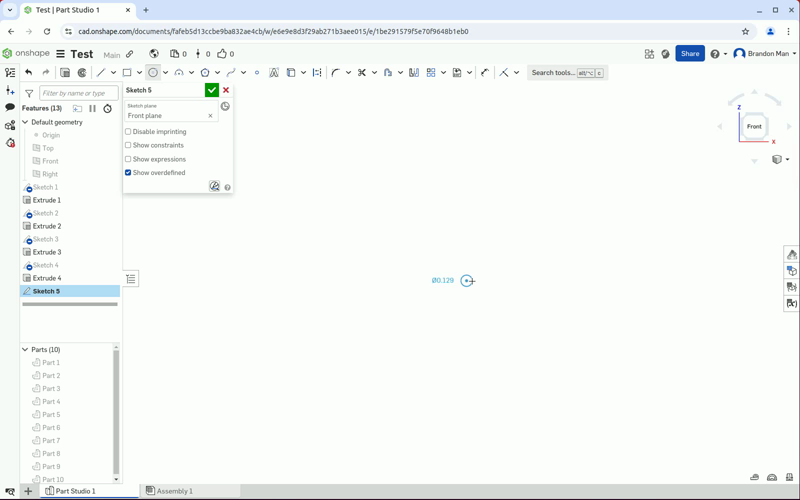
scroll(-6)
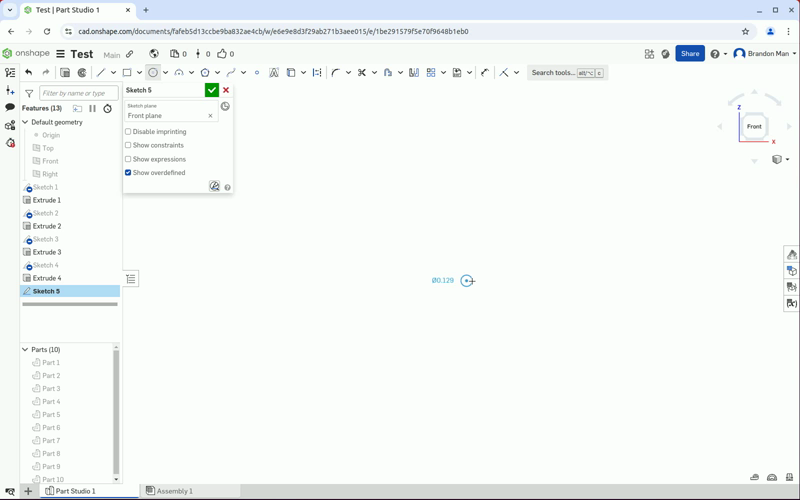
scroll(-6)
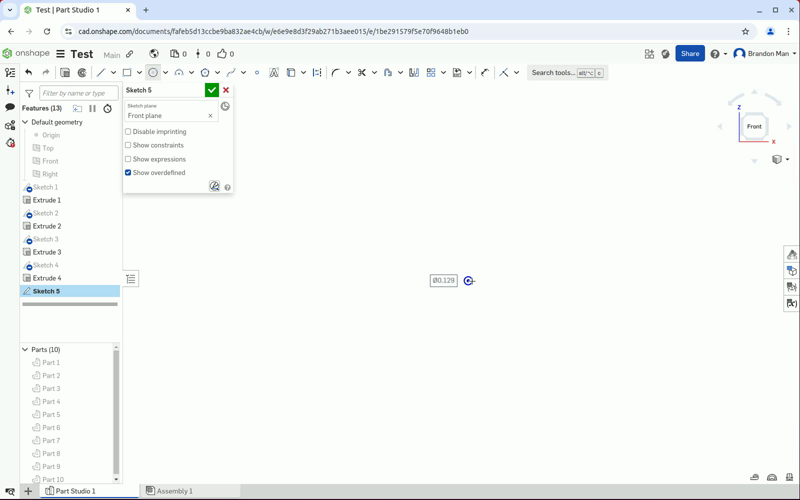
scroll(-6)
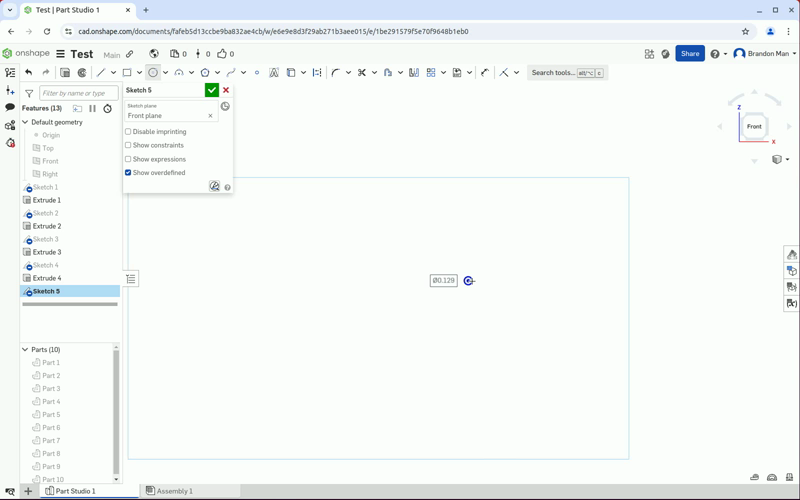
scroll(-6)
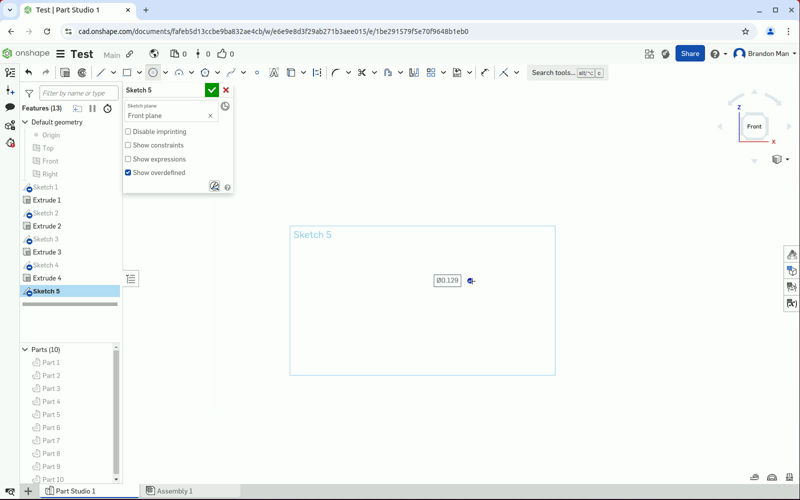
scroll(-6)
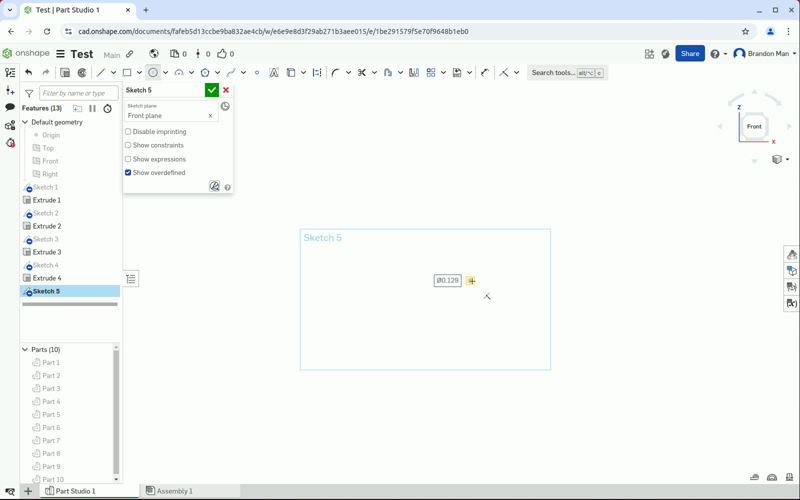
scroll(-6)
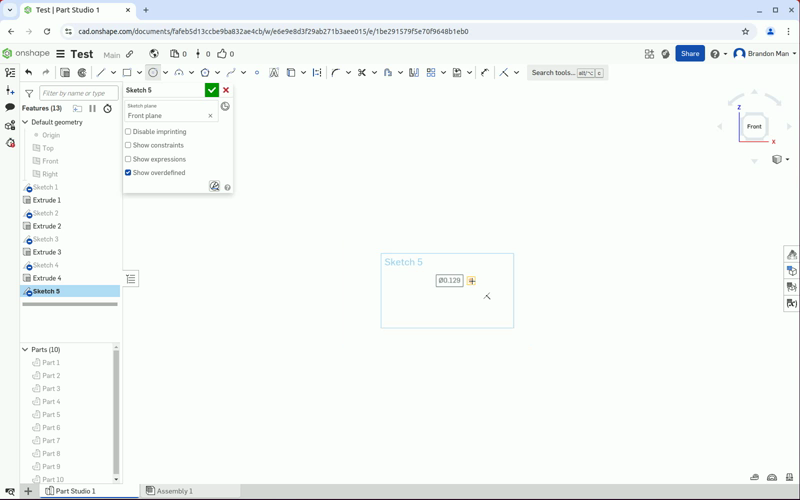
scroll(-6)
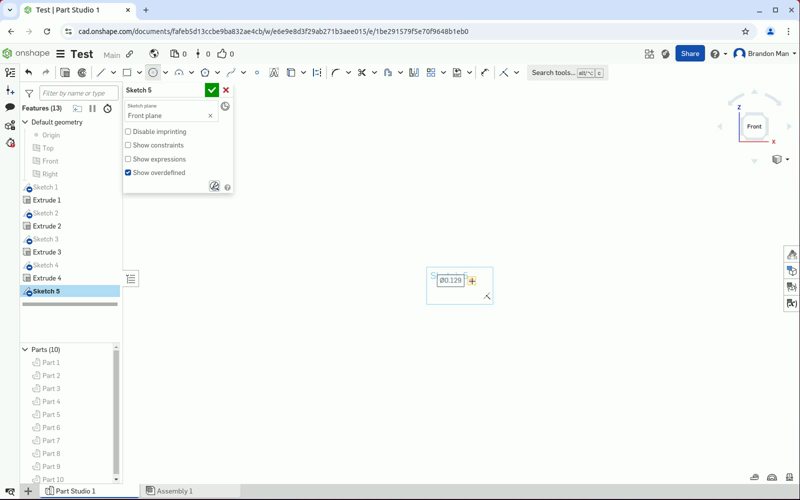
key(esc)
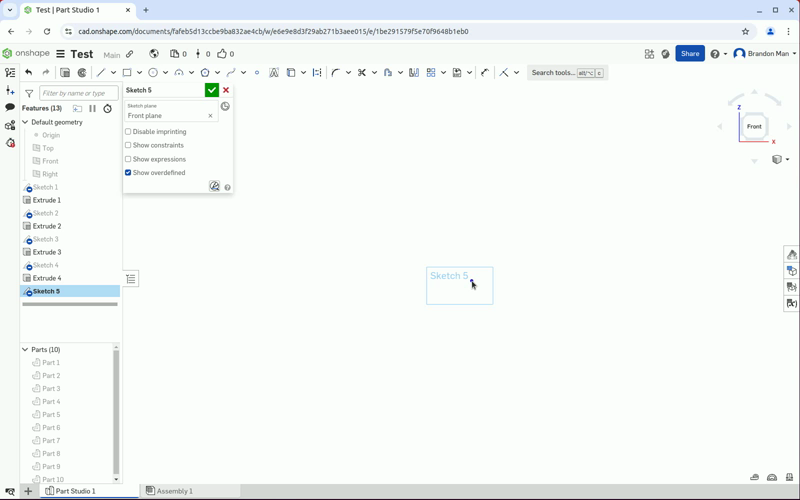
mouse_move(472, 280)
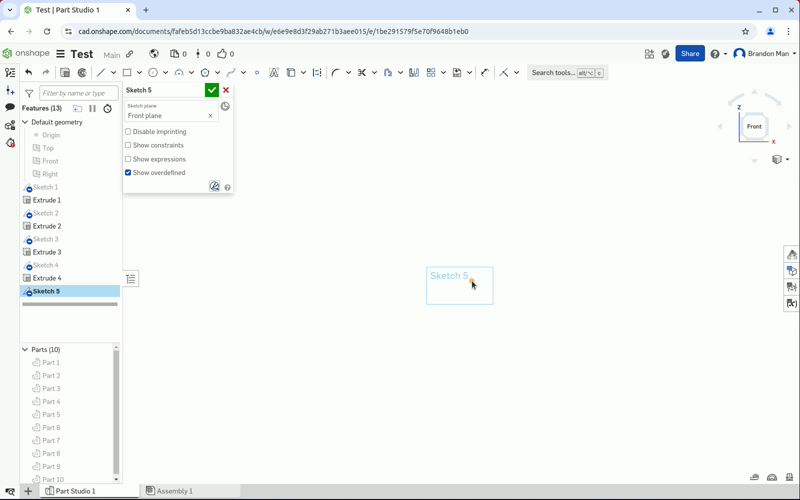
scroll(6)
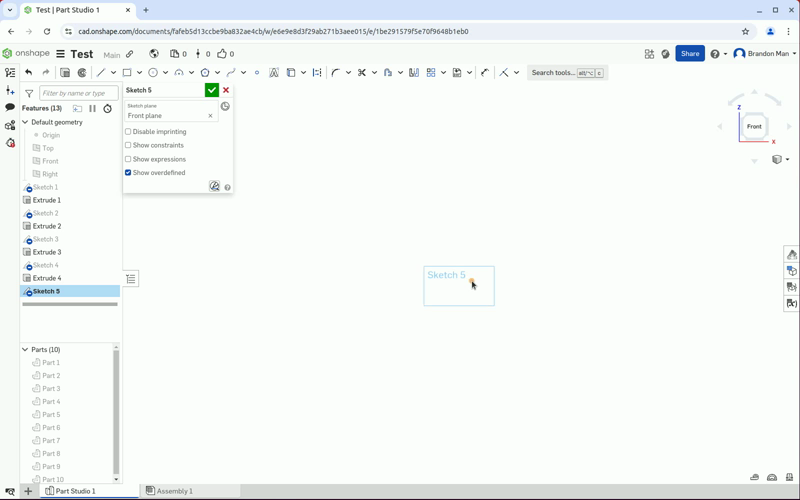
scroll(6)
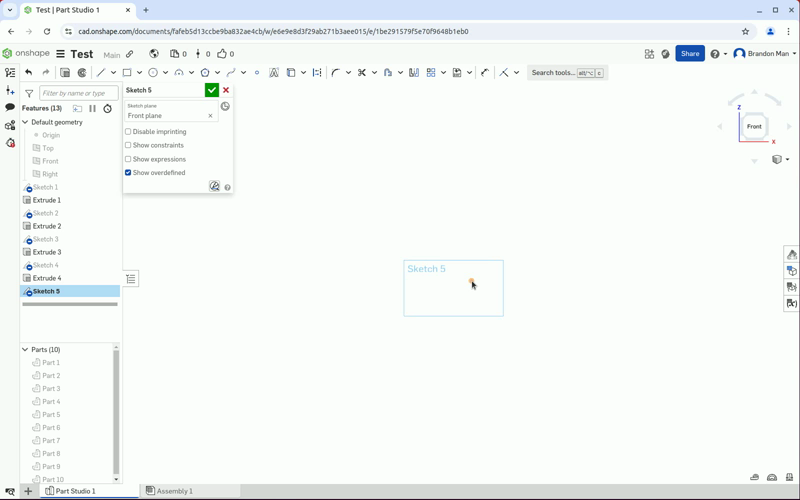
scroll(6)
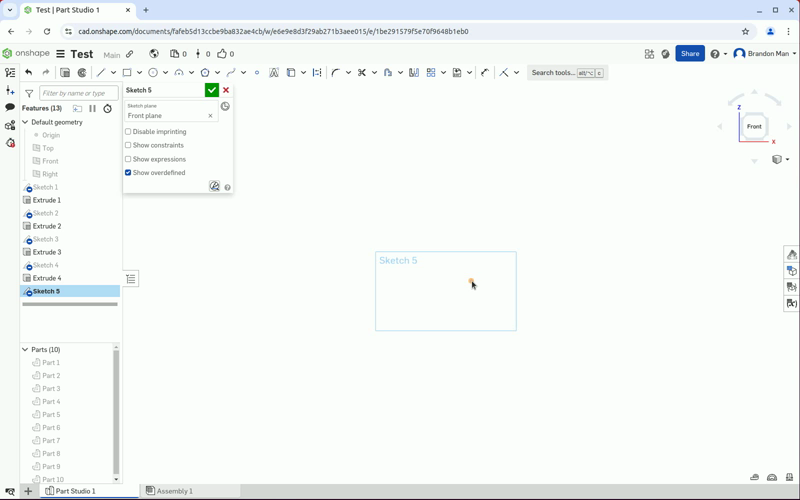
scroll(6)
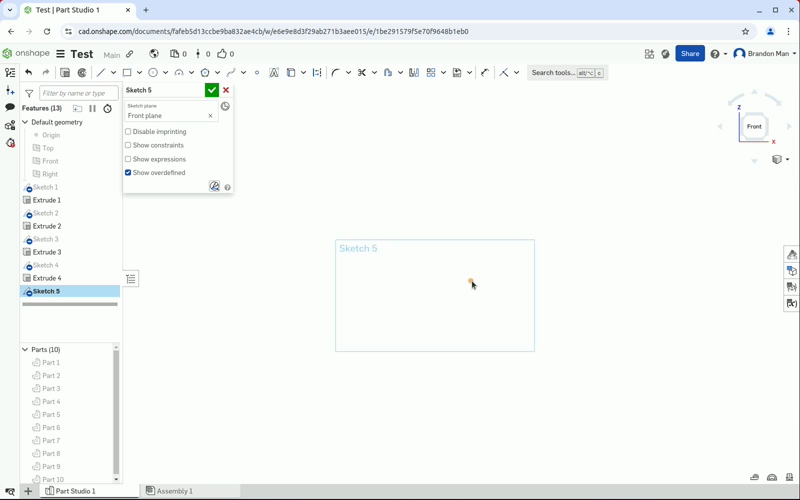
scroll(6)
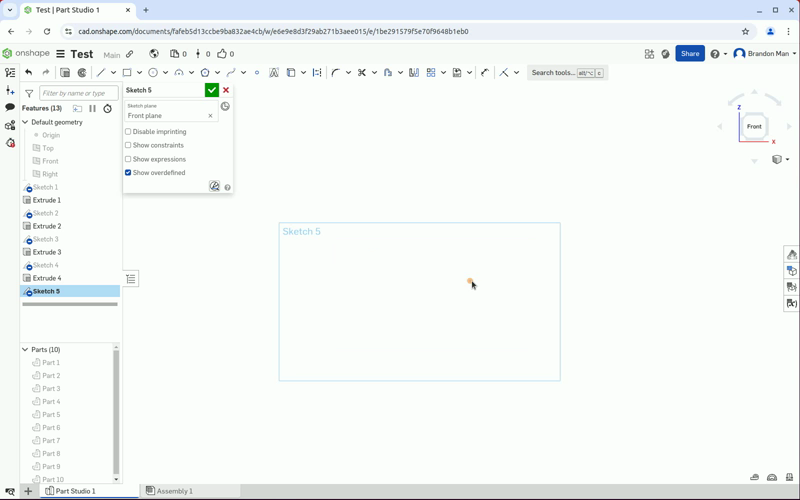
scroll(6)
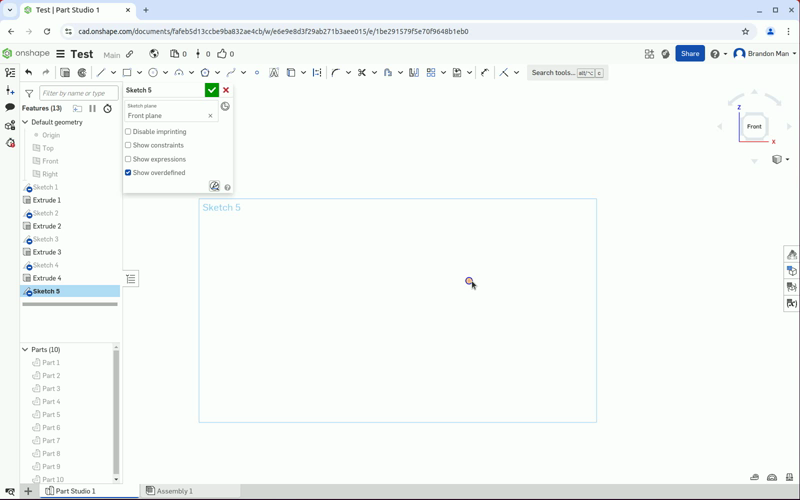
scroll(6)
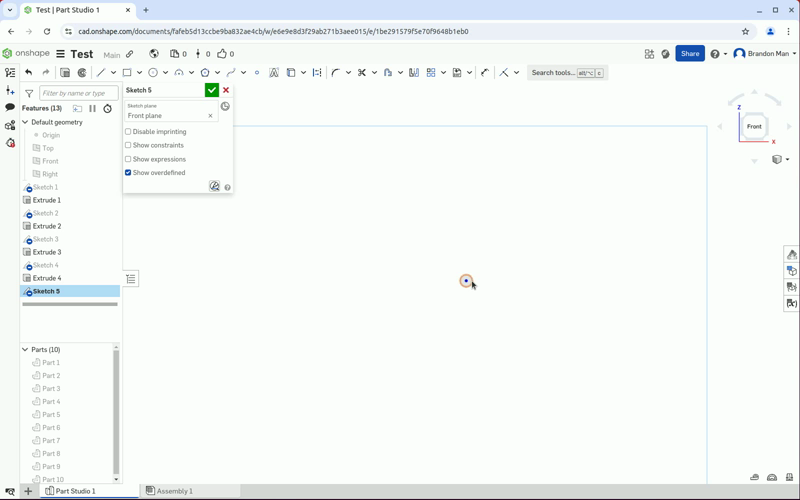
click(472, 280)
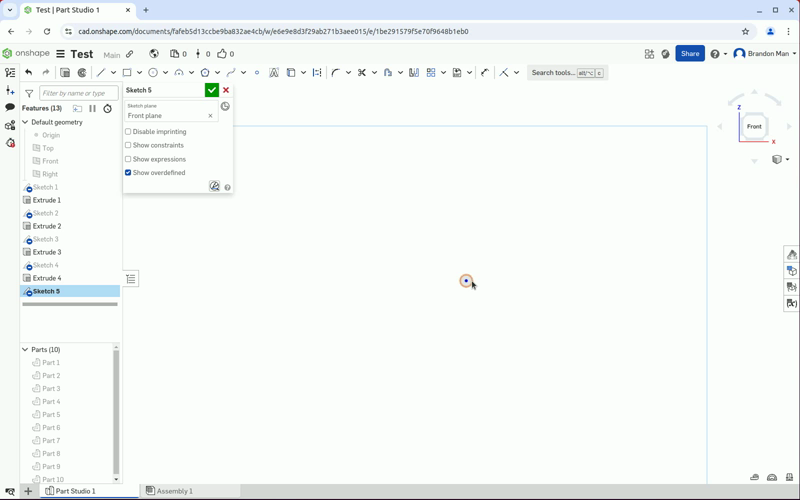
scroll(-6)
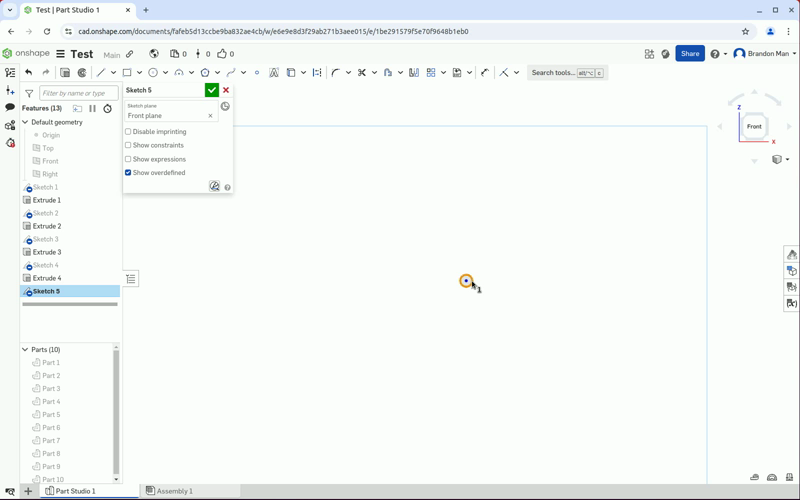
scroll(-6)
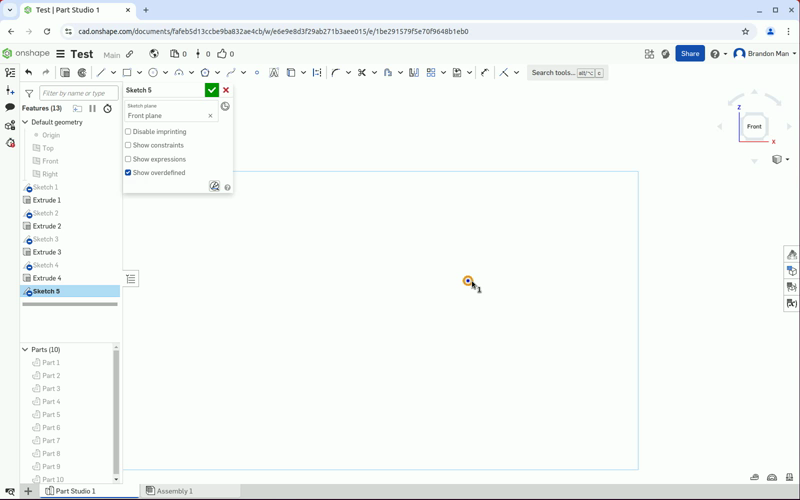
scroll(-6)
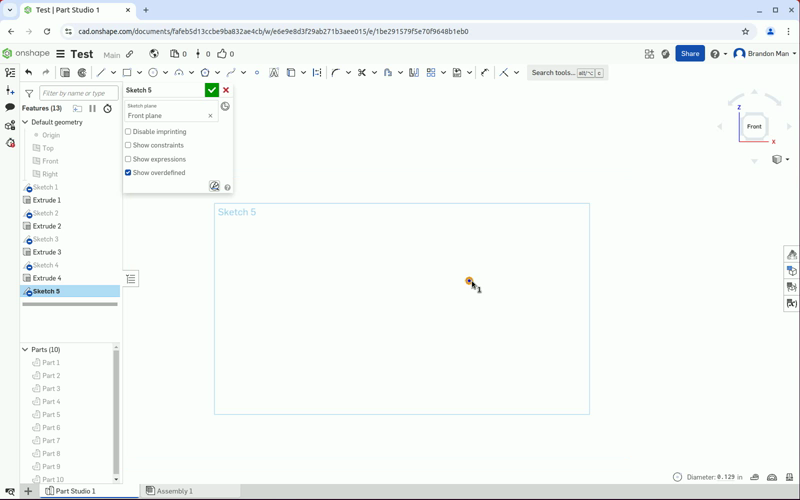
scroll(-6)
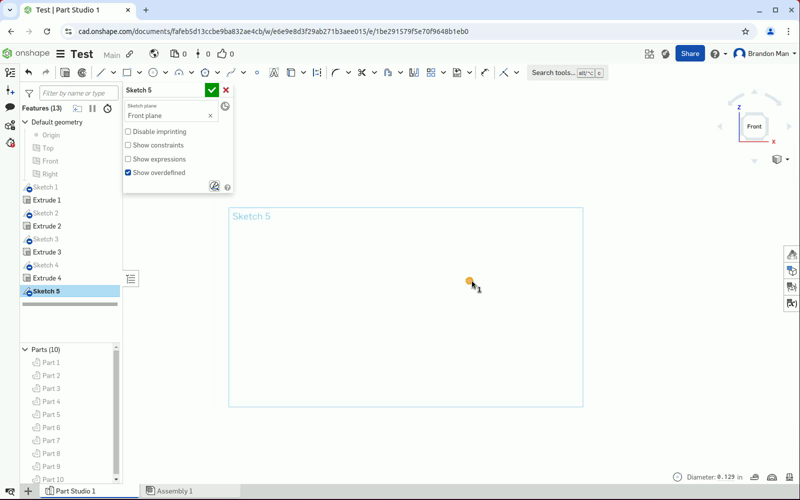
scroll(-6)
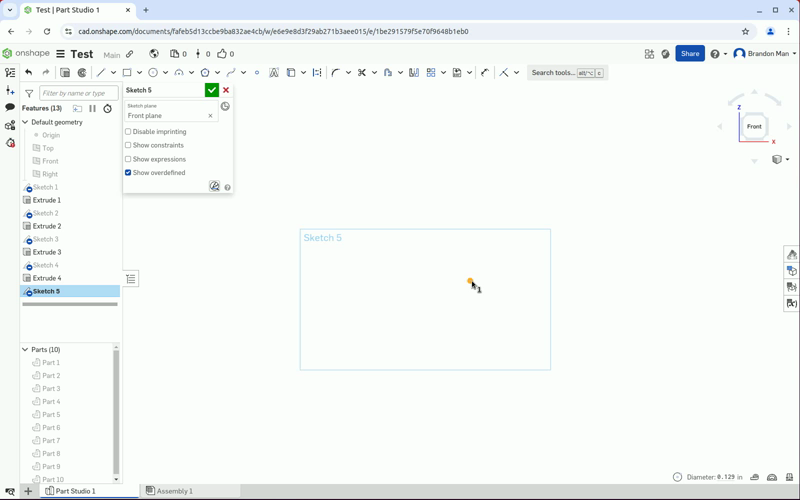
scroll(-6)
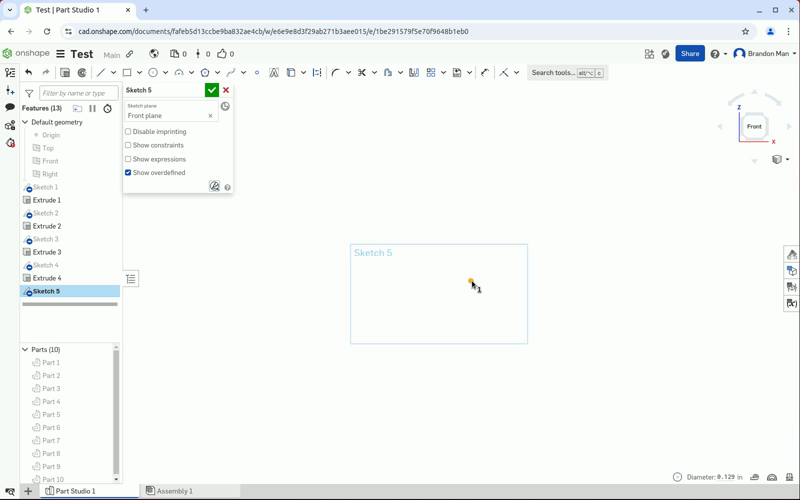
scroll(-6)
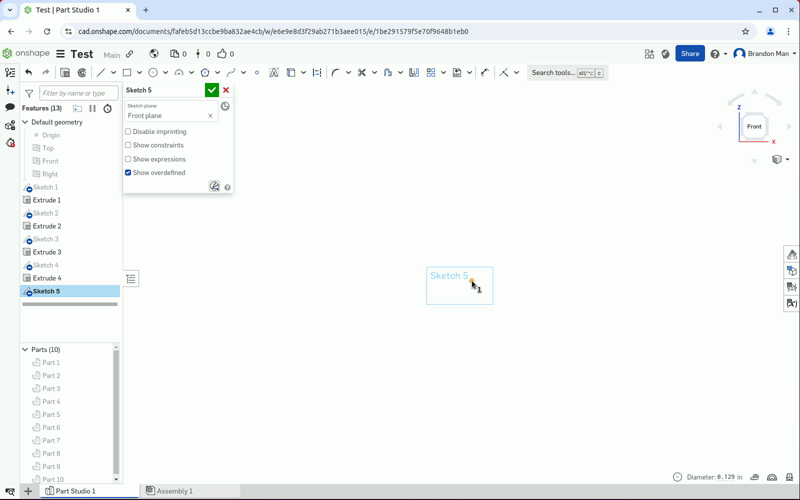
mouse_move(69, 352)
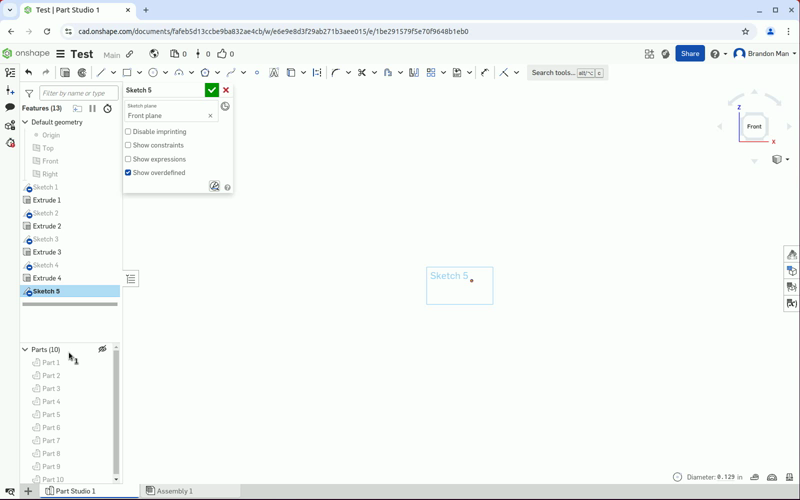
key(shift+y)
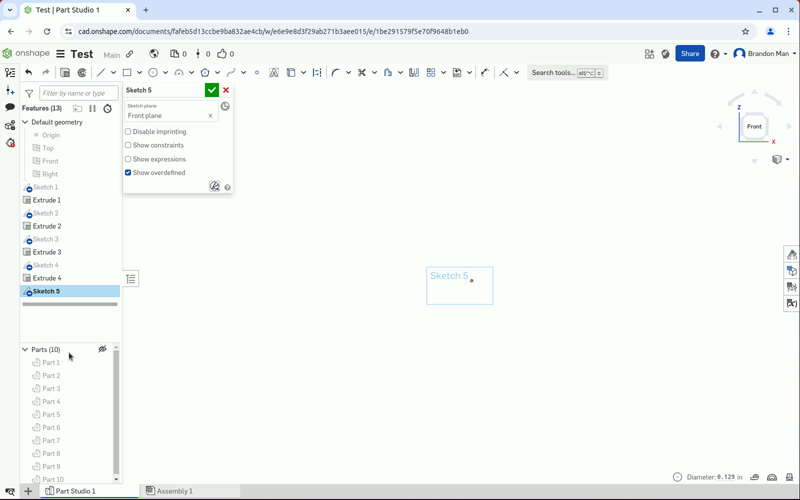
key(shift+e)
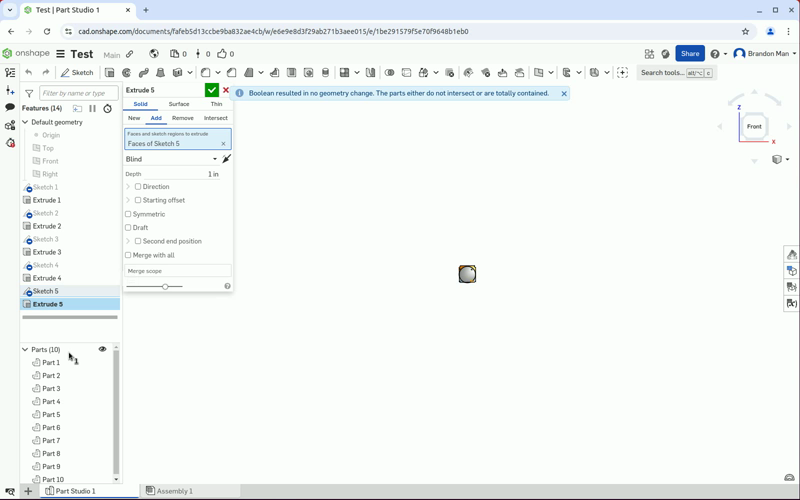
mouse_move(143, 106)
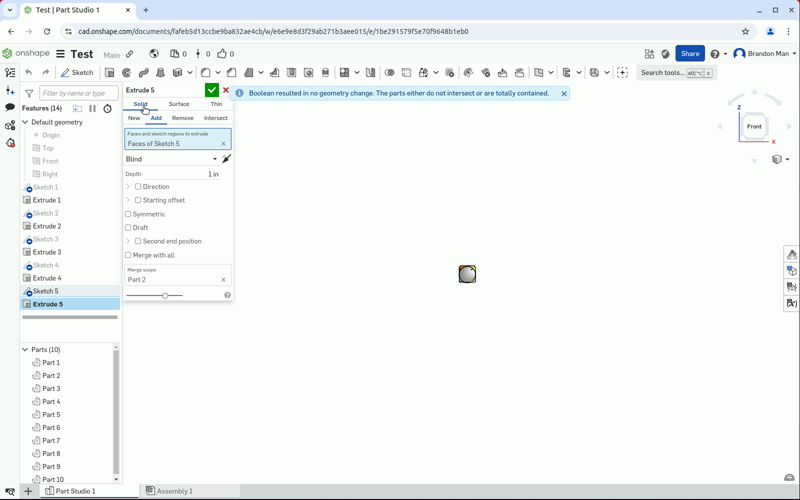
click(143, 106)
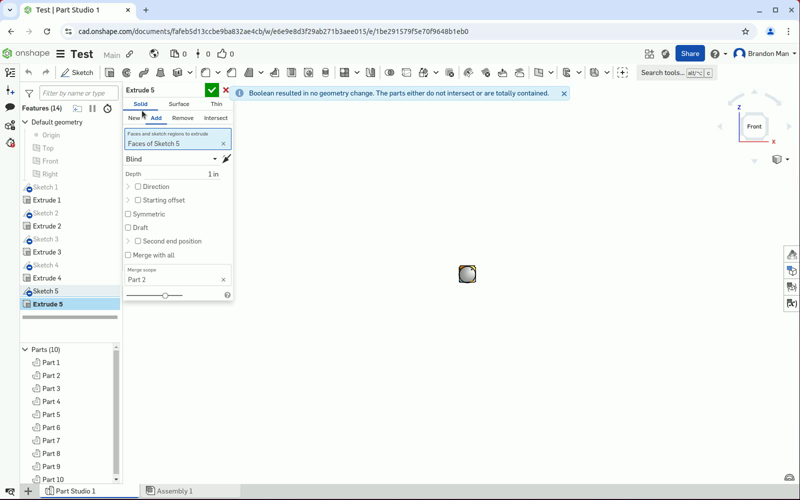
mouse_move(137, 120)
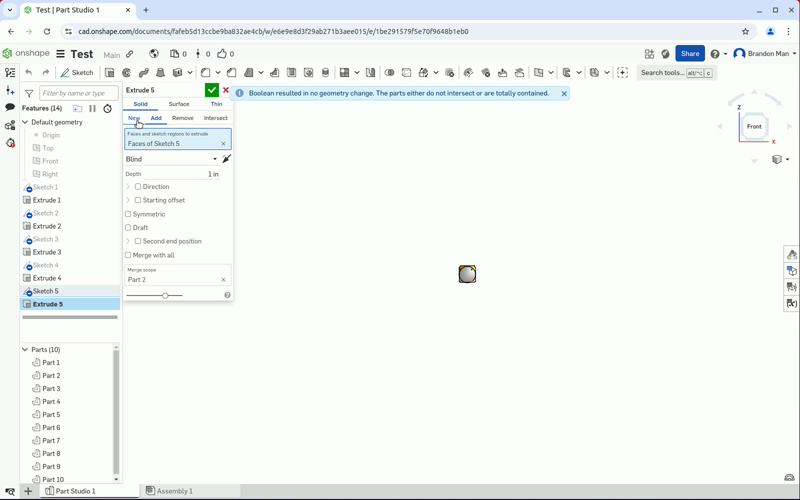
click(137, 120)
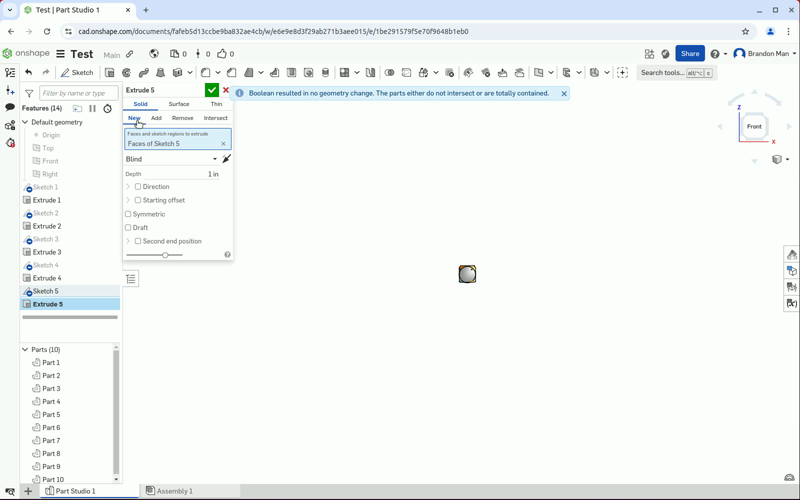
key(tab, 4)
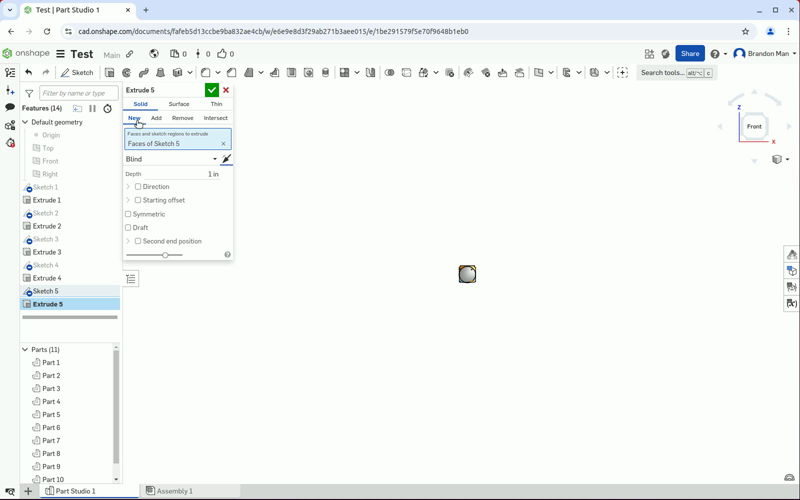
text(23.108)
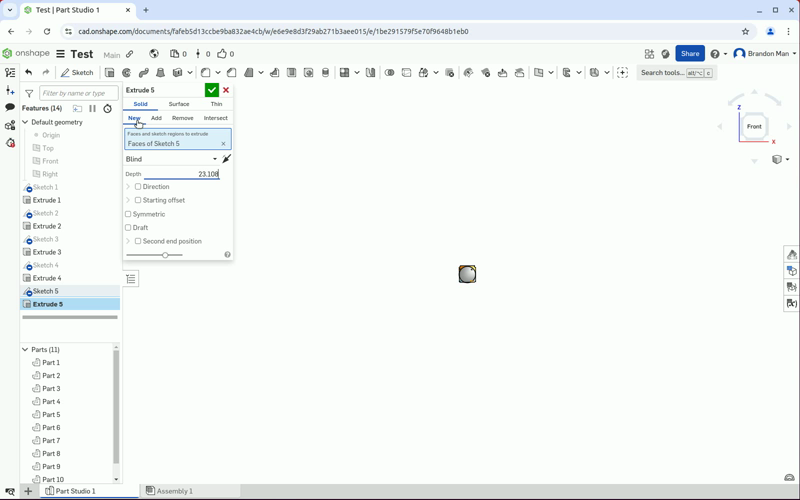
key(enter)
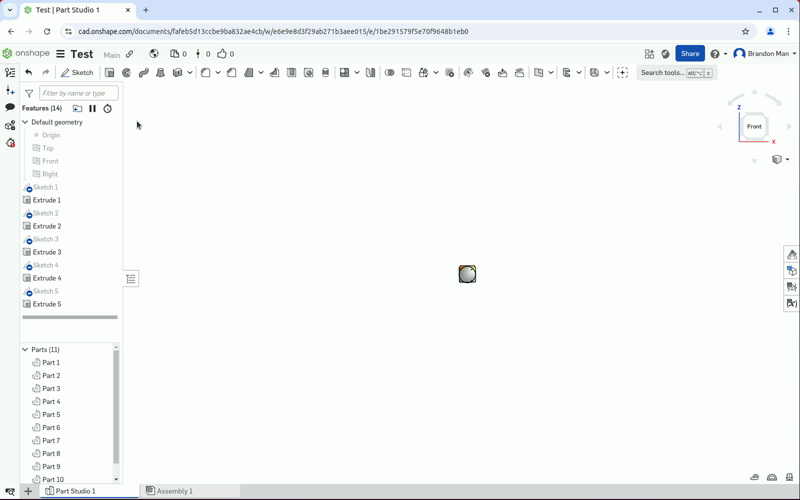
key(shift+h)
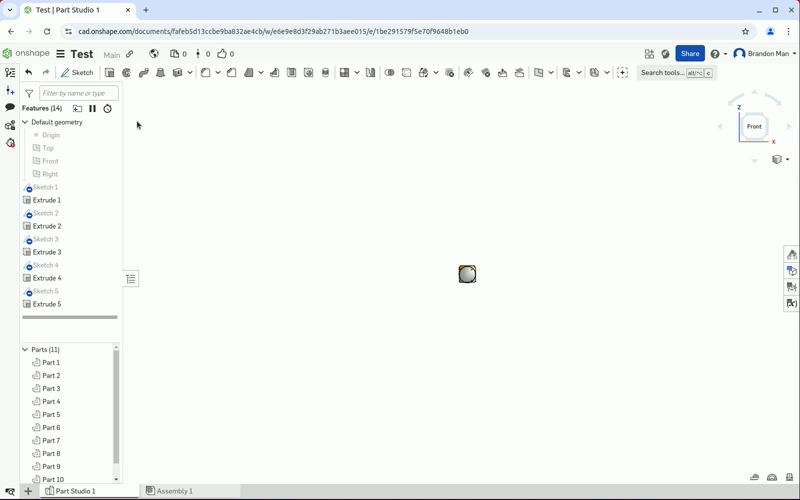
key(shift+h)
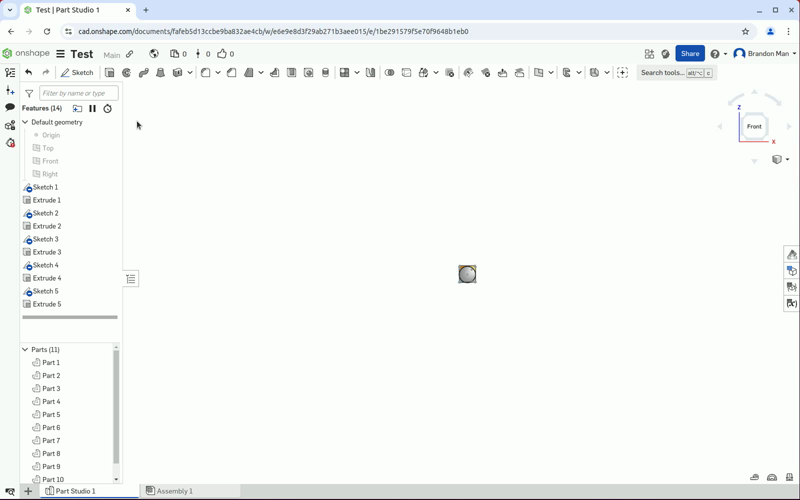
key(shift+7)
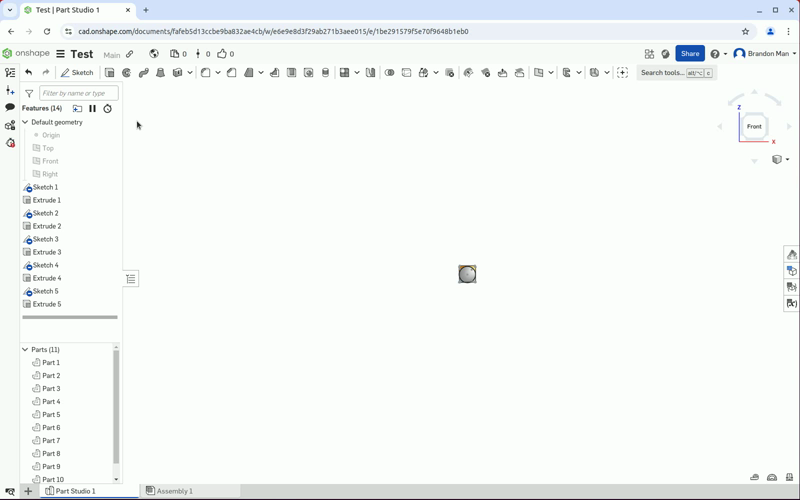
key(left, 2)
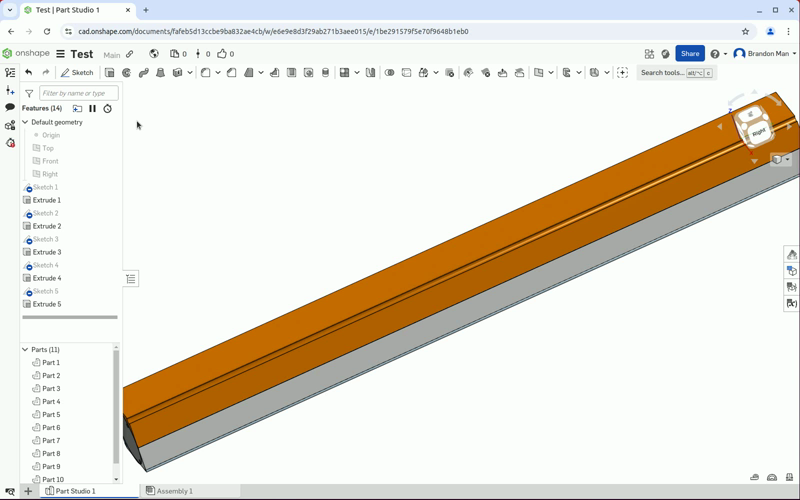
key(down, 2)
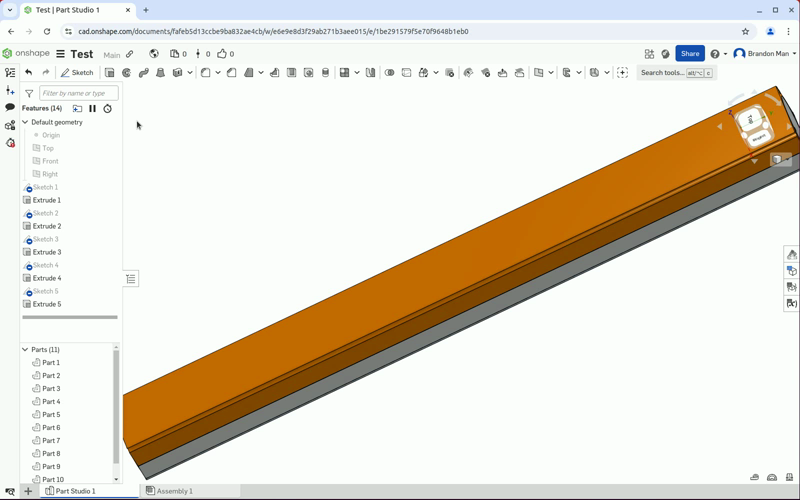
key(up, 2)
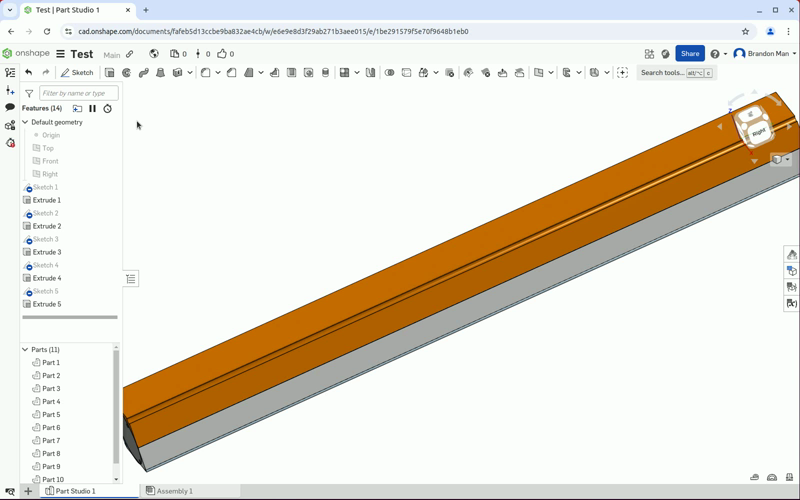
key(right, 2)
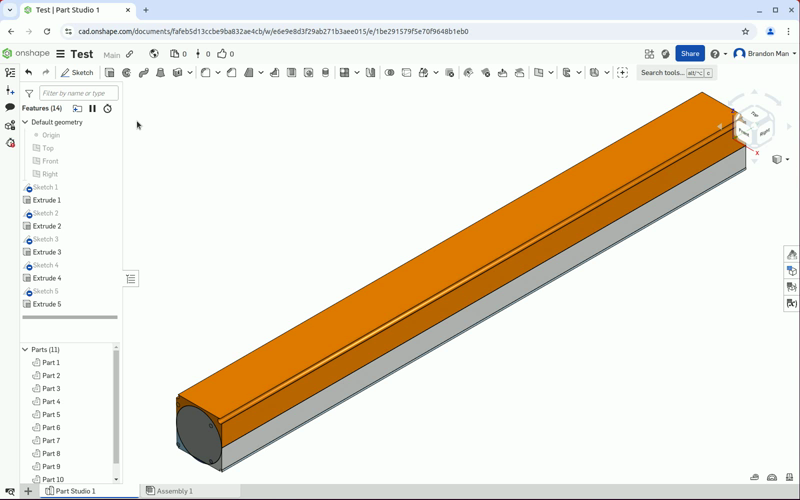
mouse_move(73, 189)
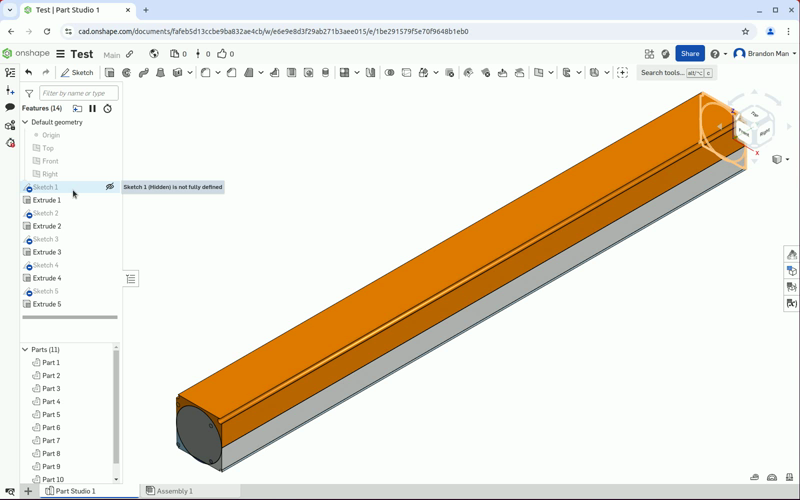
click(73, 189)